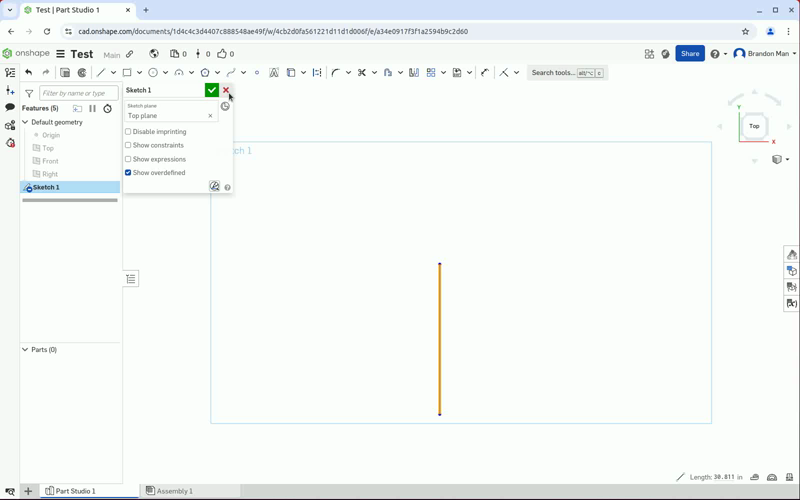
key(shift+h)
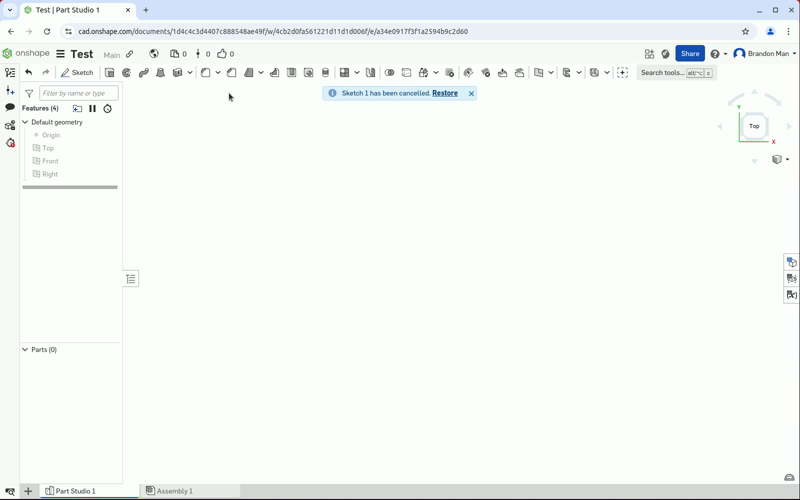
mouse_move(73, 352)
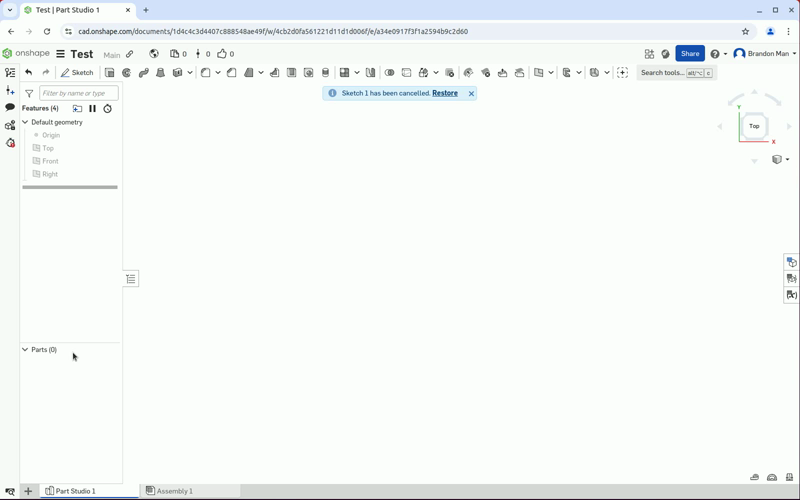
key(y)
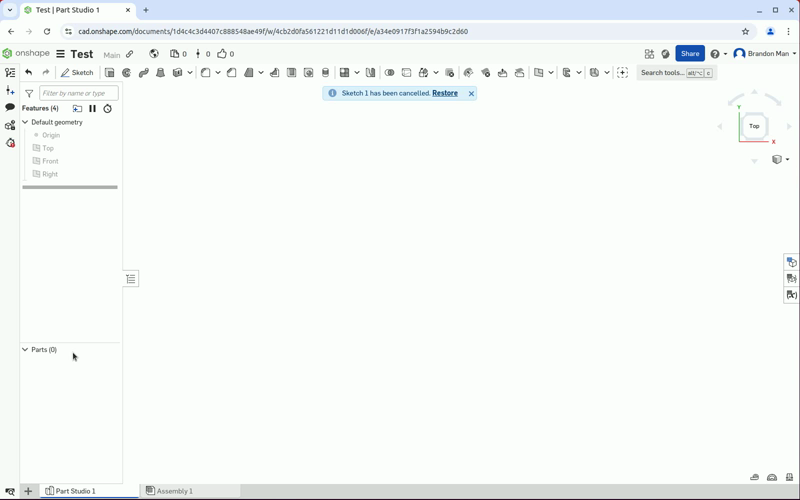
key(shift+p)
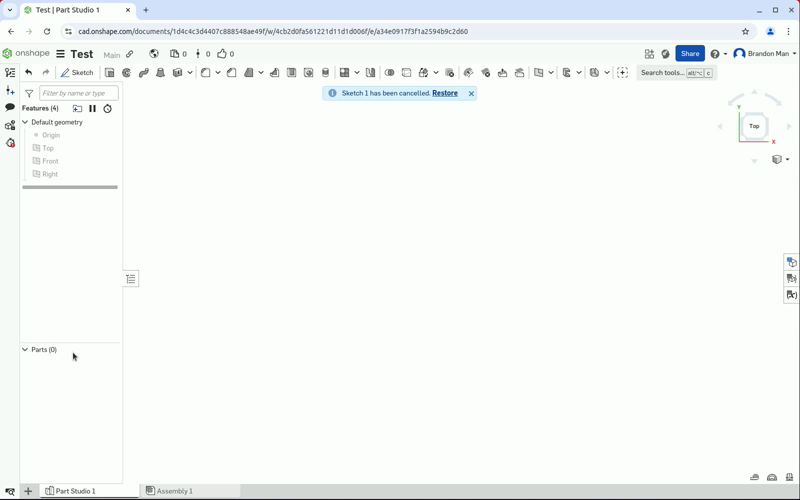
key(space)
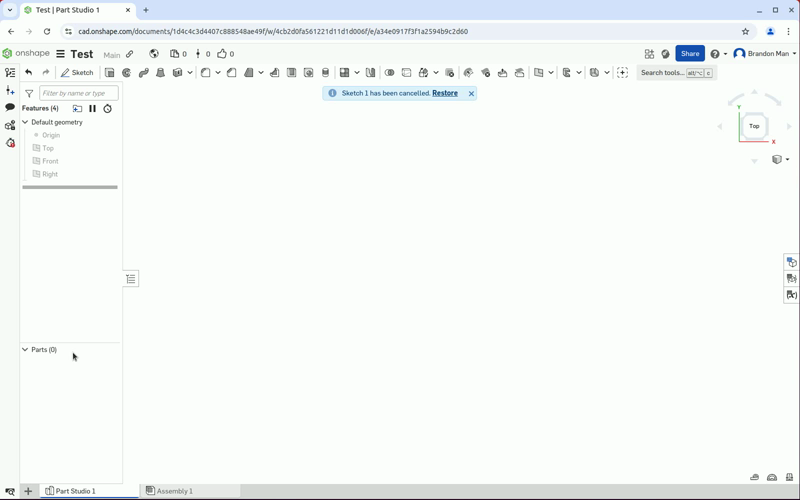
key_down(shift)
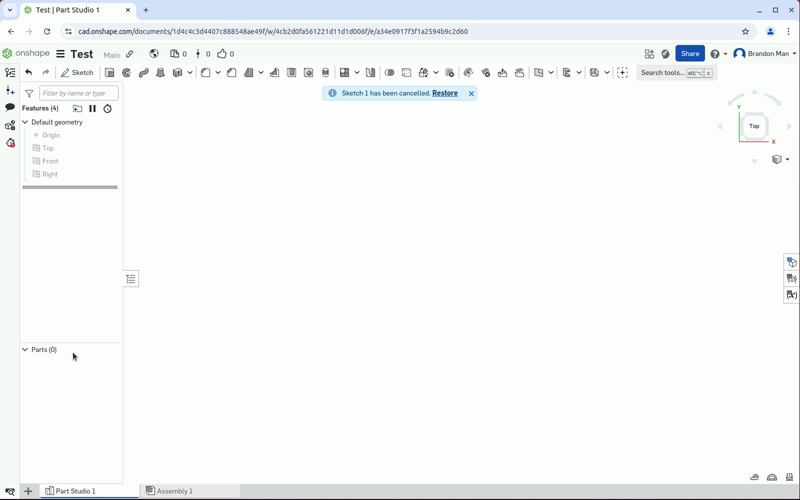
key(up)
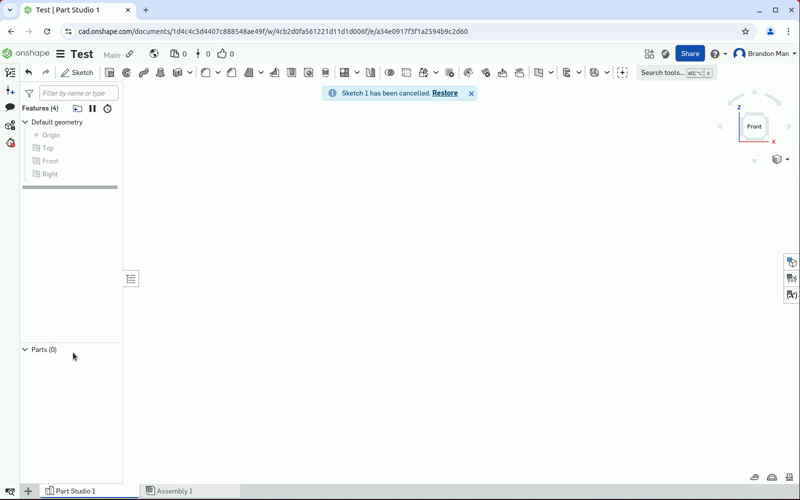
key_up(shift)
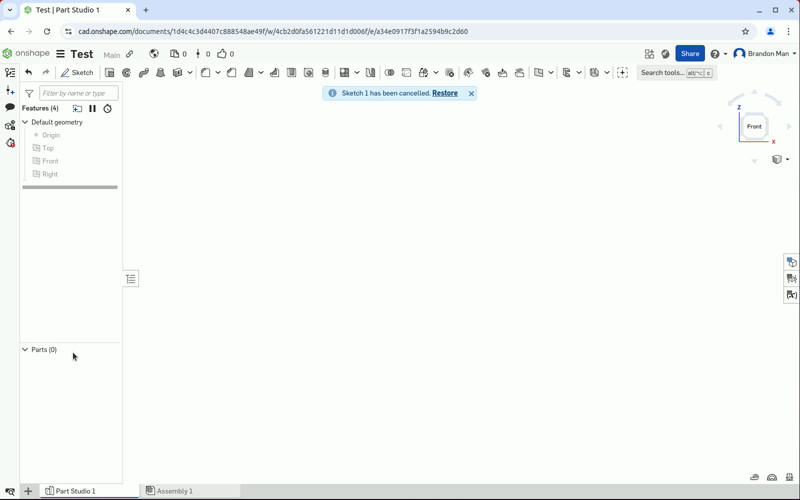
mouse_move(73, 352)
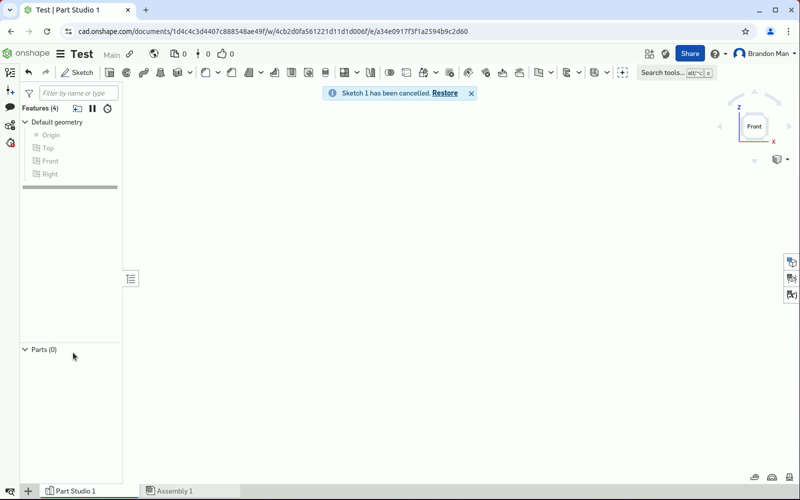
key(shift+y)
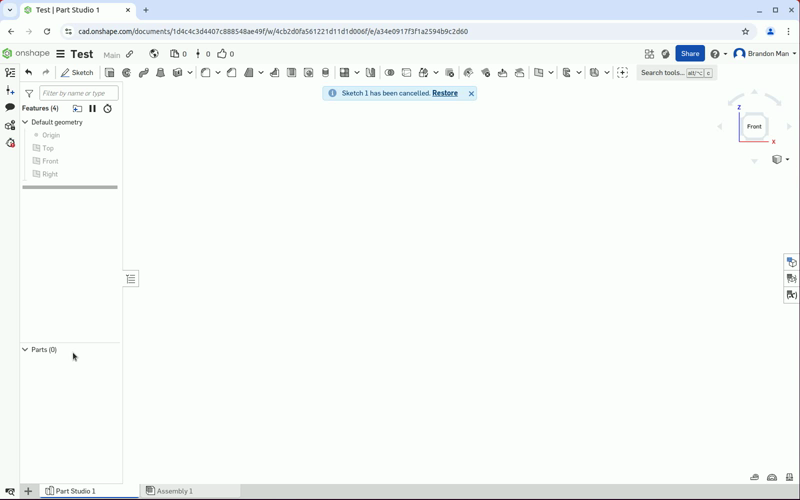
key(shift+s)
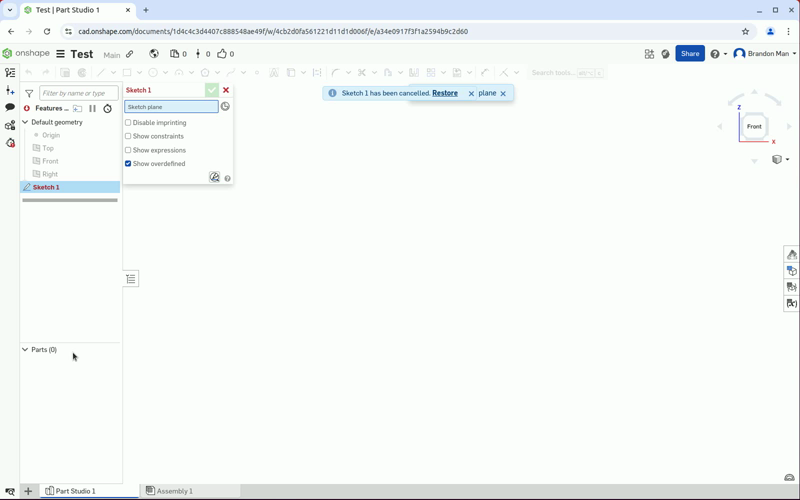
mouse_move(73, 163)
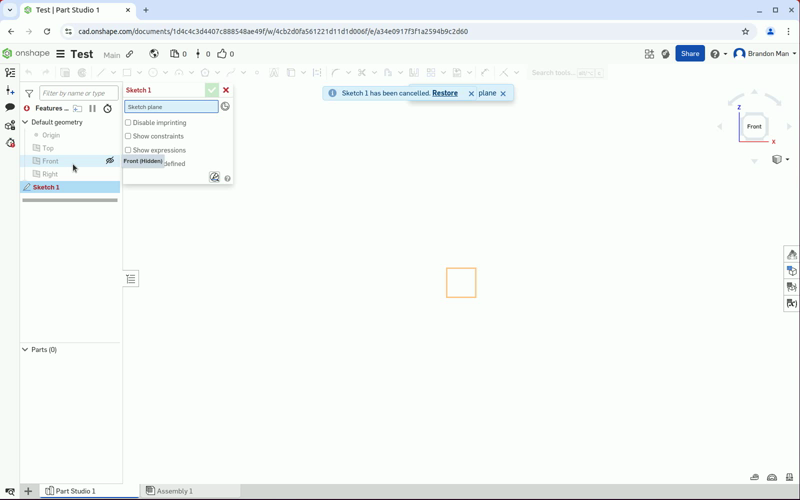
click(73, 163)
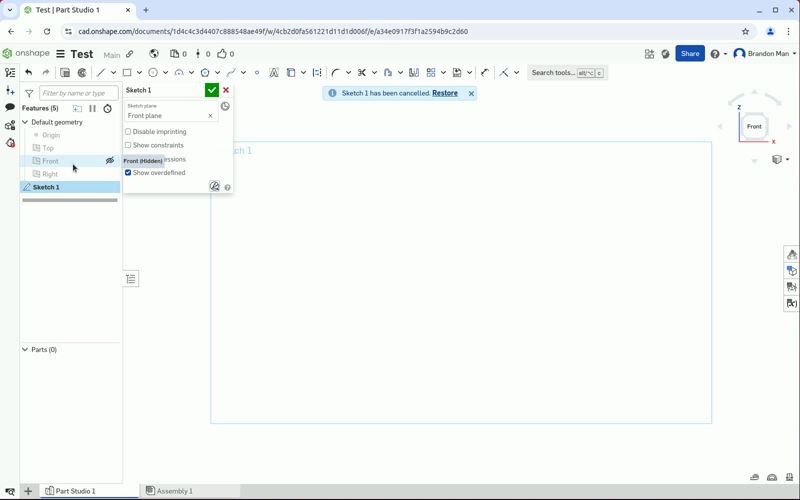
mouse_move(73, 352)
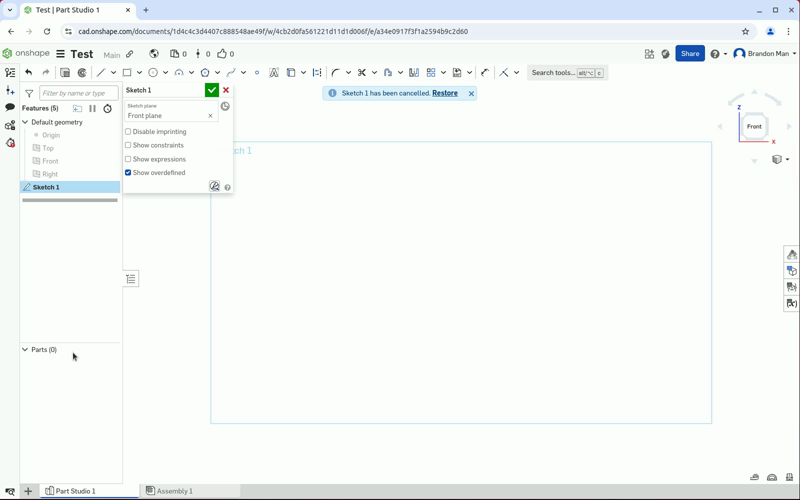
key(y)
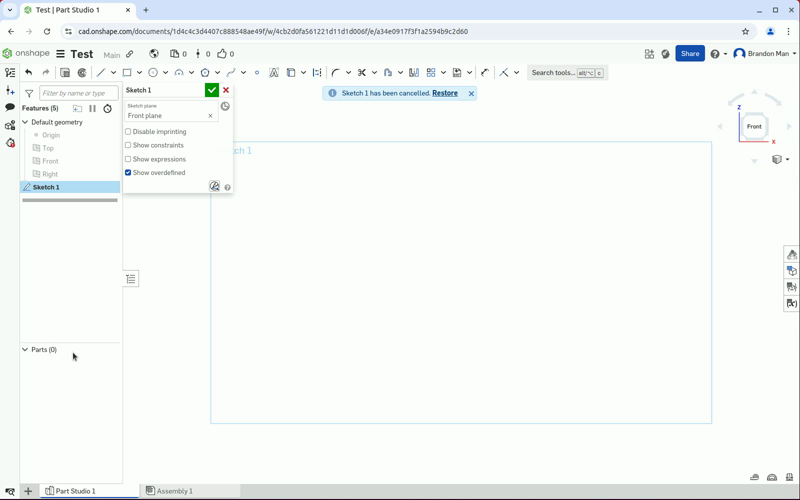
key(c)
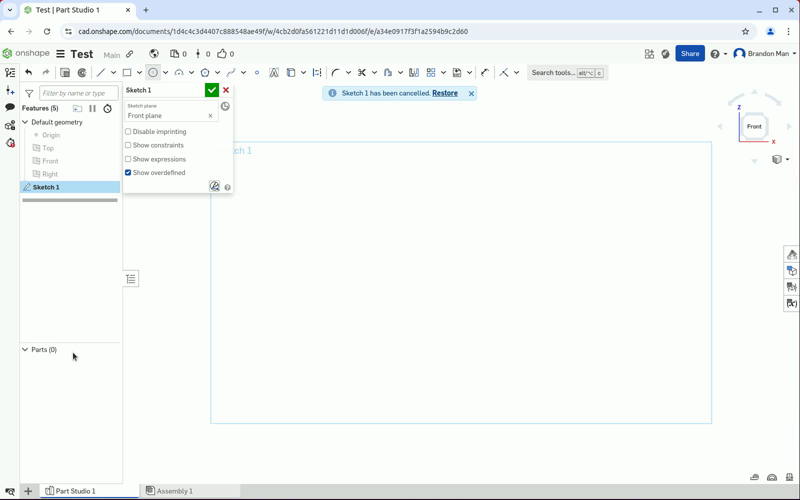
key_down(shift)
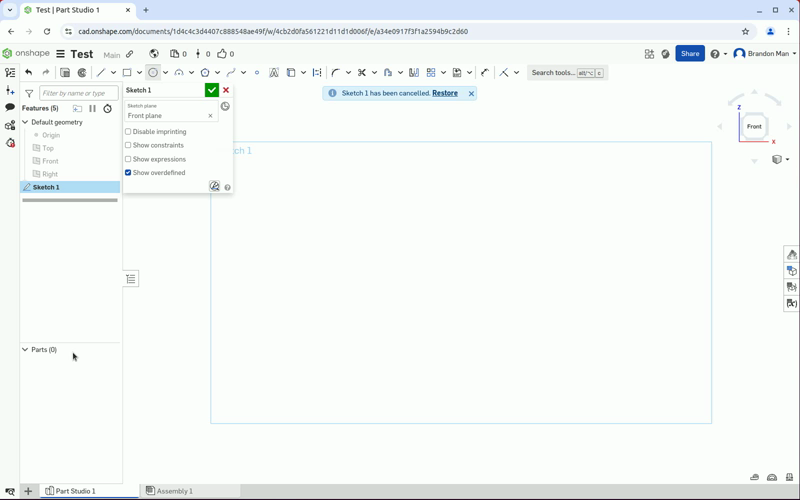
mouse_move(461, 282)
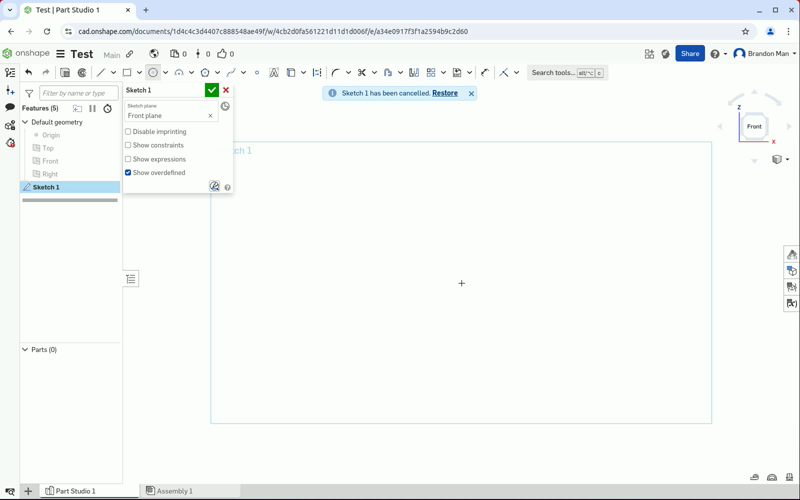
click(461, 282)
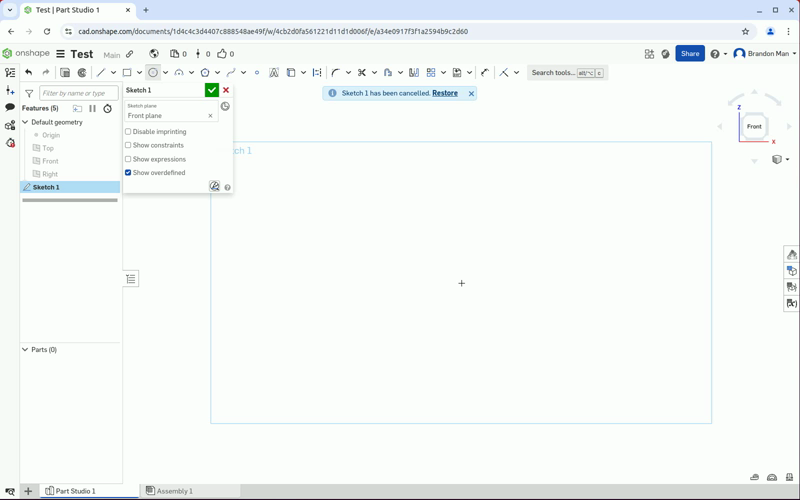
key_up(shift)
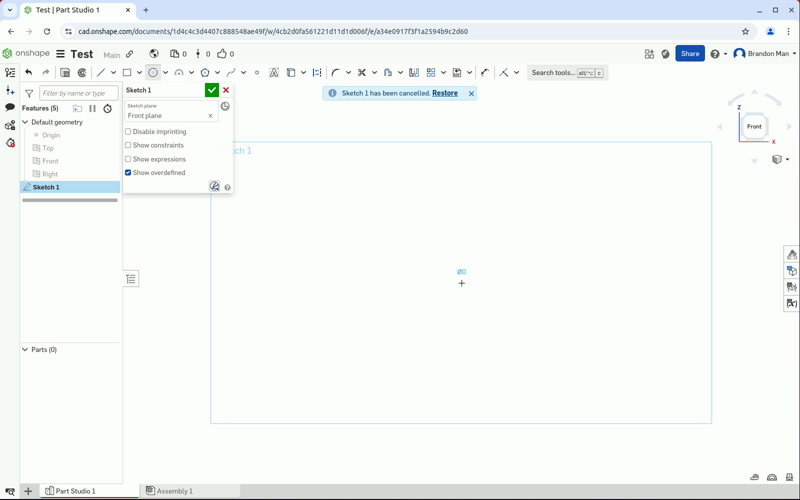
mouse_move(485, 282)
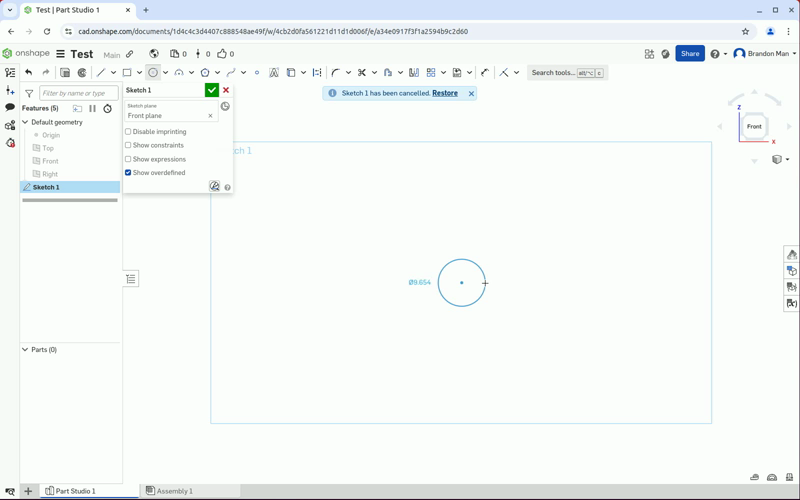
click(485, 282)
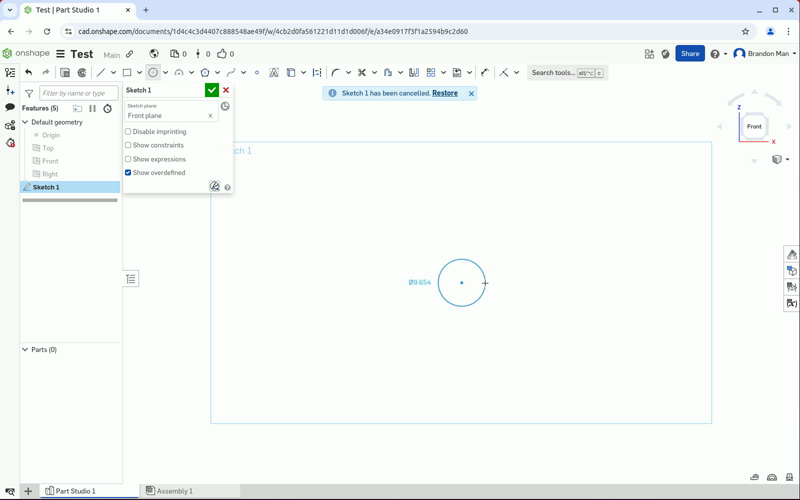
key(esc)
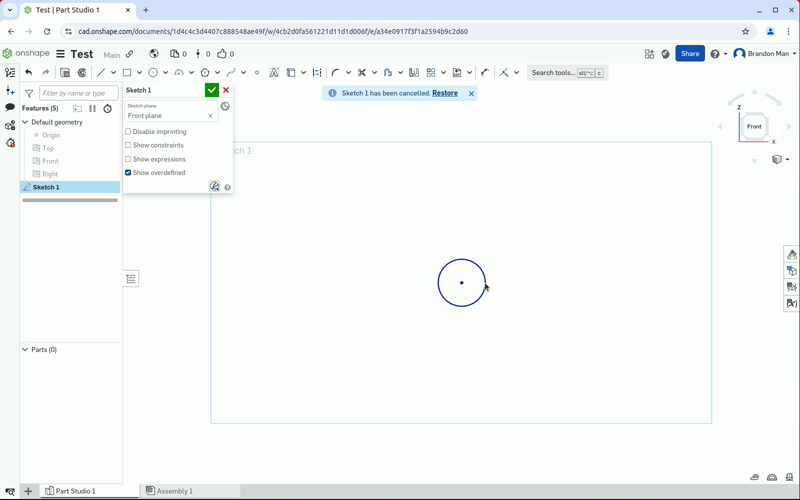
key(l)
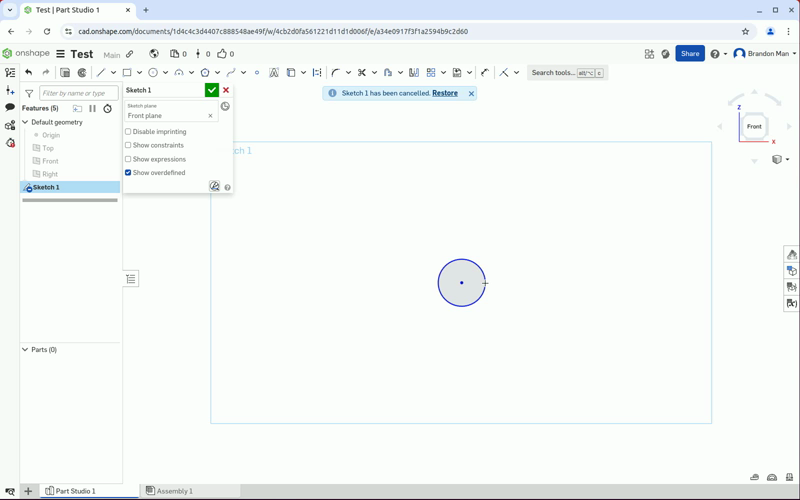
key_down(shift)
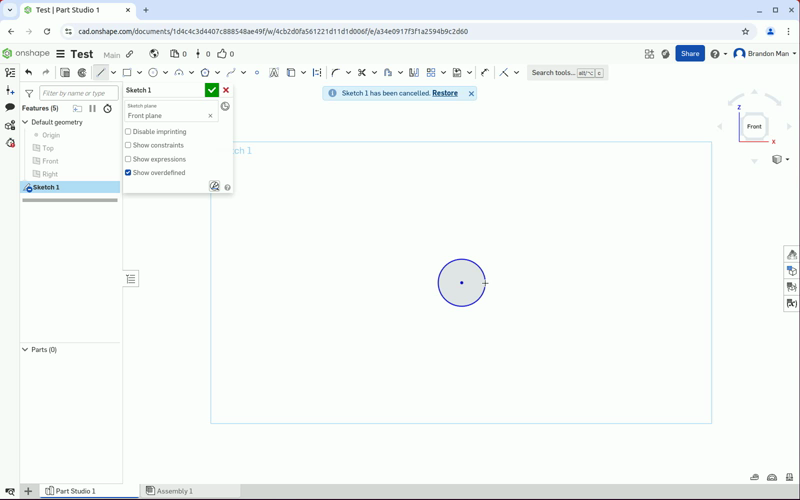
mouse_move(444, 282)
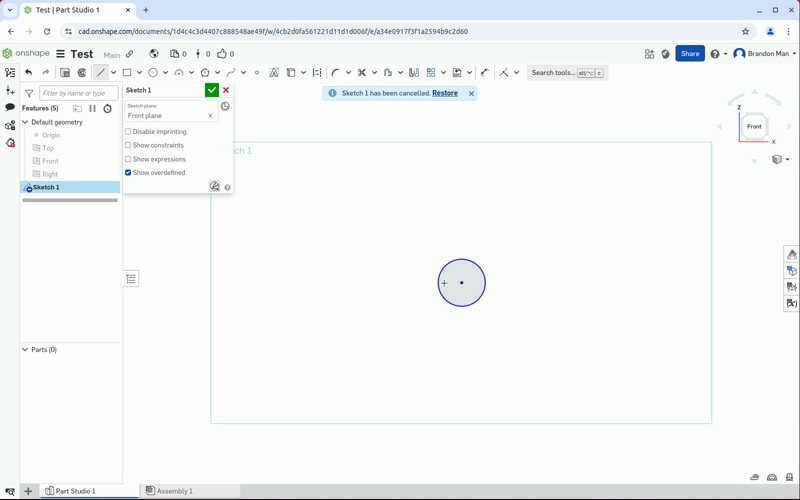
click(444, 282)
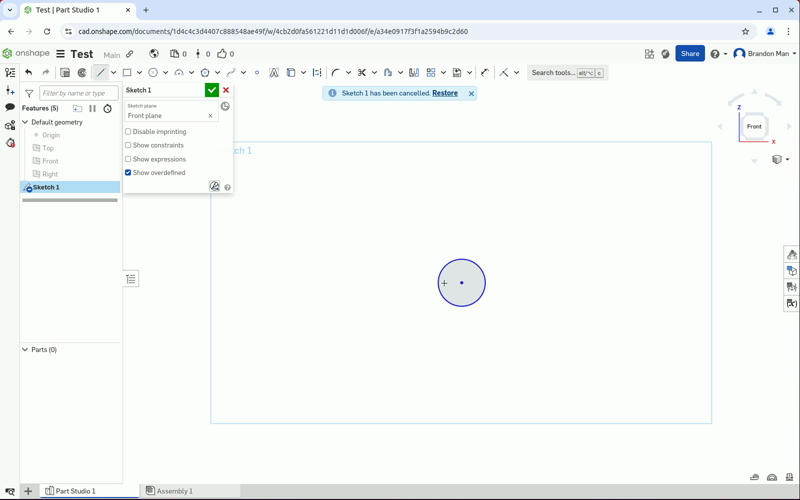
key_up(shift)
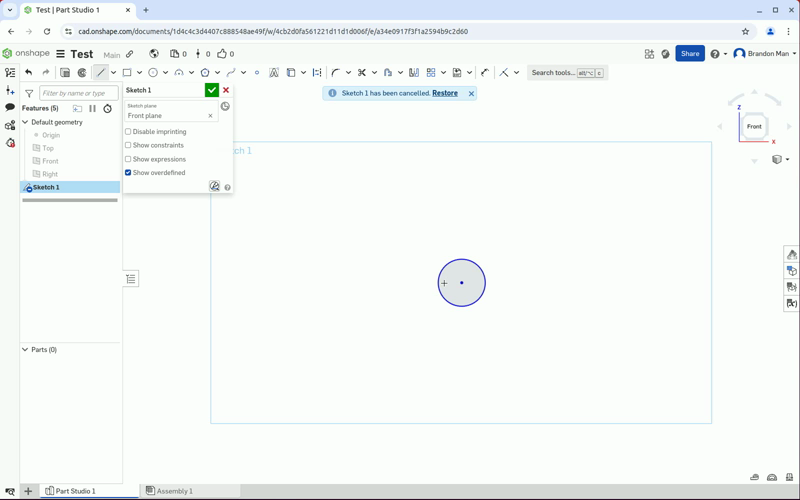
key_down(shift)
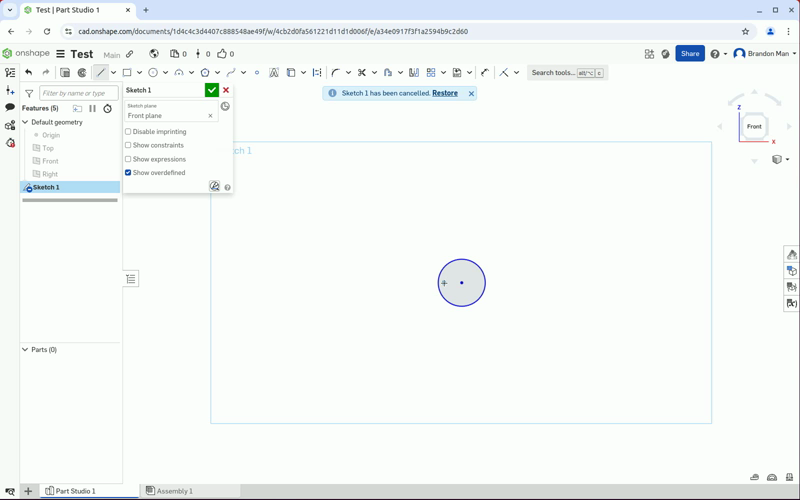
mouse_move(474, 282)
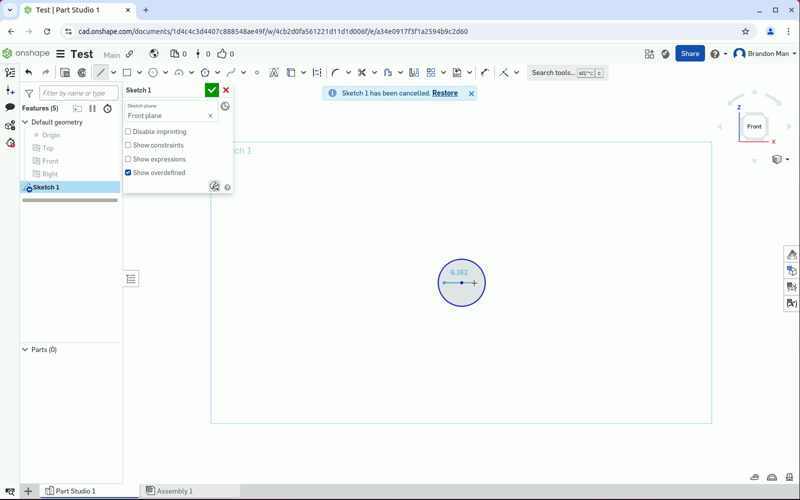
mouse_move(452, 298)
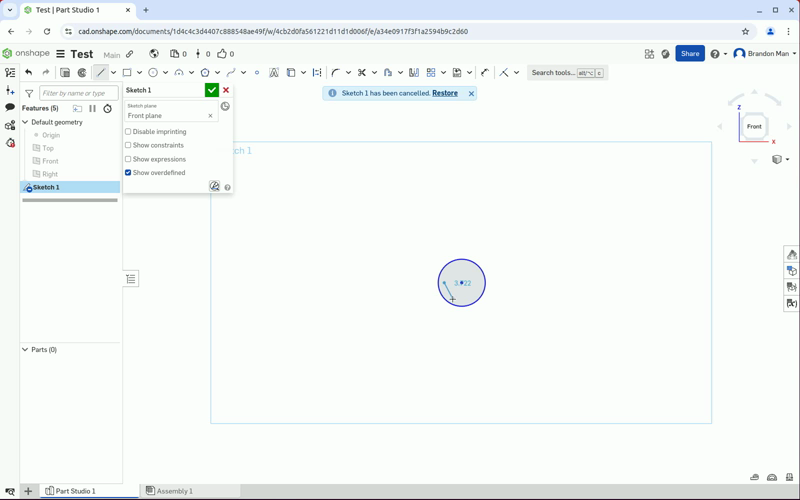
click(452, 298)
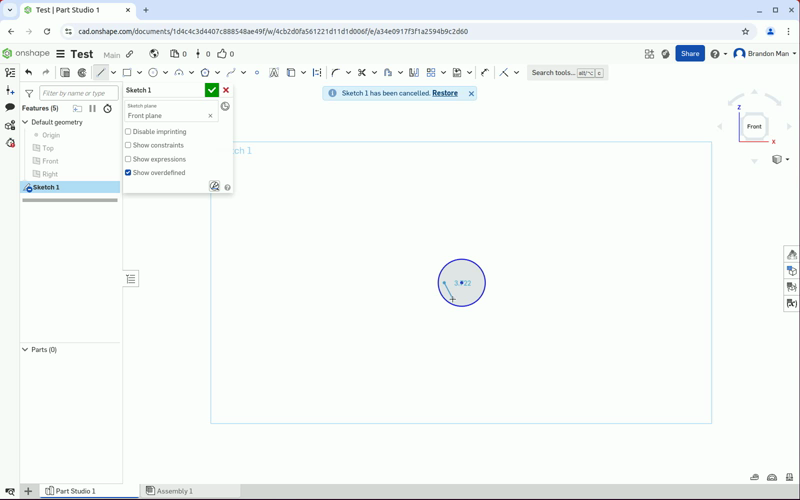
key_up(shift)
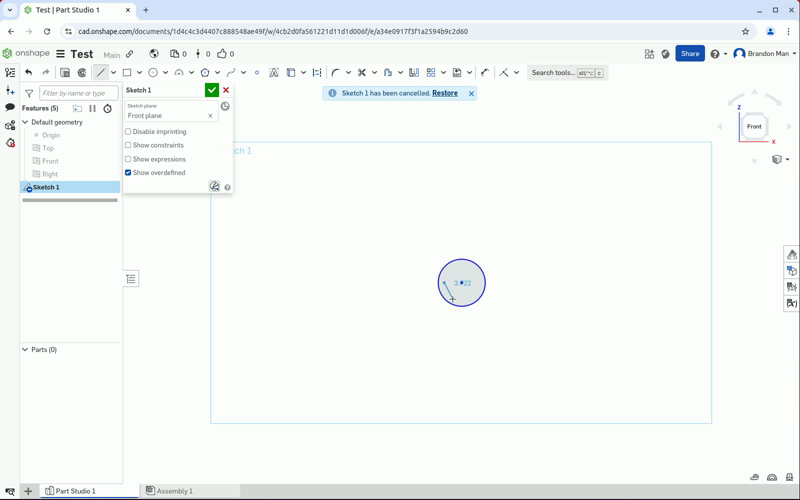
key_down(shift)
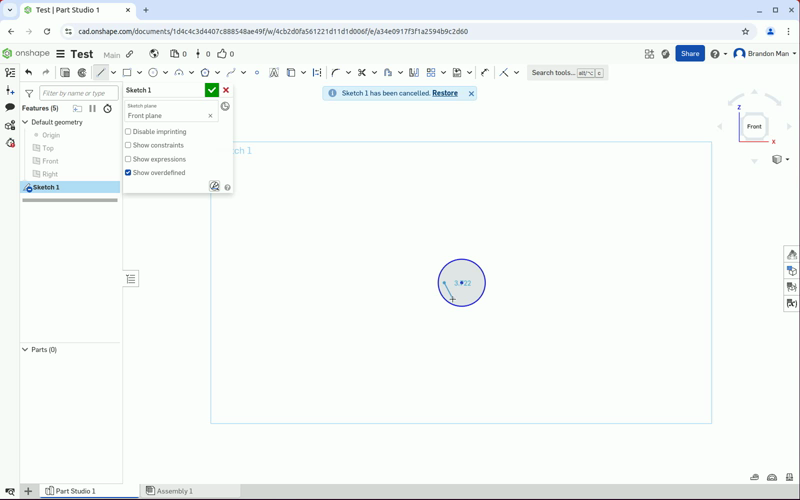
mouse_move(482, 298)
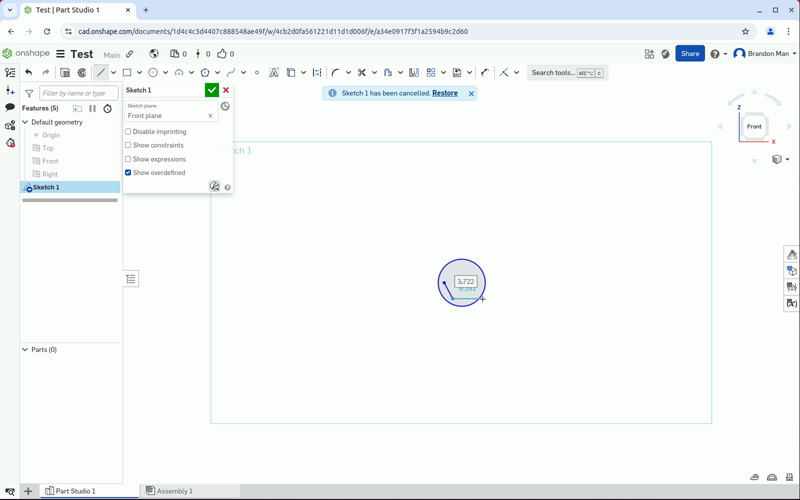
mouse_move(470, 298)
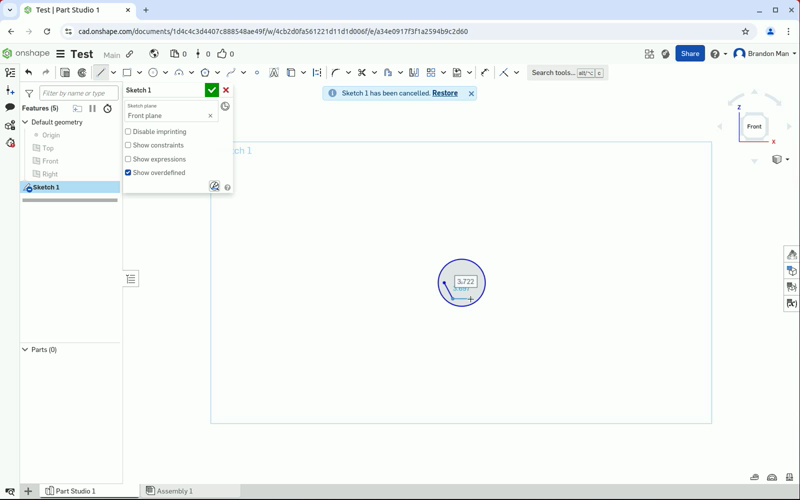
click(470, 298)
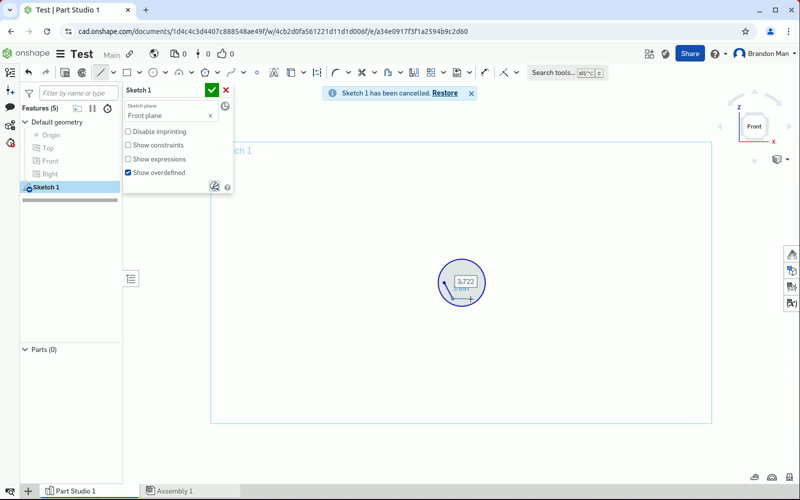
key_up(shift)
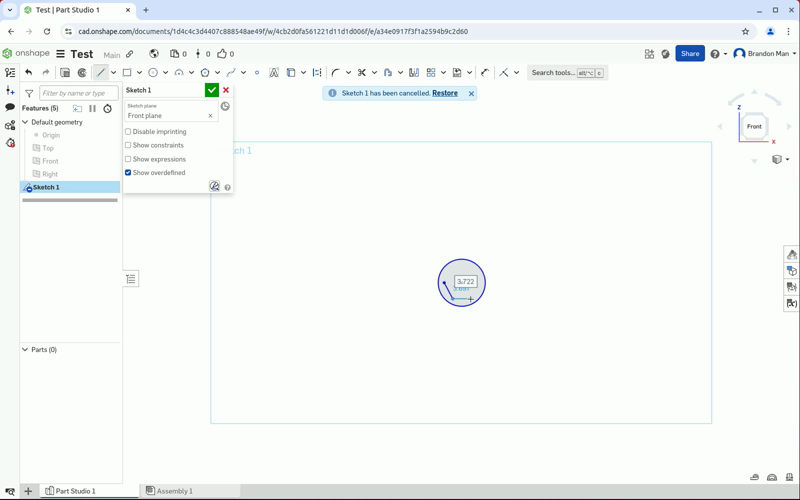
key_down(shift)
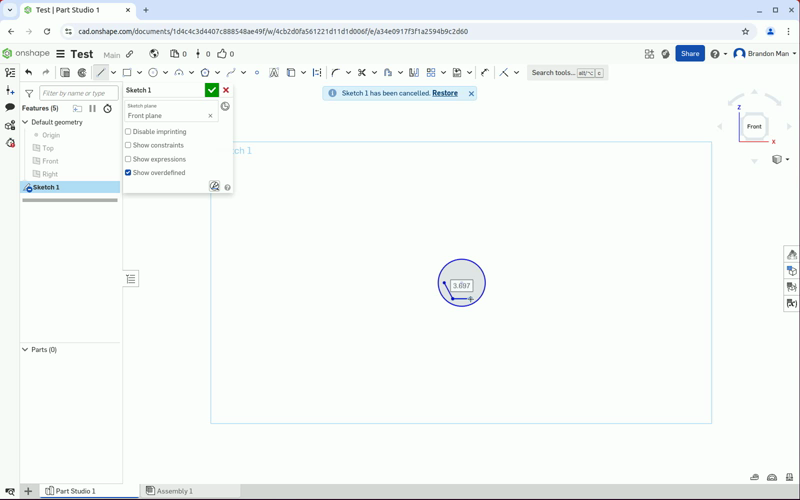
mouse_move(500, 298)
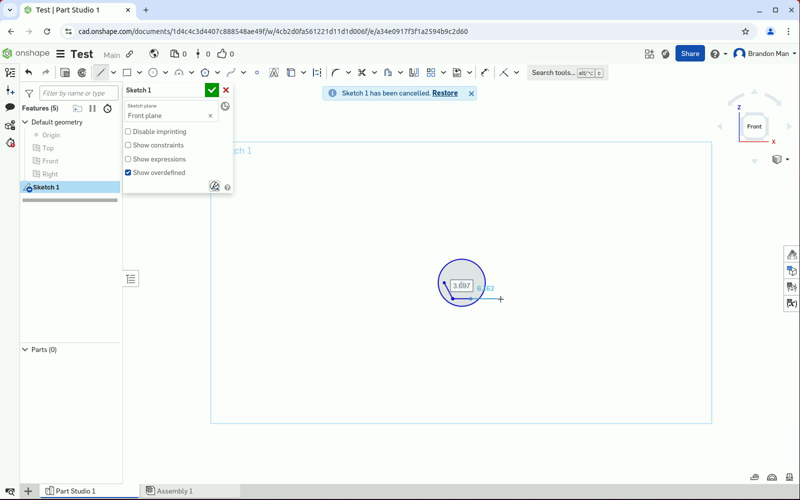
mouse_move(479, 282)
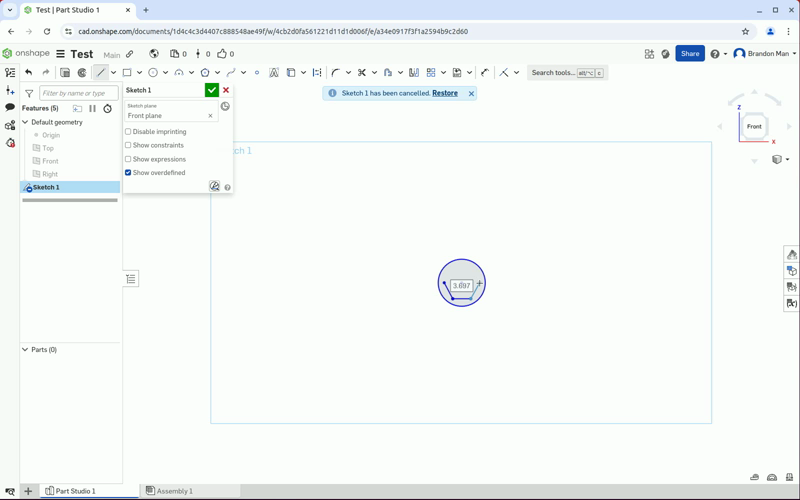
click(479, 282)
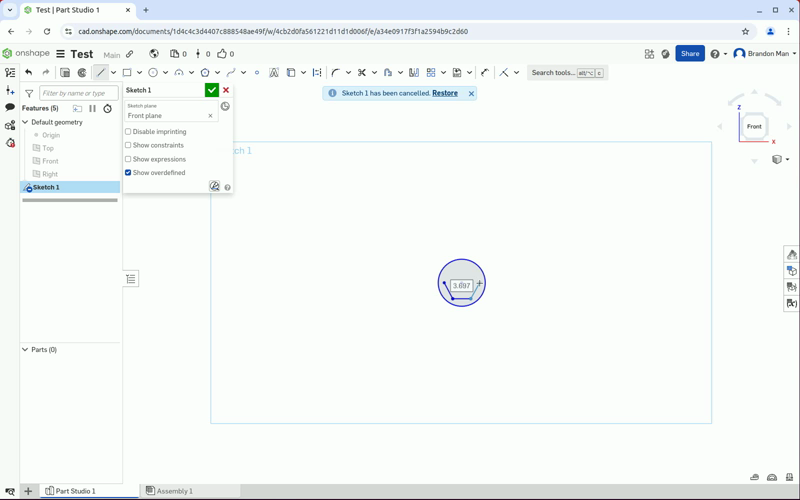
key_up(shift)
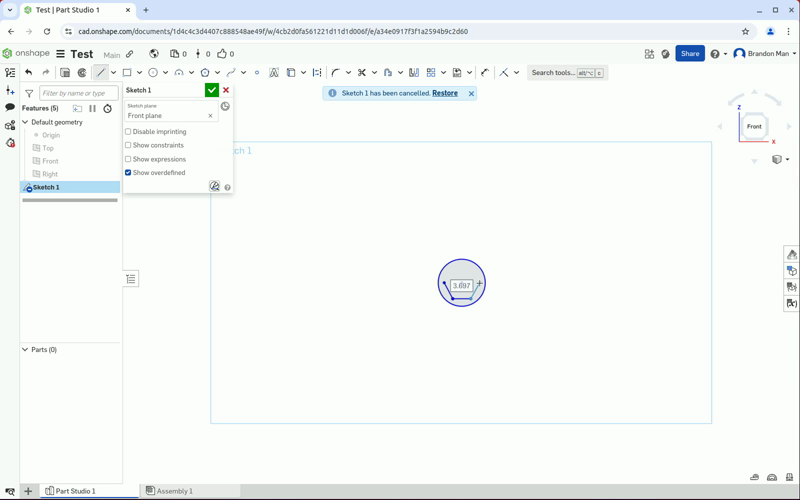
key_down(shift)
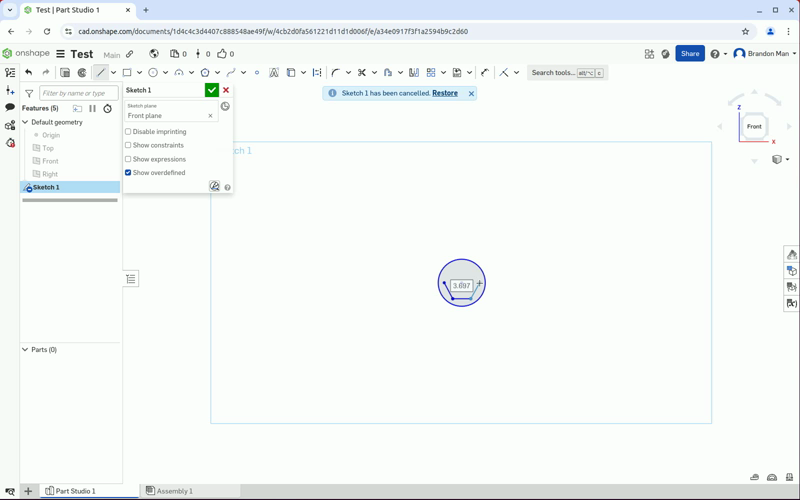
mouse_move(509, 282)
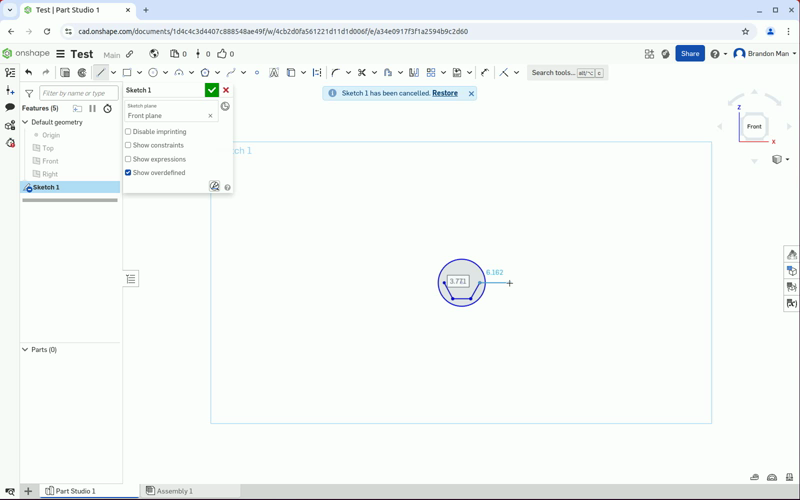
mouse_move(470, 267)
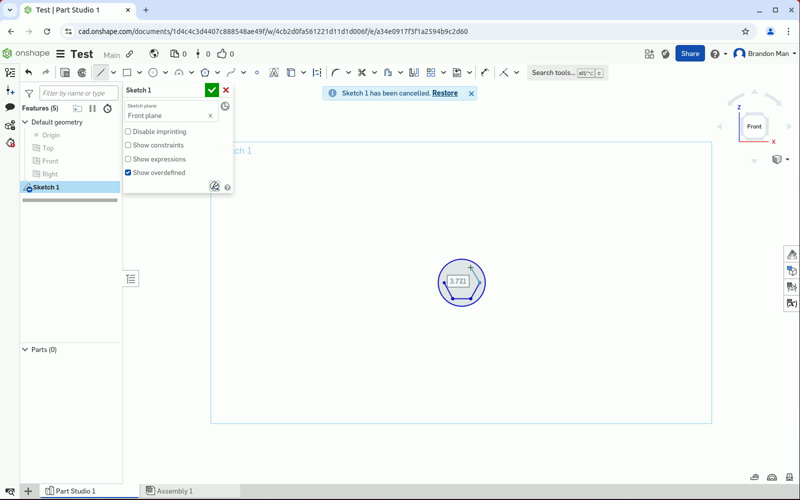
click(470, 267)
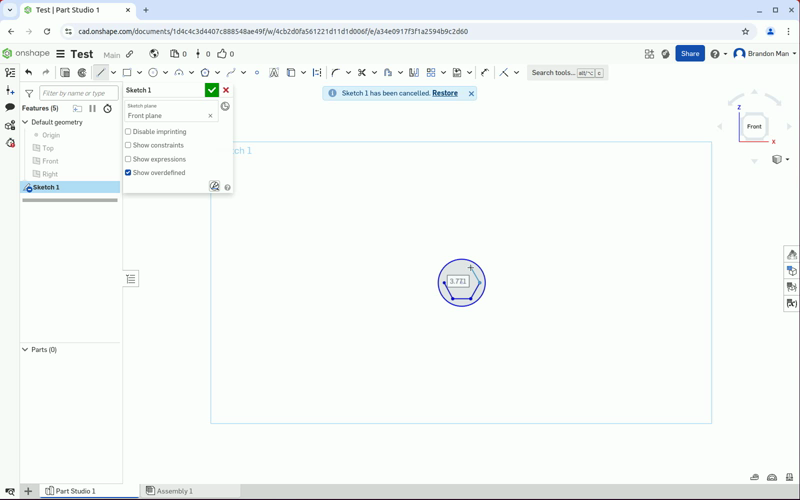
key_up(shift)
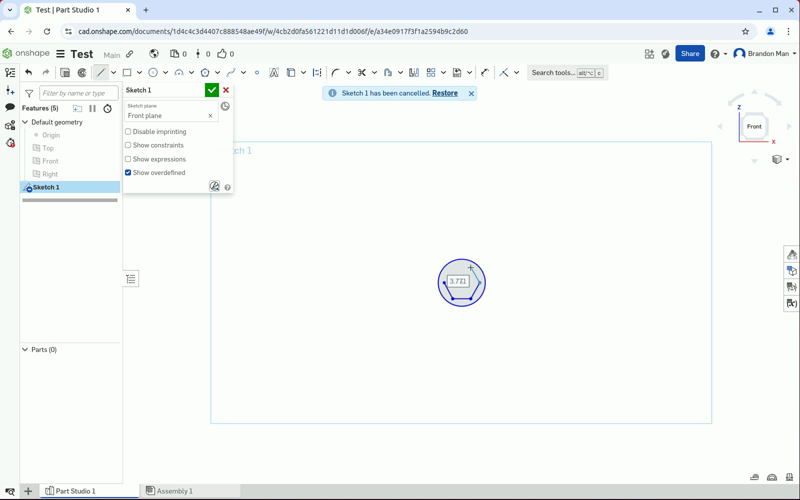
key_down(shift)
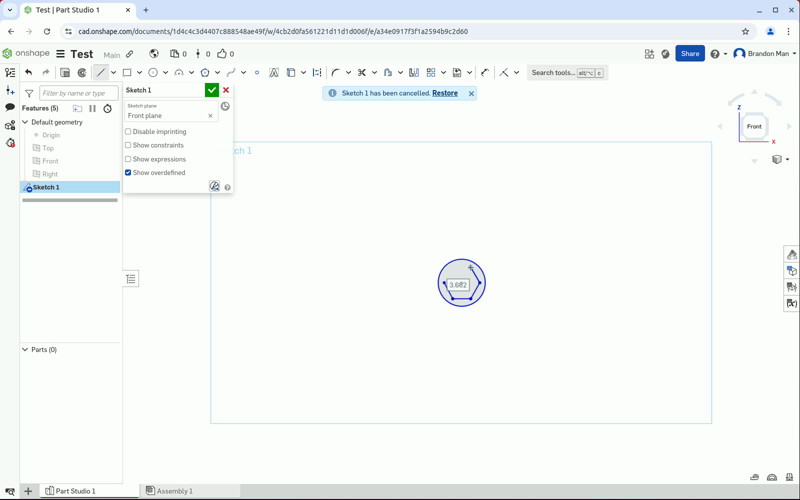
mouse_move(500, 267)
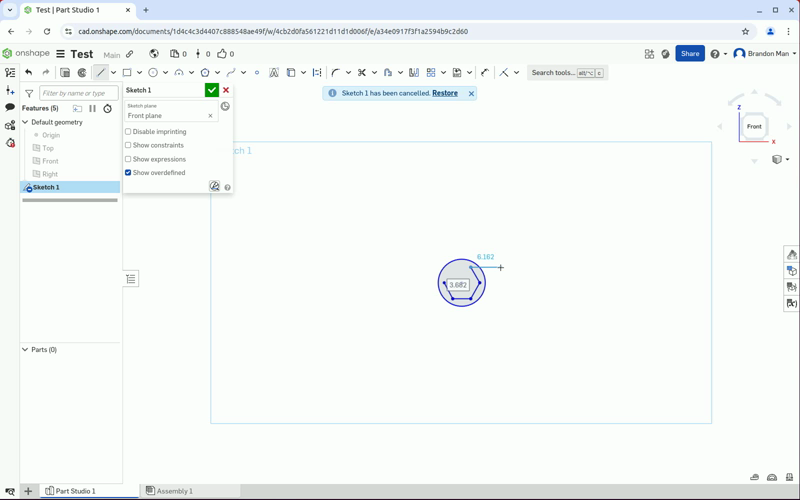
mouse_move(452, 267)
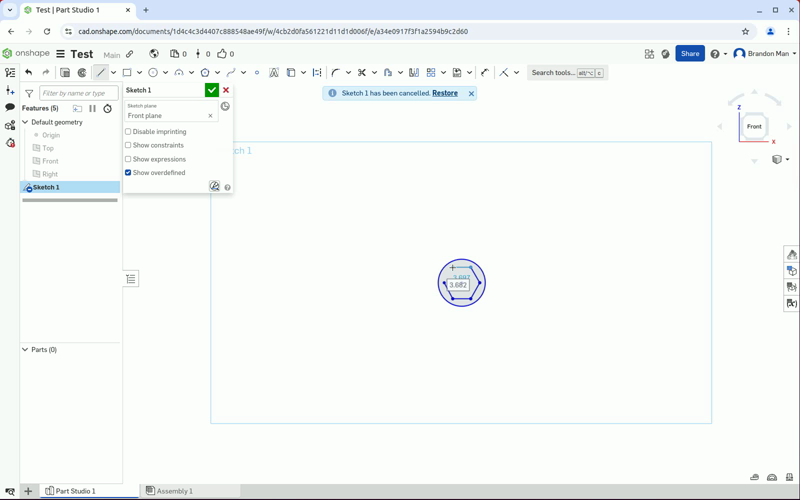
click(452, 267)
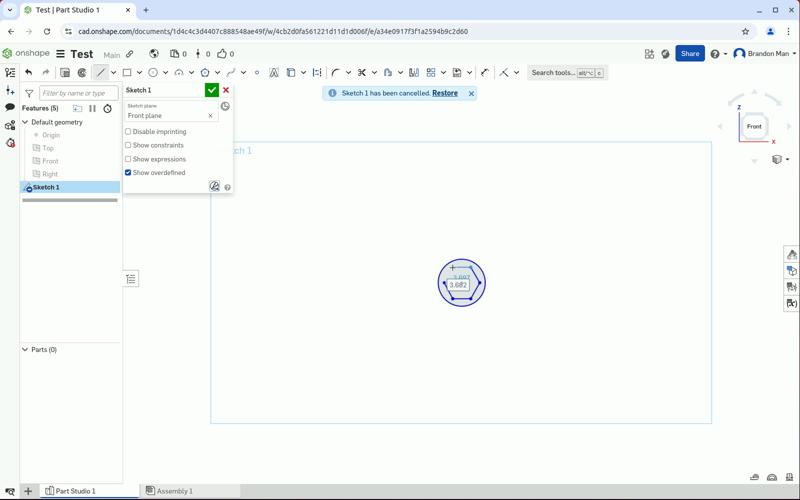
key_up(shift)
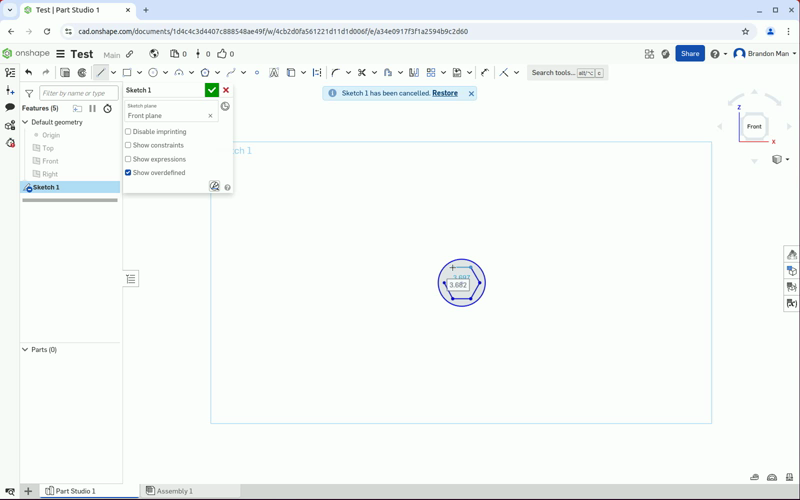
mouse_move(482, 267)
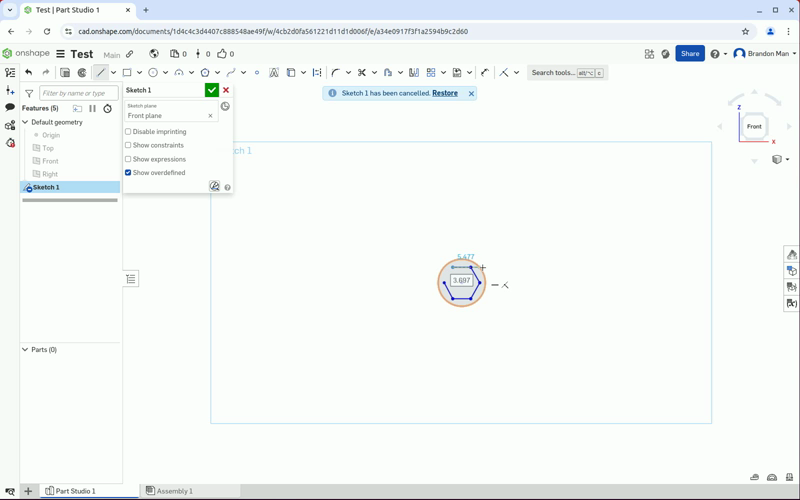
key_down(shift)
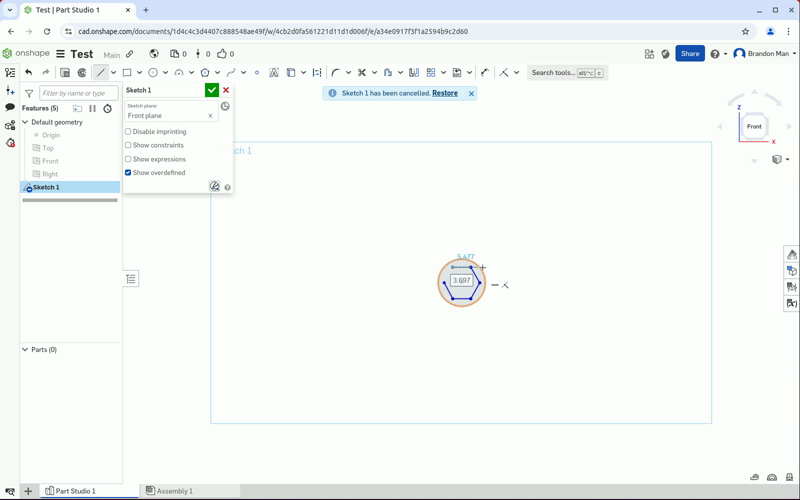
mouse_move(444, 282)
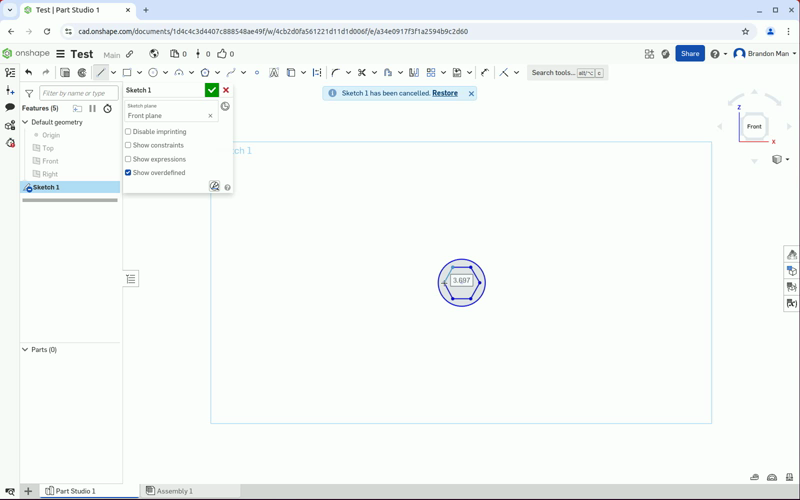
key_up(shift)
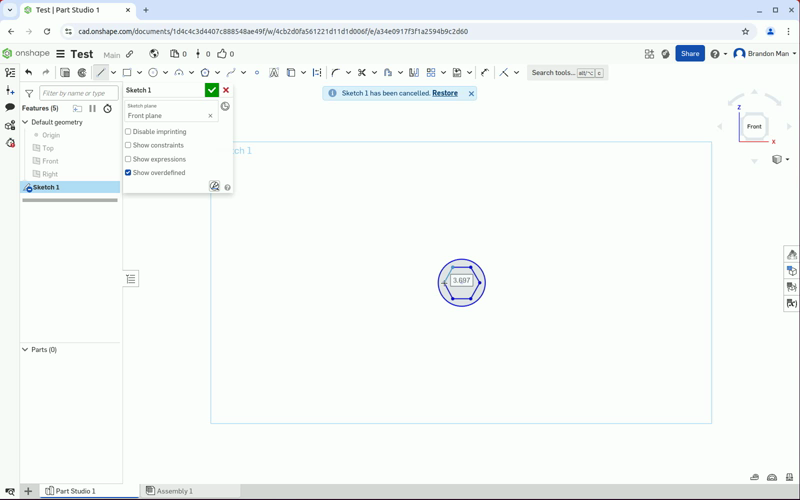
click(444, 282)
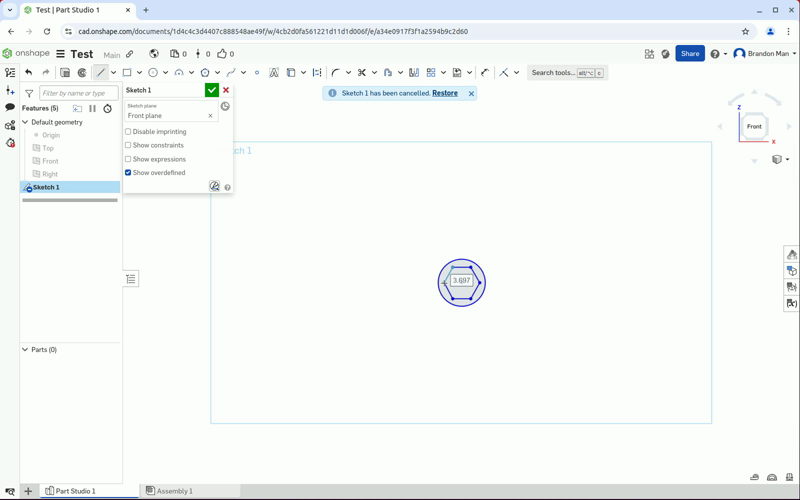
key(esc)
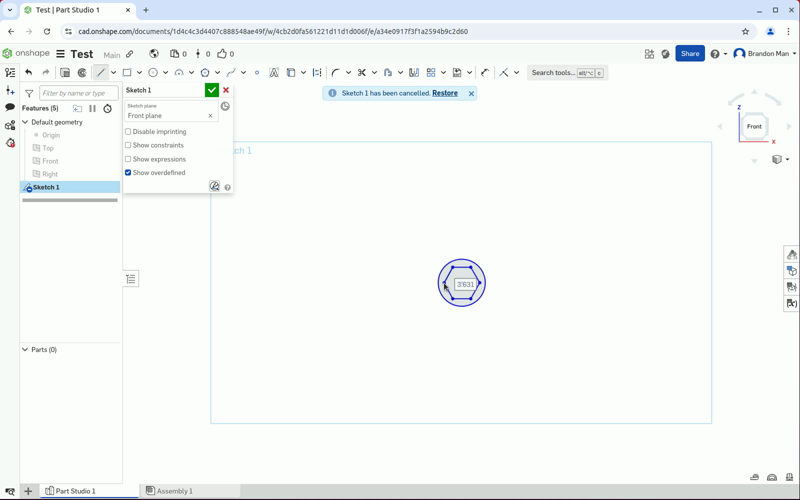
mouse_move(483, 290)
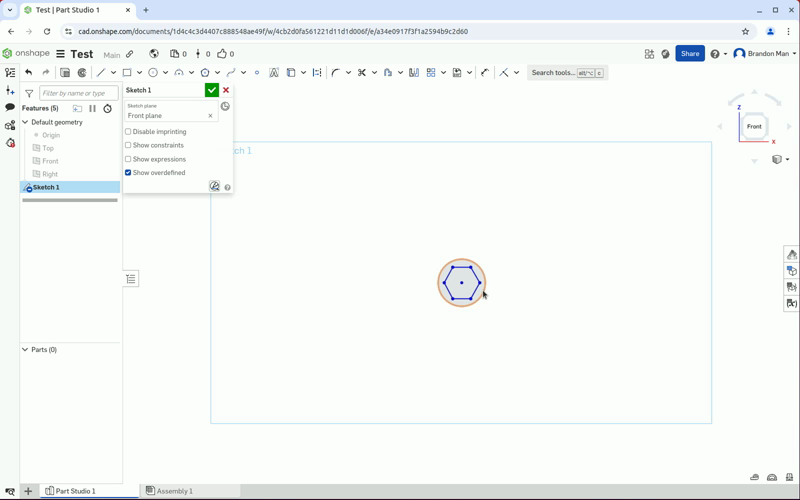
scroll(6)
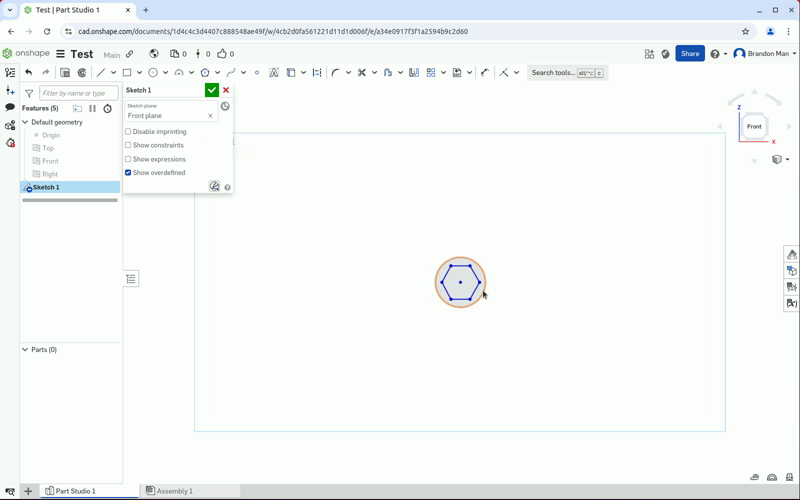
scroll(6)
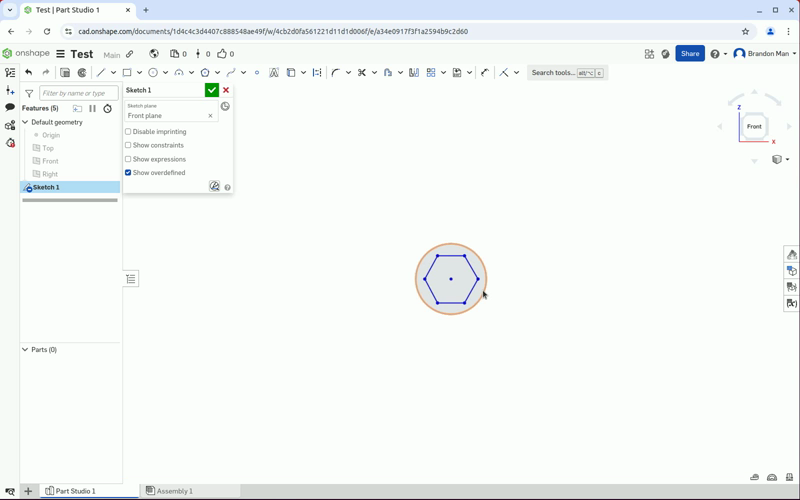
scroll(6)
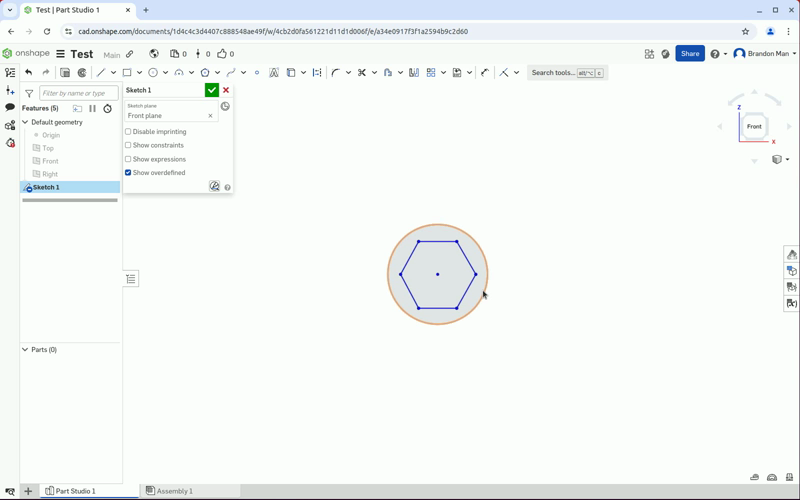
scroll(6)
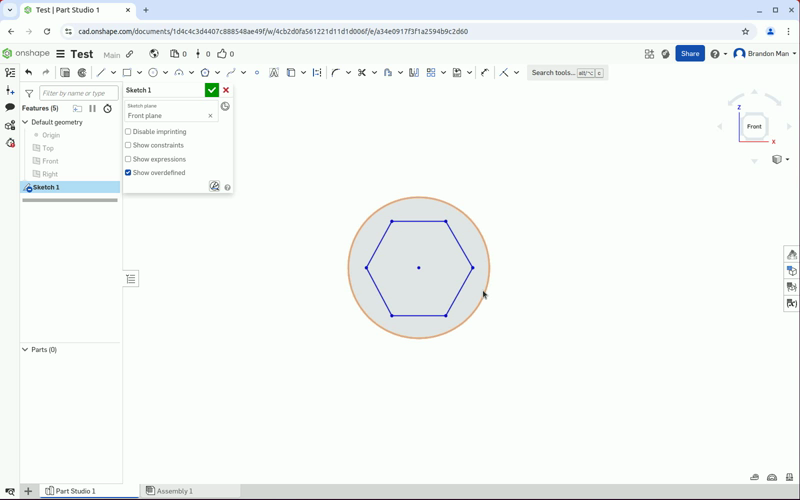
scroll(6)
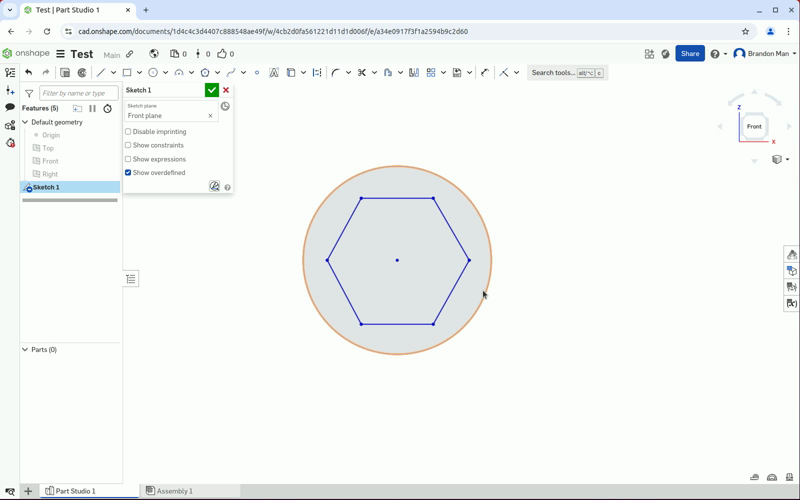
scroll(6)
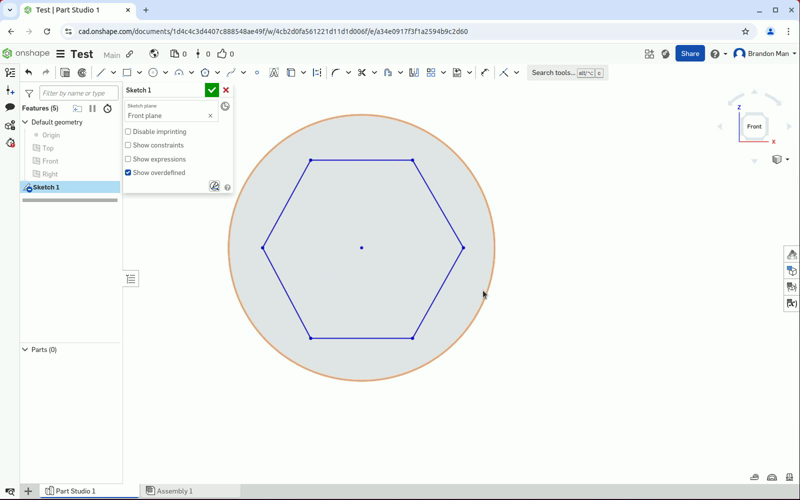
scroll(6)
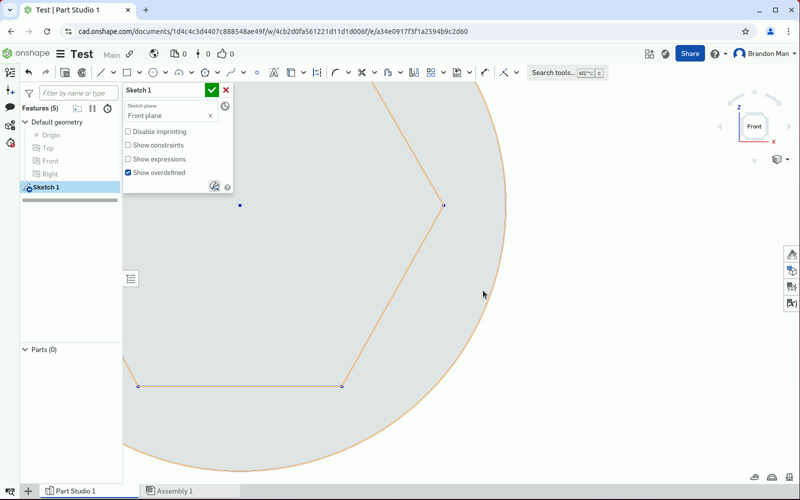
click(483, 290)
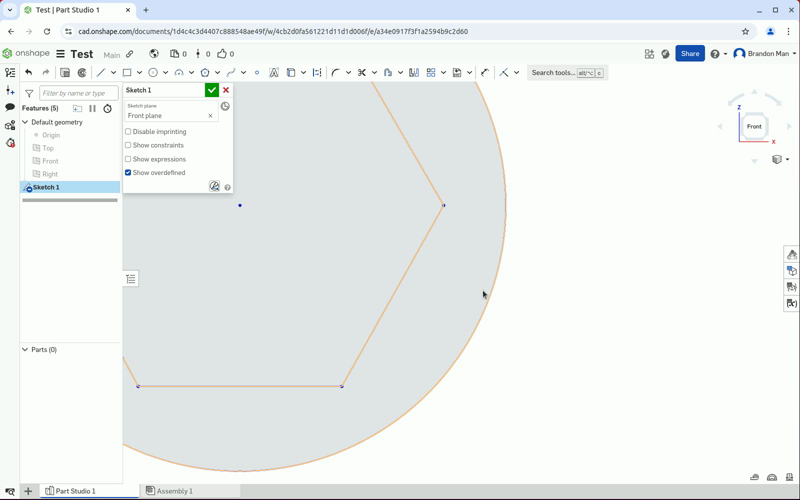
scroll(-6)
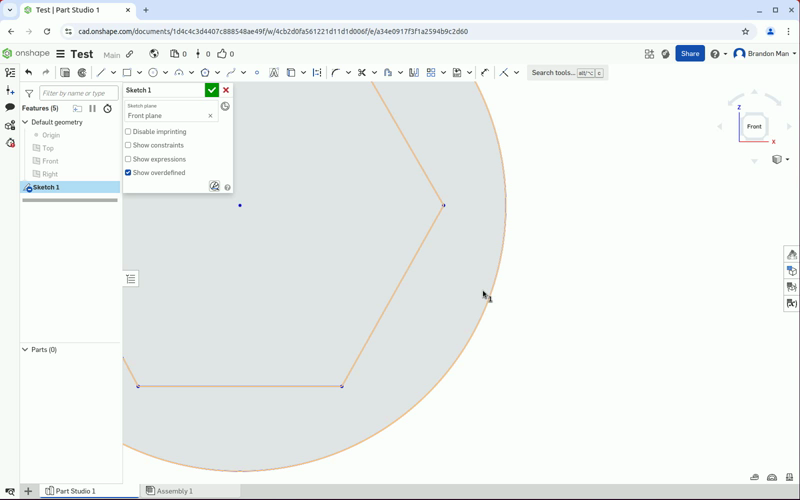
scroll(-6)
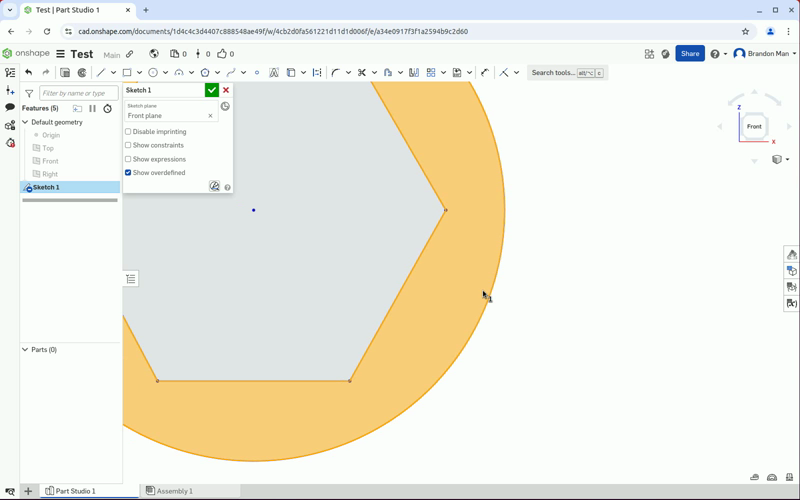
scroll(-6)
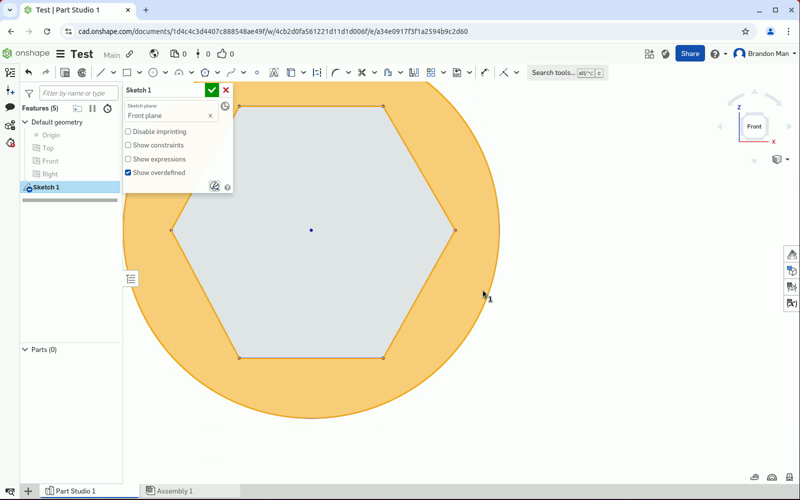
scroll(-6)
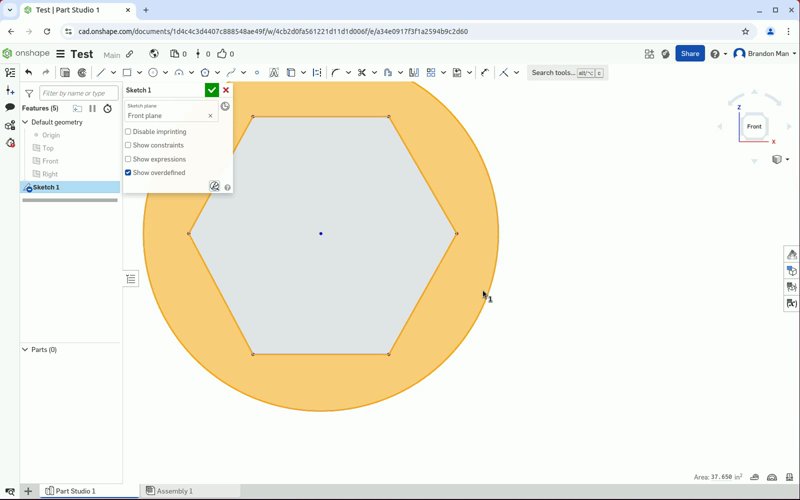
scroll(-6)
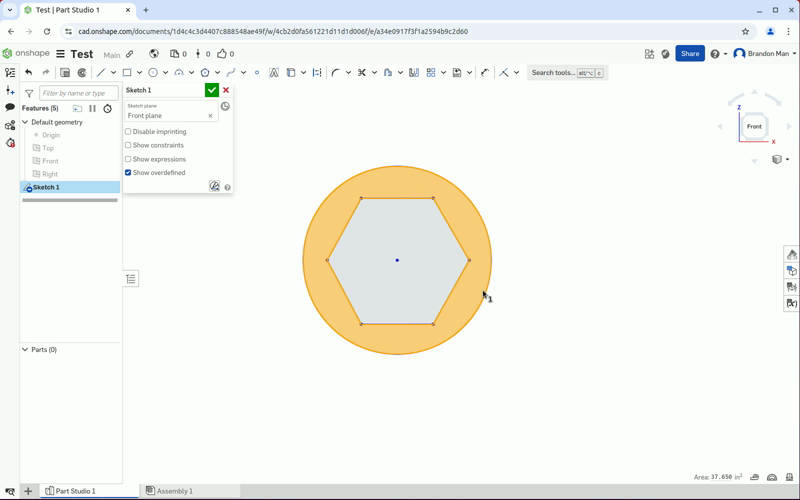
scroll(-6)
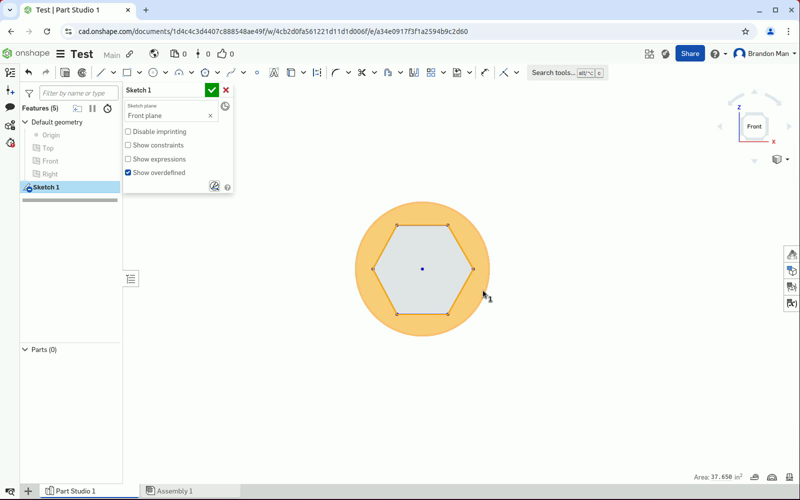
scroll(-6)
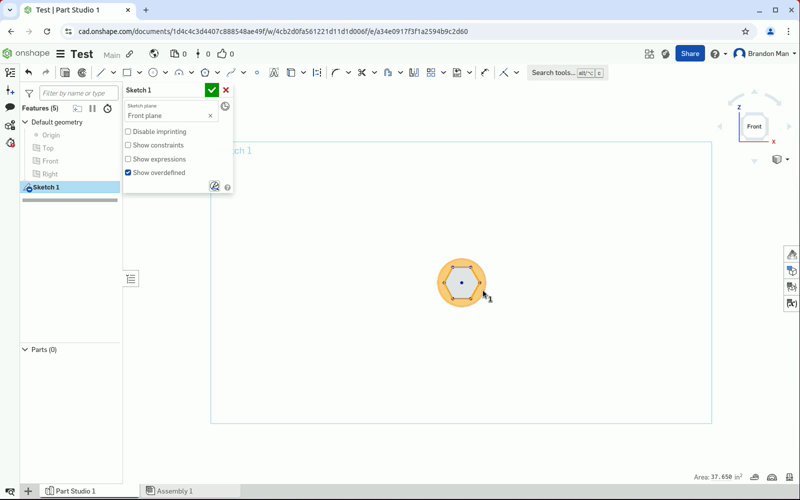
mouse_move(73, 352)
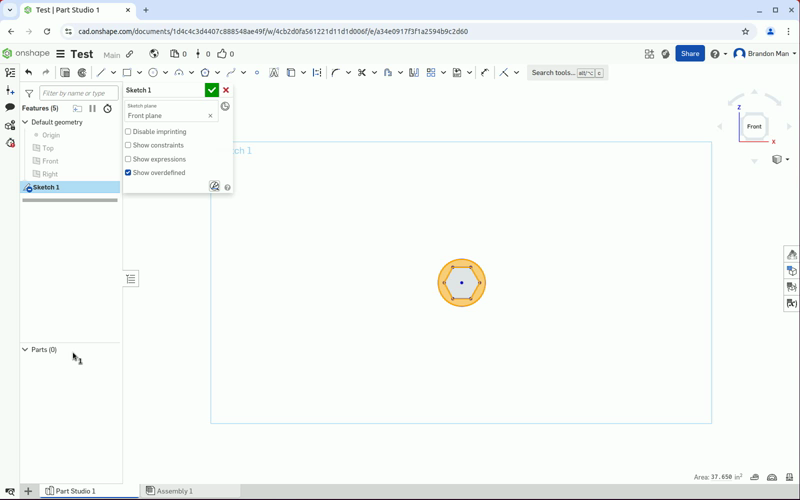
key(shift+y)
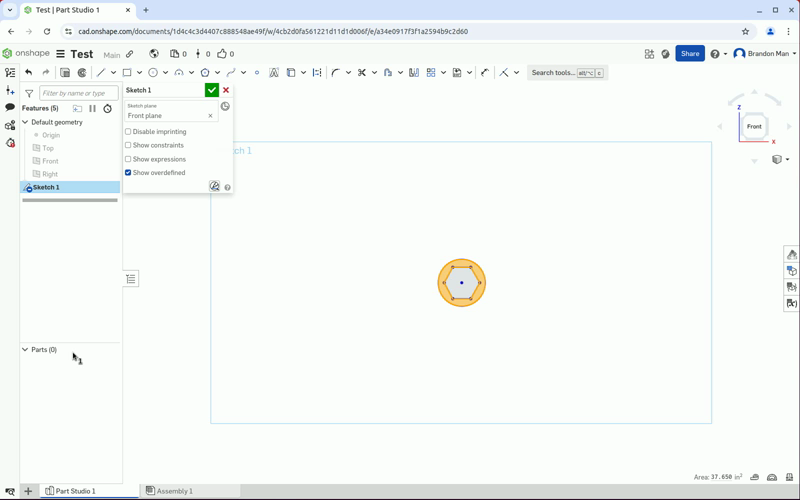
key(shift+e)
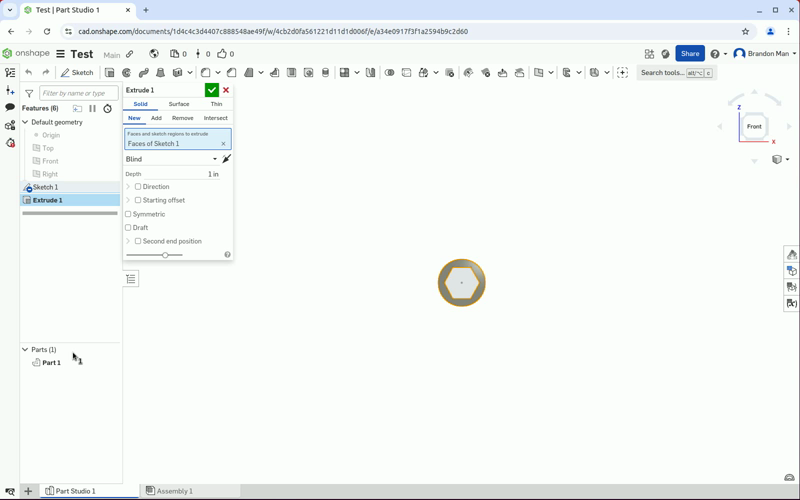
mouse_move(143, 106)
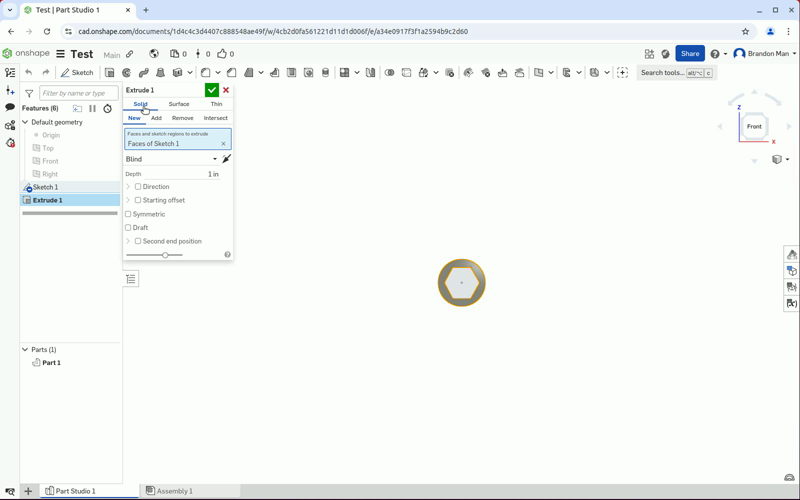
click(143, 106)
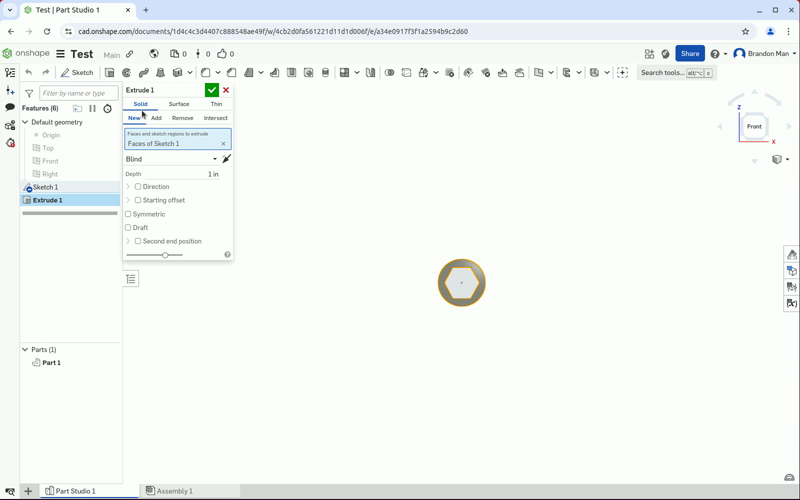
mouse_move(137, 120)
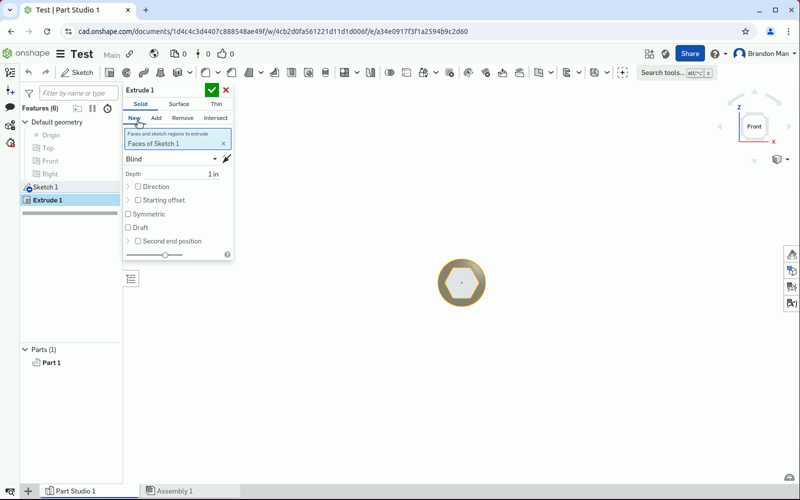
click(137, 120)
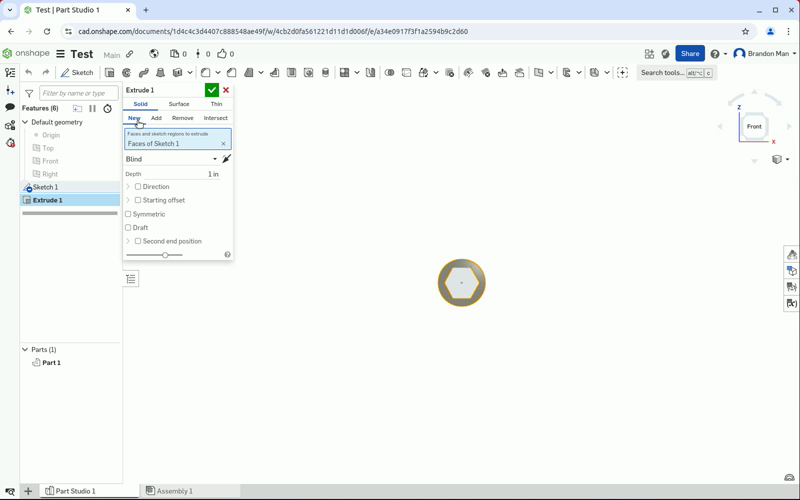
key(tab, 4)
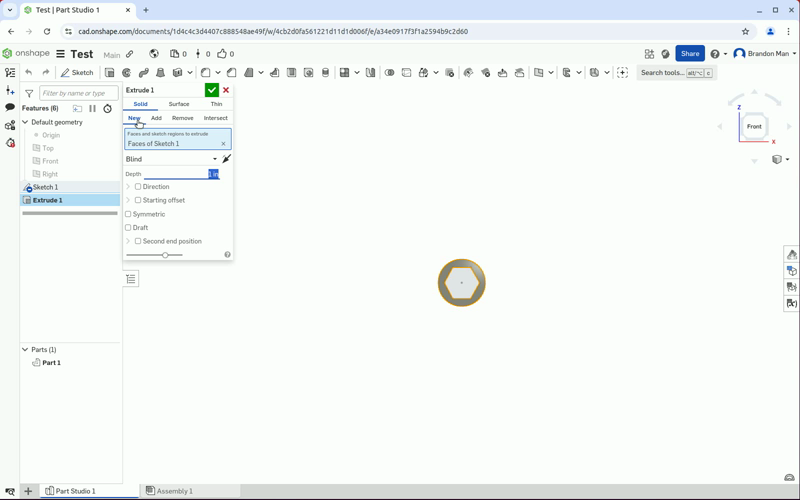
text(1.444)
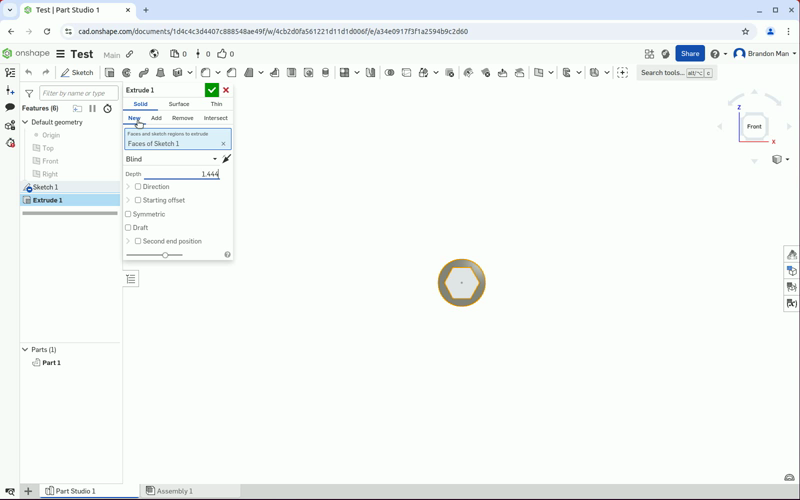
key(tab, 3)
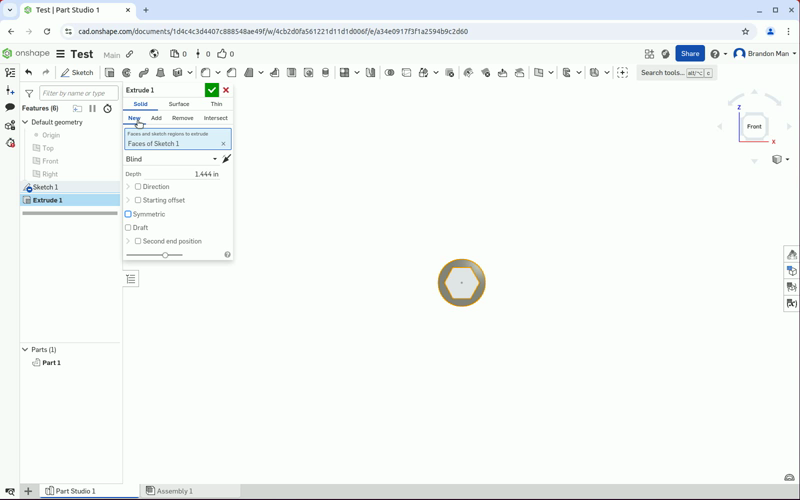
key(space)
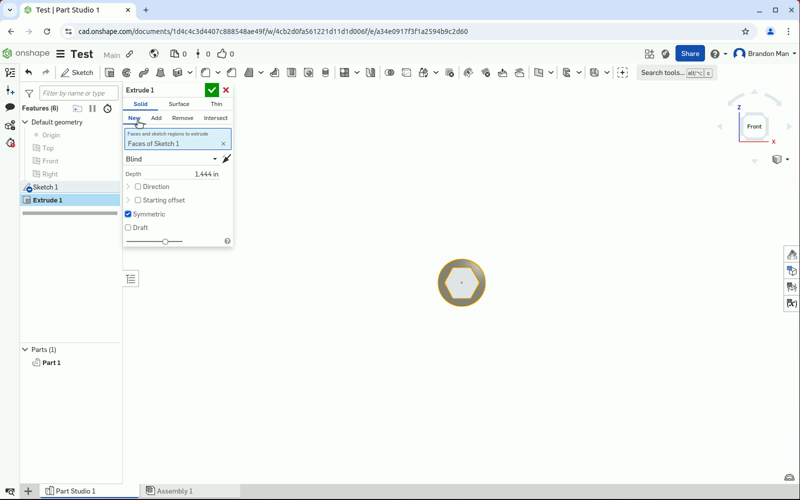
key(enter)
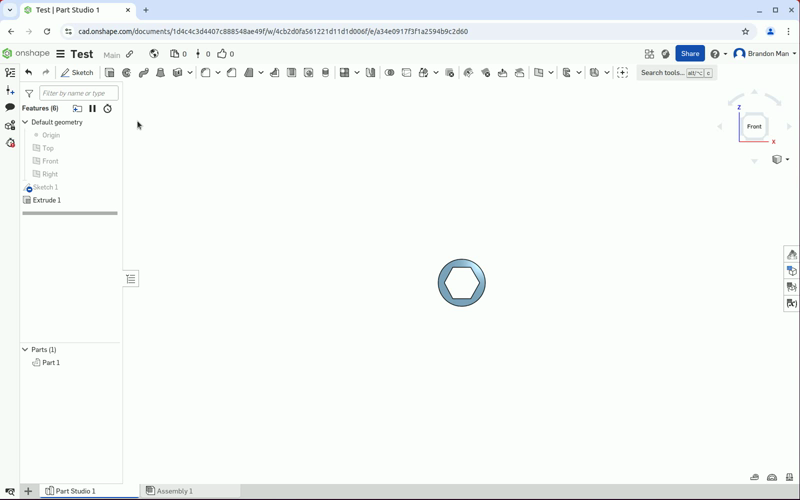
key(shift+h)
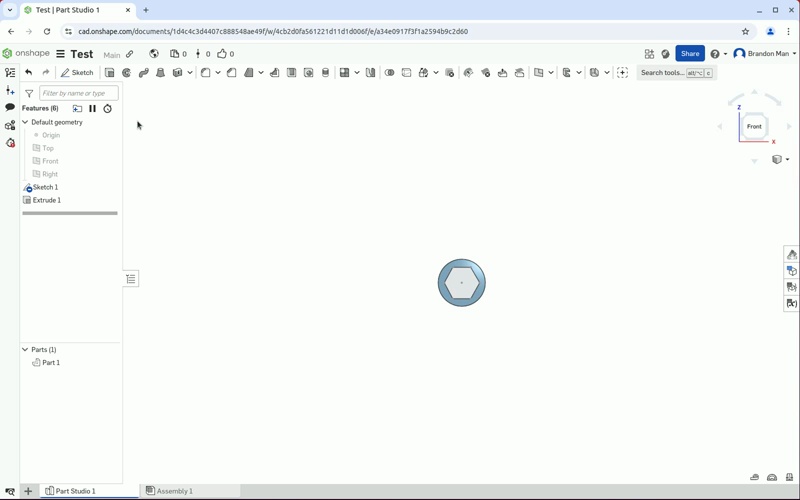
key(shift+h)
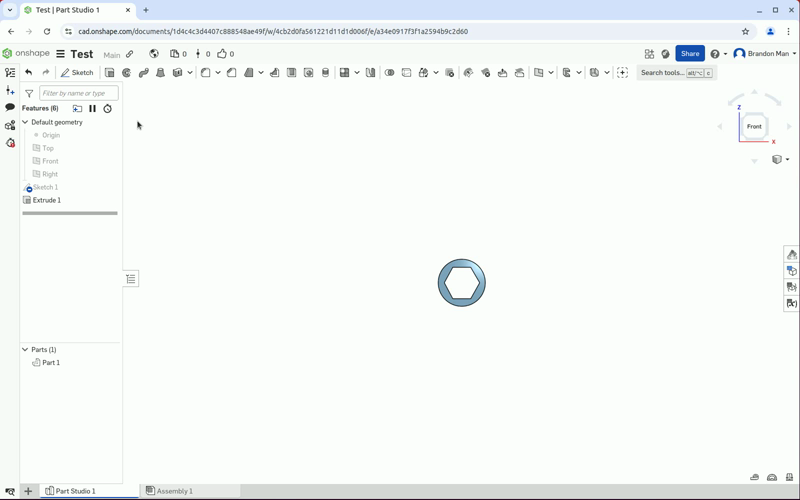
mouse_move(73, 189)
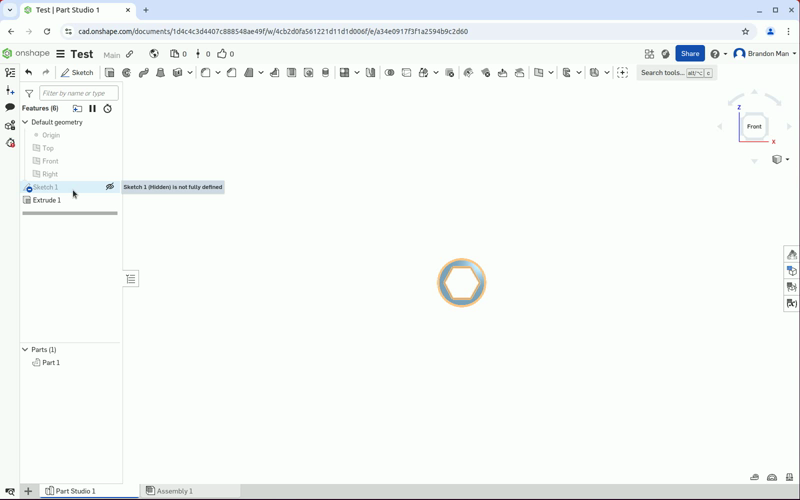
click(73, 189)
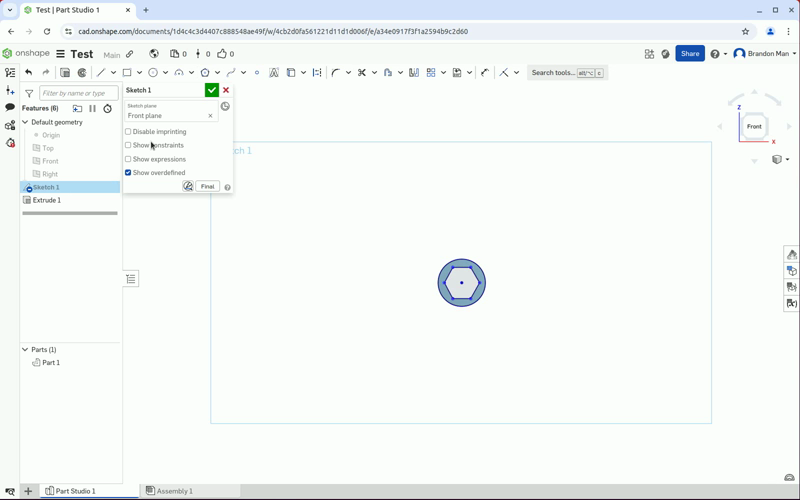
mouse_move(229, 92)
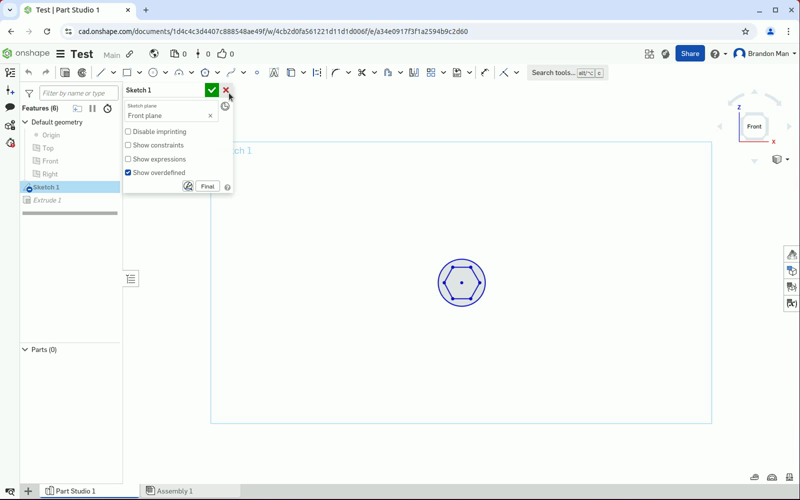
click(229, 92)
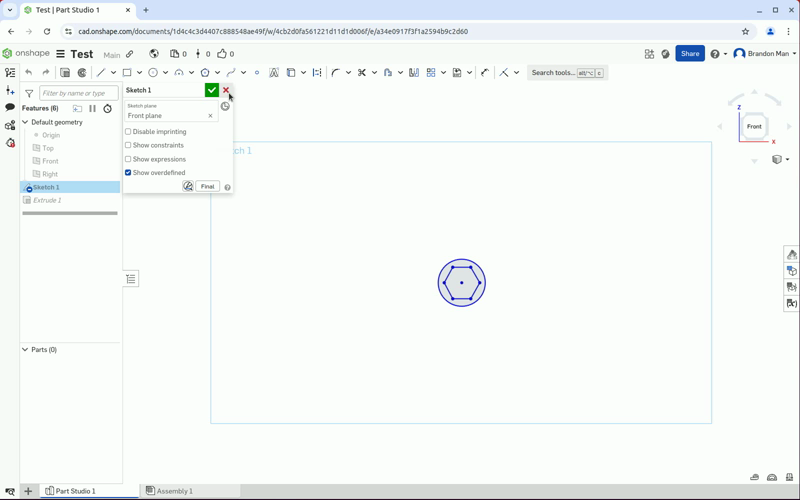
key(shift+s)
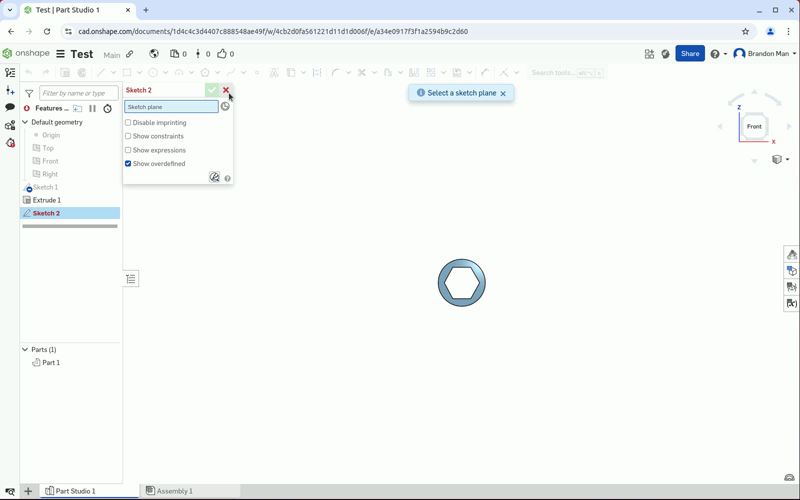
mouse_move(73, 163)
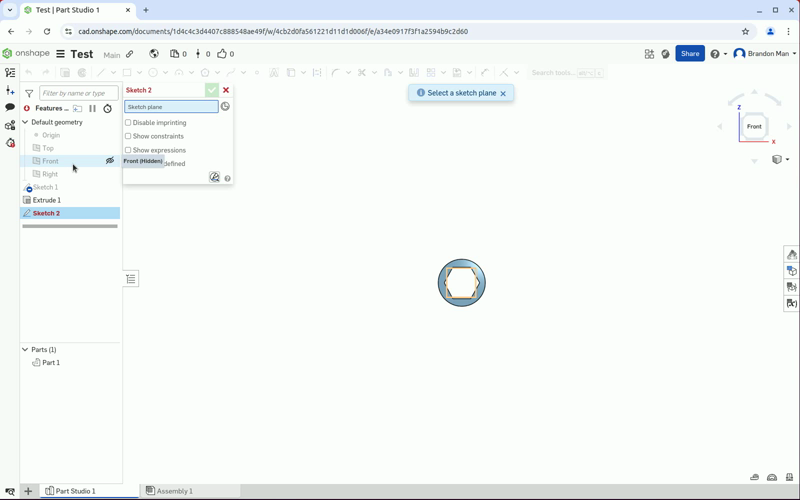
click(73, 163)
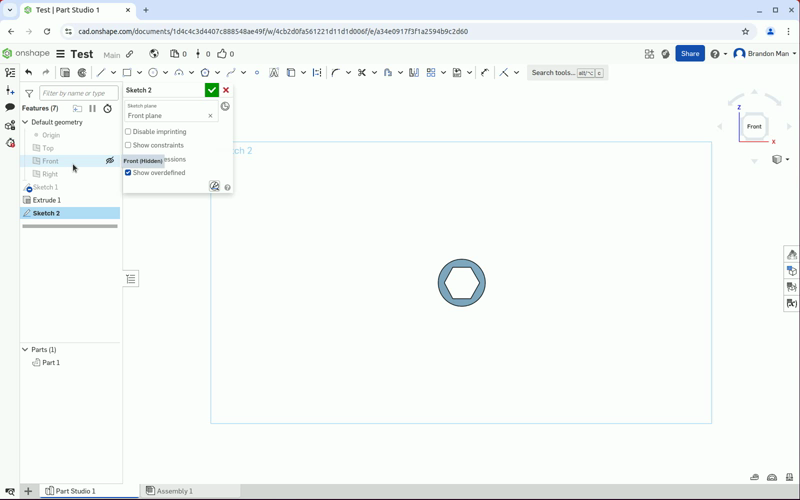
mouse_move(73, 352)
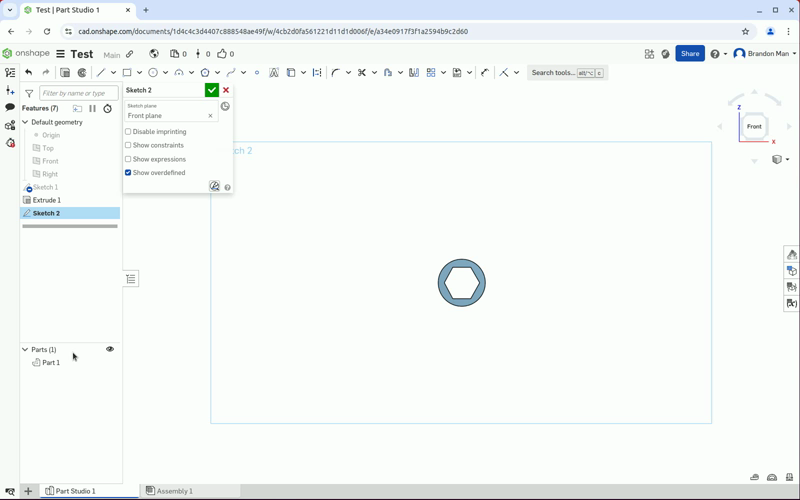
key(y)
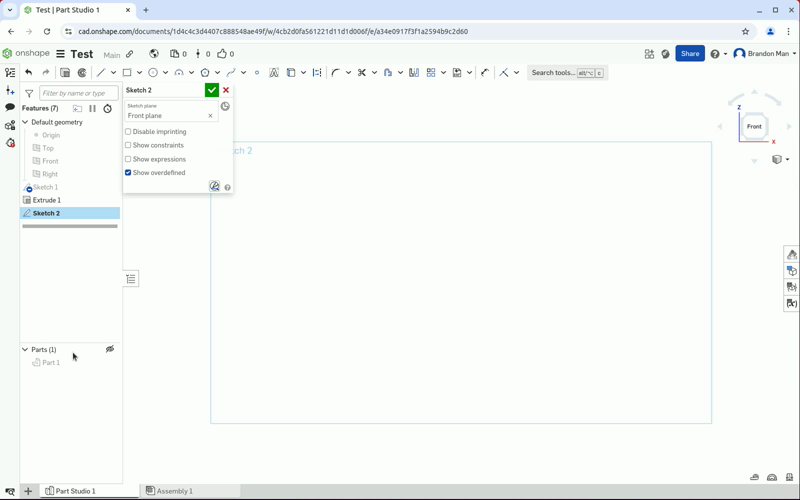
key(c)
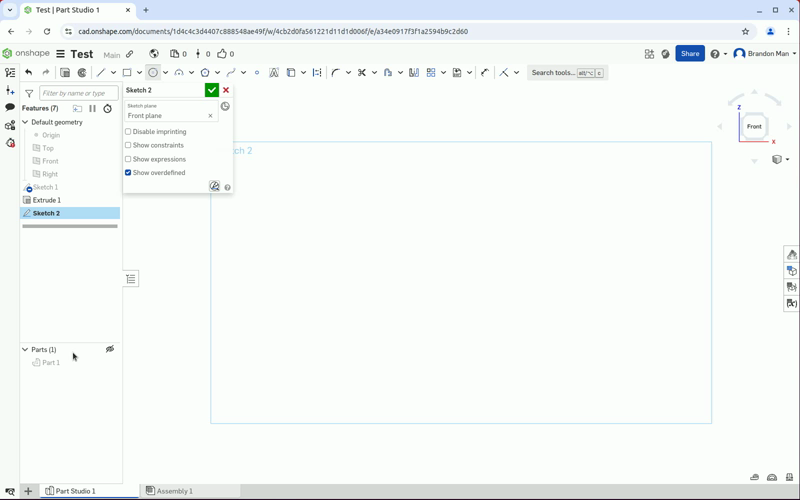
key_down(shift)
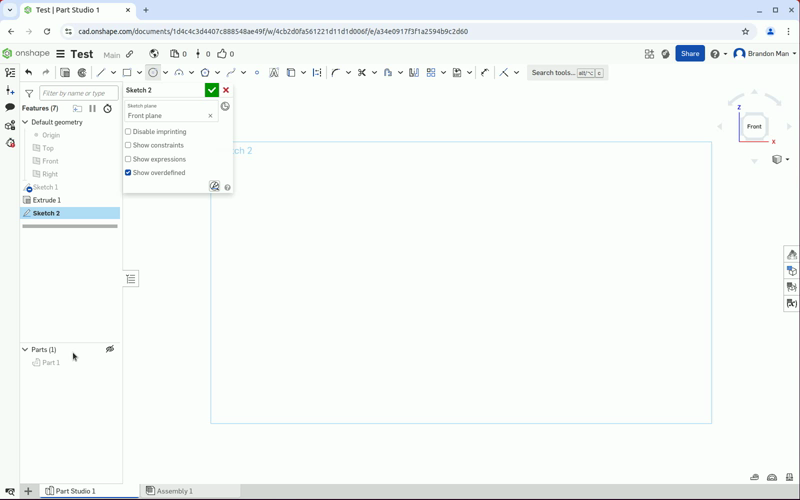
mouse_move(558, 282)
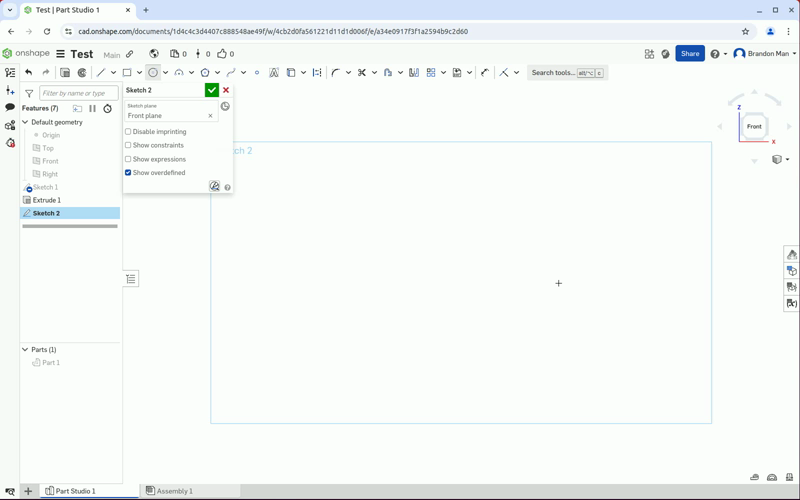
click(558, 282)
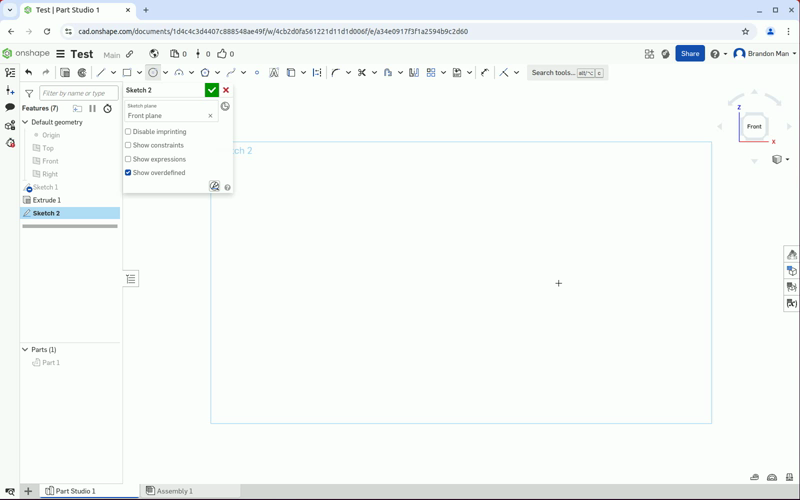
key_up(shift)
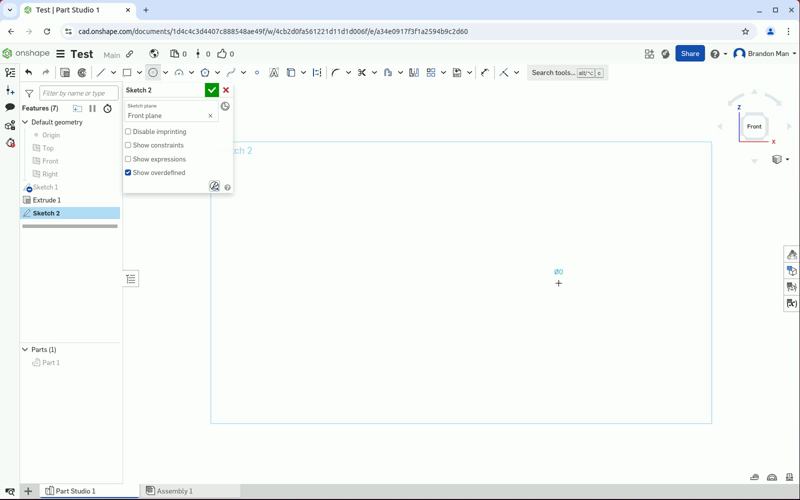
mouse_move(574, 282)
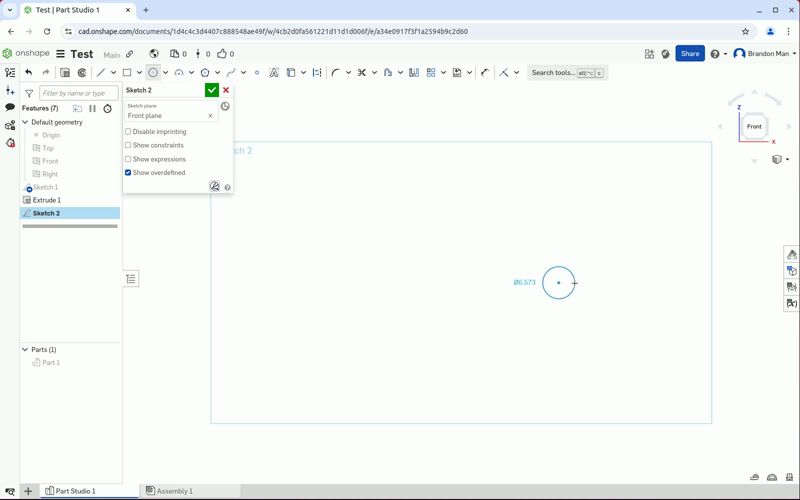
click(574, 282)
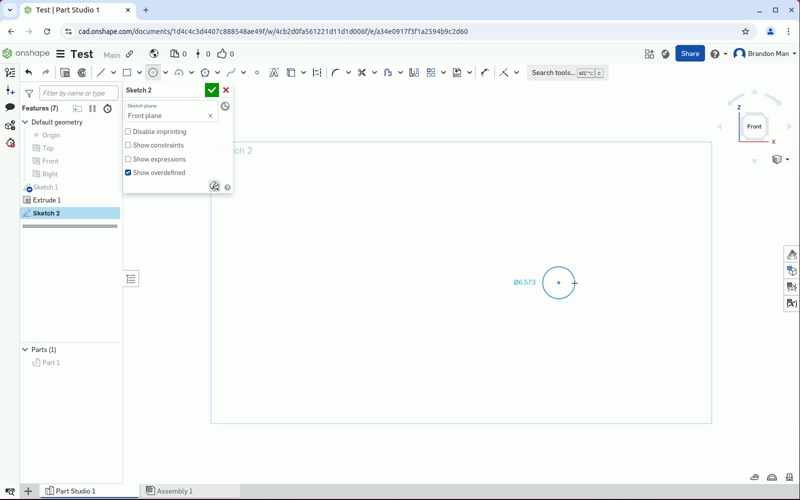
key(esc)
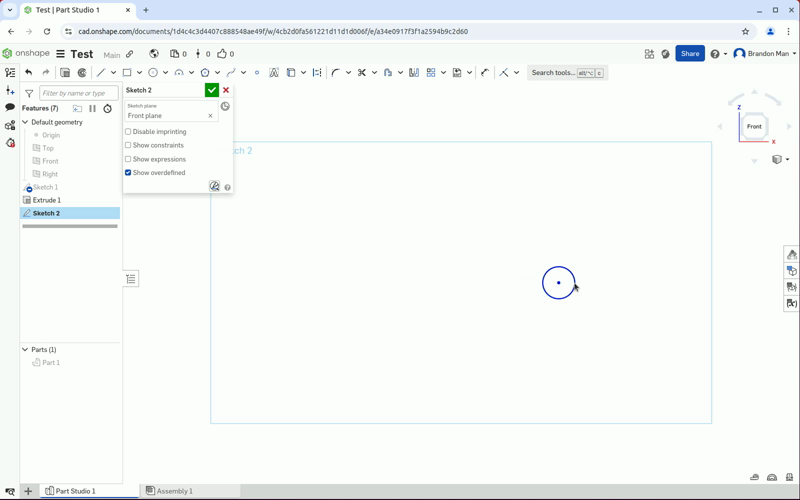
key(l)
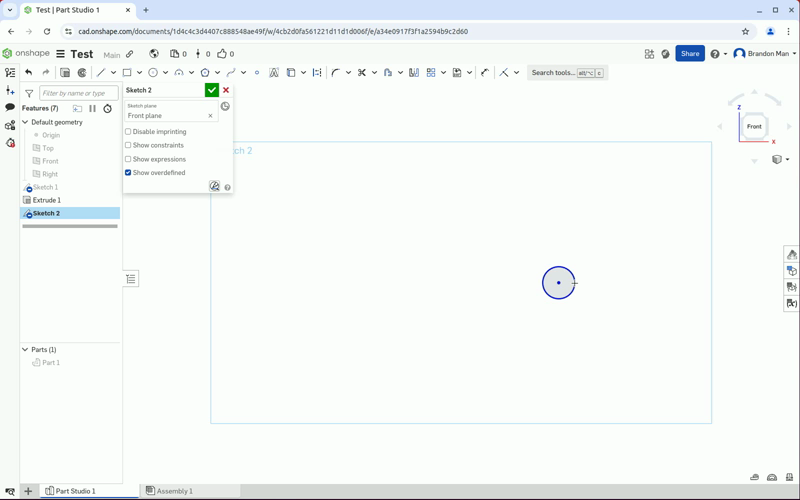
key_down(shift)
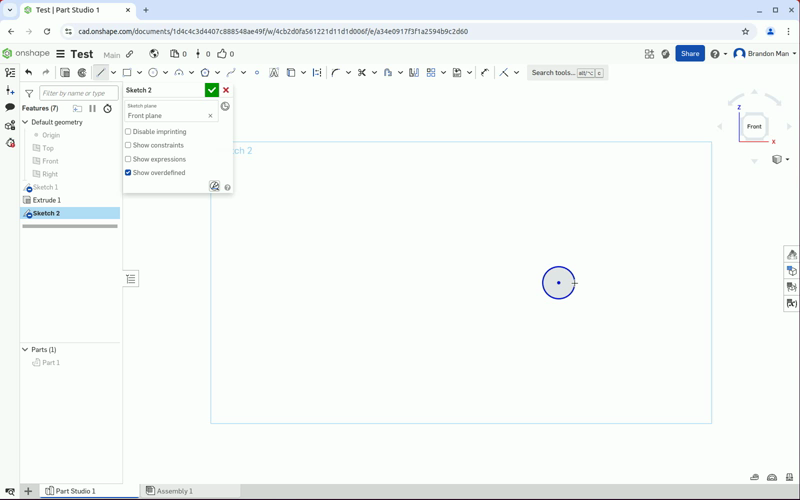
mouse_move(547, 279)
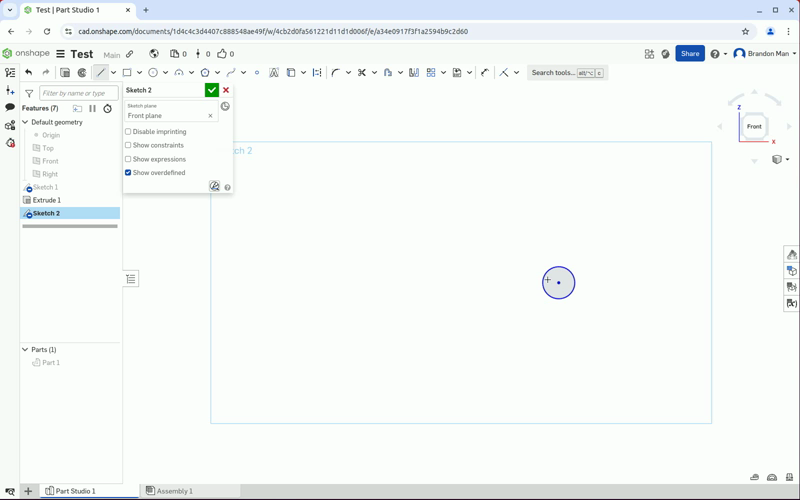
click(547, 279)
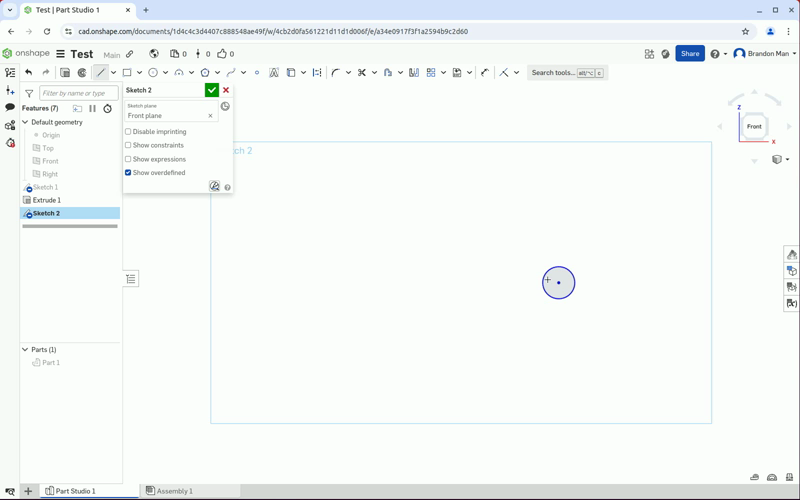
key_up(shift)
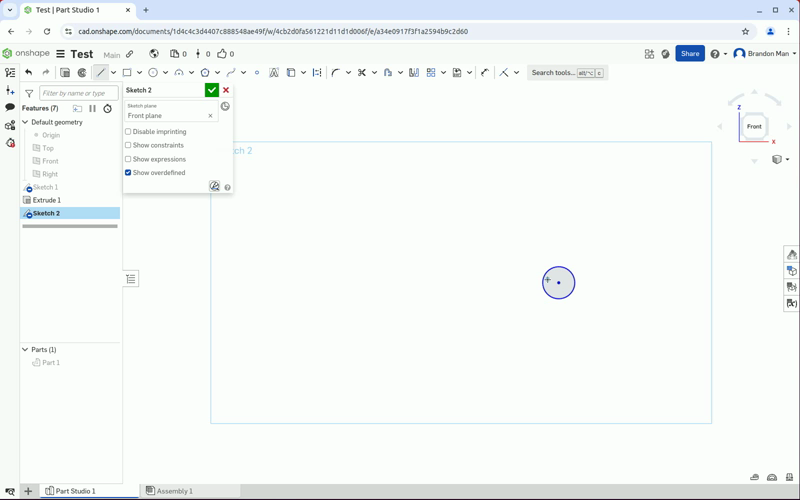
key_down(shift)
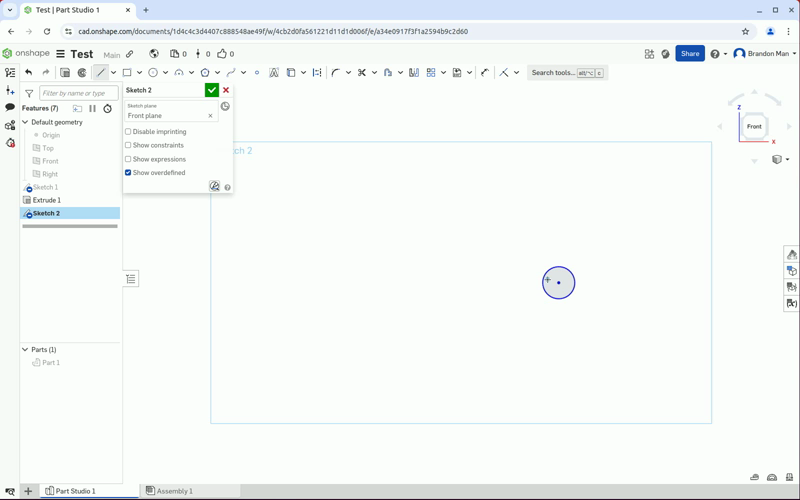
mouse_move(577, 279)
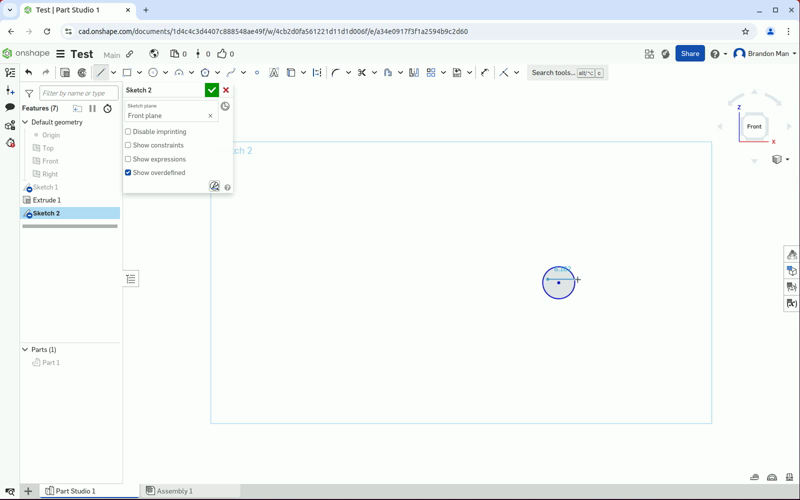
mouse_move(551, 292)
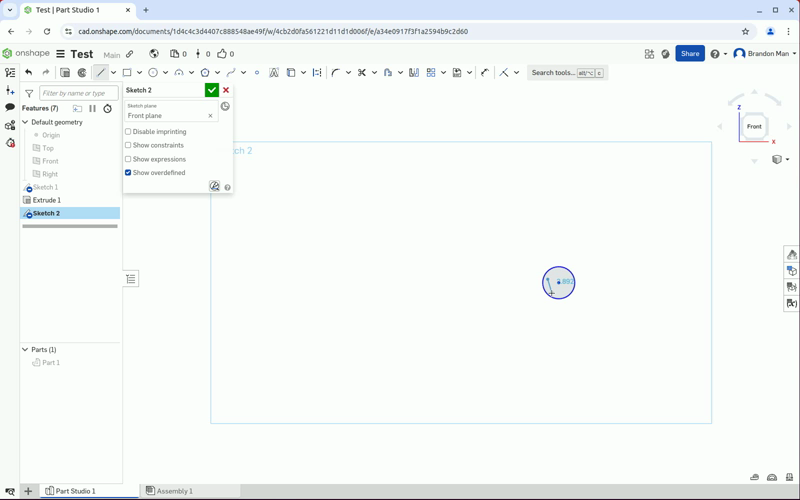
click(551, 292)
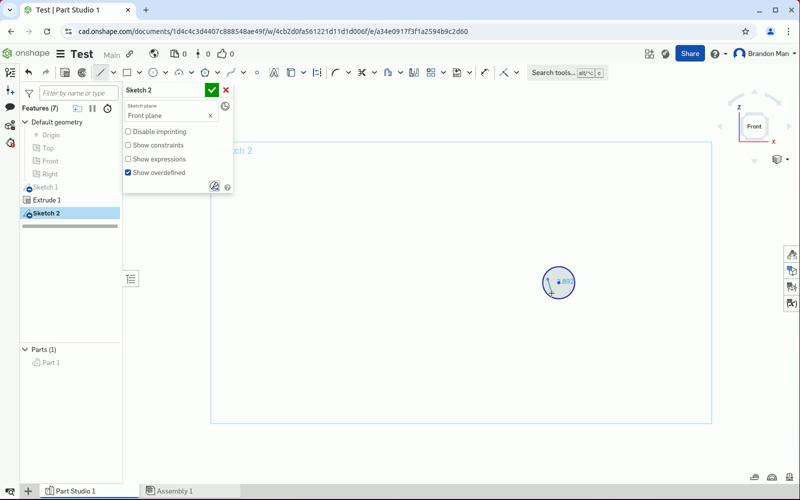
key_up(shift)
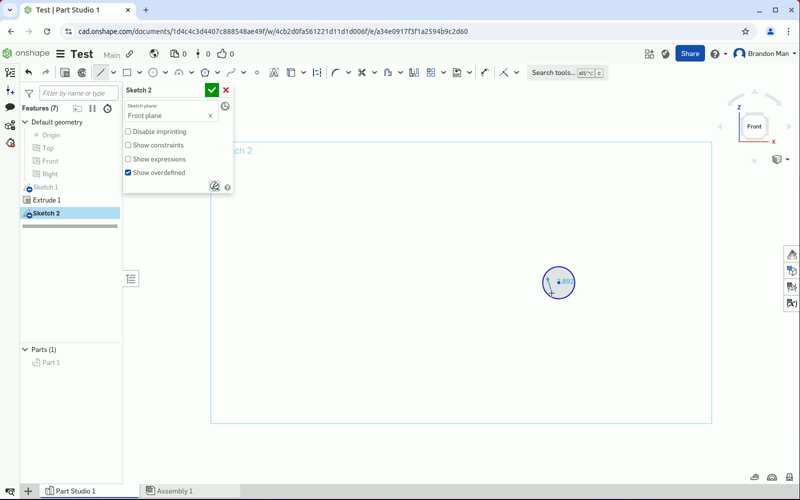
key_down(shift)
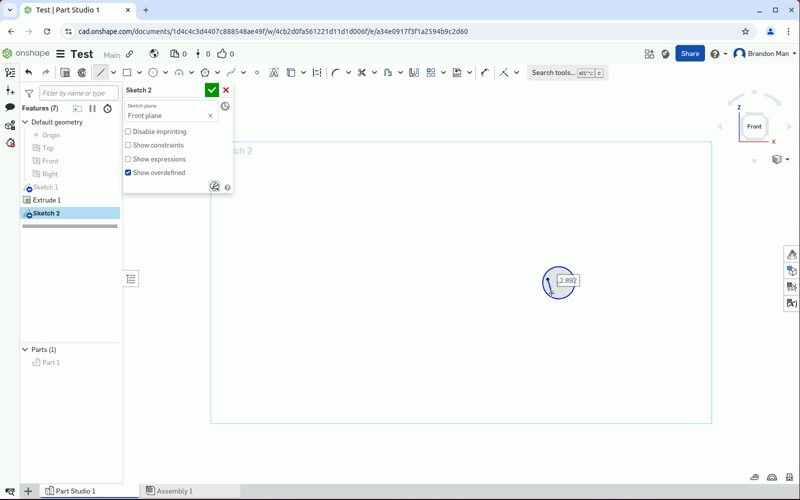
mouse_move(581, 292)
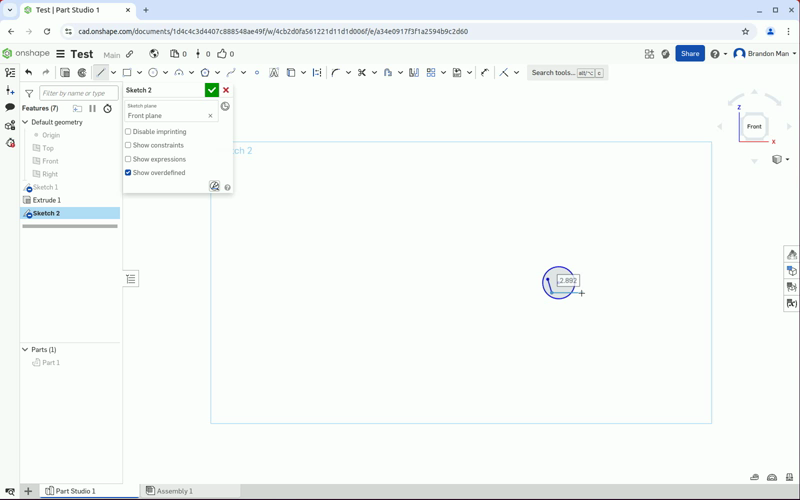
mouse_move(565, 292)
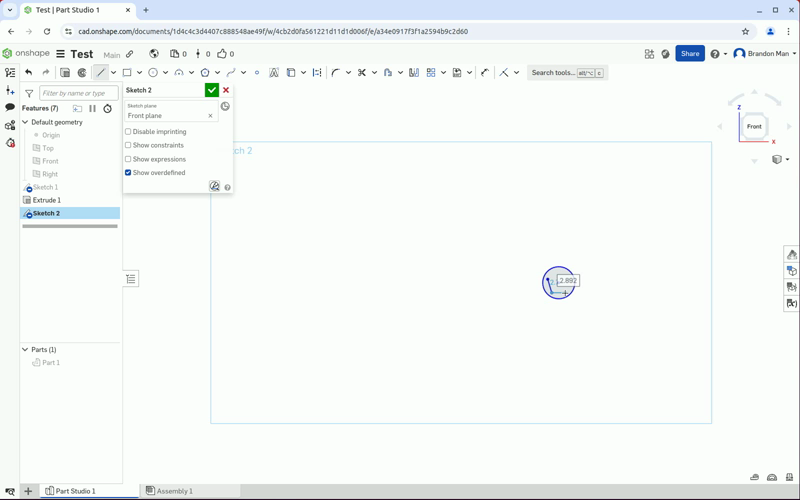
click(565, 292)
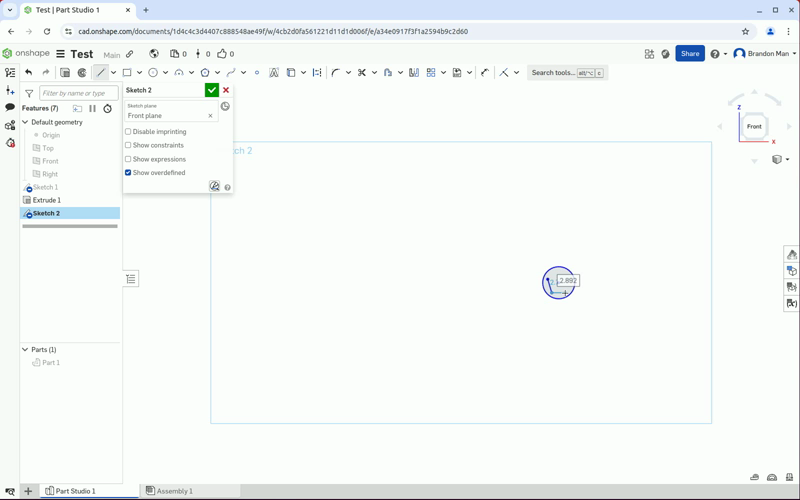
key_up(shift)
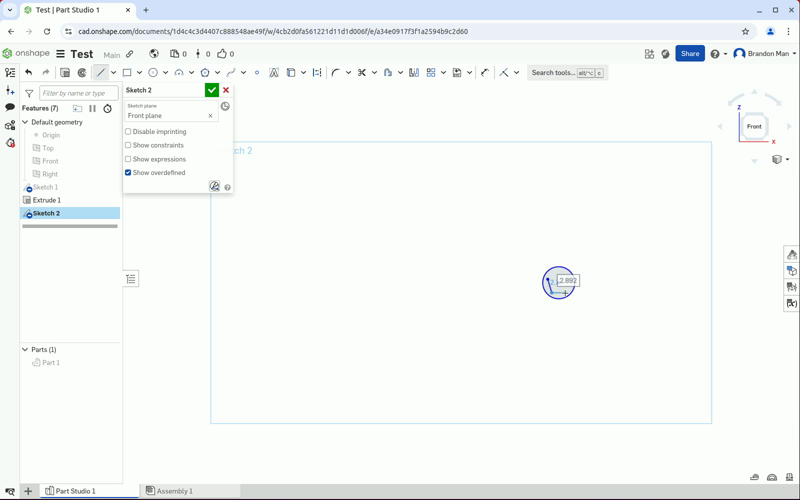
key_down(shift)
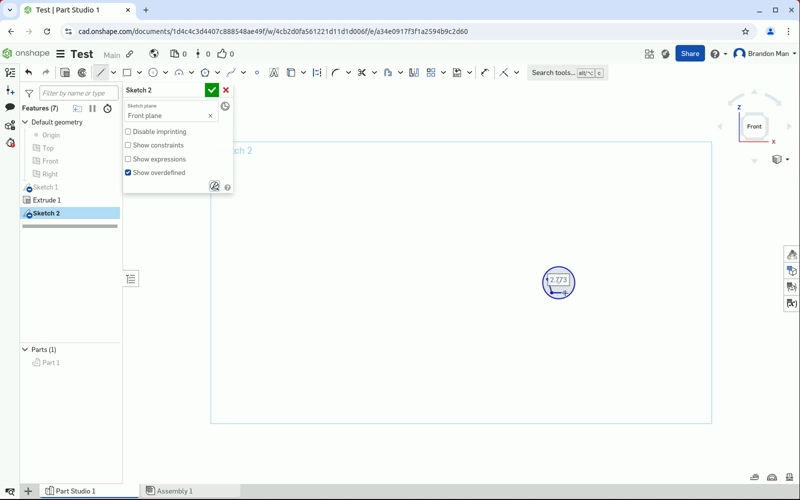
mouse_move(589, 292)
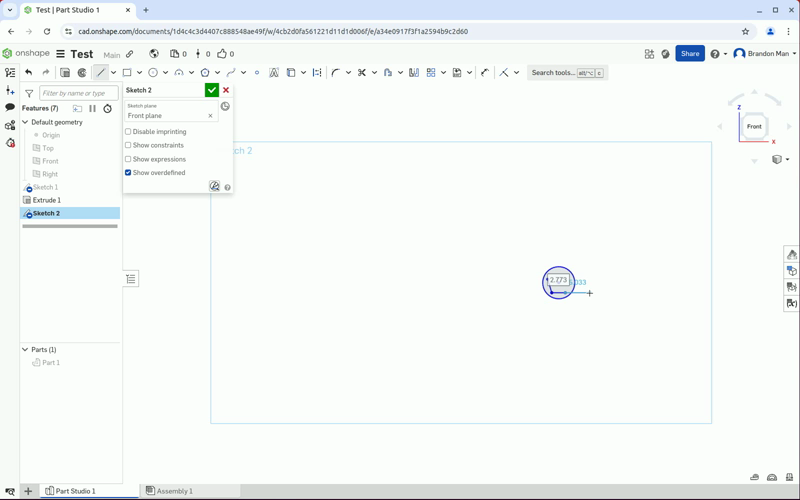
mouse_move(569, 279)
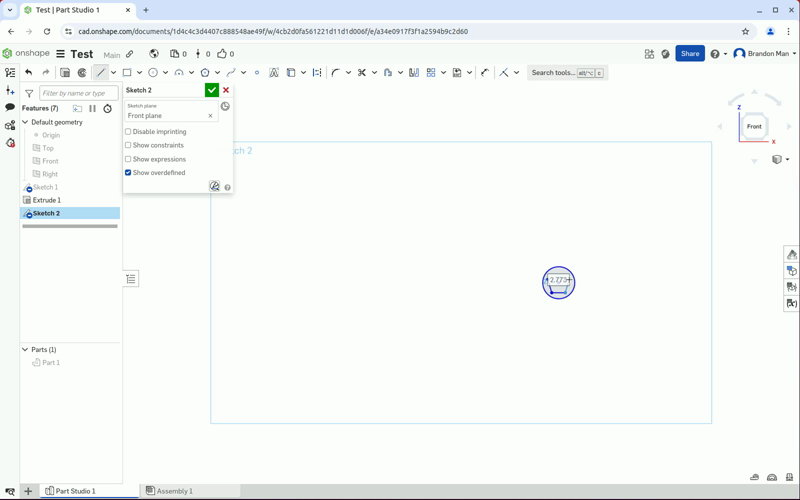
click(569, 279)
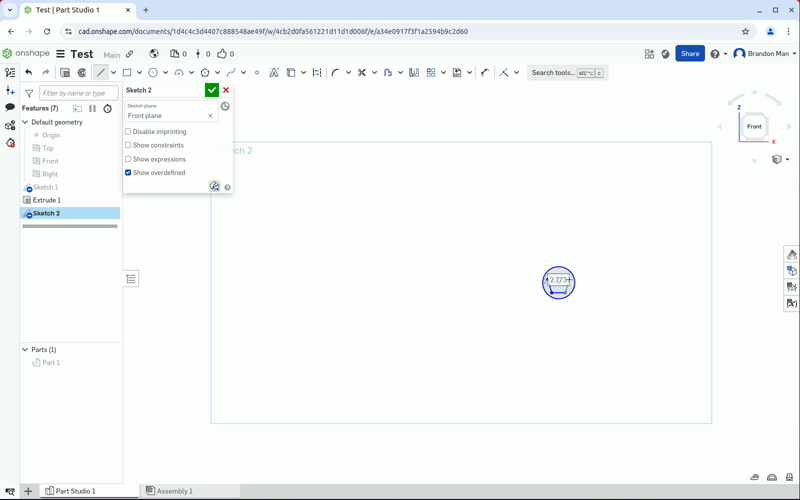
key_up(shift)
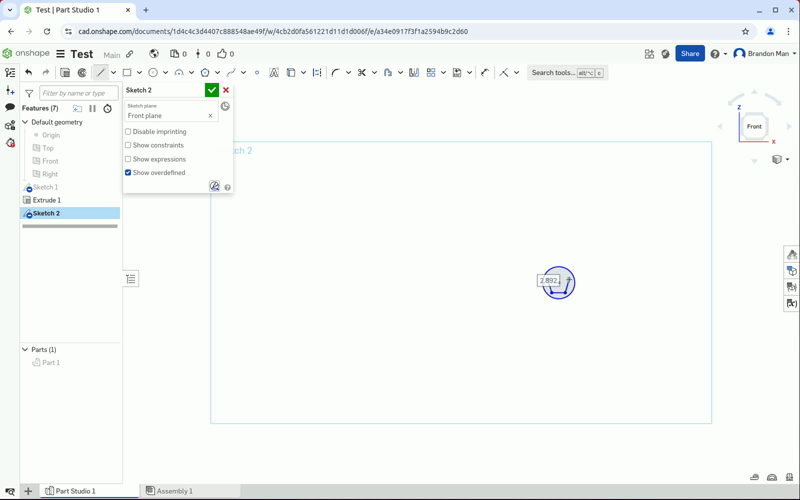
key_down(shift)
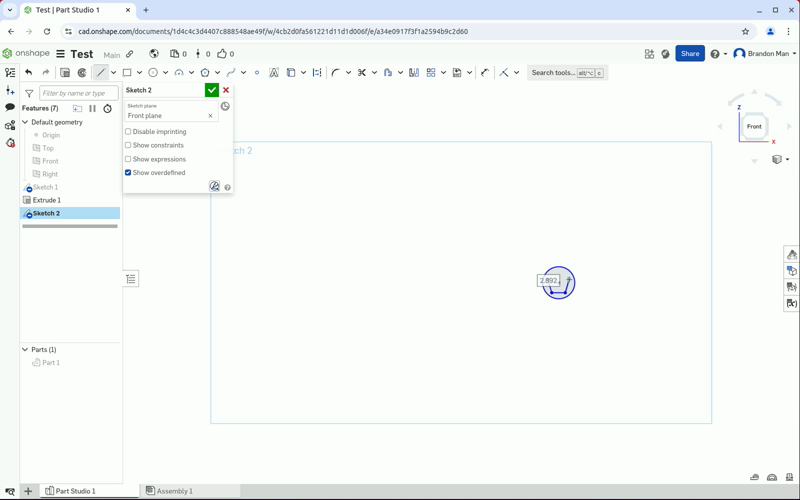
mouse_move(589, 279)
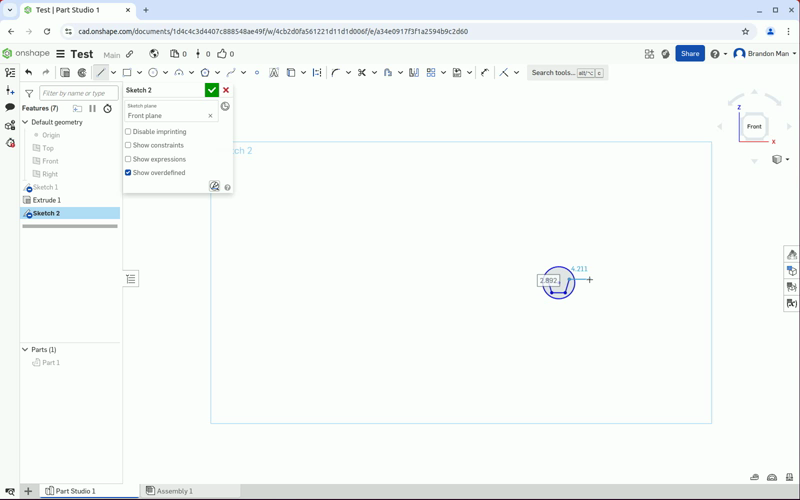
mouse_move(558, 270)
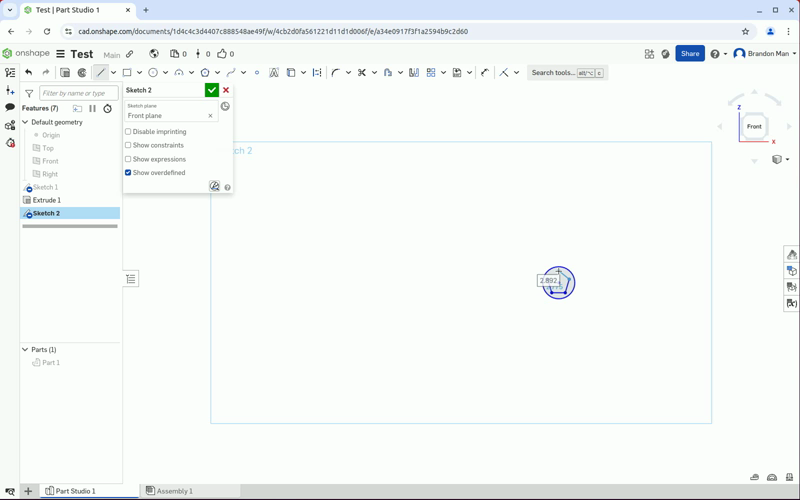
click(558, 270)
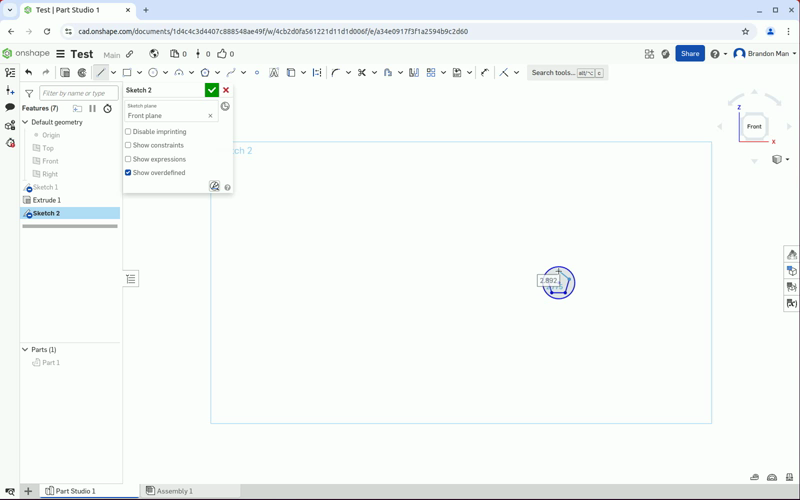
key_up(shift)
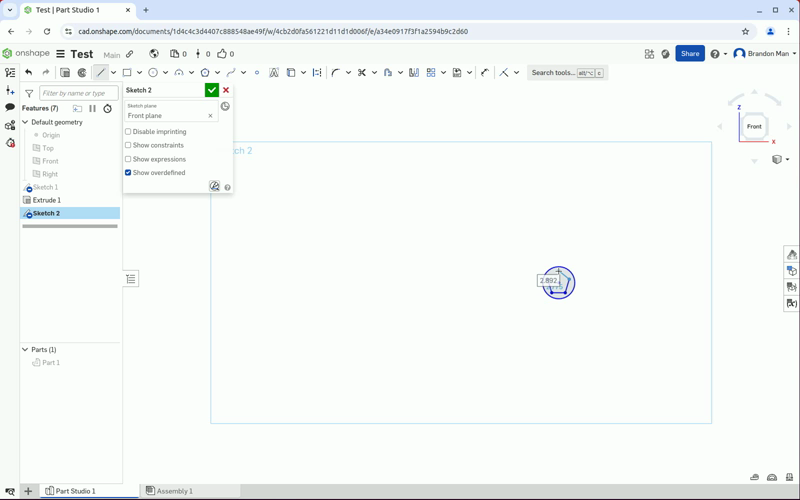
mouse_move(588, 270)
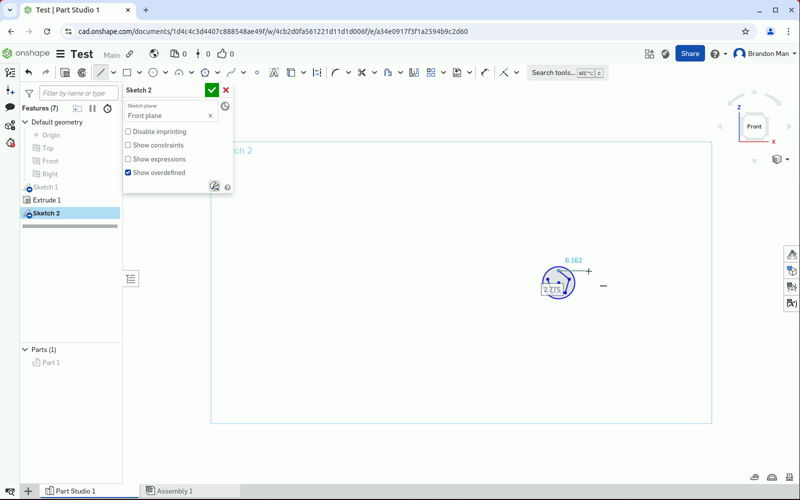
key_down(shift)
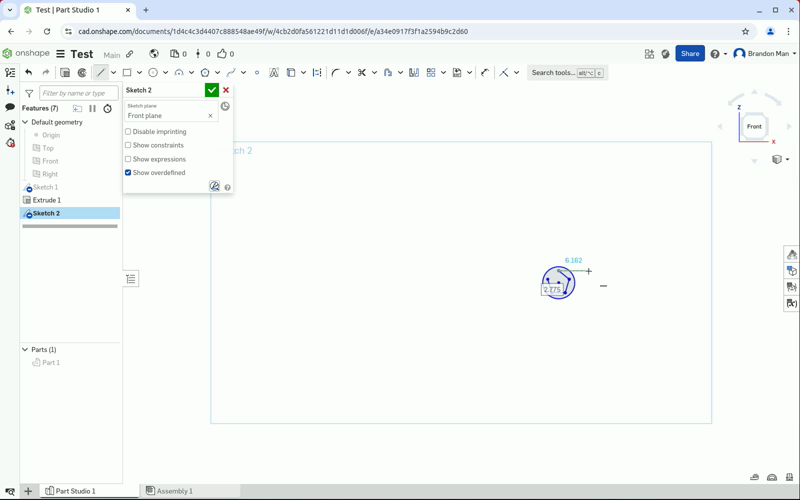
mouse_move(547, 279)
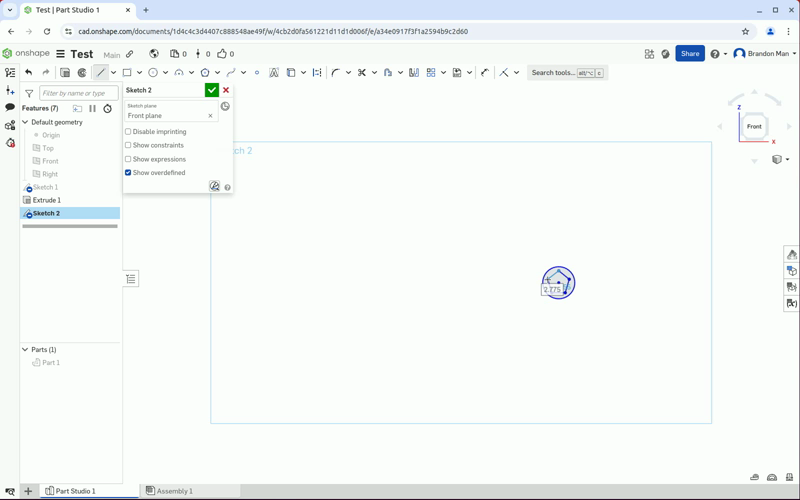
key_up(shift)
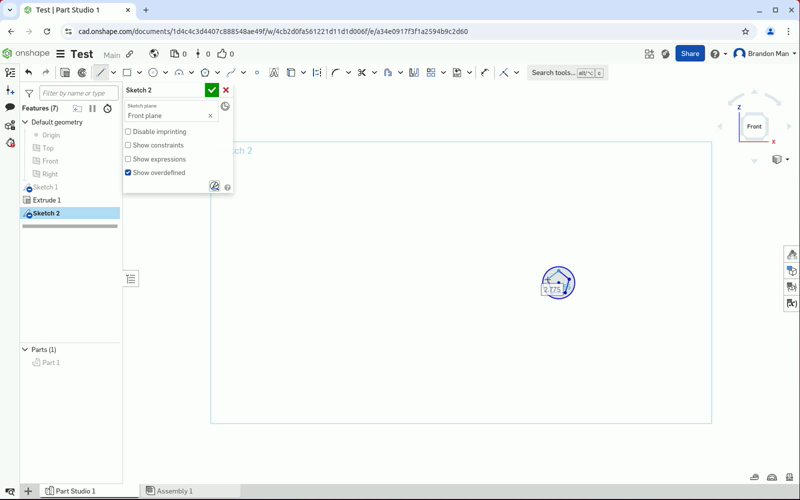
click(547, 279)
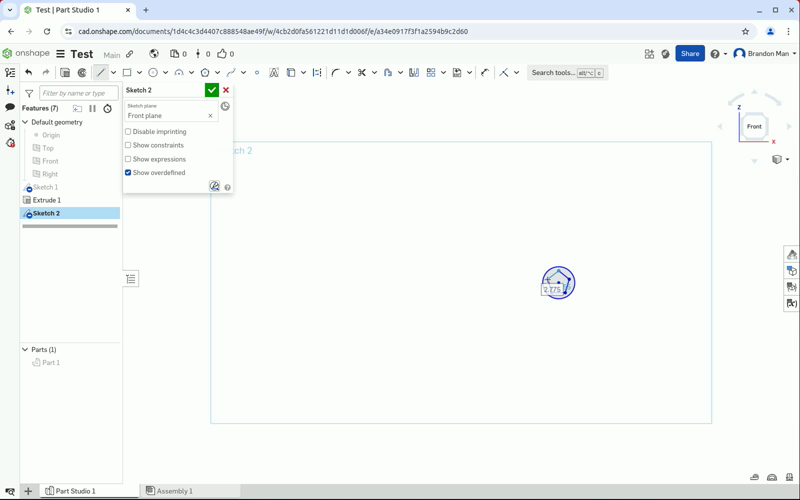
key(esc)
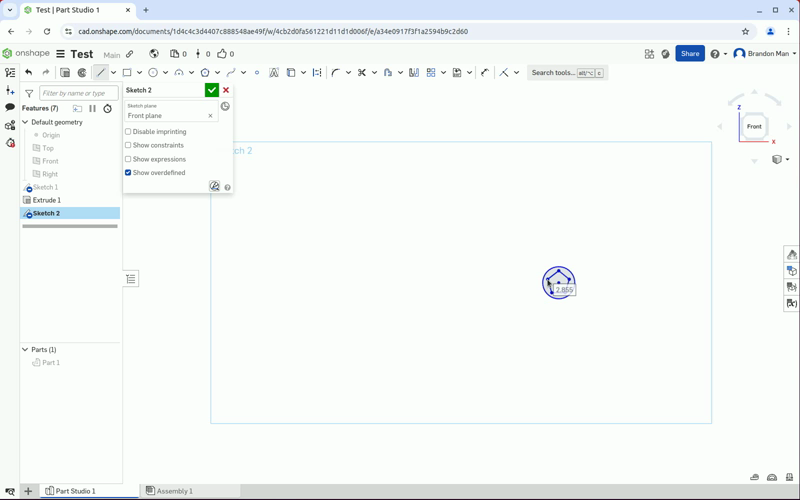
mouse_move(547, 273)
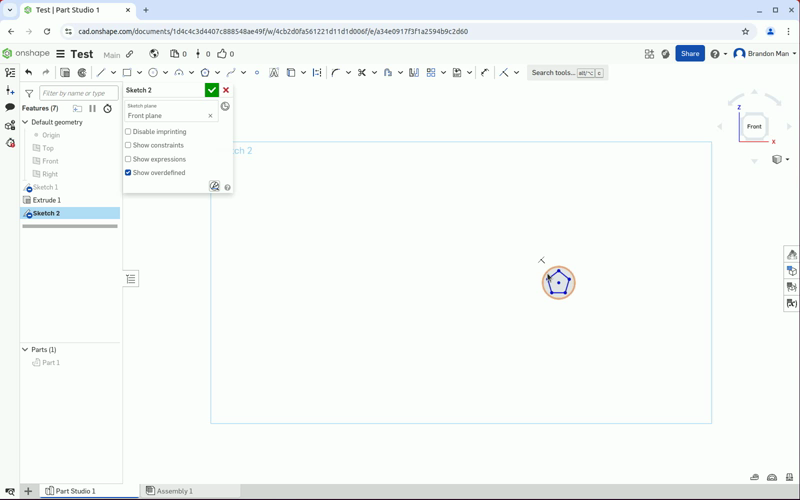
scroll(6)
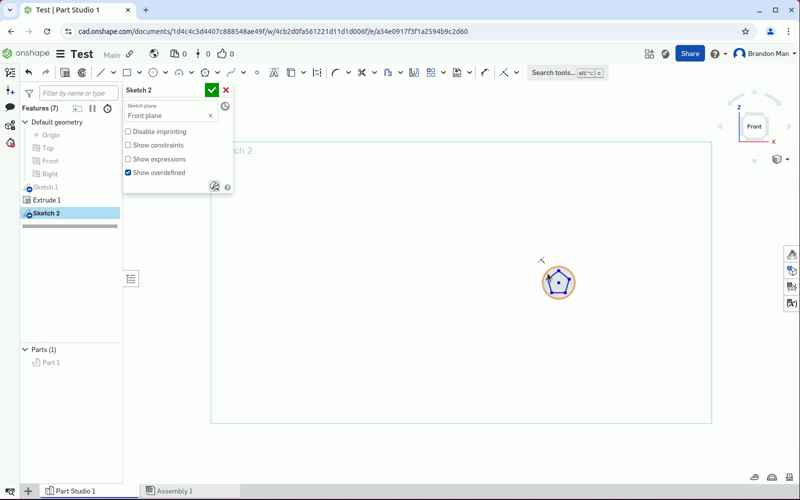
scroll(6)
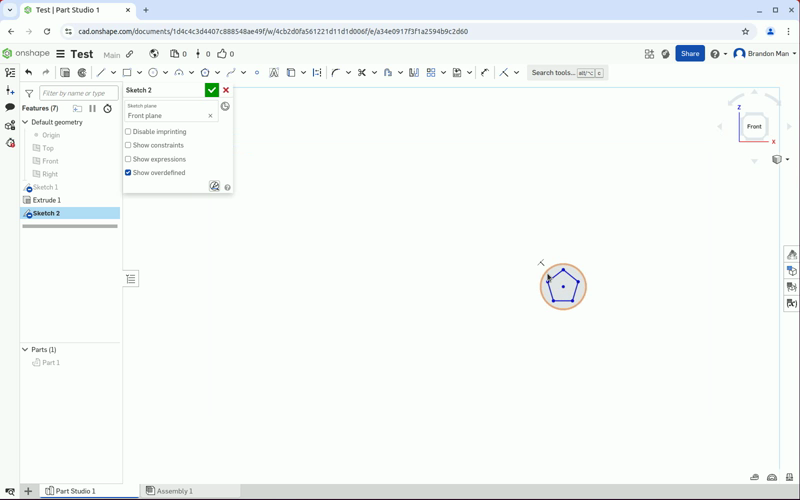
scroll(6)
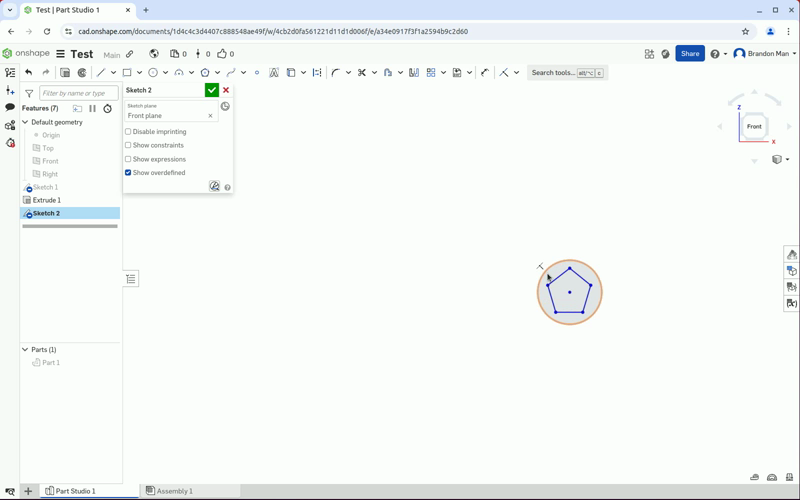
scroll(6)
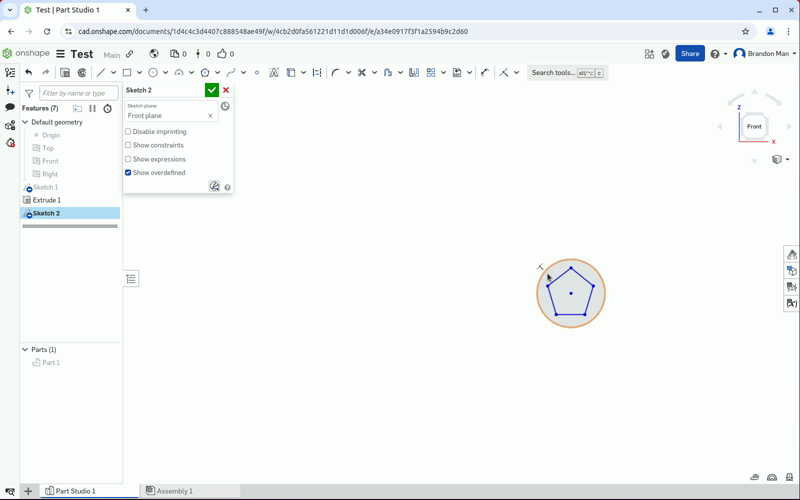
scroll(6)
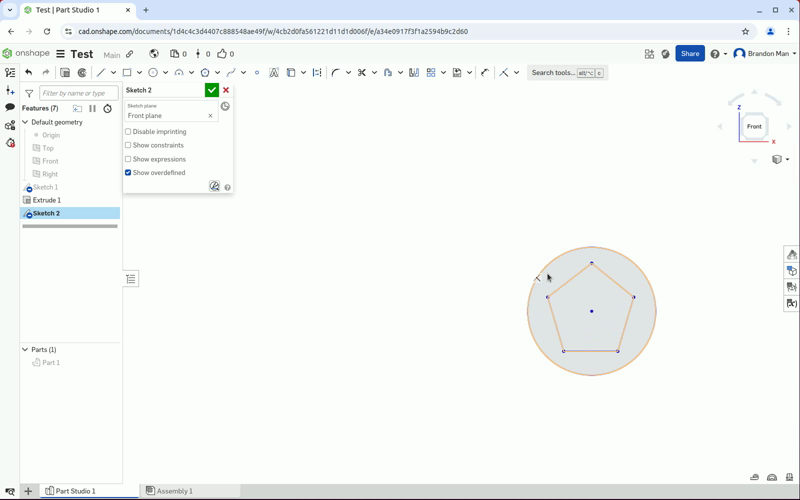
scroll(6)
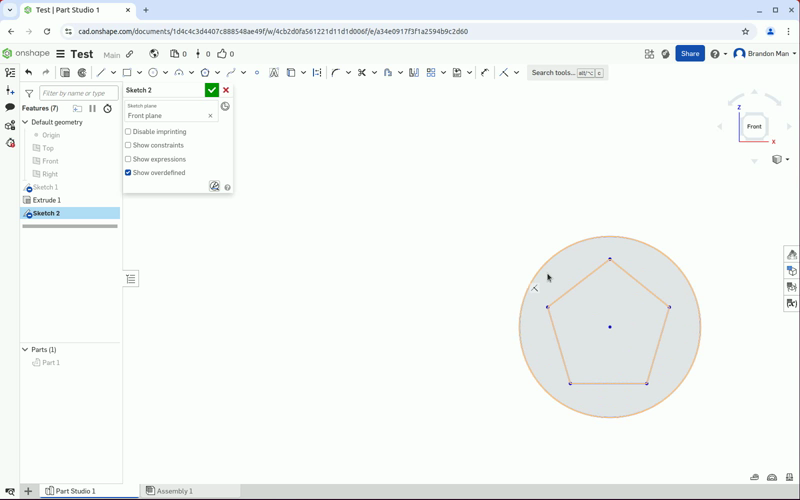
scroll(6)
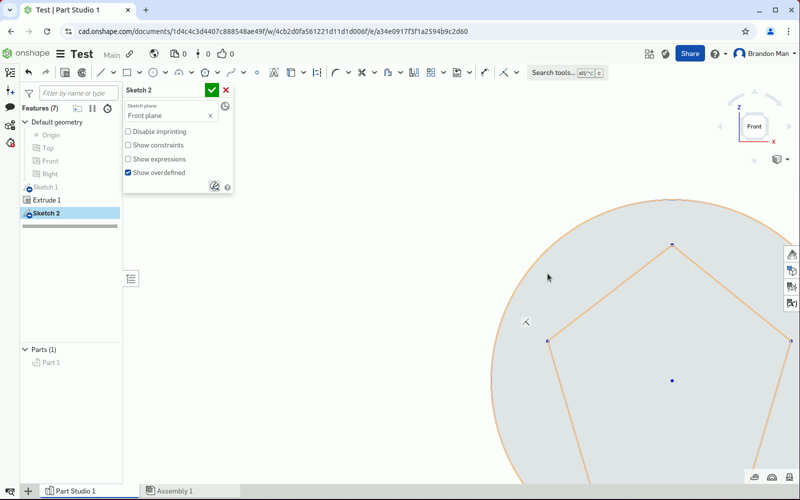
click(547, 273)
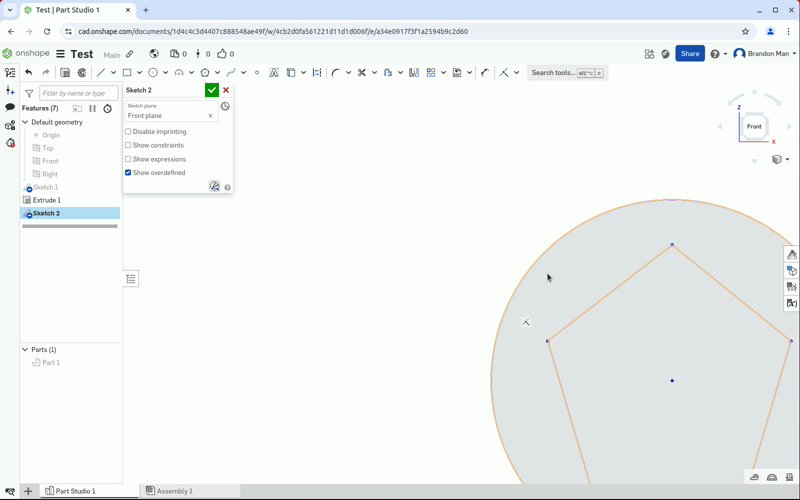
scroll(-6)
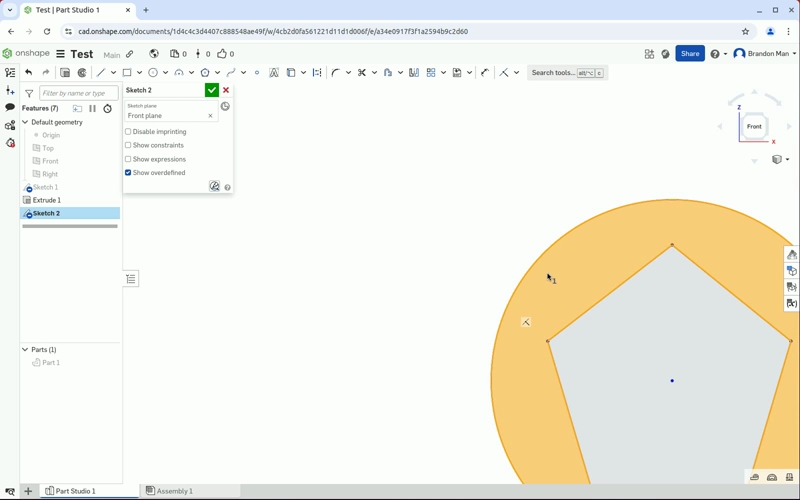
scroll(-6)
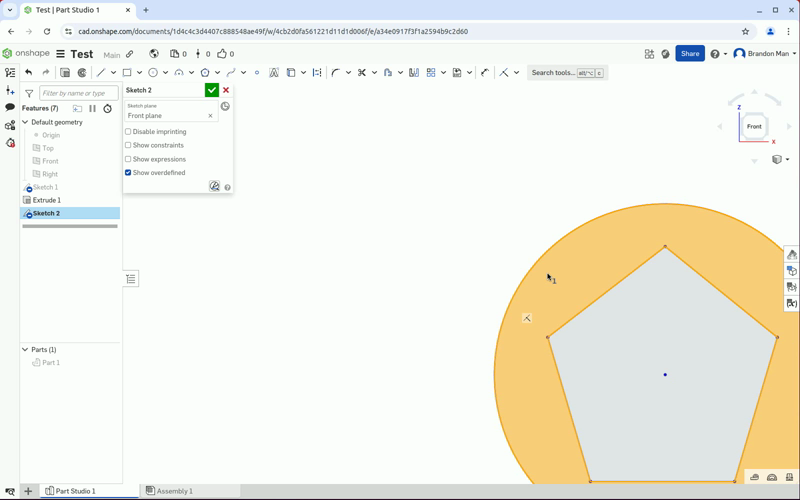
scroll(-6)
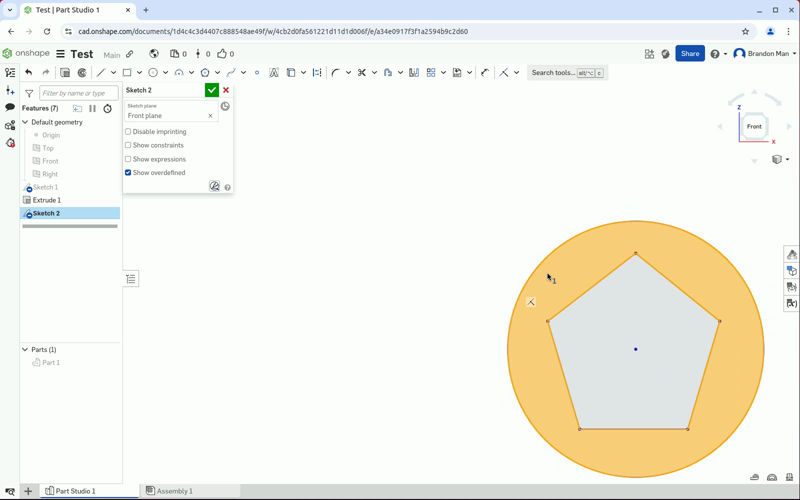
scroll(-6)
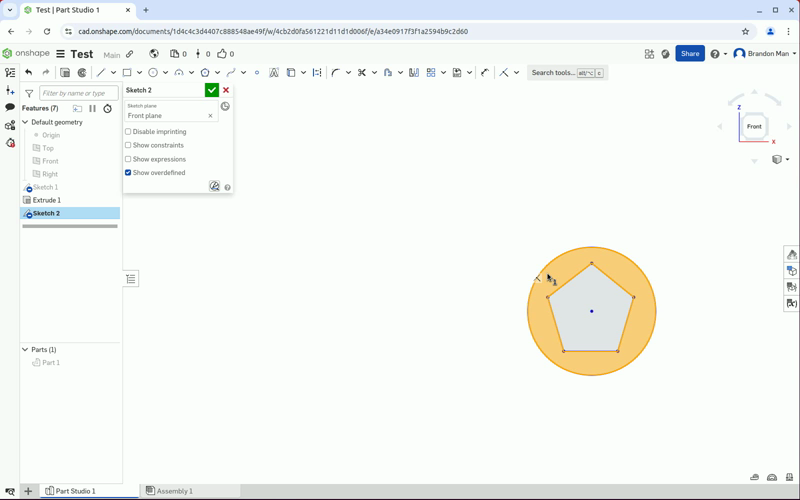
scroll(-6)
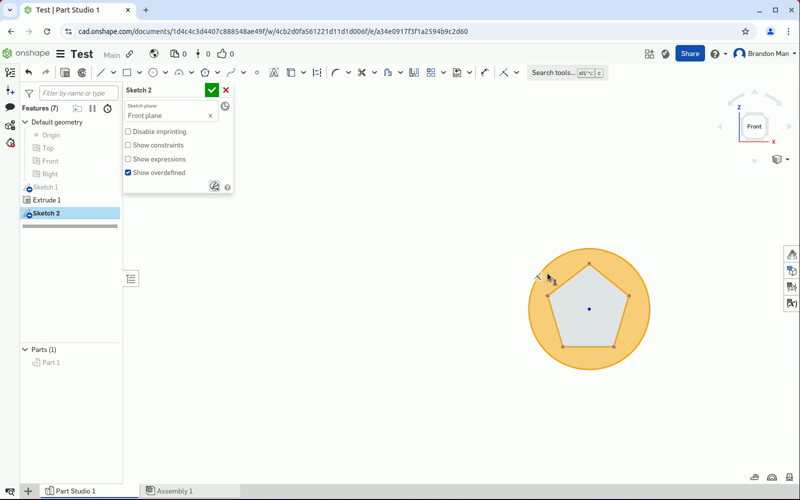
scroll(-6)
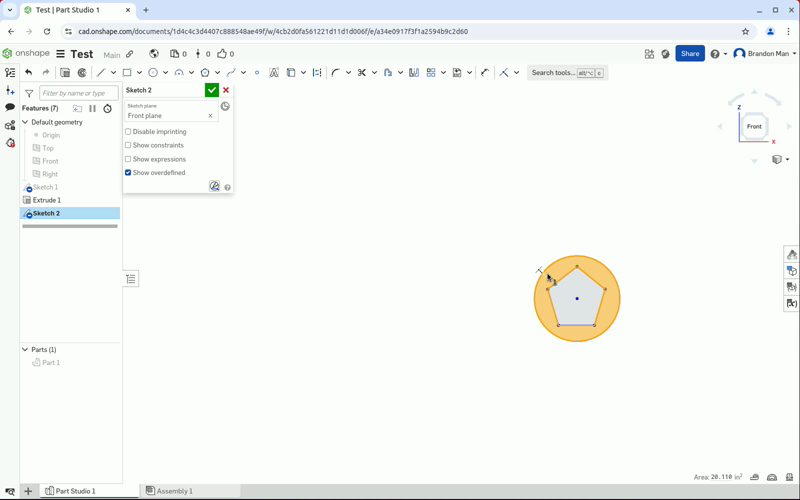
scroll(-6)
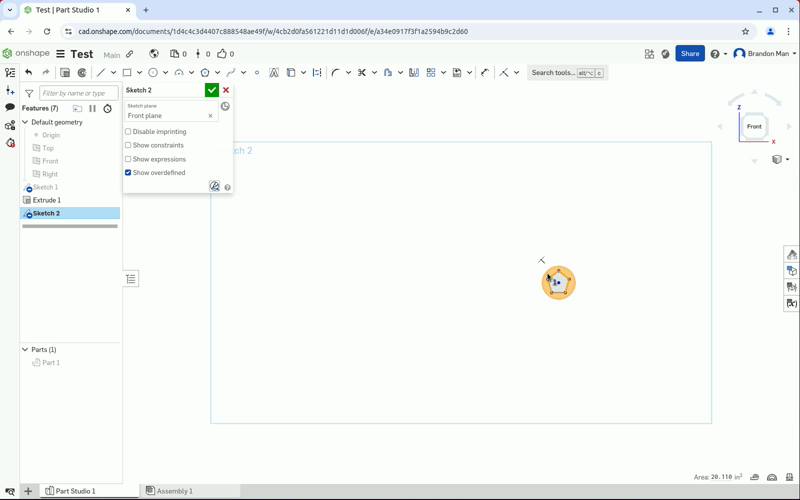
mouse_move(73, 352)
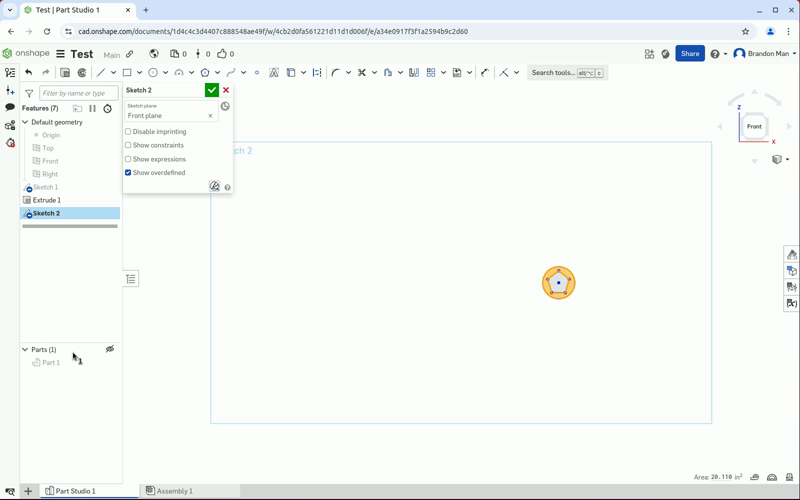
key(shift+y)
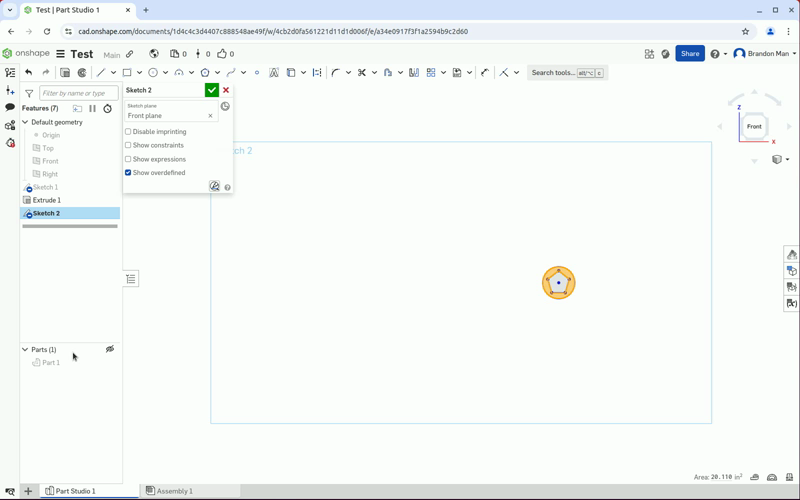
key(shift+e)
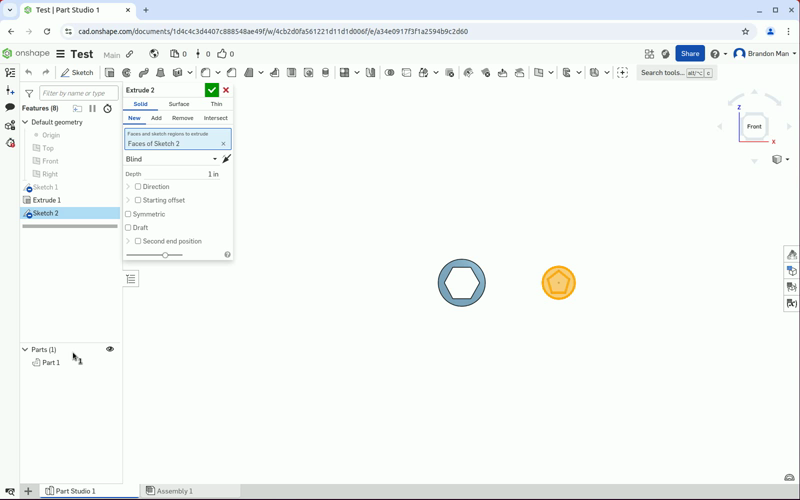
mouse_move(143, 106)
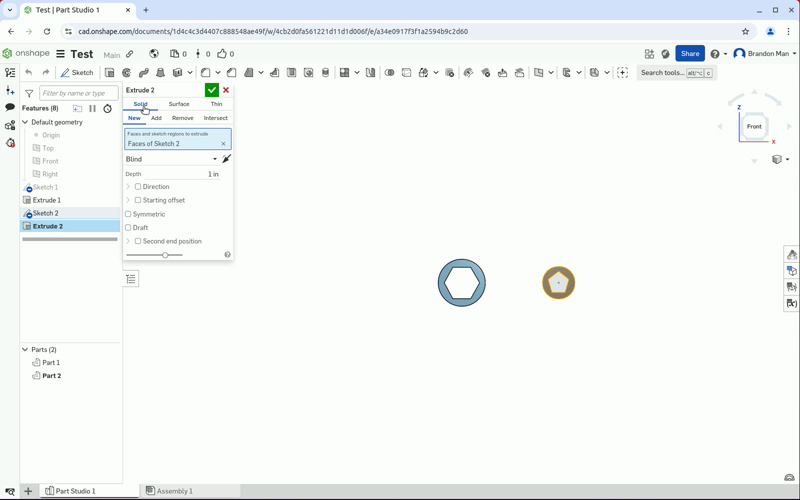
click(143, 106)
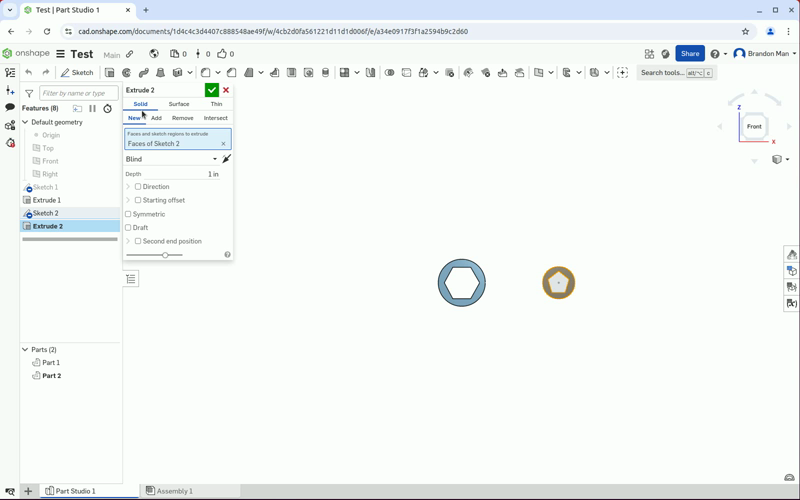
mouse_move(137, 120)
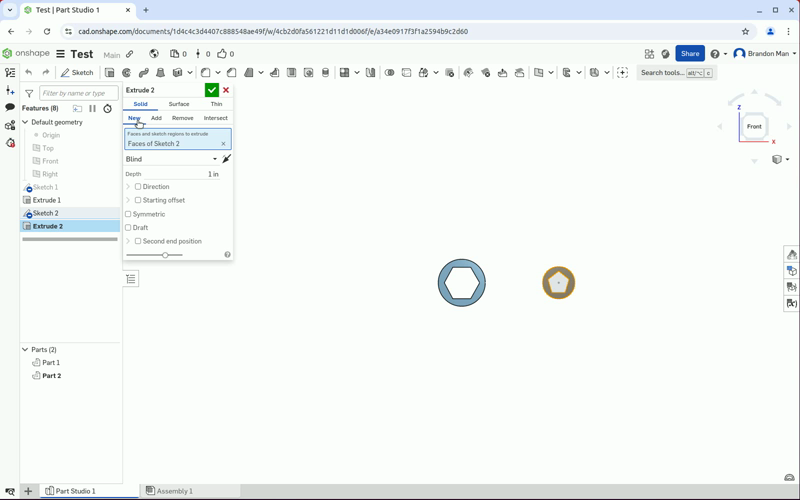
click(137, 120)
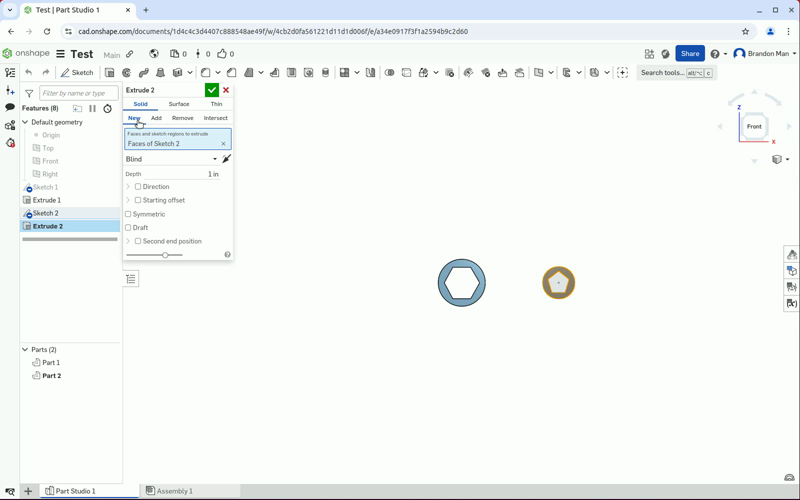
key(tab, 4)
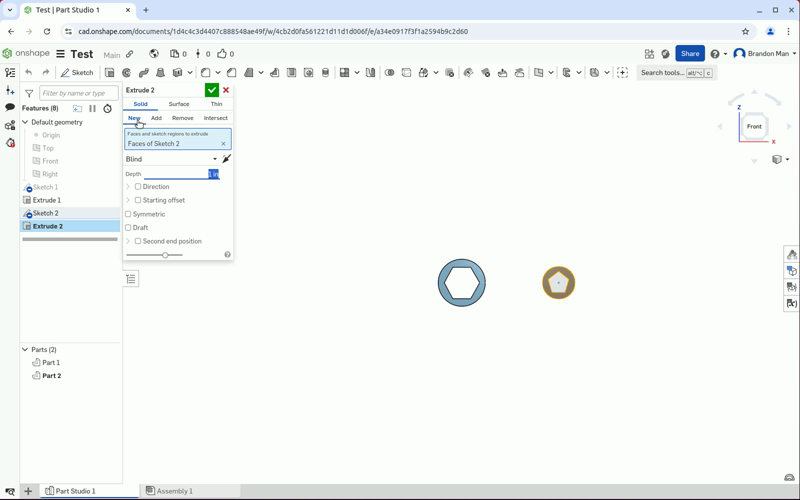
text(1.444)
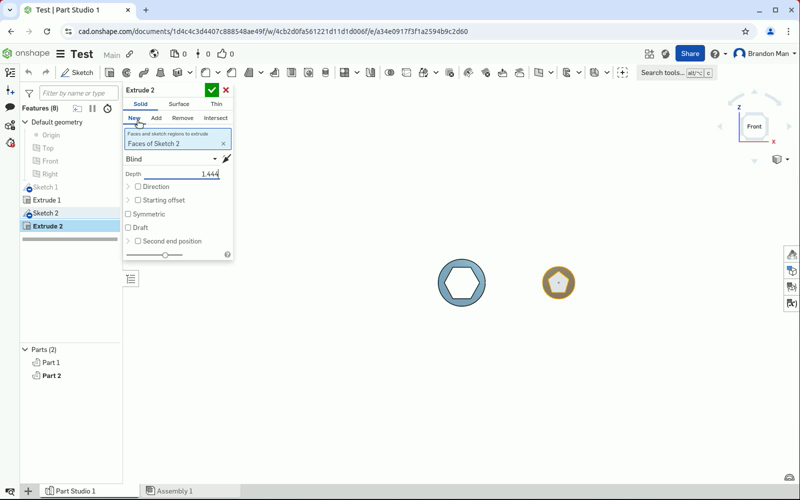
key(tab, 3)
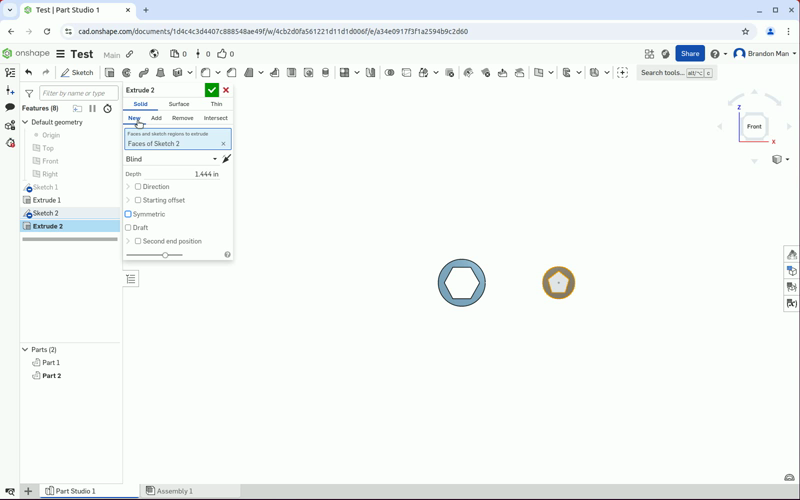
key(space)
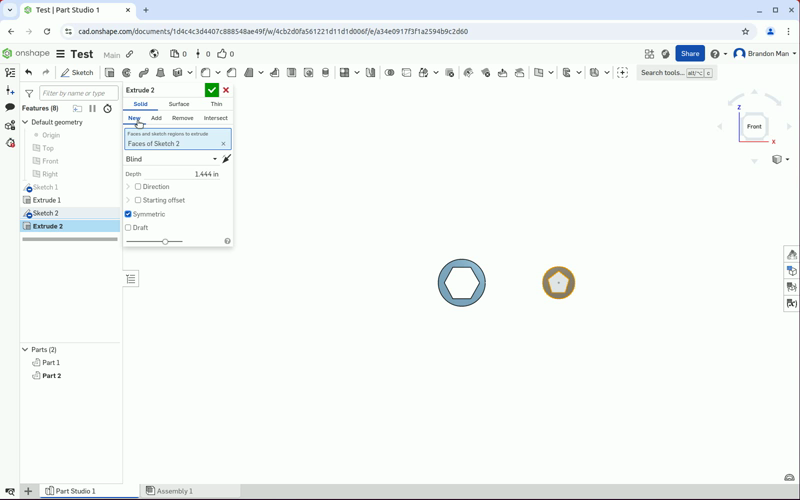
key(enter)
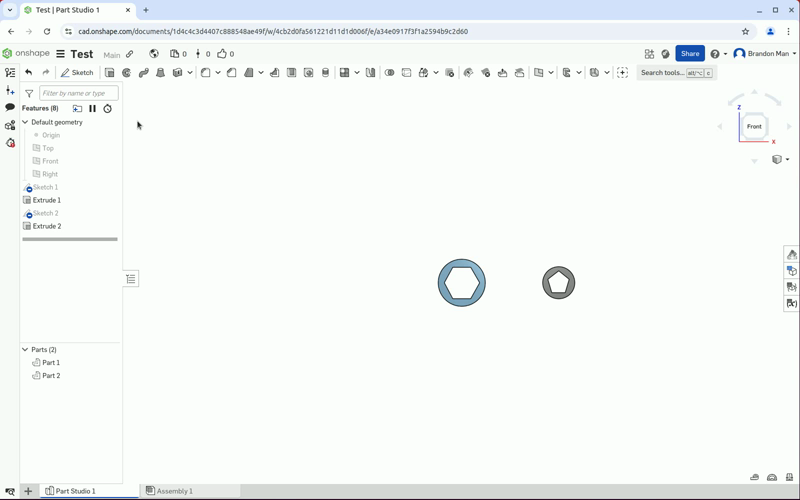
key(shift+h)
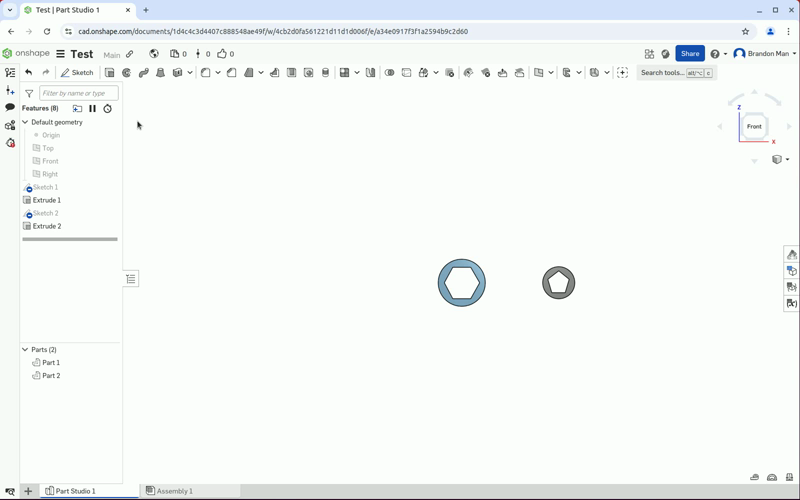
key(shift+h)
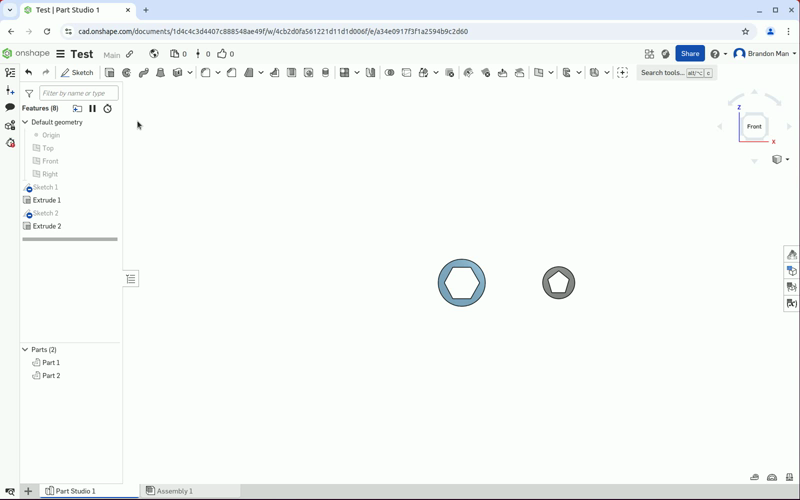
mouse_move(73, 189)
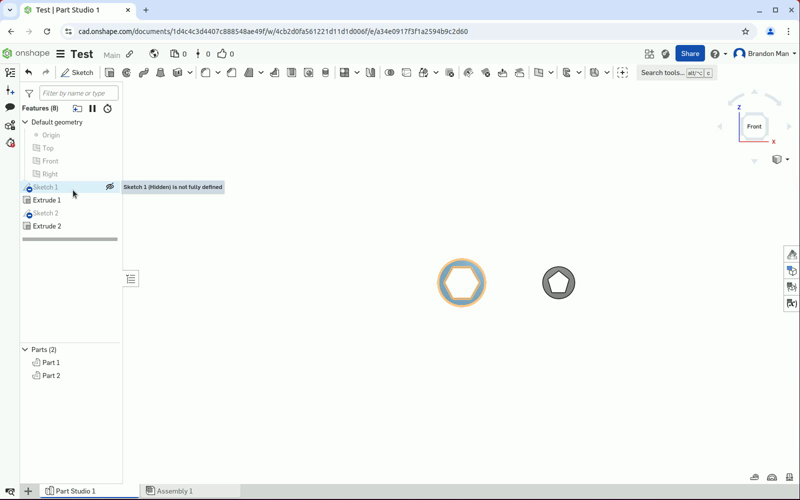
click(73, 189)
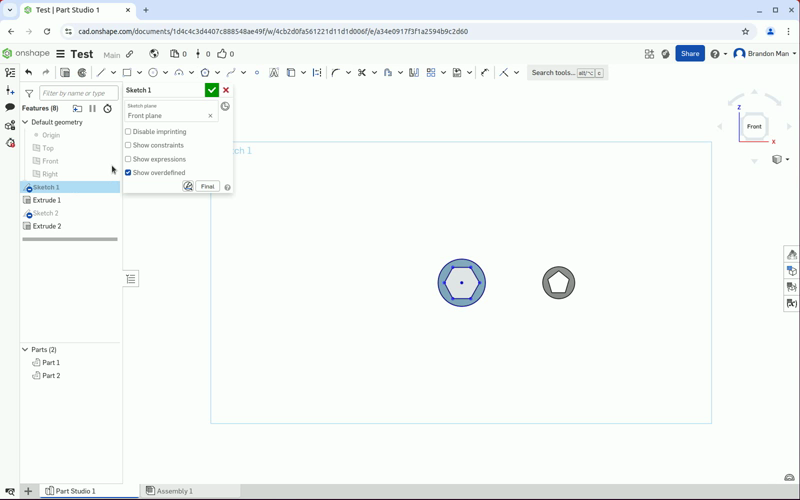
mouse_move(229, 92)
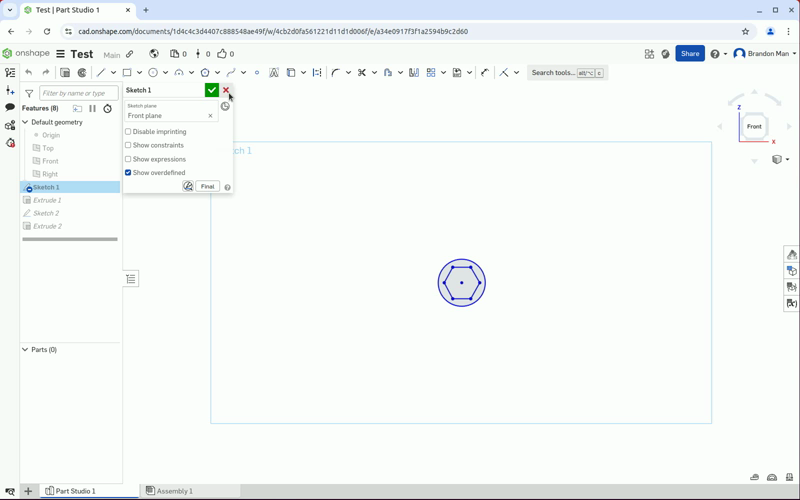
click(229, 92)
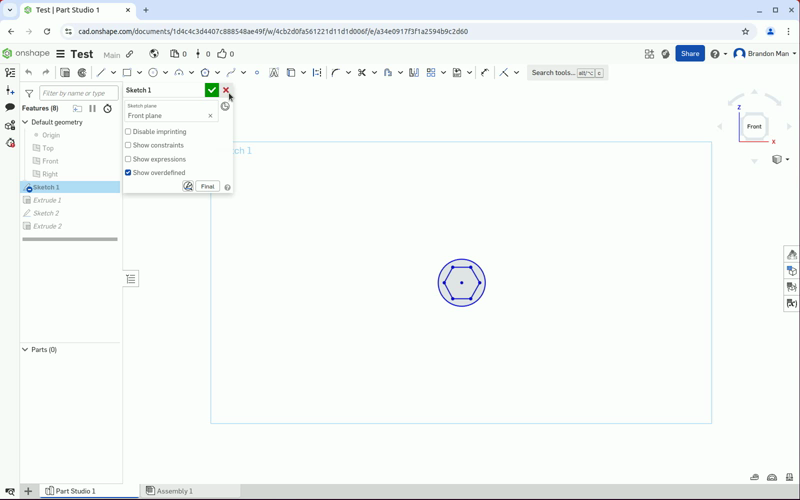
key(shift+s)
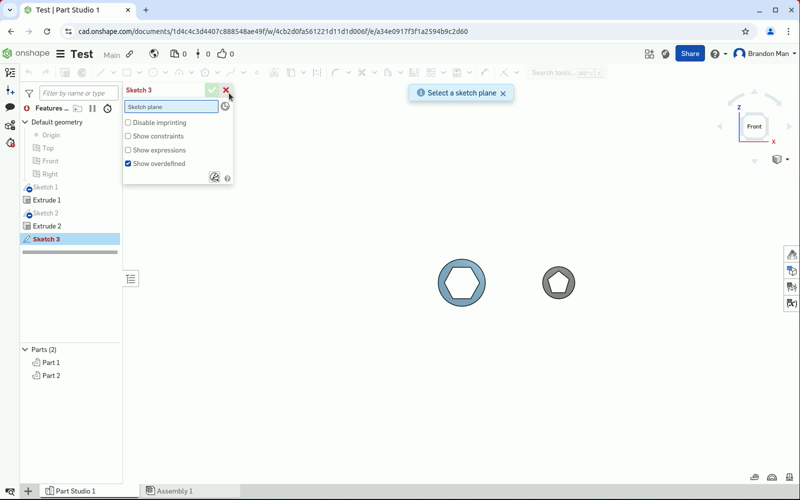
mouse_move(73, 163)
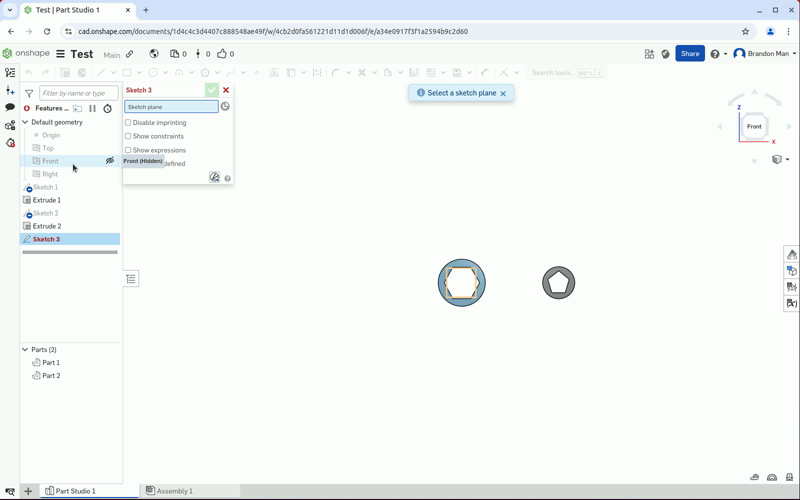
click(73, 163)
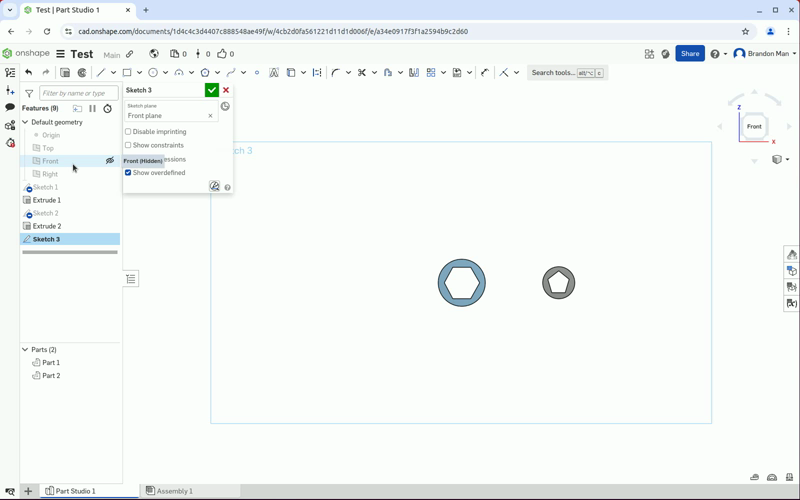
mouse_move(73, 352)
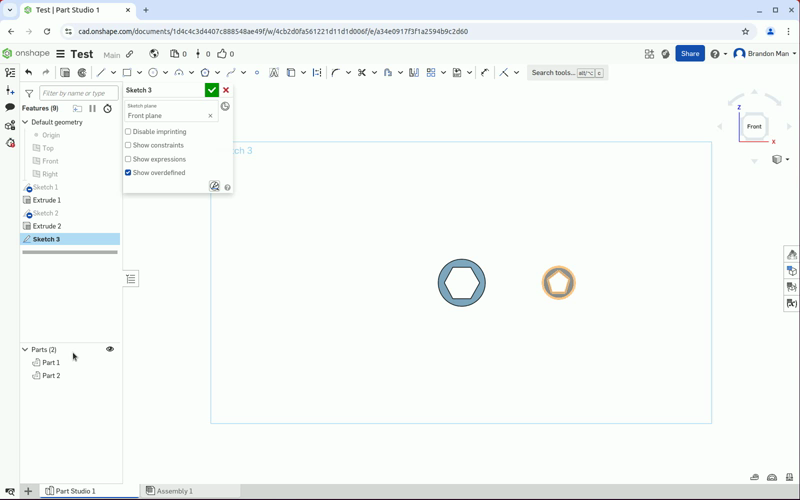
key(y)
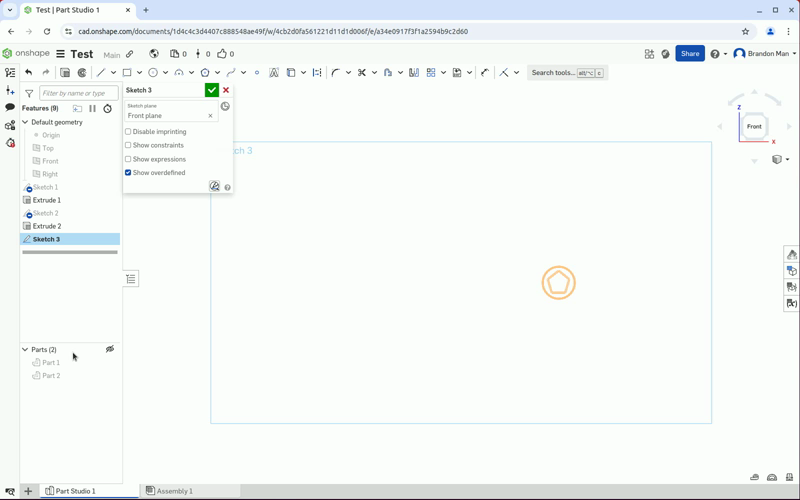
key(a)
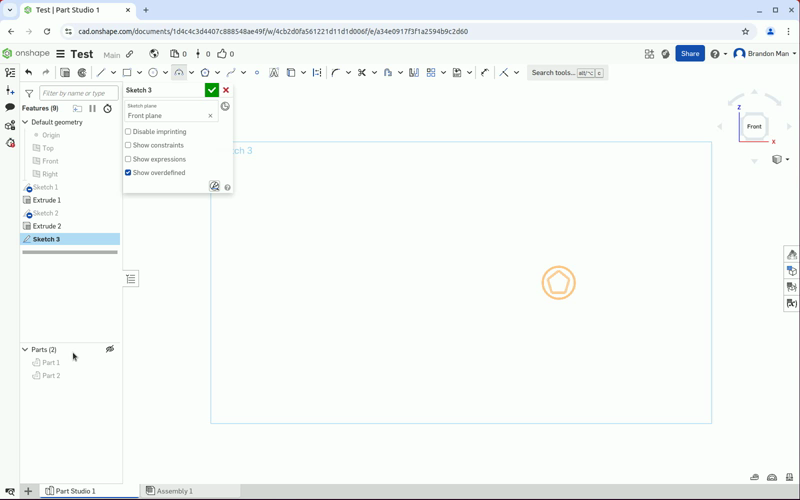
key_down(shift)
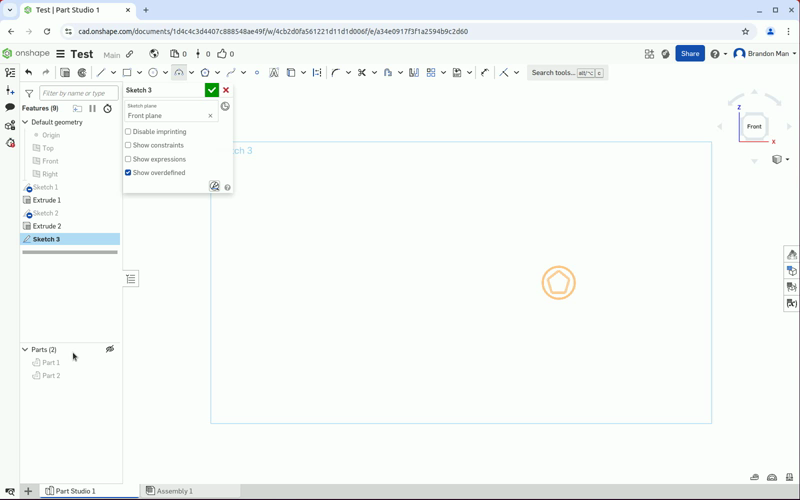
mouse_move(480, 294)
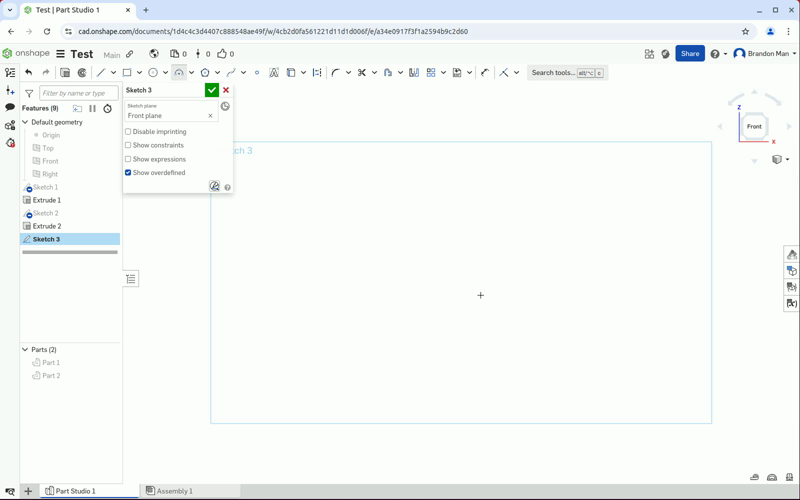
click(480, 294)
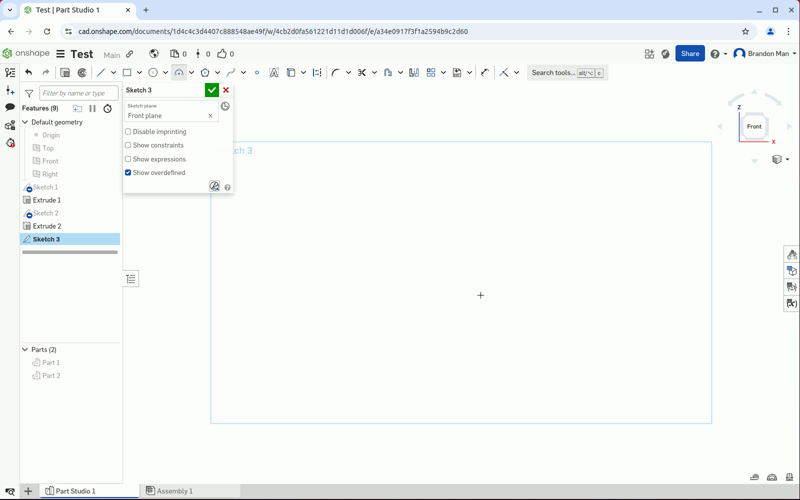
key_up(shift)
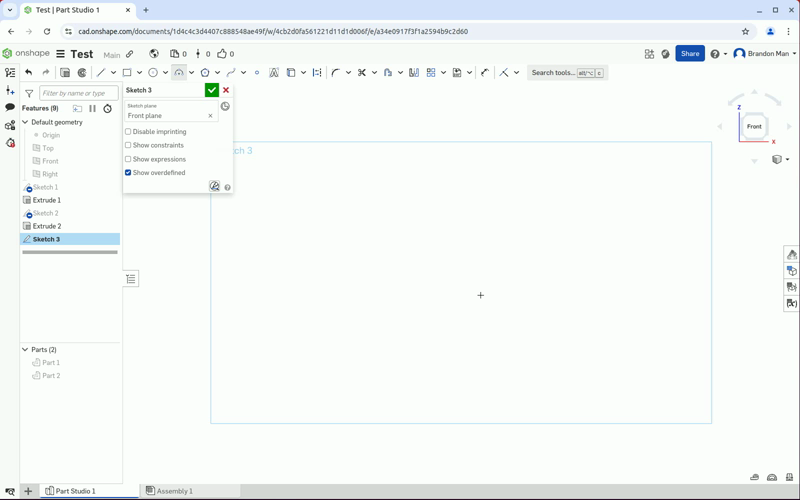
key_down(shift)
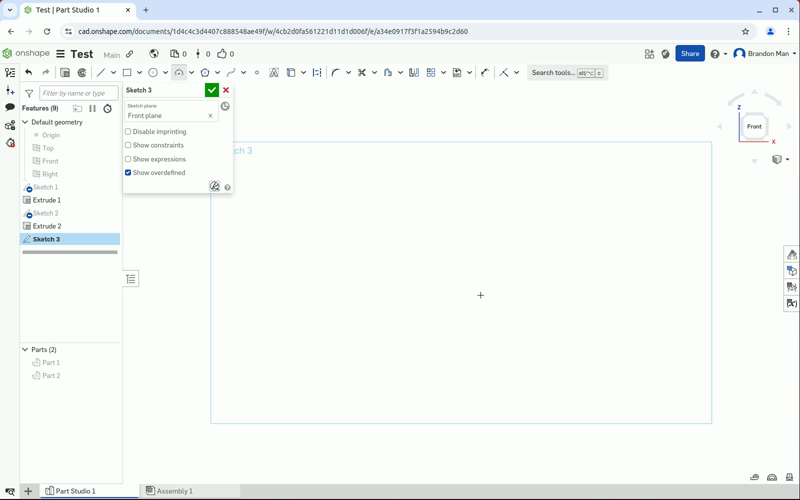
mouse_move(487, 291)
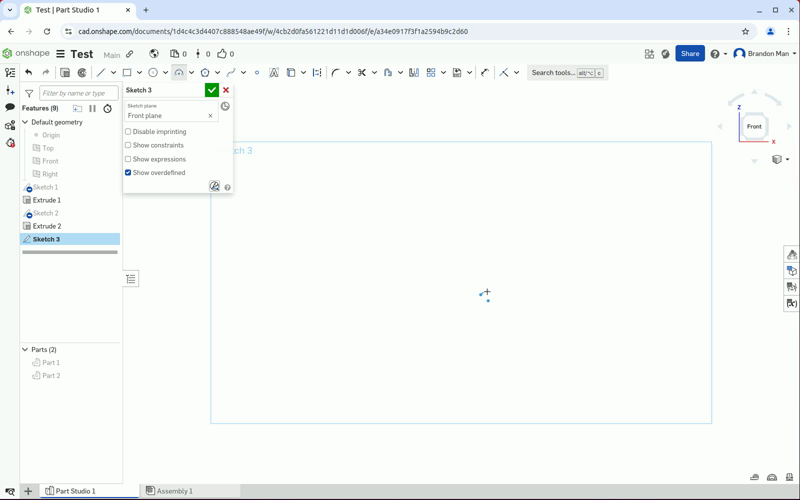
click(487, 291)
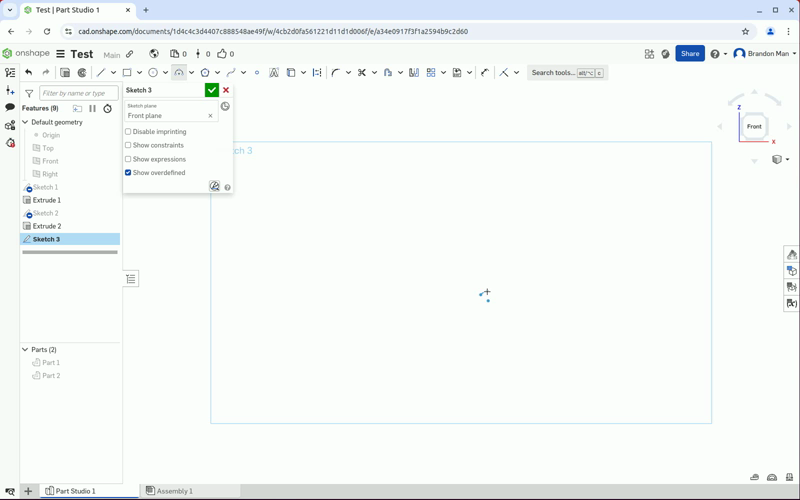
mouse_move(483, 291)
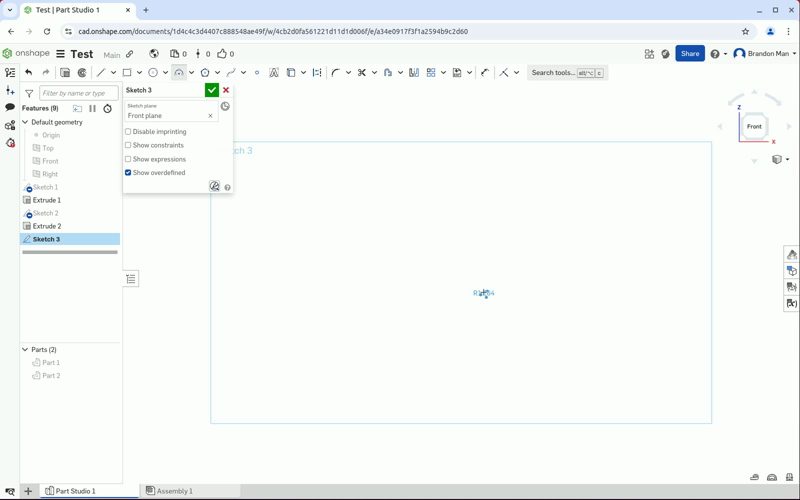
click(483, 291)
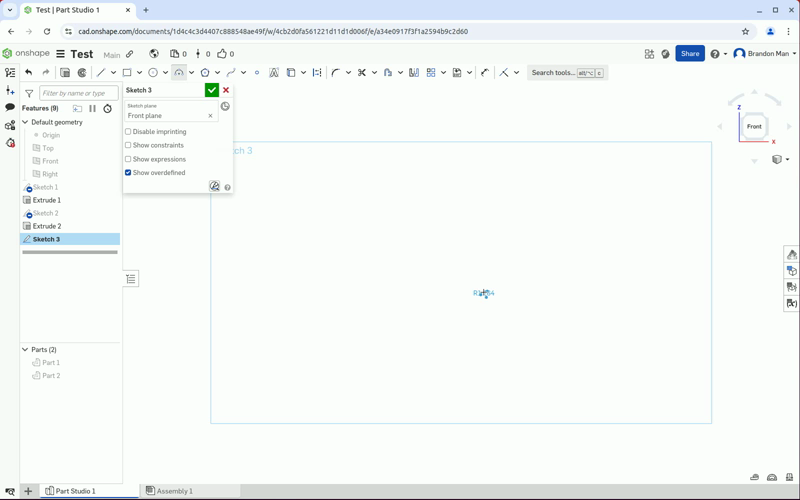
key_up(shift)
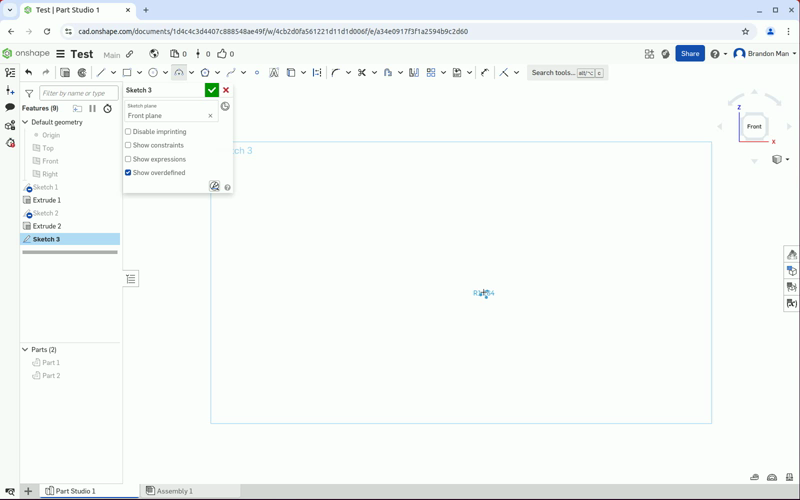
key(esc)
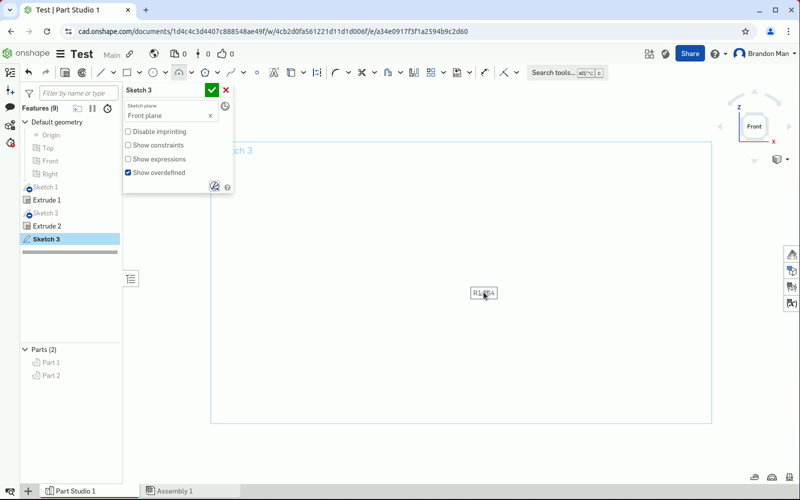
key(l)
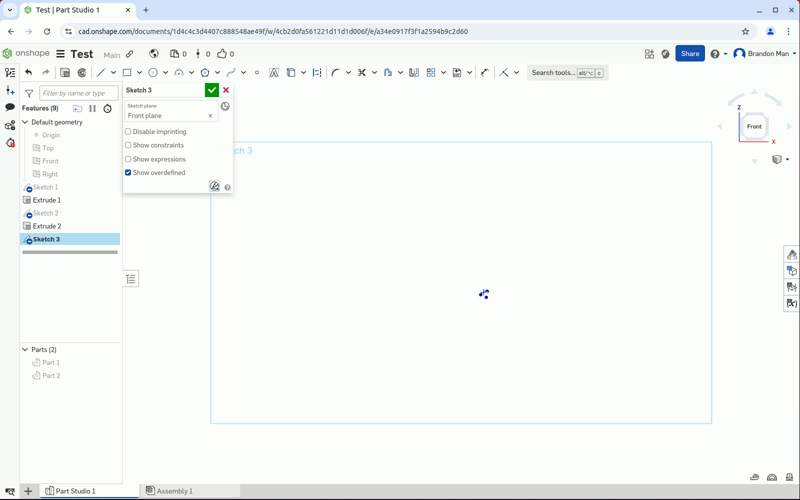
mouse_move(487, 291)
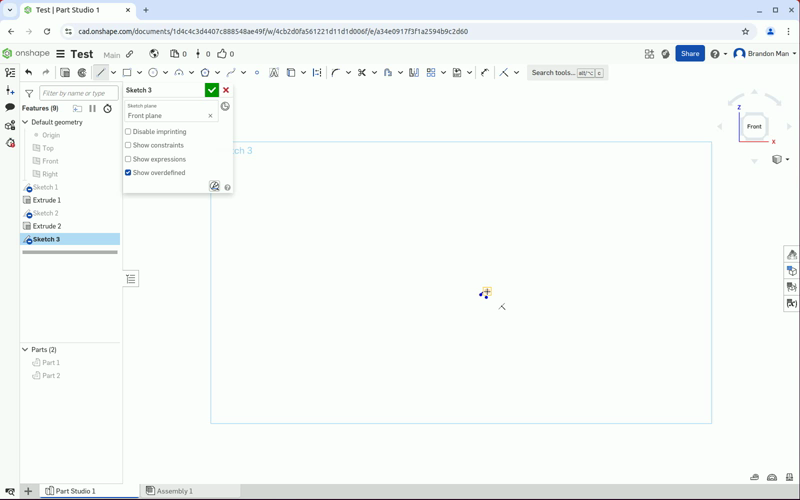
scroll(6)
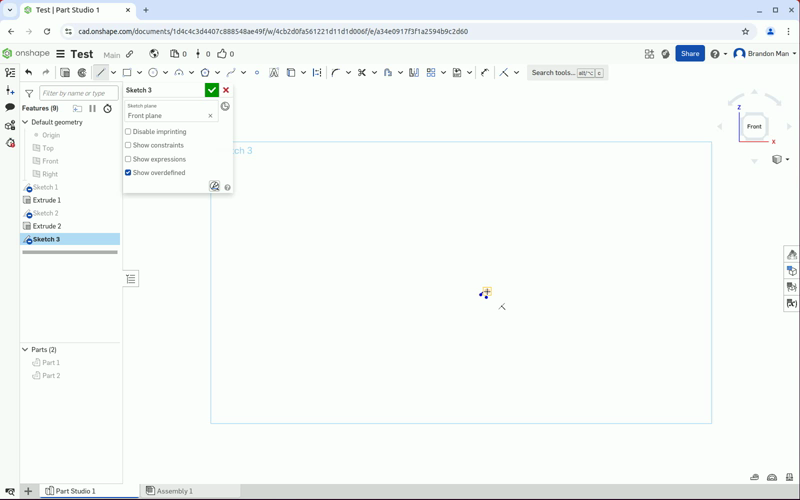
scroll(6)
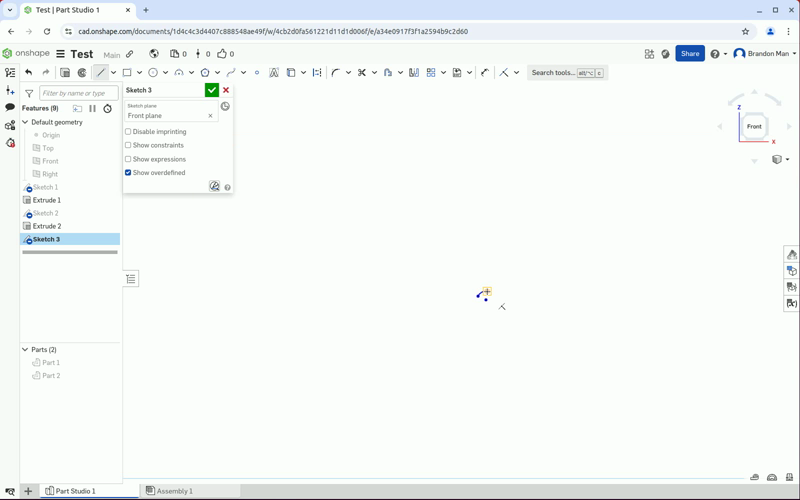
scroll(6)
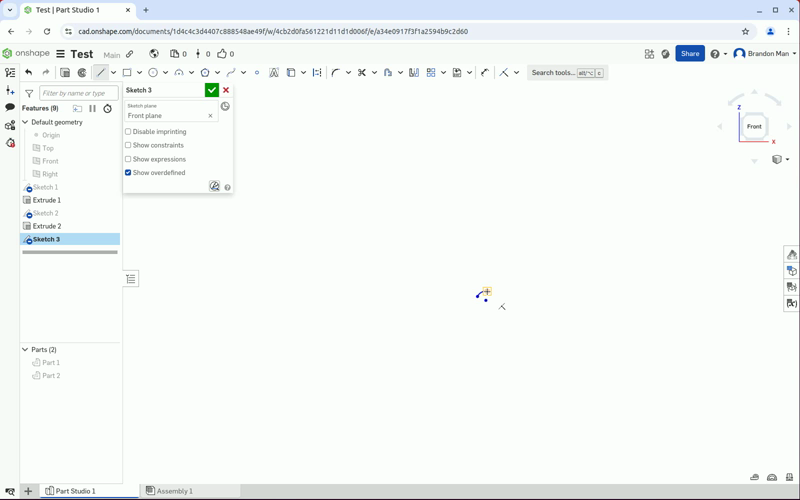
scroll(6)
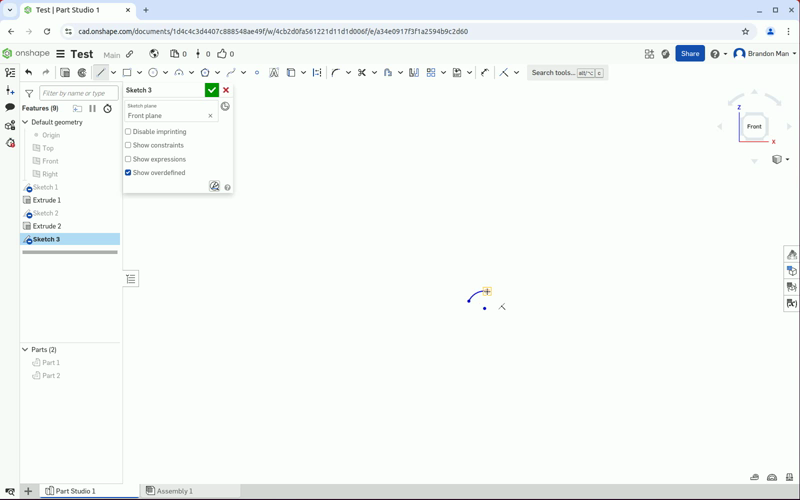
scroll(6)
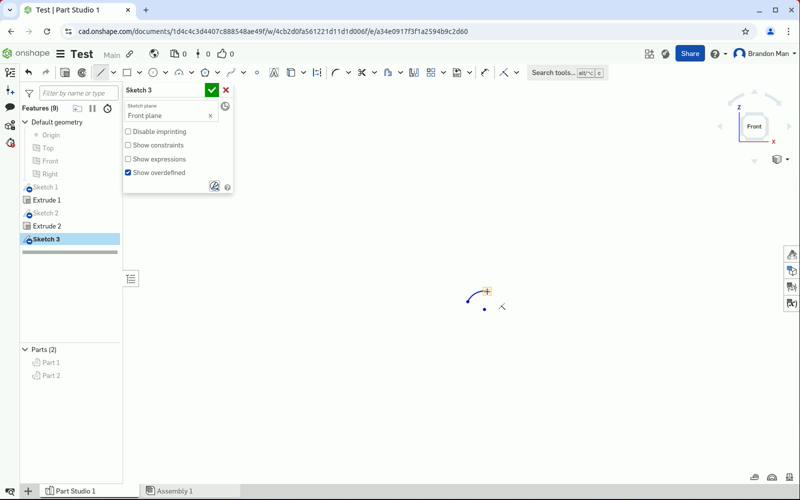
scroll(6)
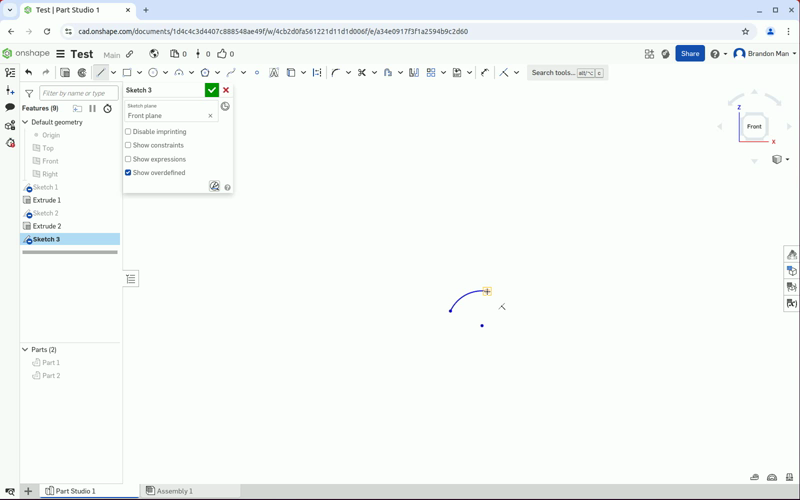
scroll(6)
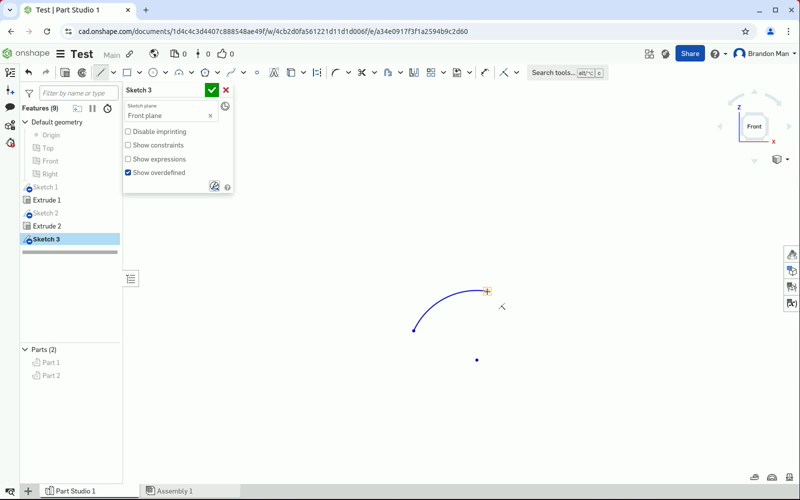
click(487, 291)
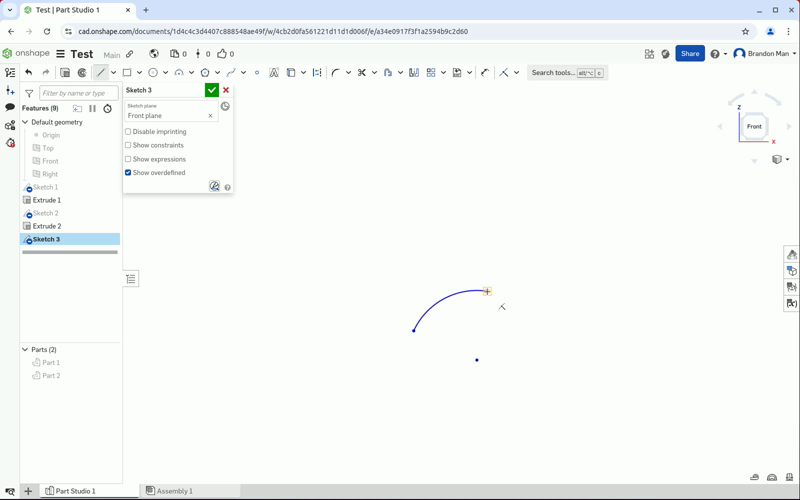
scroll(-6)
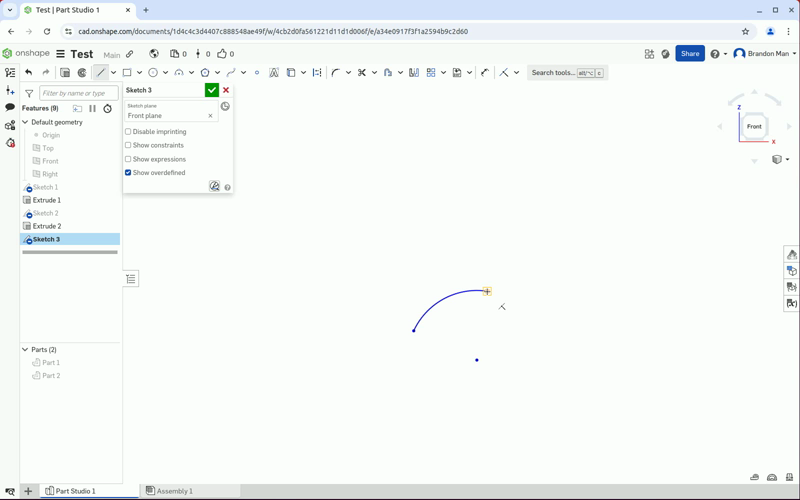
scroll(-6)
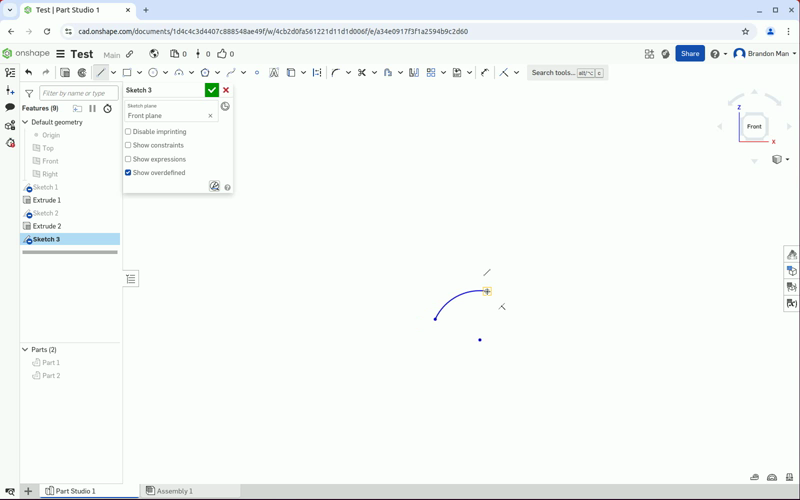
scroll(-6)
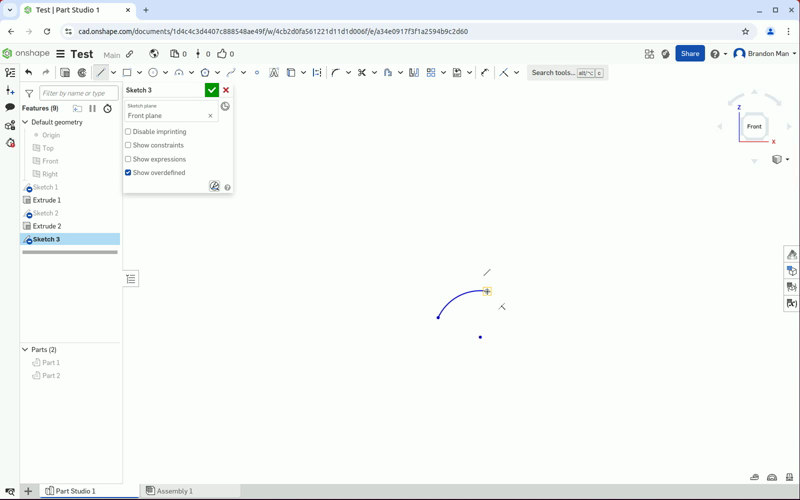
scroll(-6)
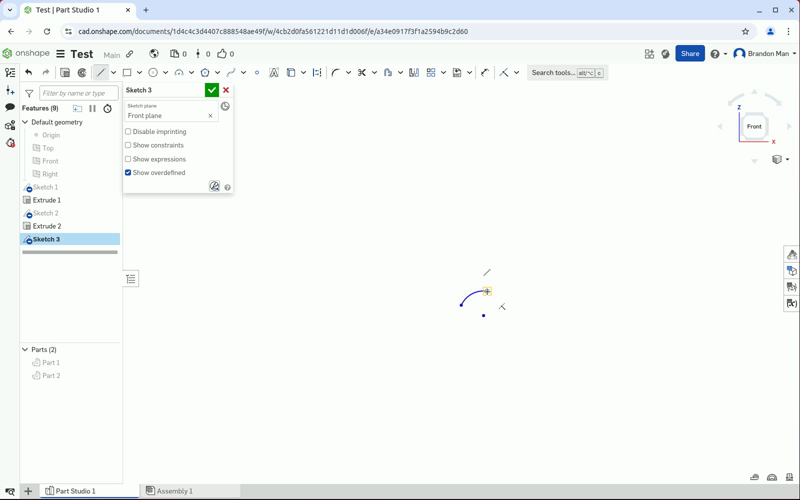
scroll(-6)
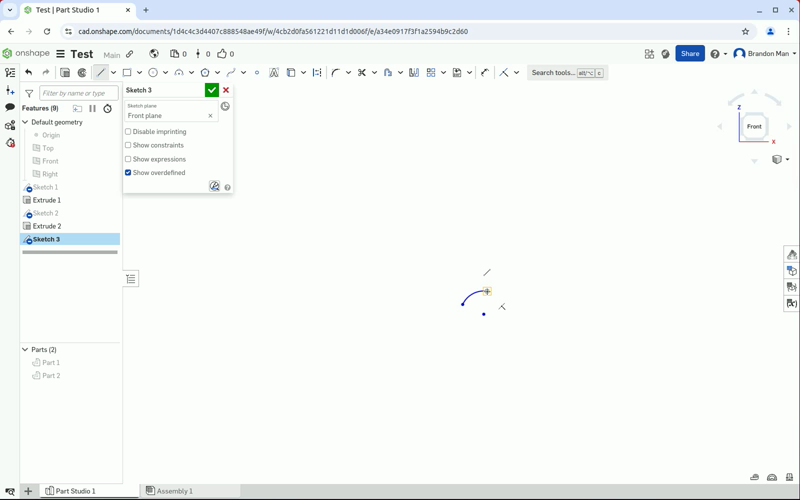
scroll(-6)
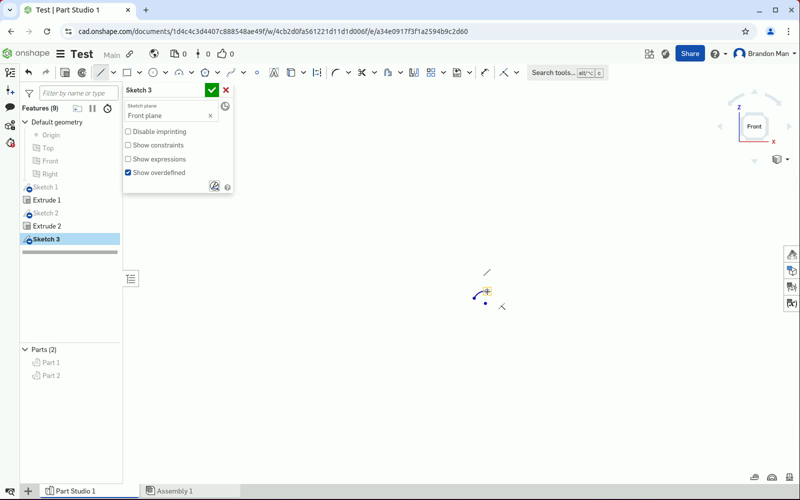
scroll(-6)
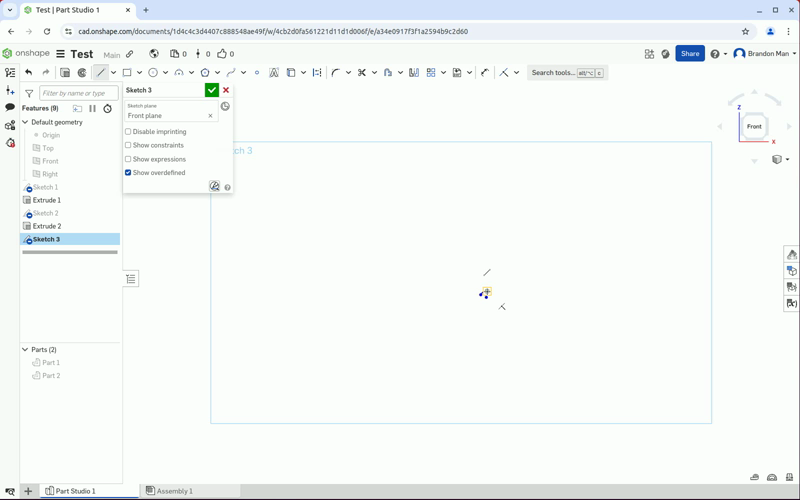
key_down(shift)
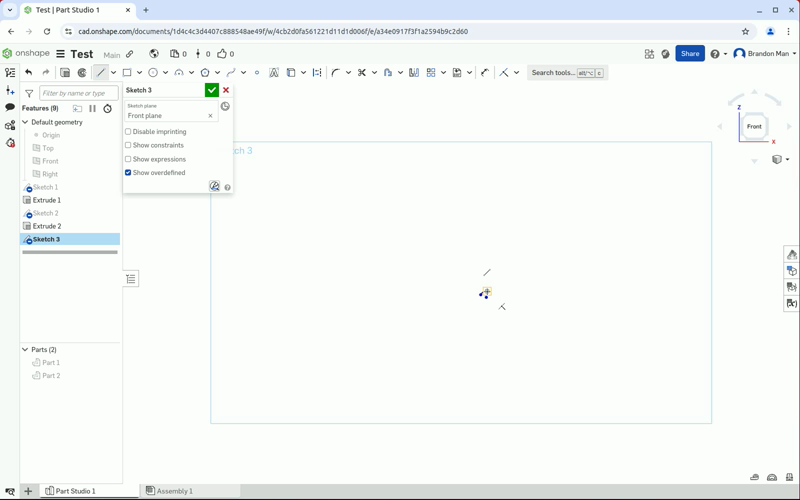
mouse_move(517, 291)
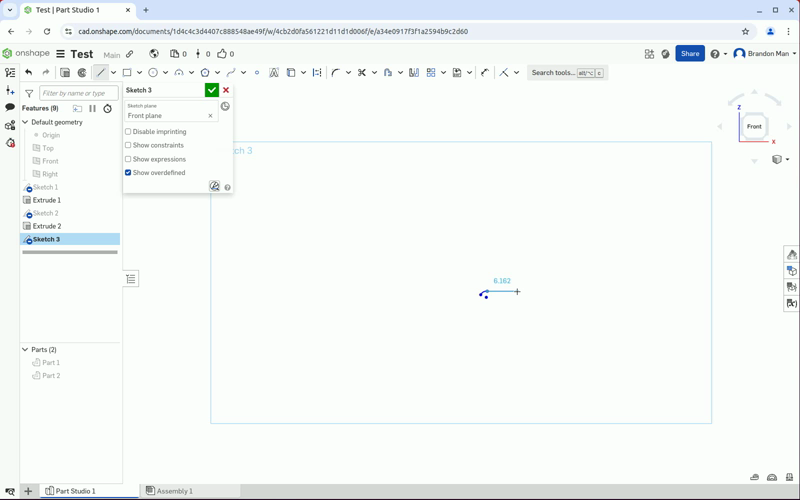
mouse_move(542, 291)
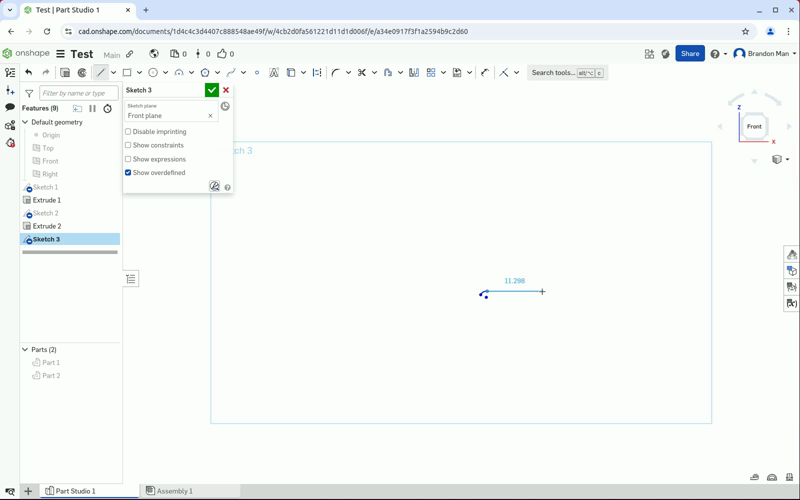
click(542, 291)
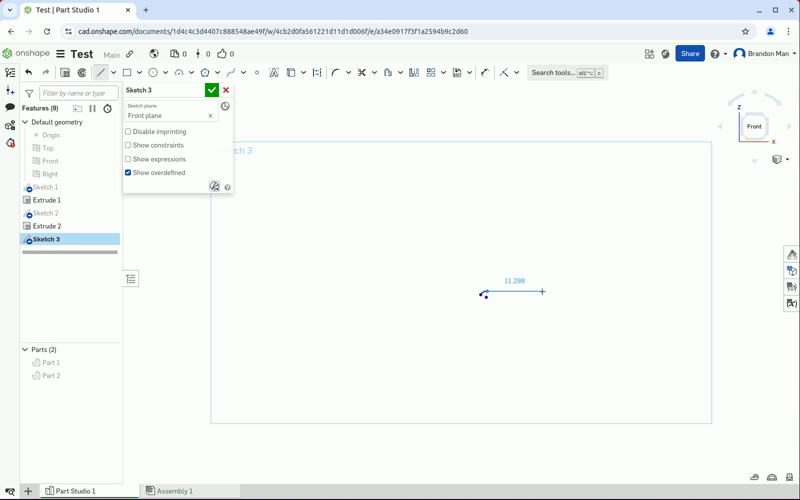
key_up(shift)
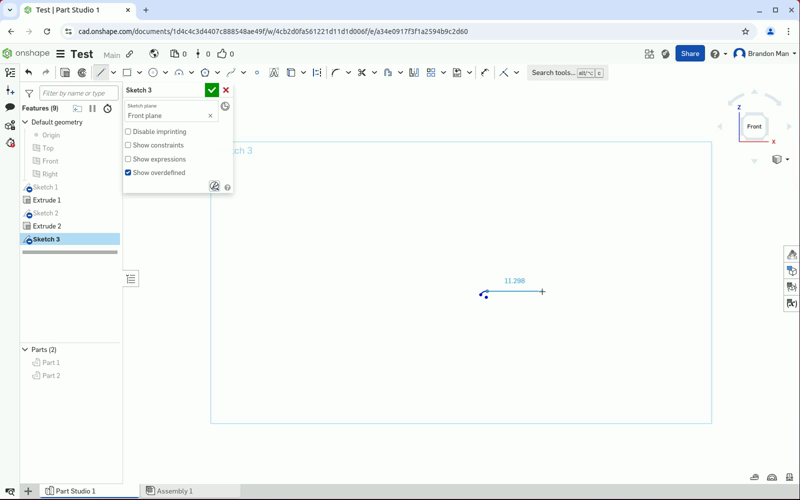
key(esc)
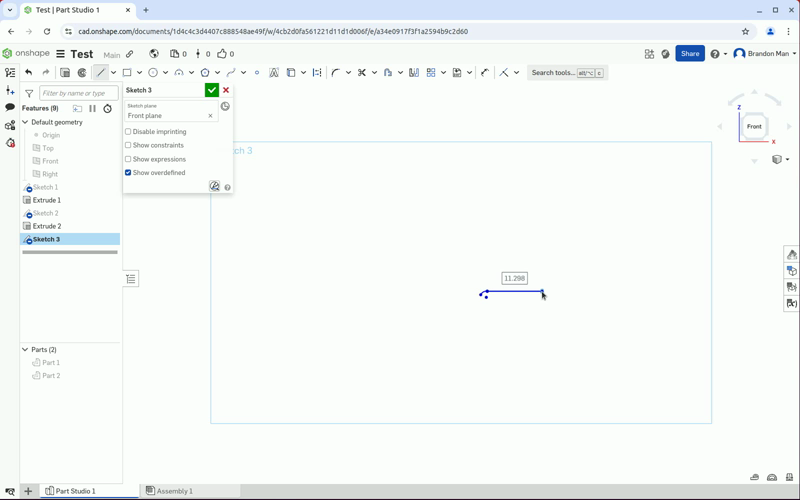
key(a)
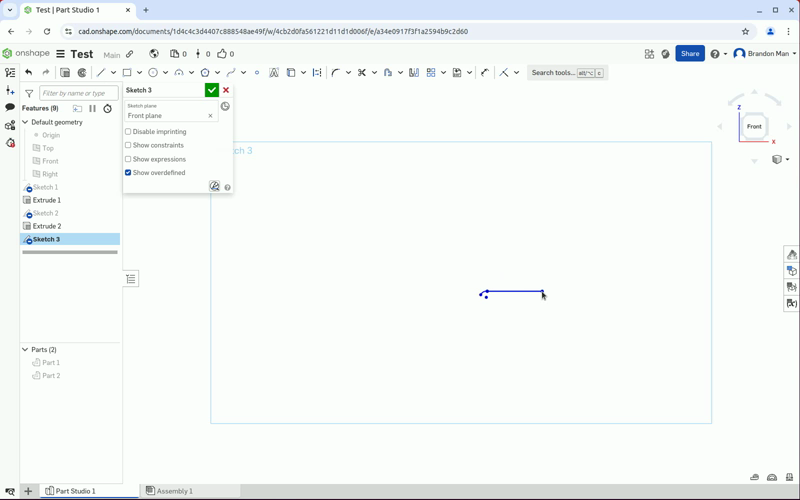
mouse_move(542, 291)
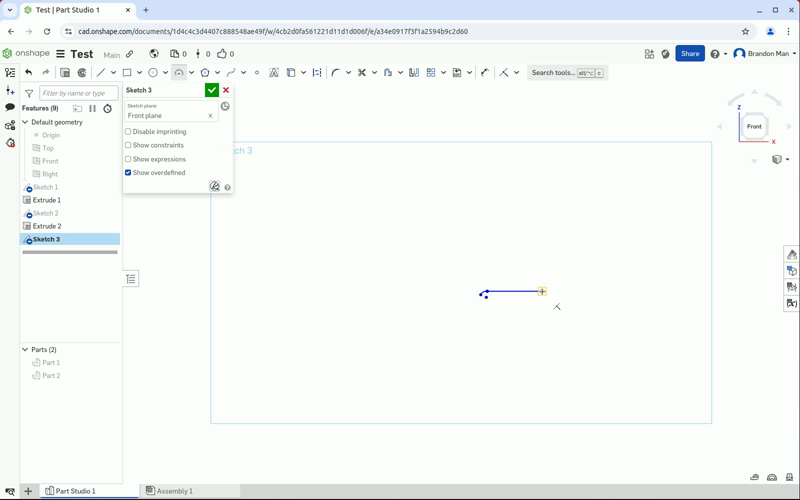
click(542, 291)
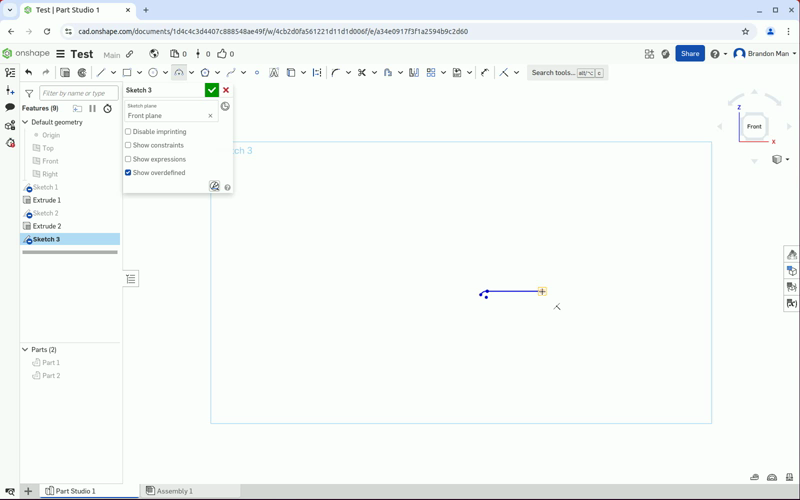
key_down(shift)
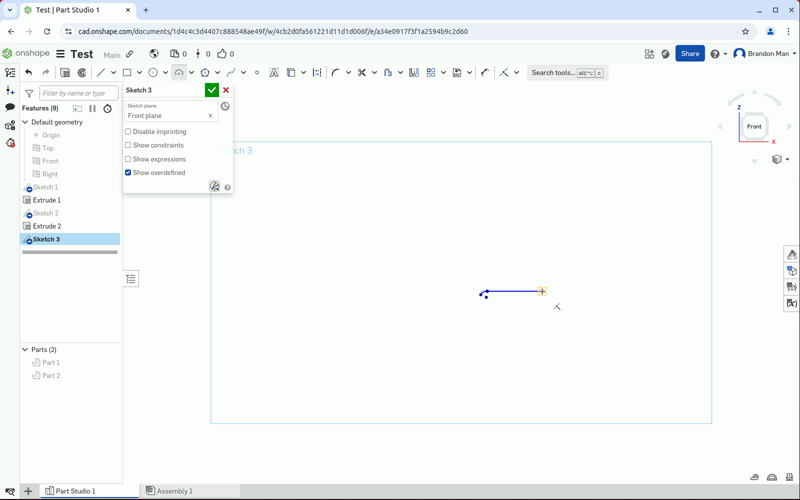
mouse_move(547, 293)
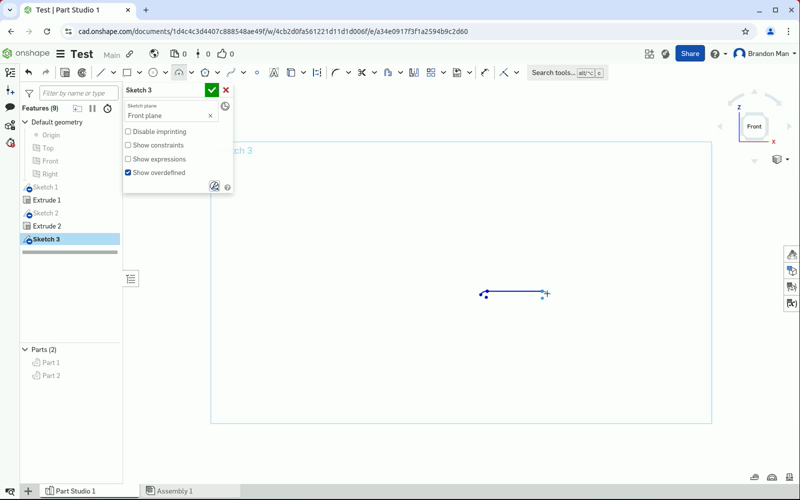
scroll(6)
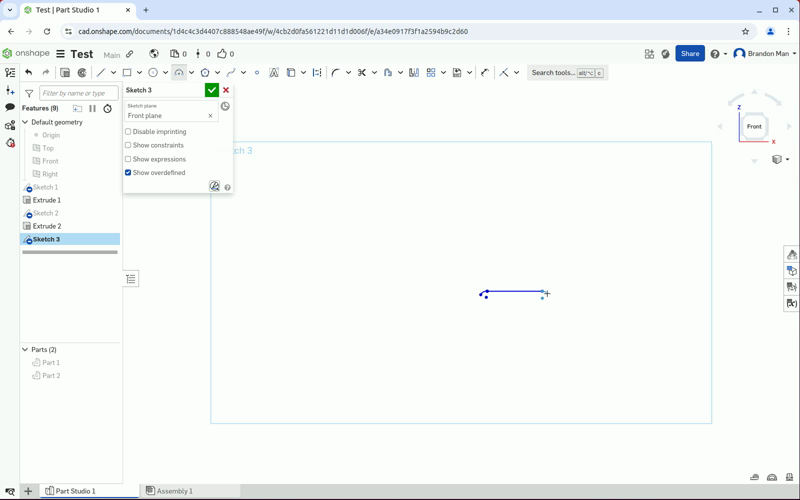
scroll(6)
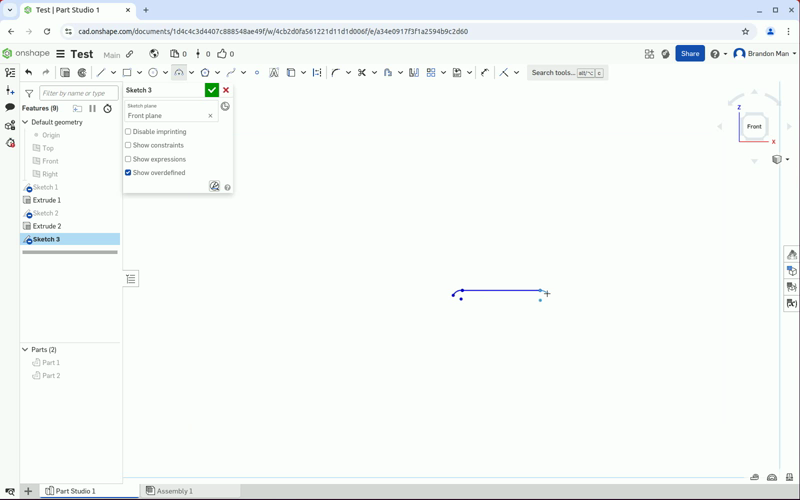
scroll(6)
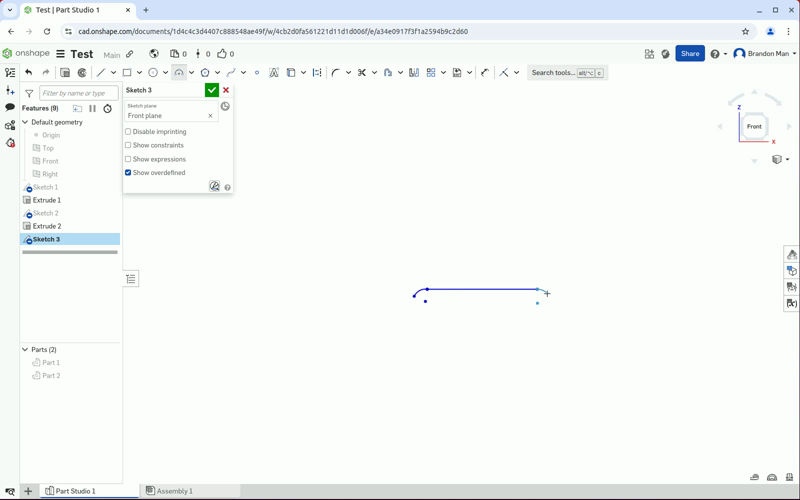
scroll(6)
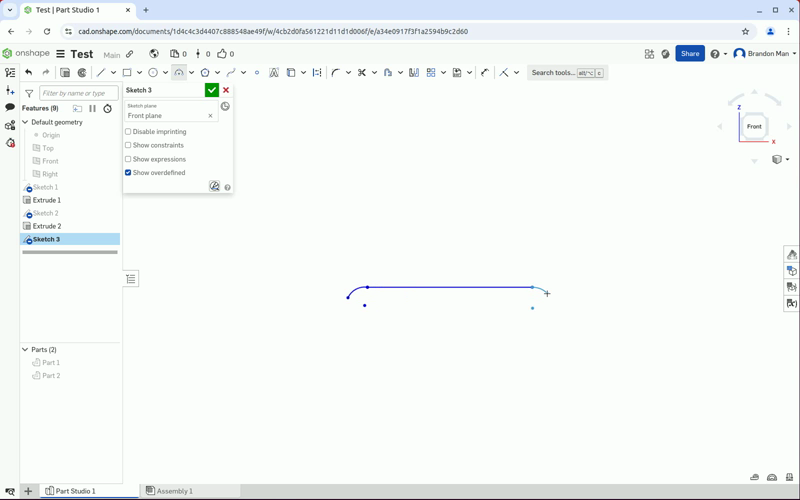
scroll(6)
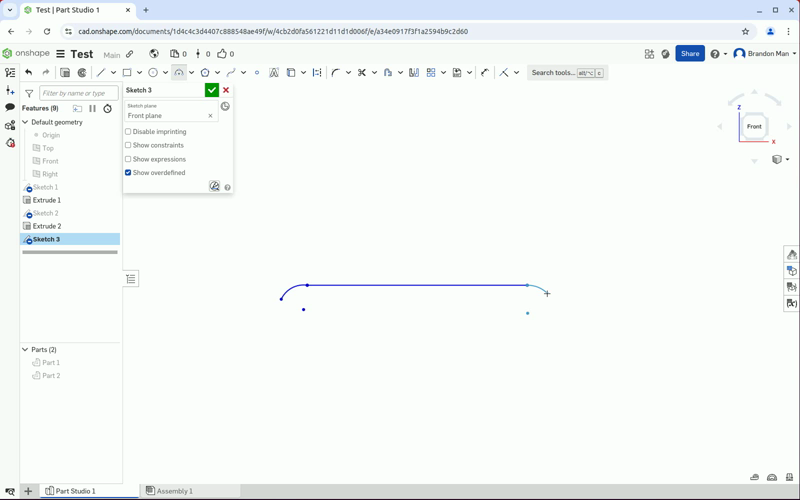
scroll(6)
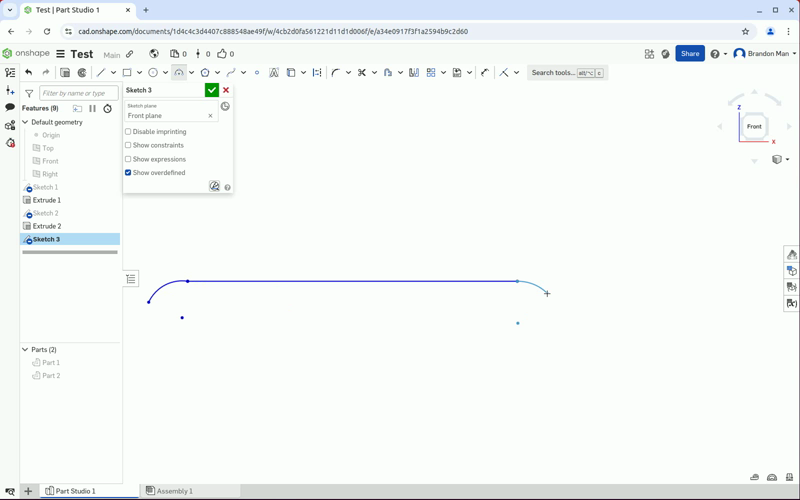
scroll(6)
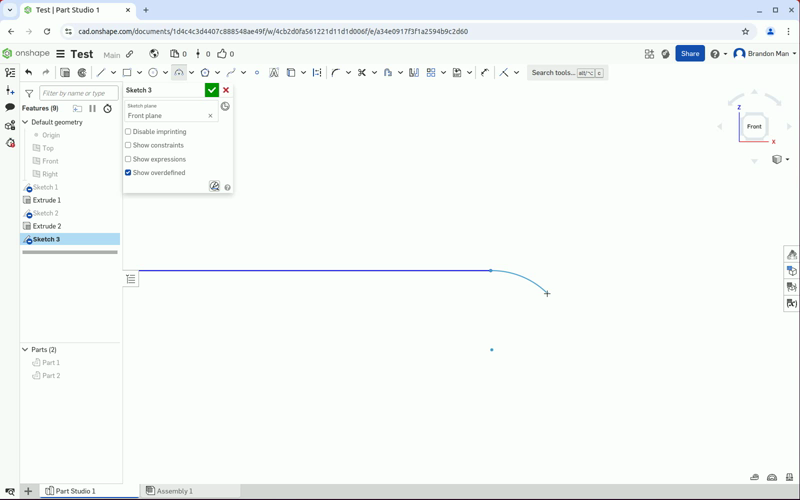
click(547, 293)
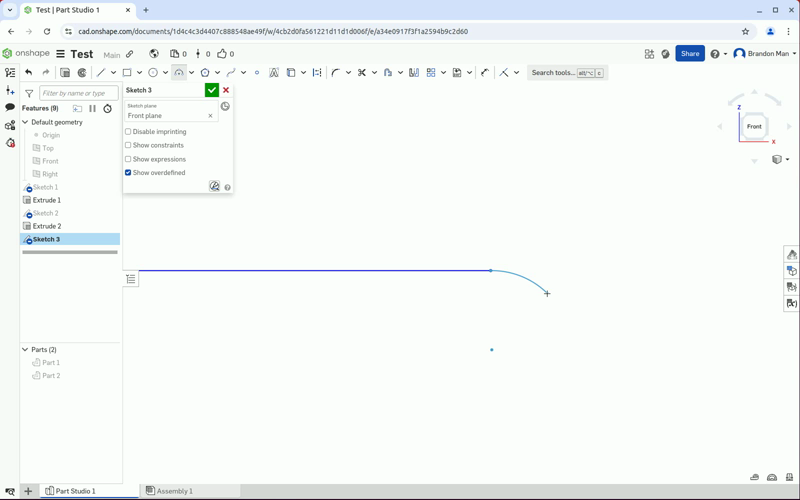
scroll(-6)
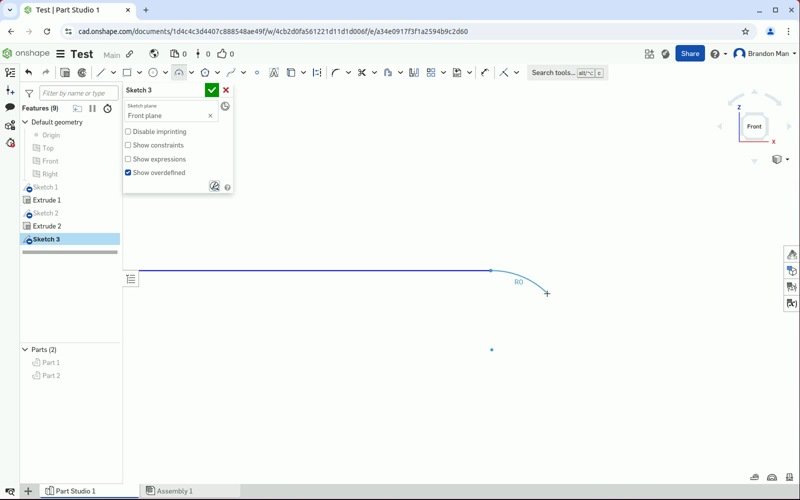
scroll(-6)
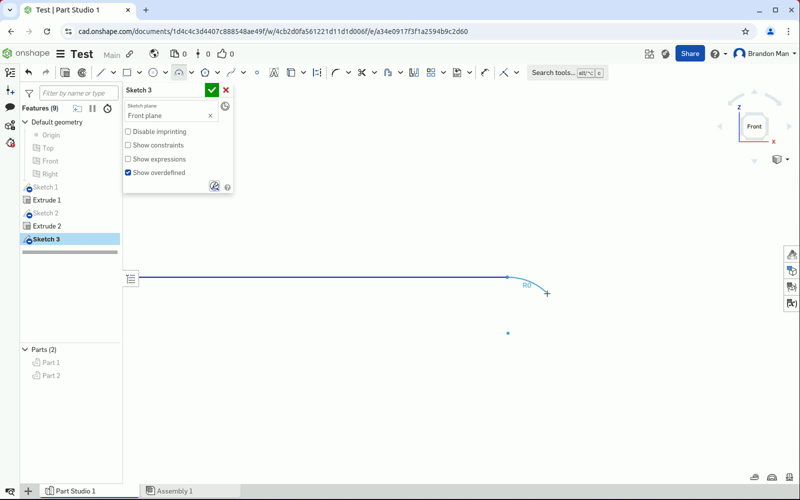
scroll(-6)
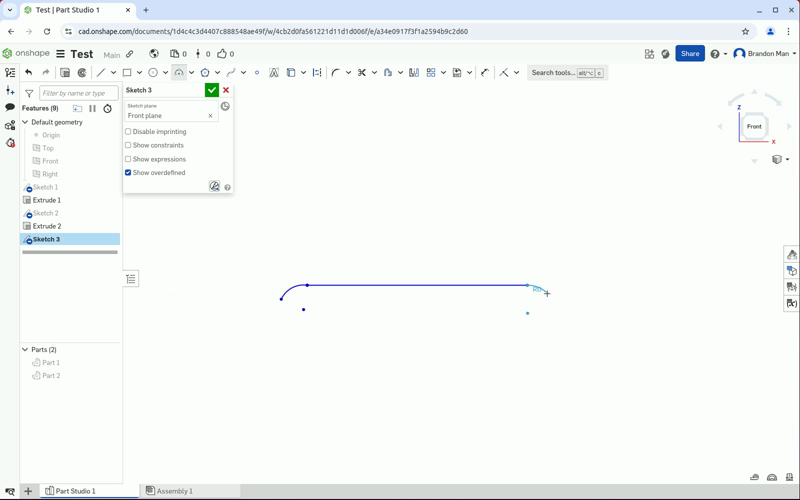
scroll(-6)
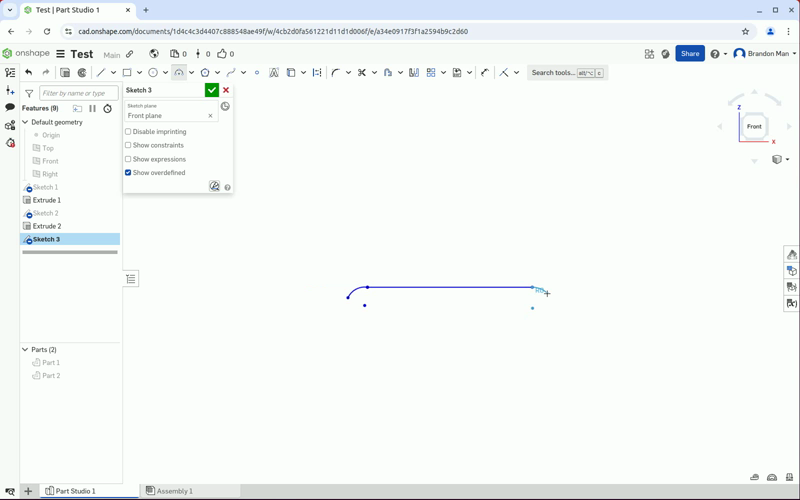
scroll(-6)
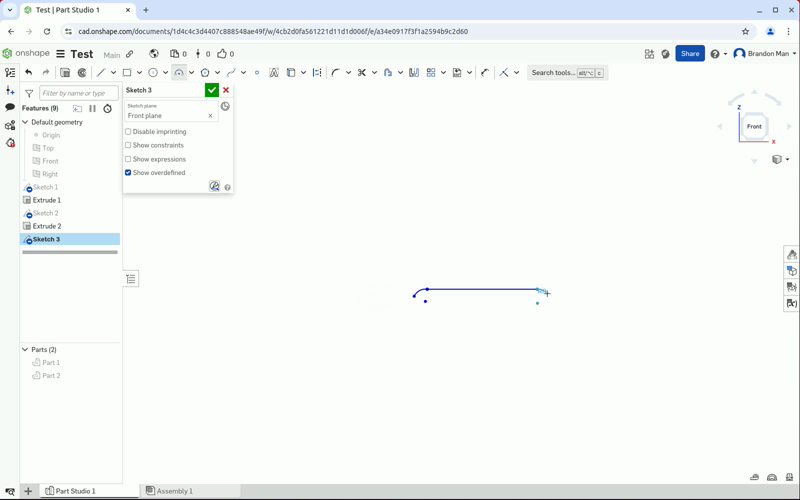
scroll(-6)
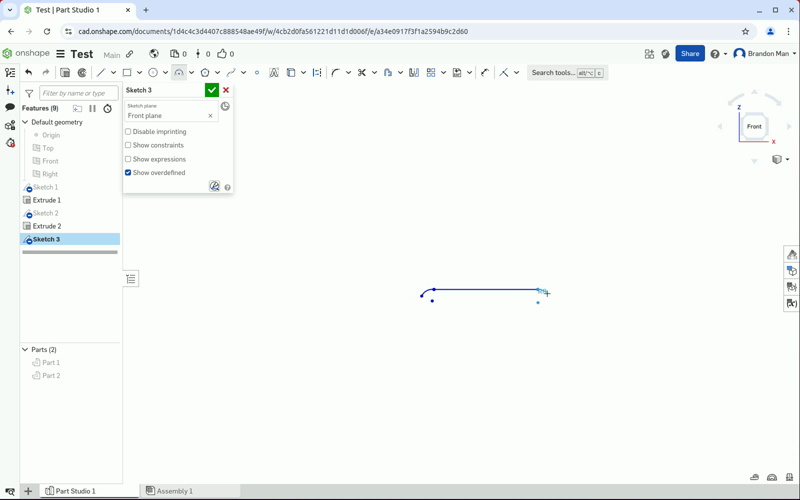
scroll(-6)
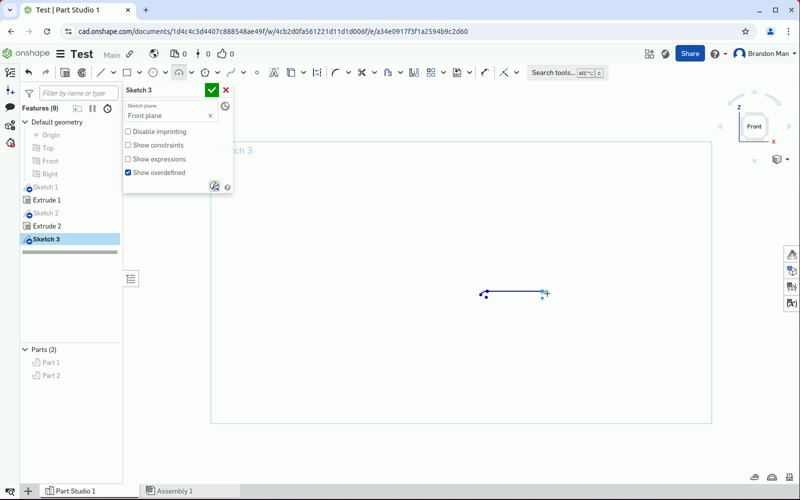
mouse_move(545, 291)
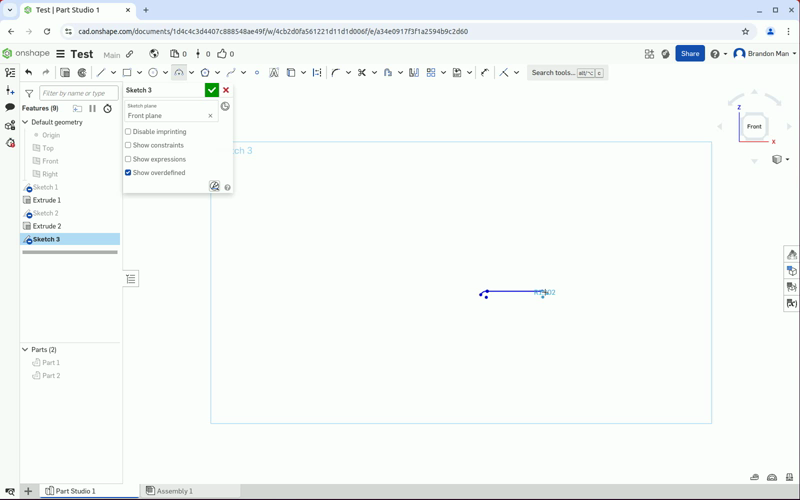
scroll(6)
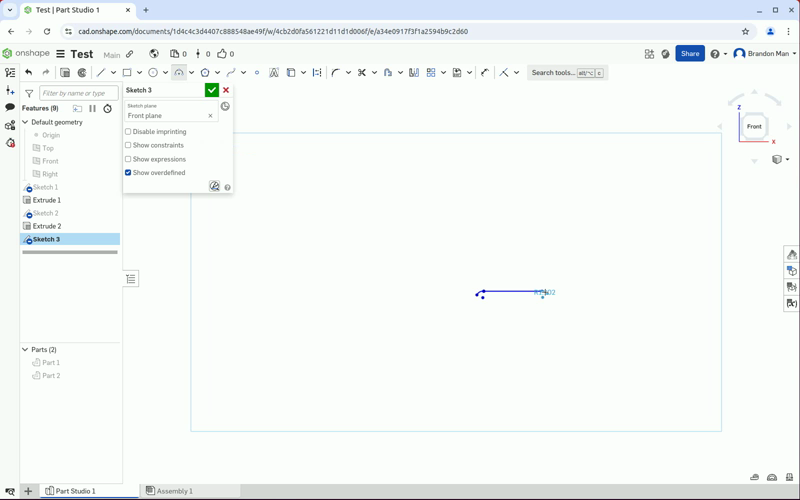
scroll(6)
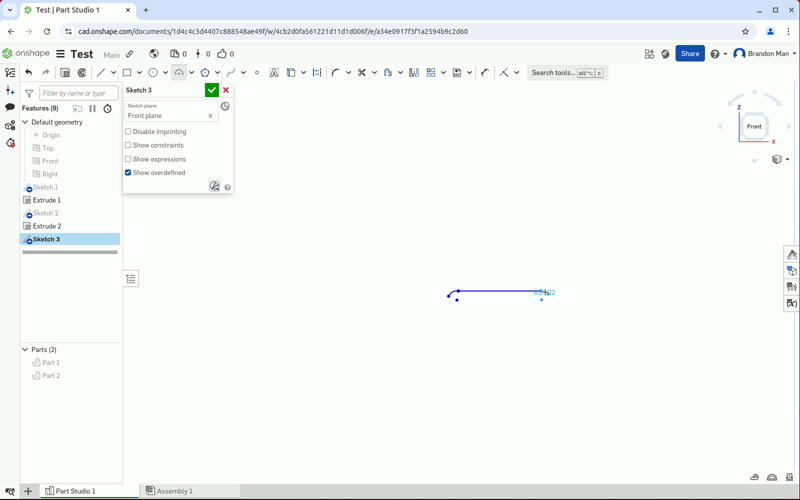
scroll(6)
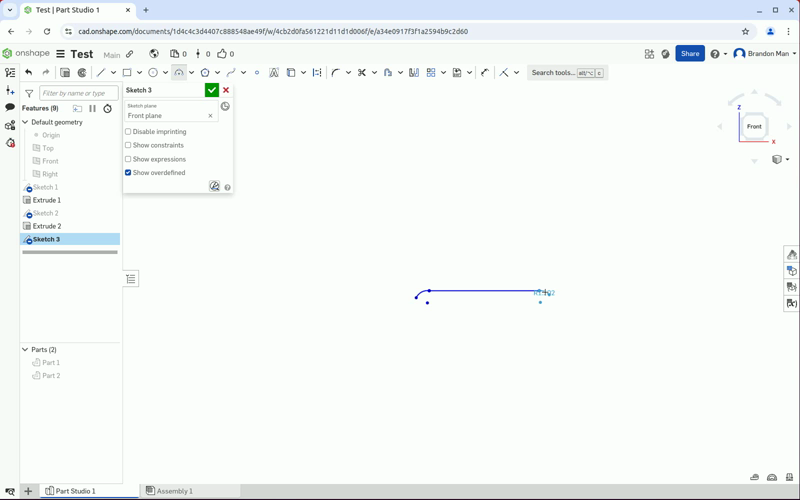
scroll(6)
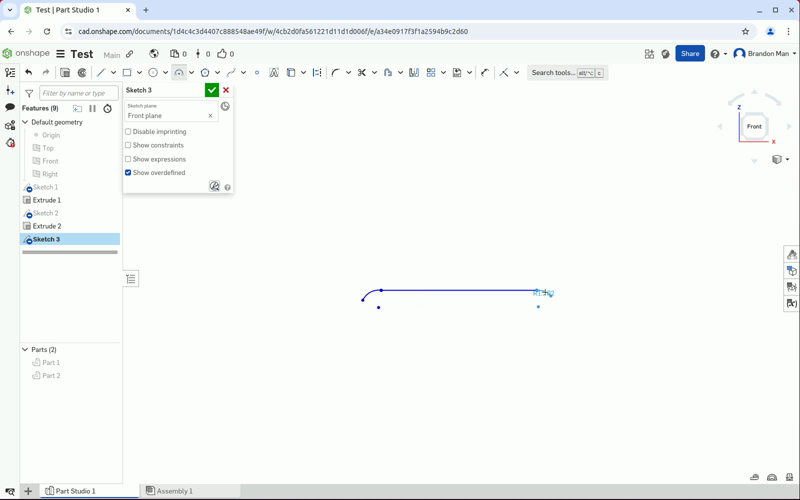
scroll(6)
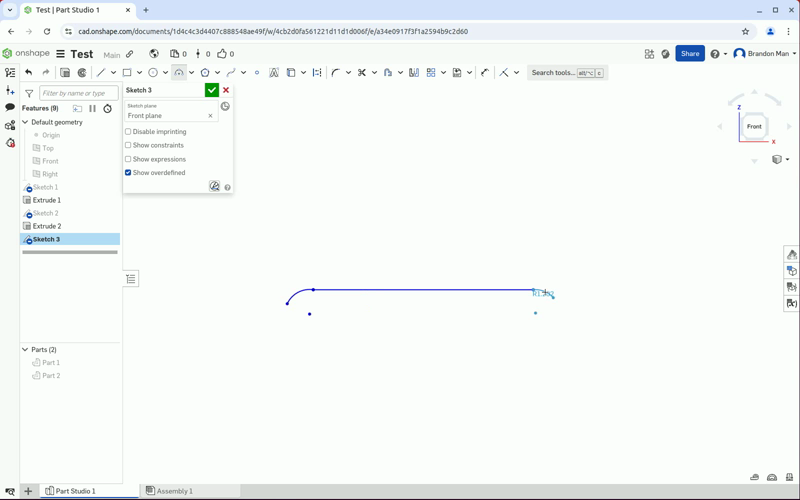
scroll(6)
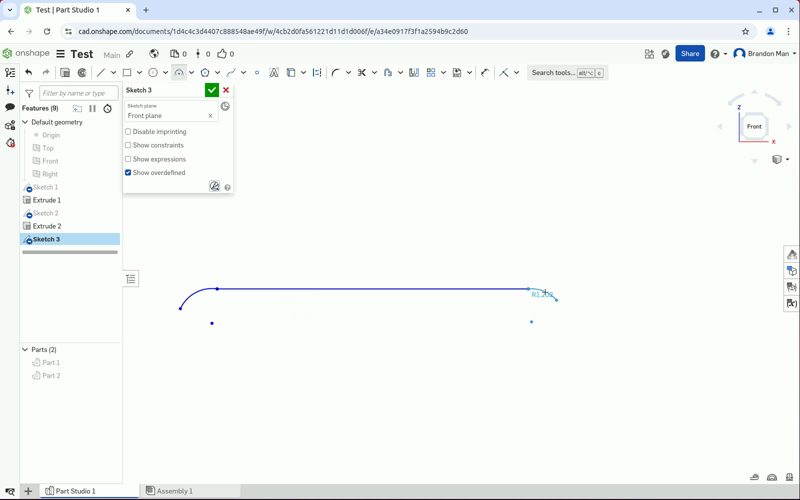
scroll(6)
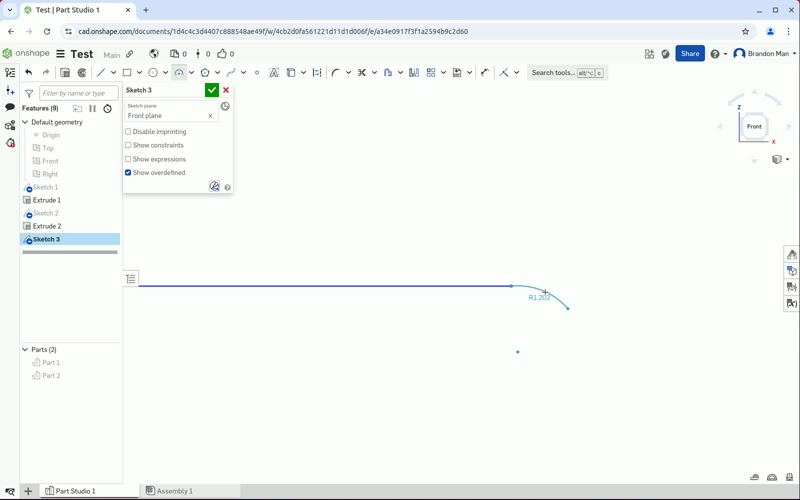
click(545, 291)
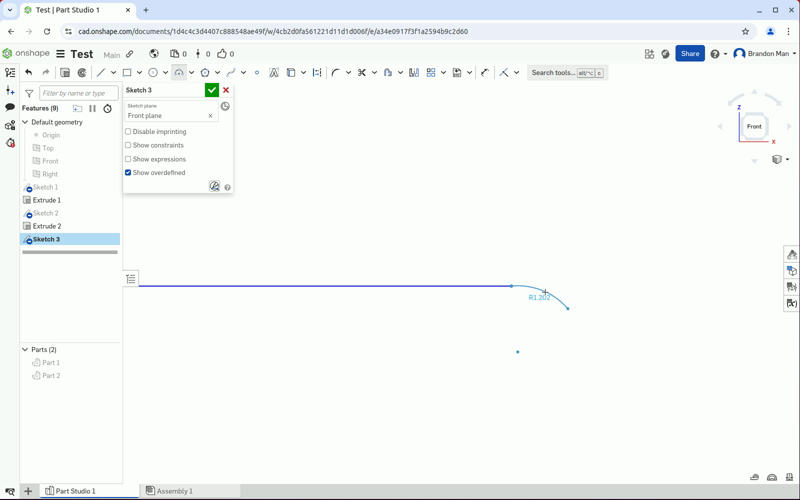
scroll(-6)
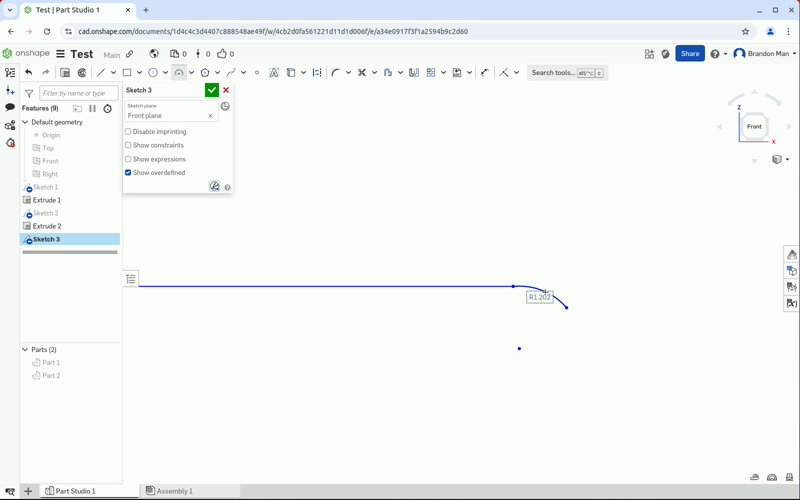
scroll(-6)
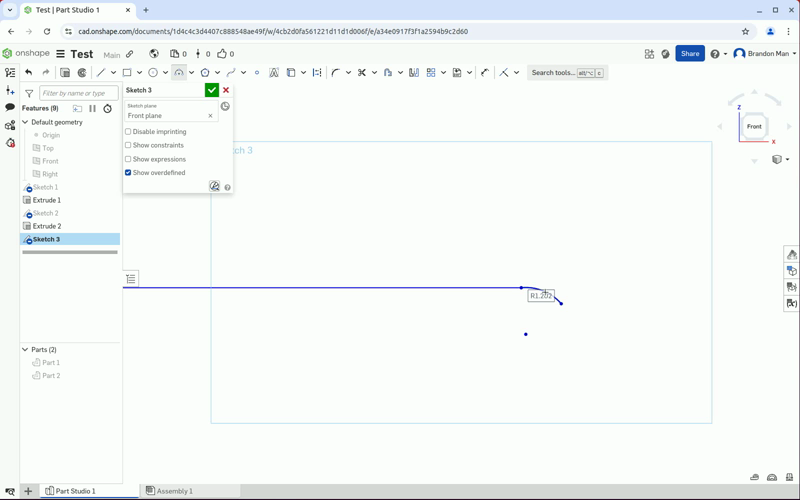
scroll(-6)
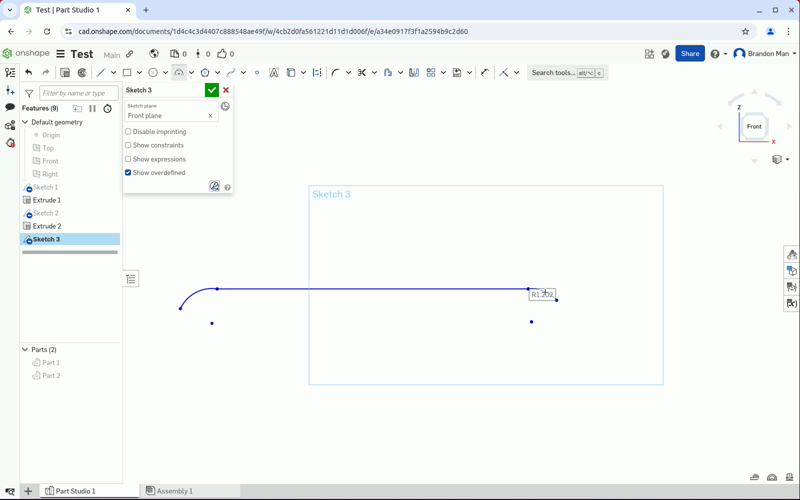
scroll(-6)
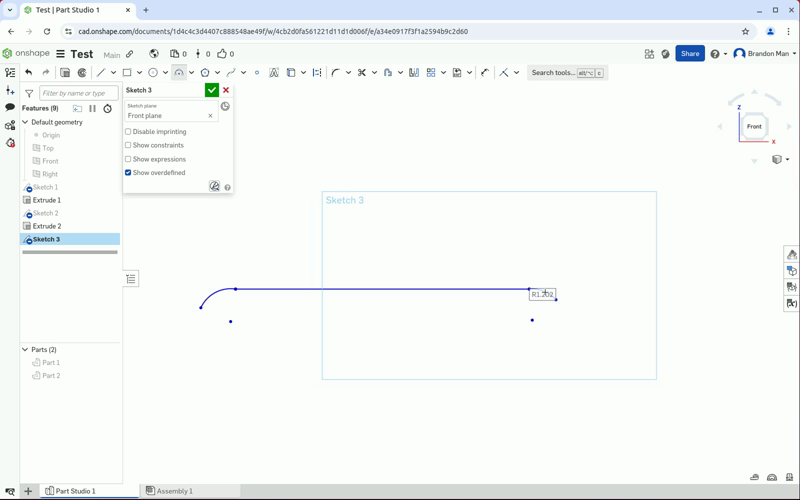
scroll(-6)
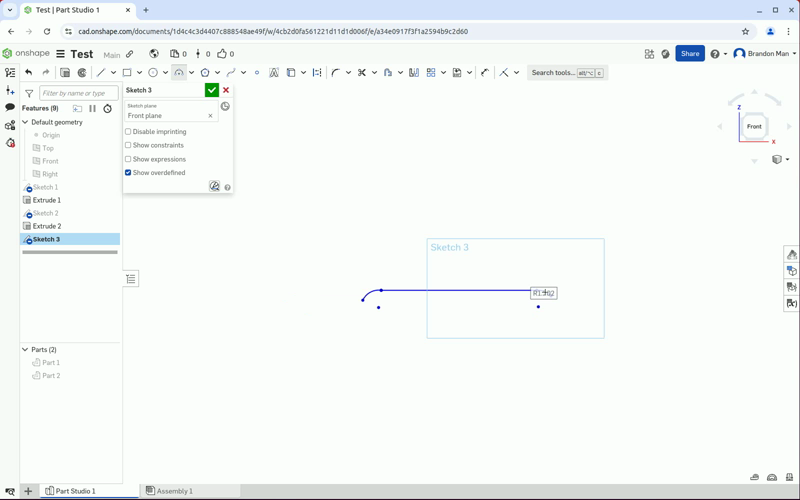
scroll(-6)
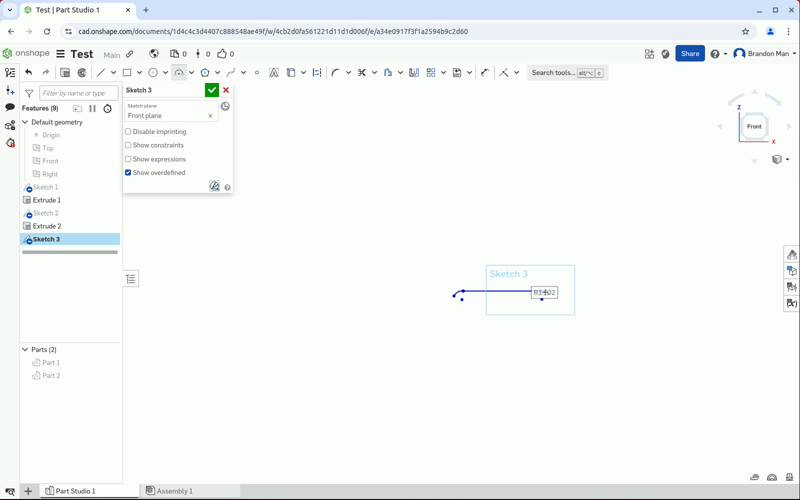
scroll(-6)
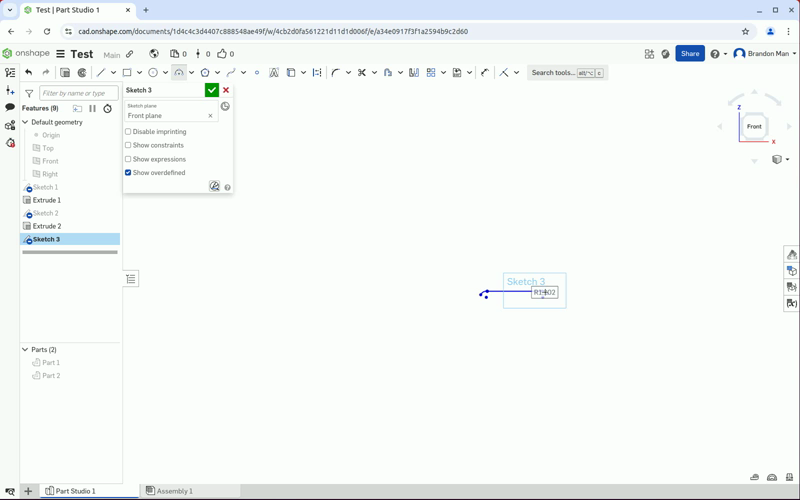
key_up(shift)
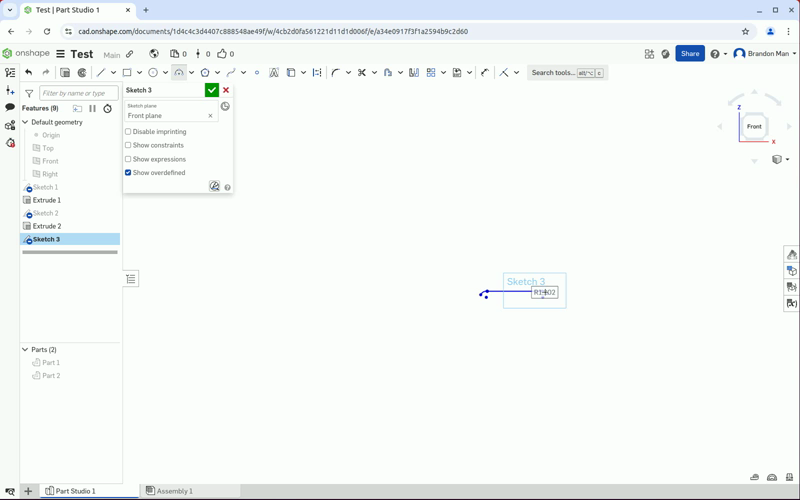
mouse_move(547, 293)
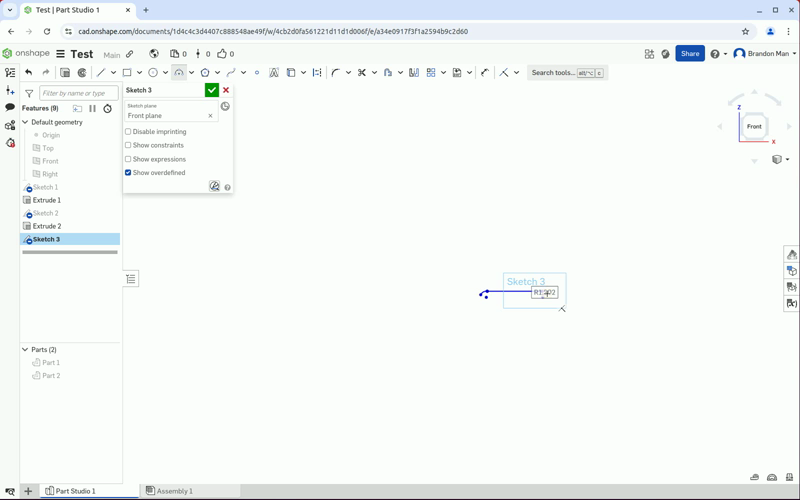
scroll(6)
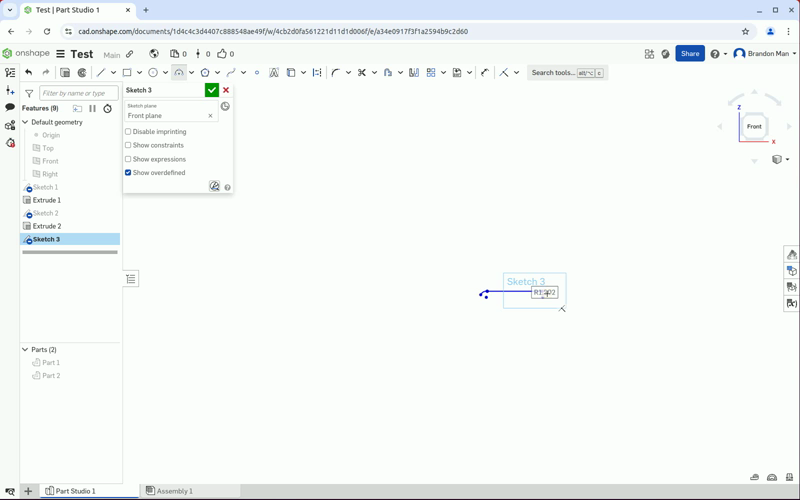
scroll(6)
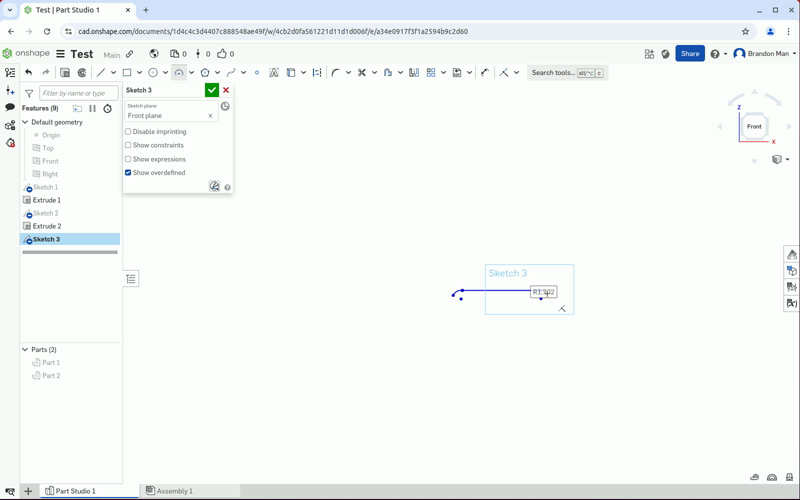
scroll(6)
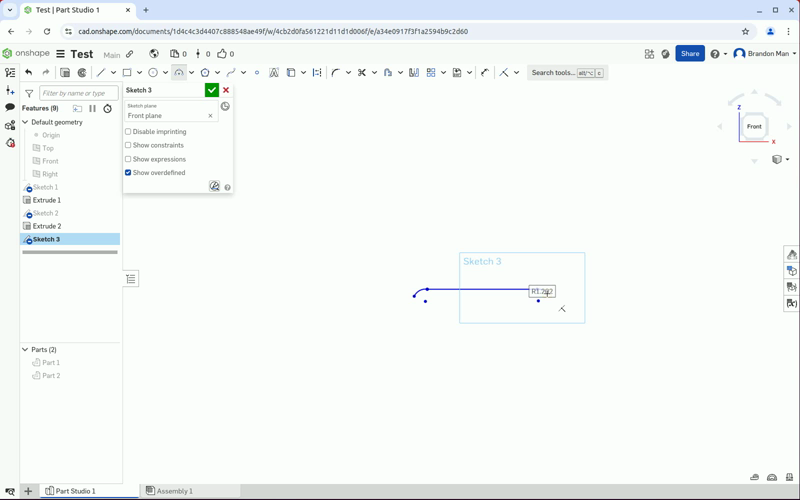
scroll(6)
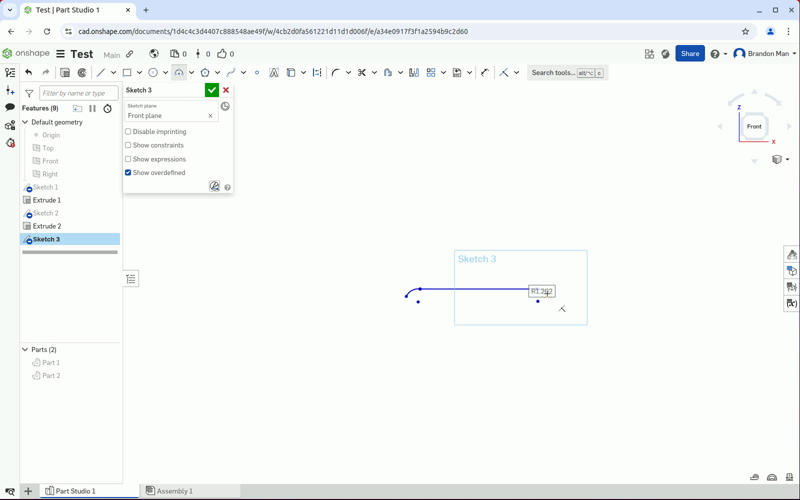
scroll(6)
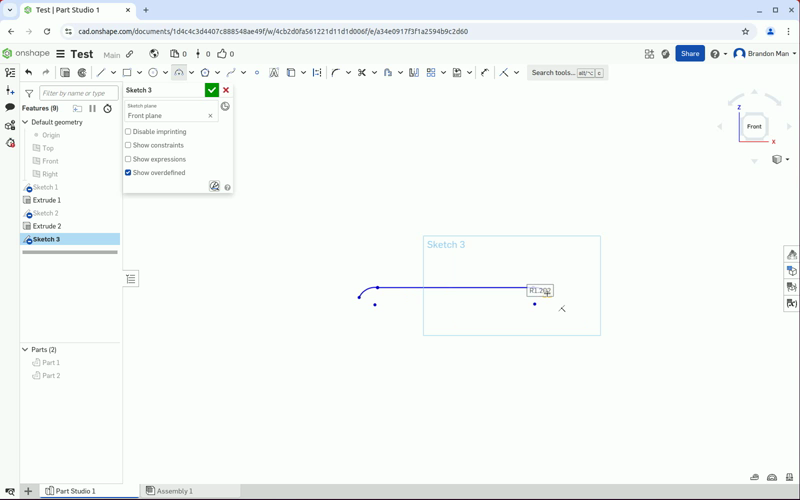
scroll(6)
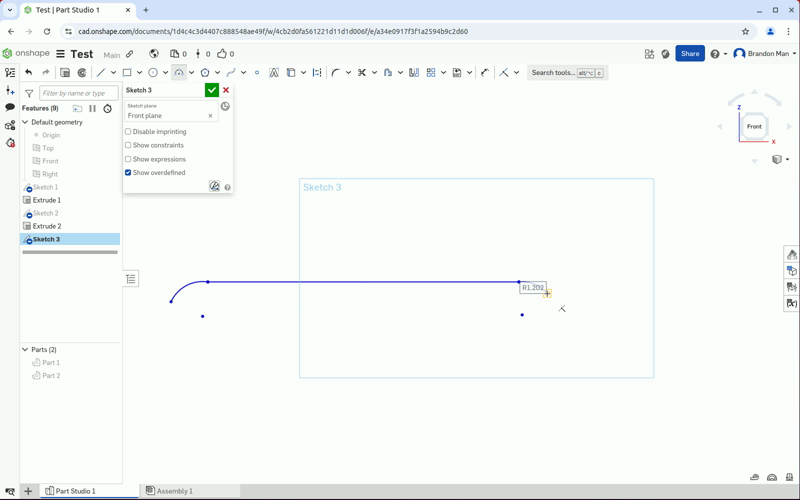
scroll(6)
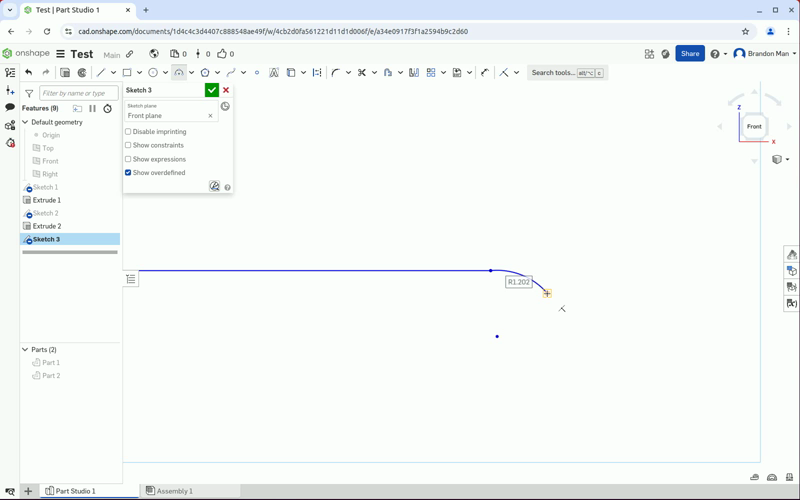
click(547, 293)
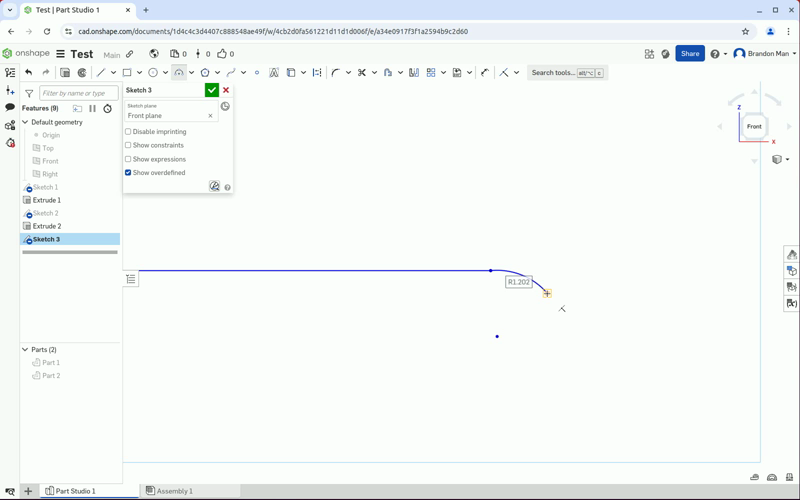
scroll(-6)
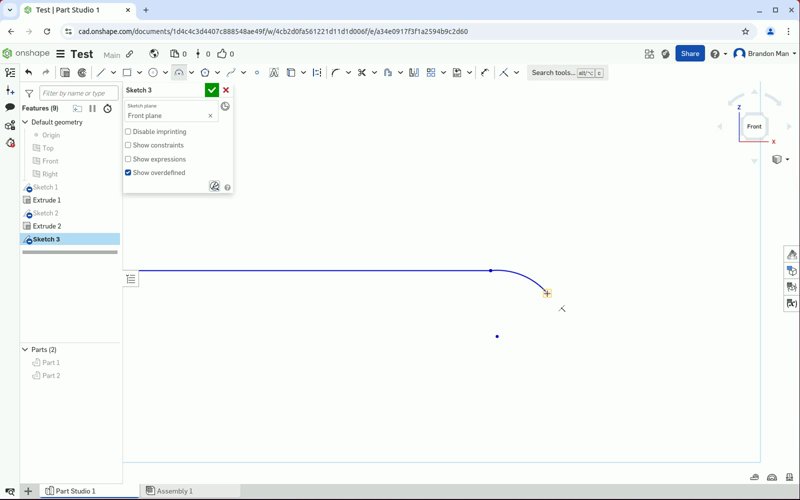
scroll(-6)
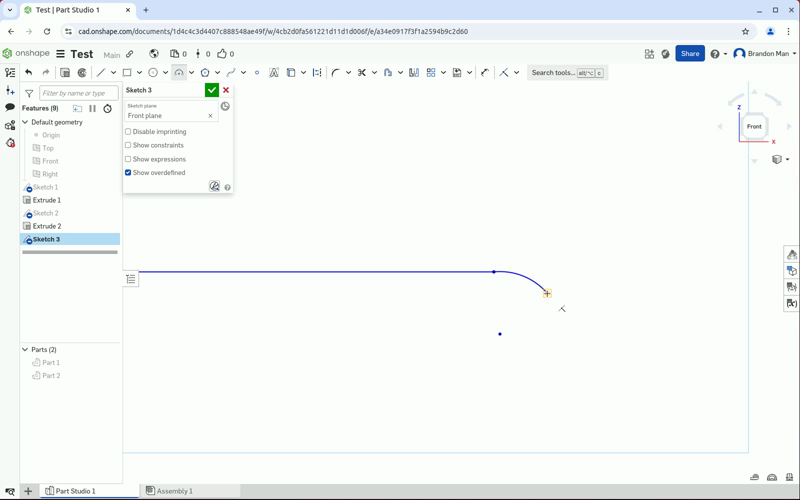
scroll(-6)
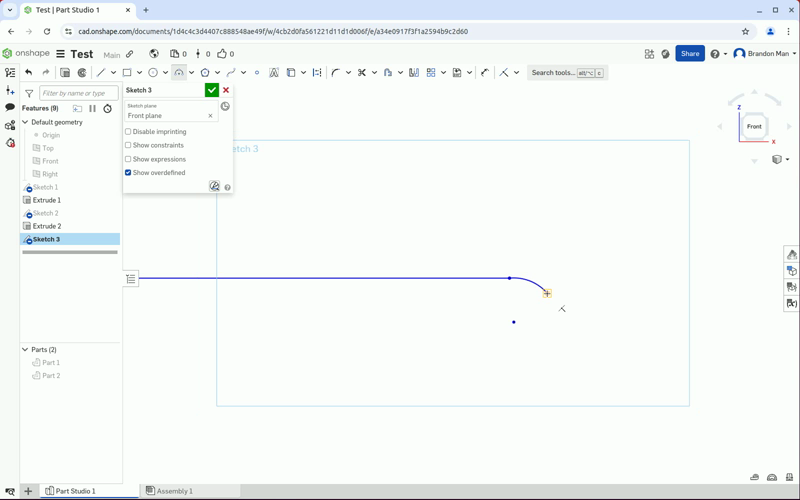
scroll(-6)
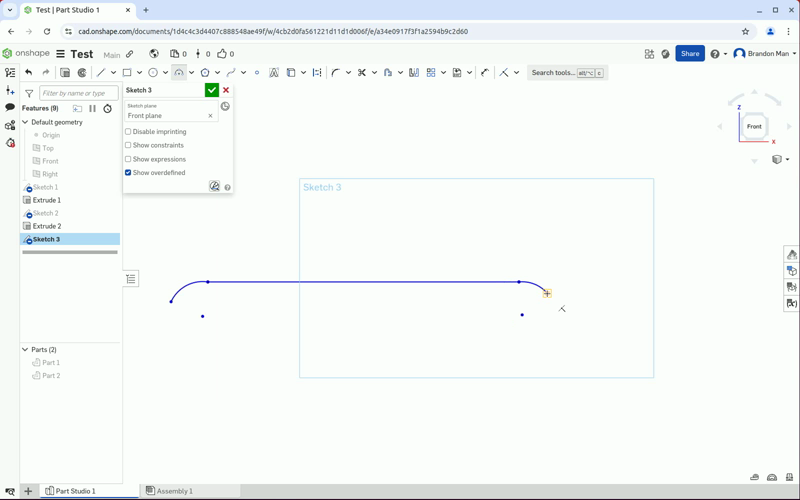
scroll(-6)
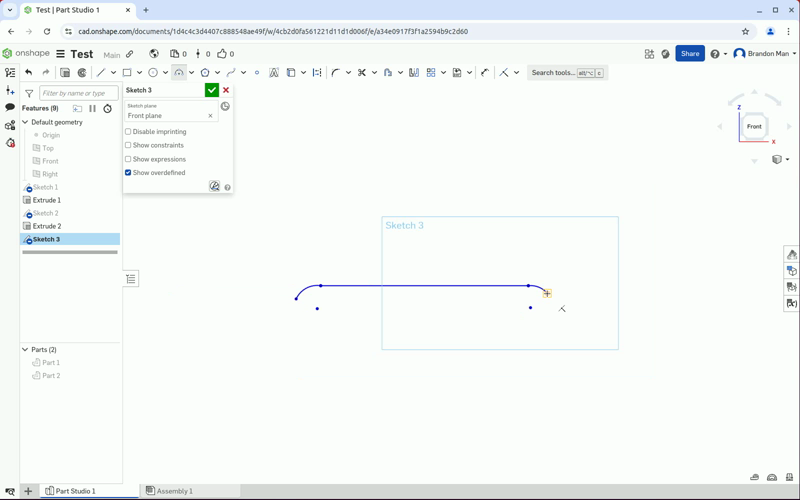
scroll(-6)
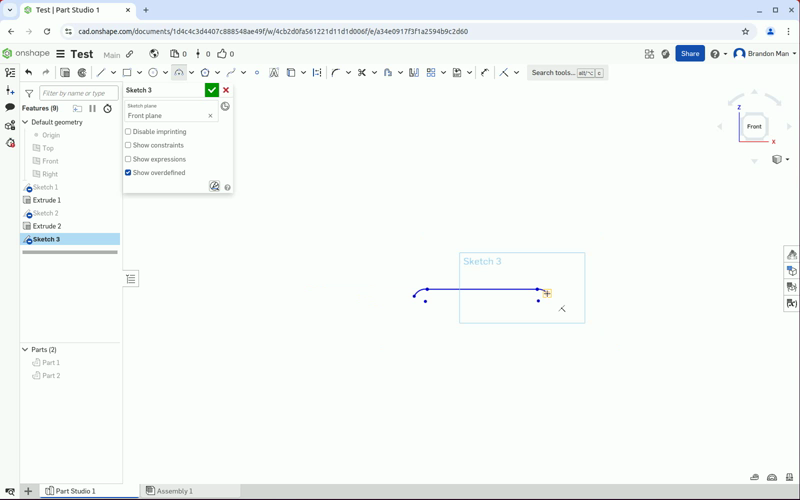
scroll(-6)
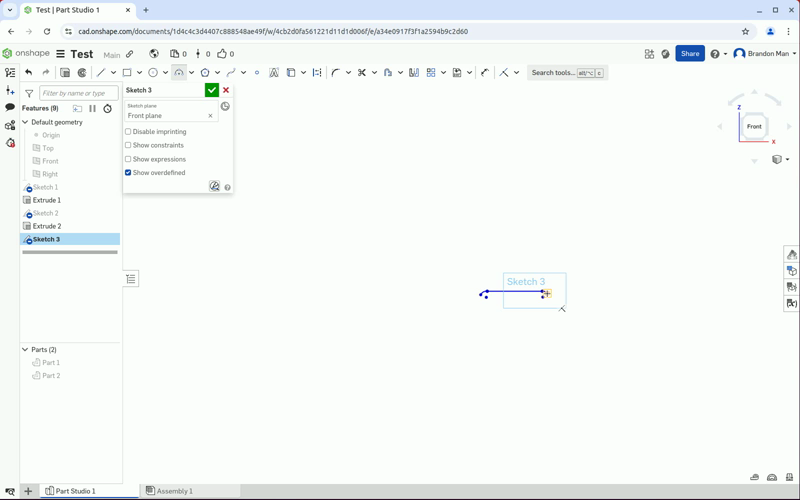
key_down(shift)
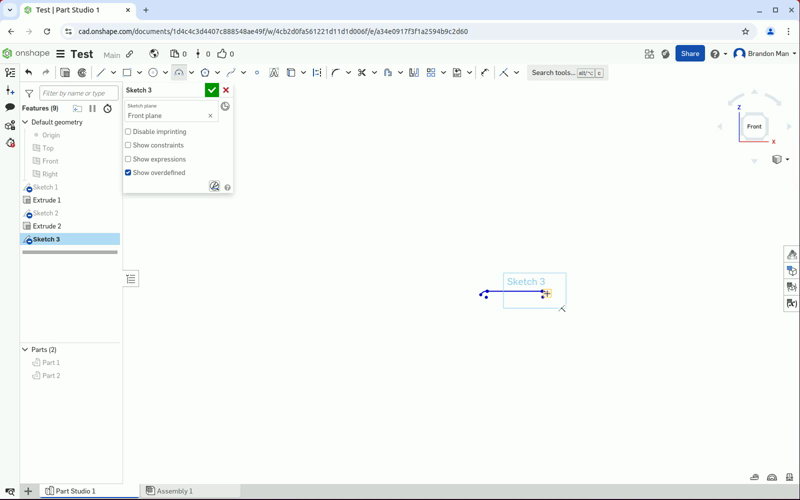
mouse_move(548, 273)
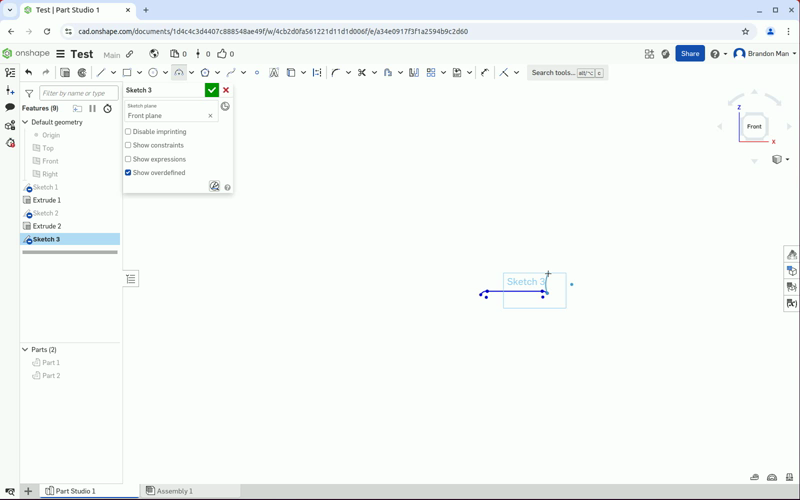
click(548, 273)
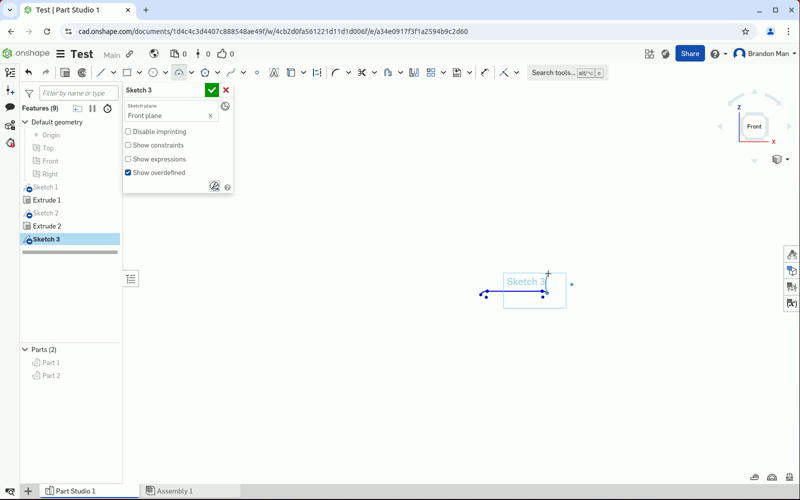
mouse_move(543, 283)
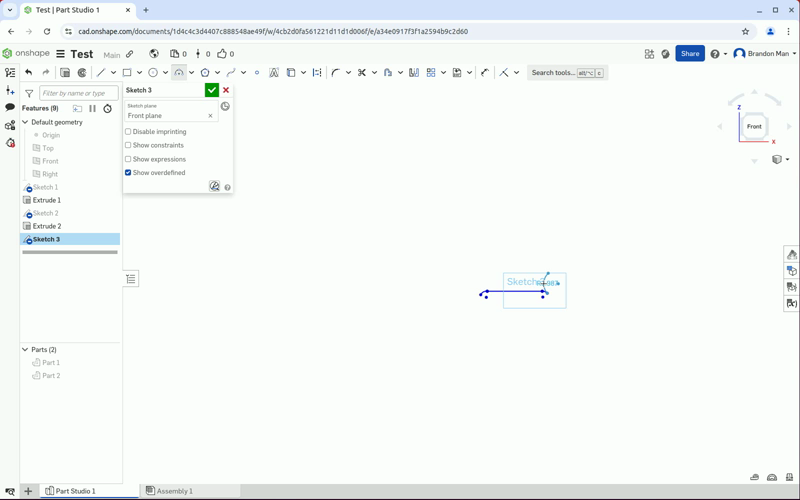
click(543, 283)
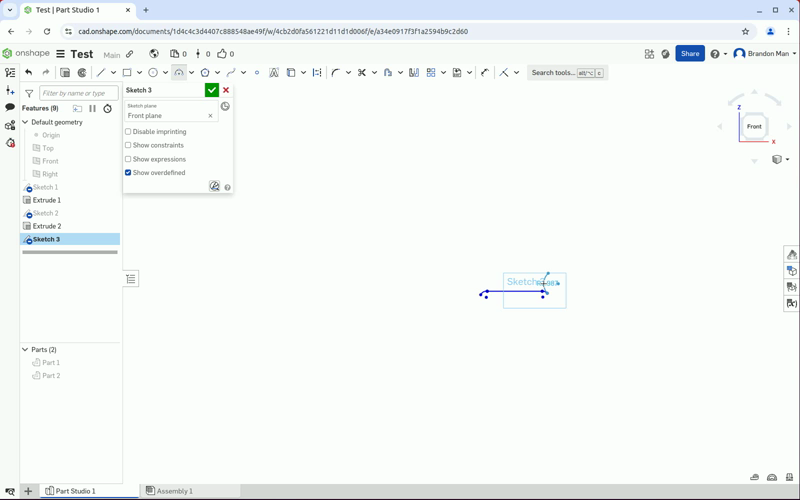
key_up(shift)
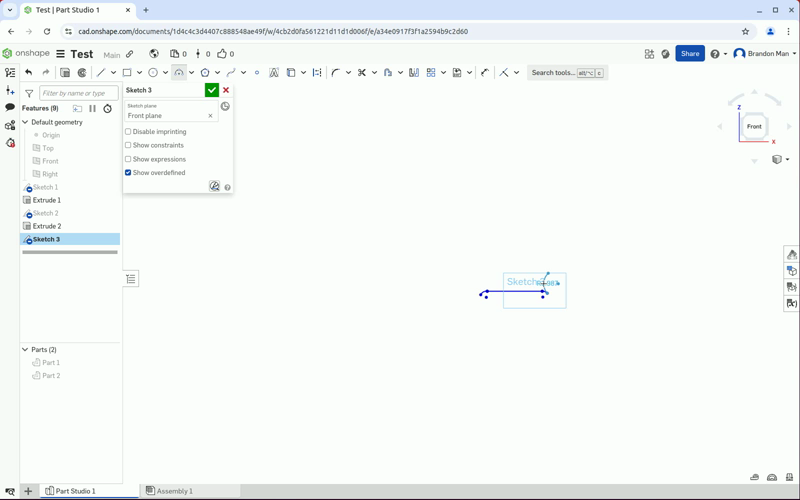
mouse_move(548, 273)
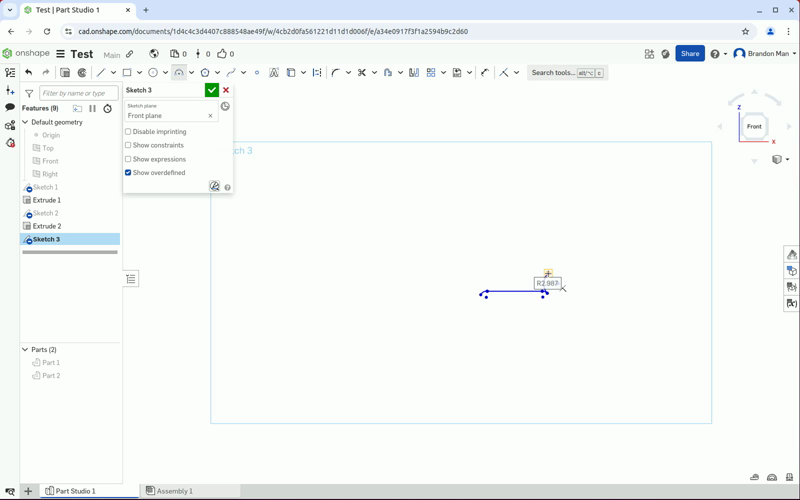
click(548, 273)
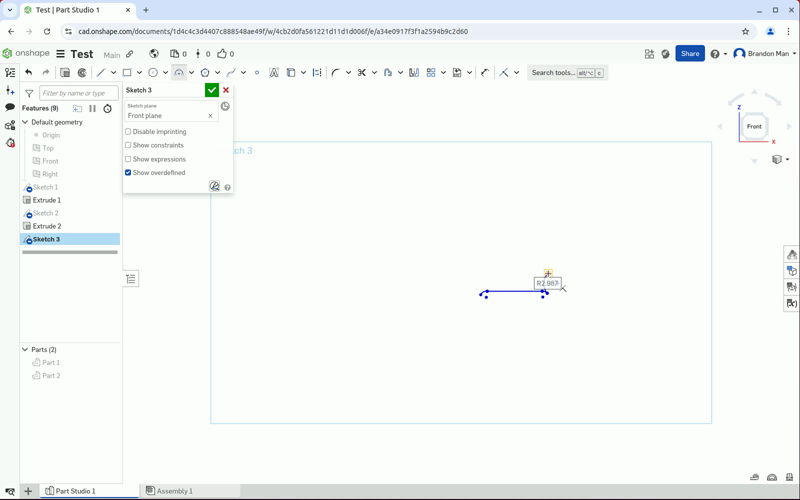
key_down(shift)
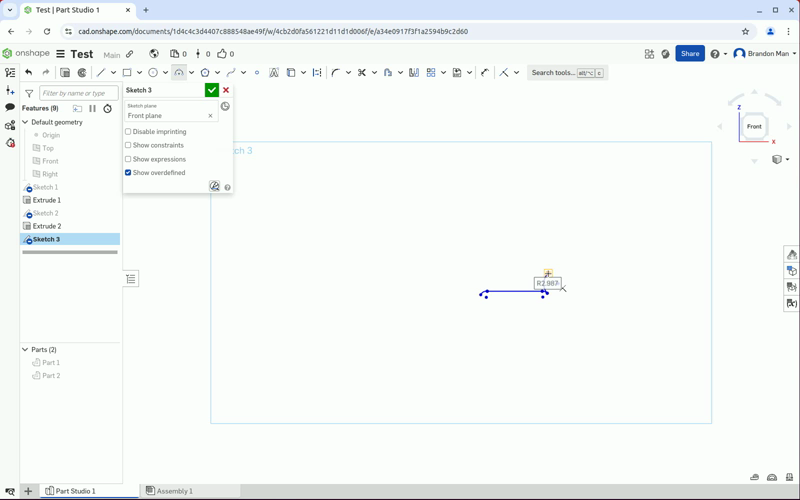
mouse_move(542, 275)
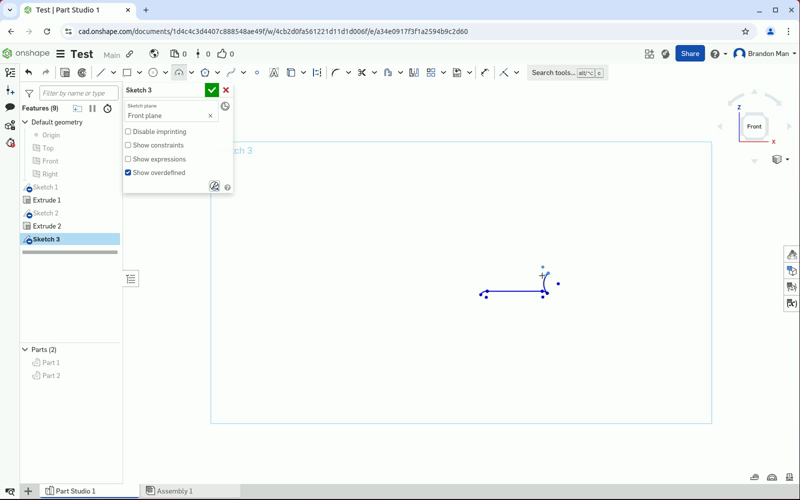
scroll(6)
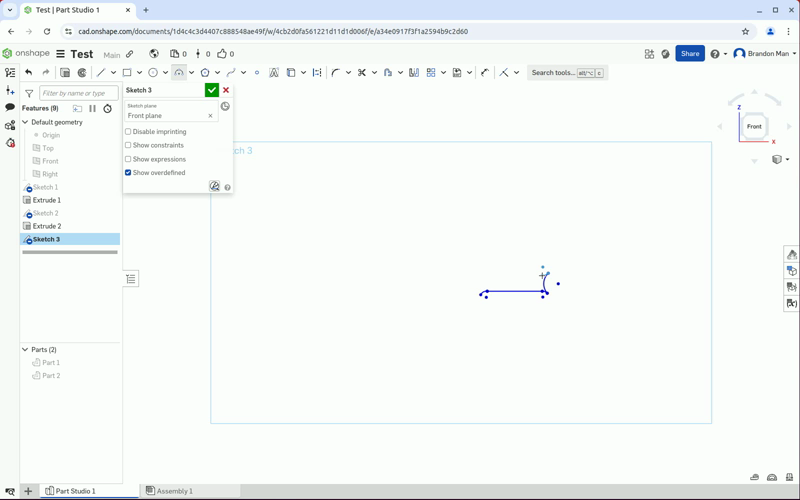
scroll(6)
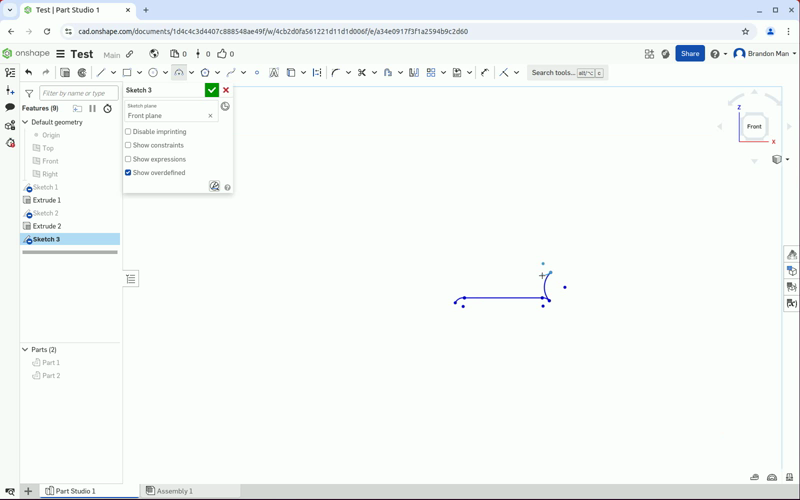
scroll(6)
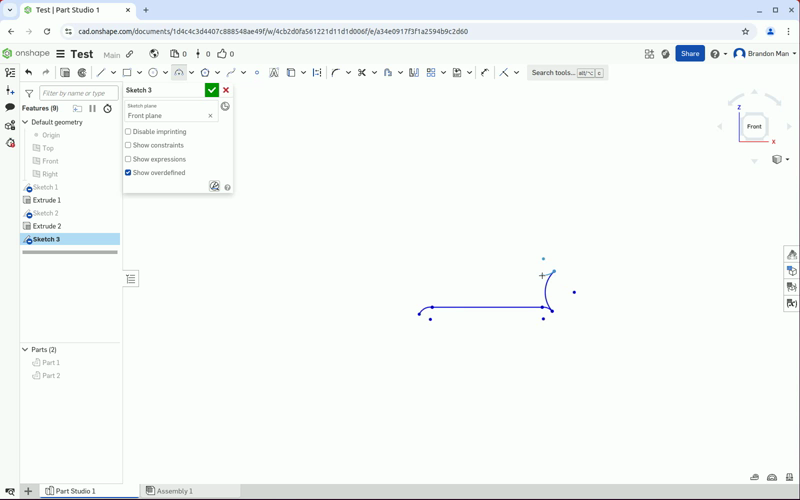
scroll(6)
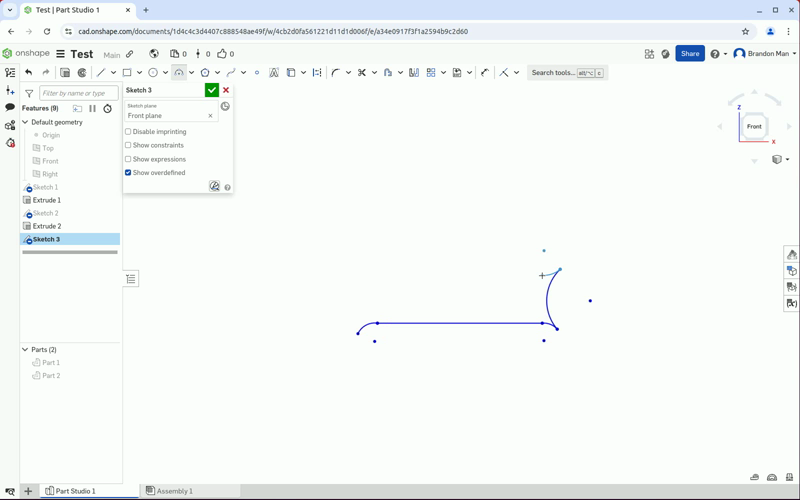
scroll(6)
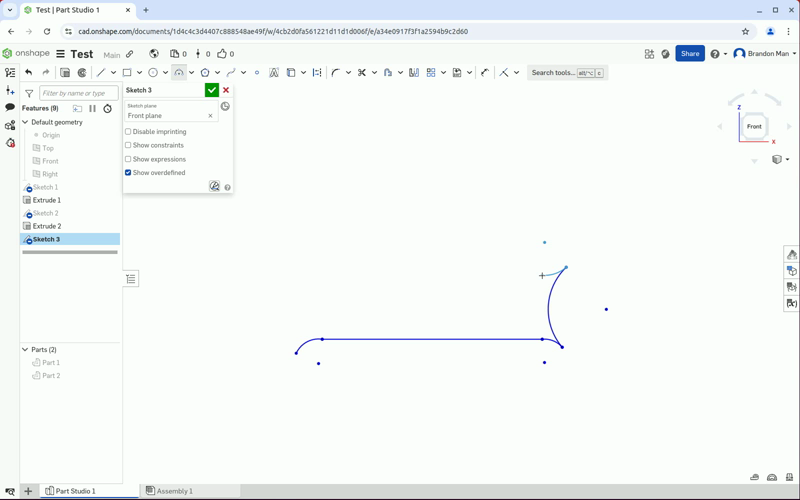
scroll(6)
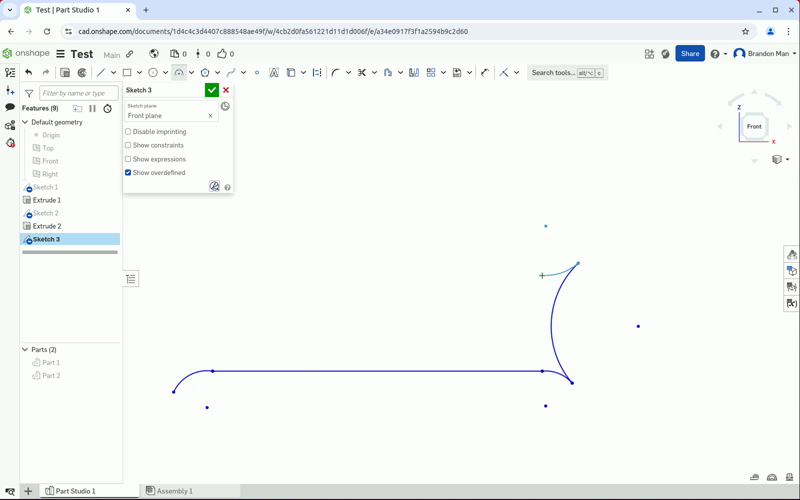
scroll(6)
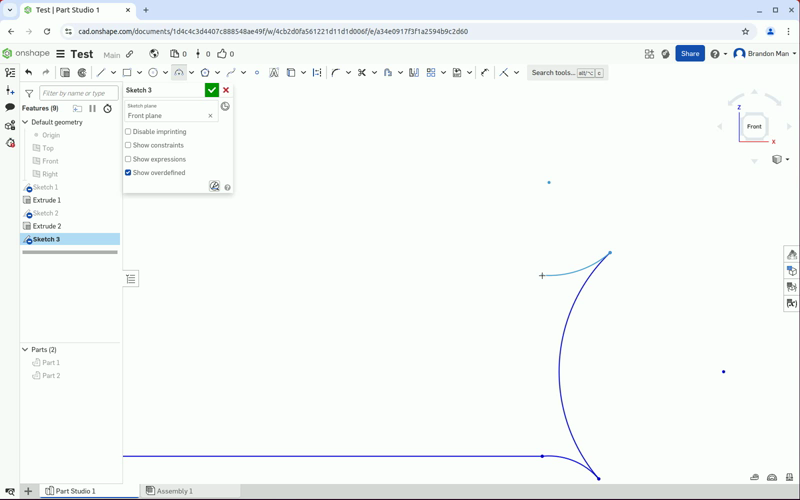
click(542, 275)
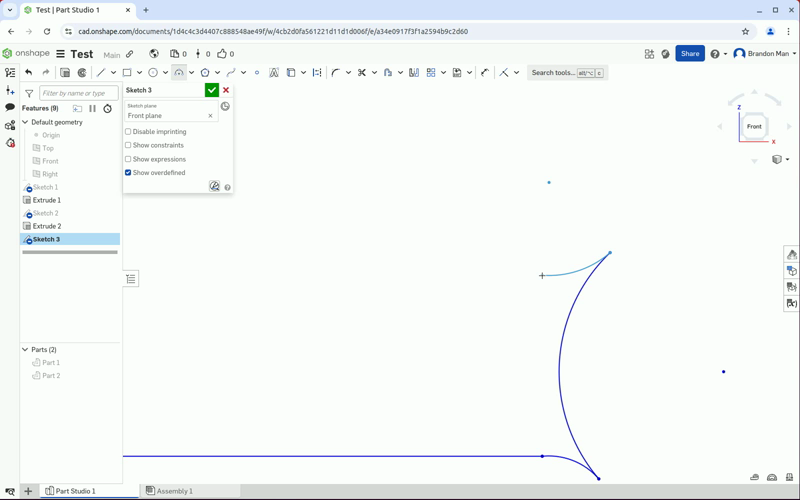
scroll(-6)
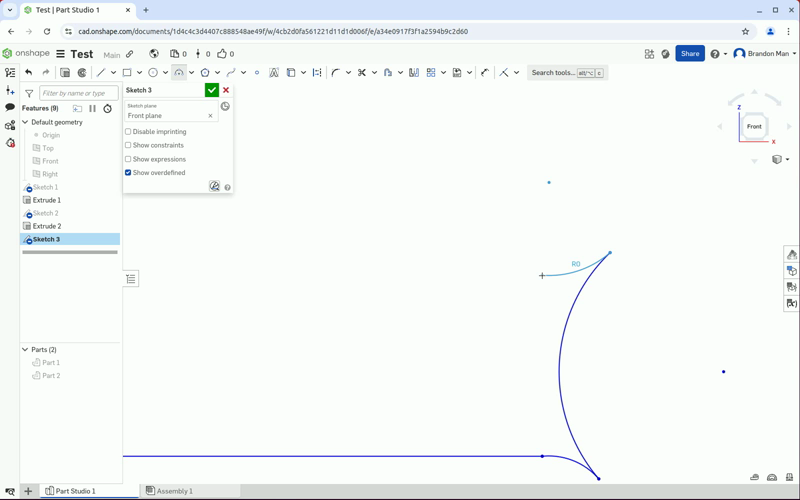
scroll(-6)
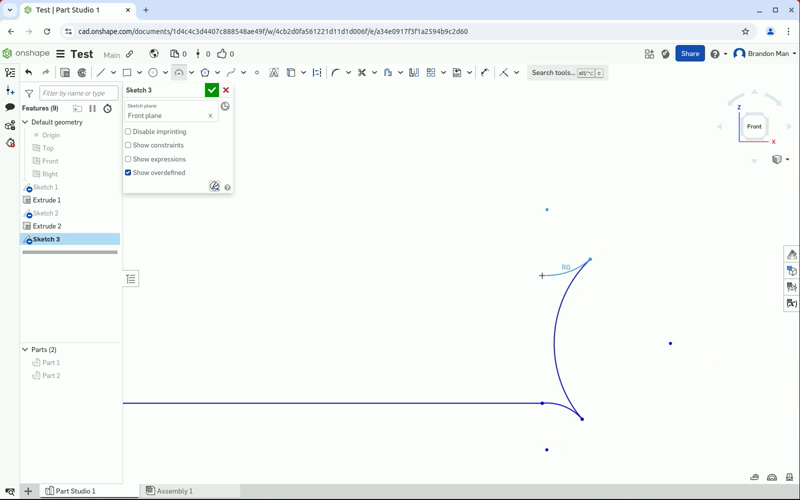
scroll(-6)
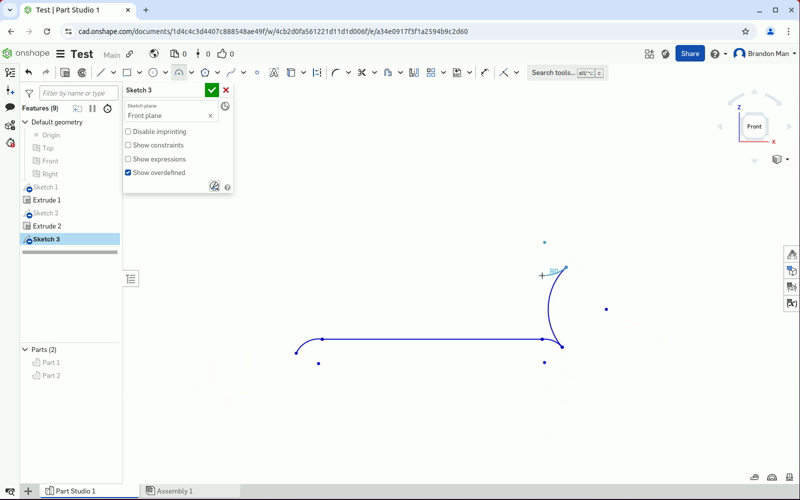
scroll(-6)
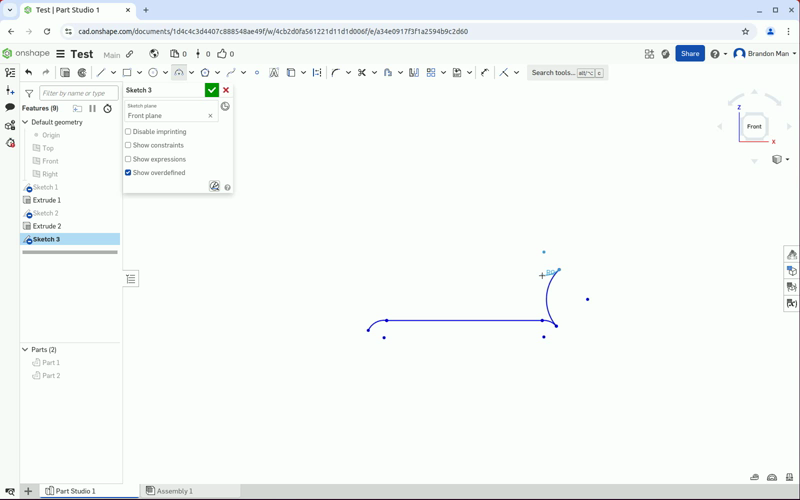
scroll(-6)
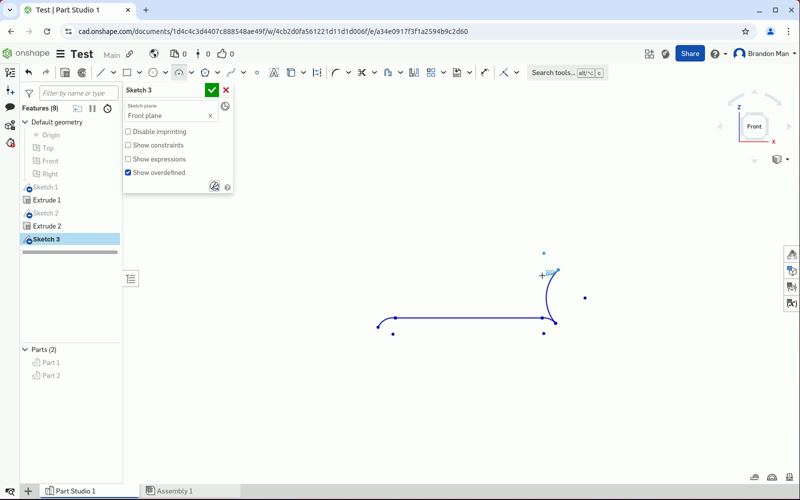
scroll(-6)
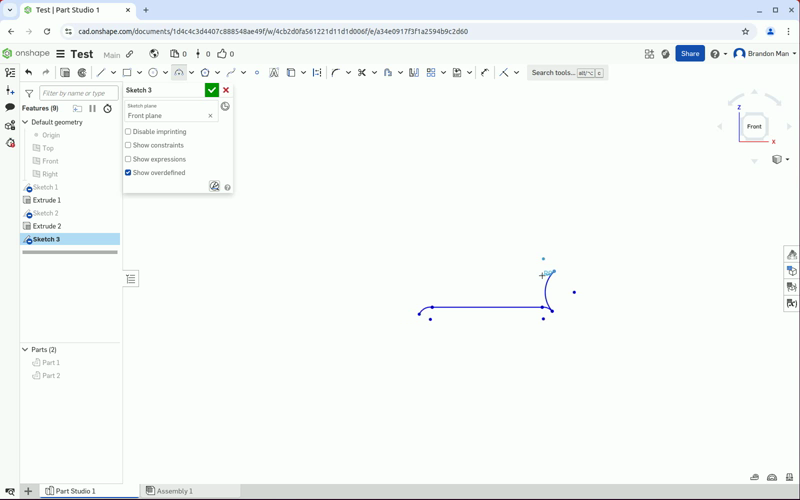
scroll(-6)
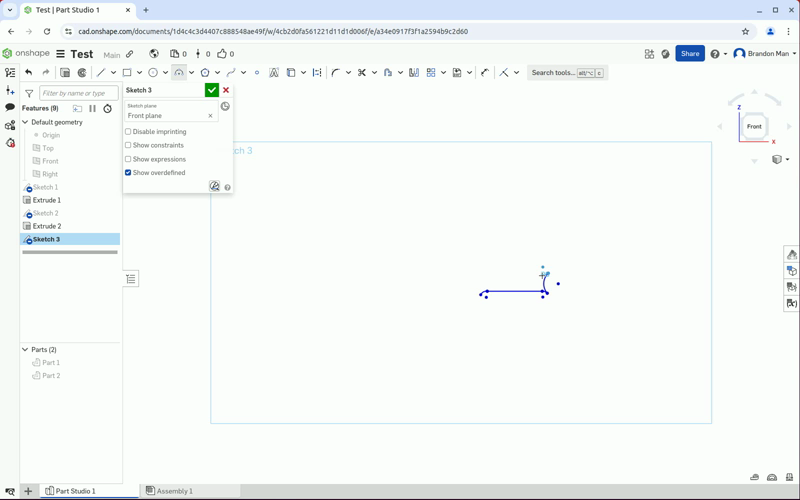
mouse_move(545, 275)
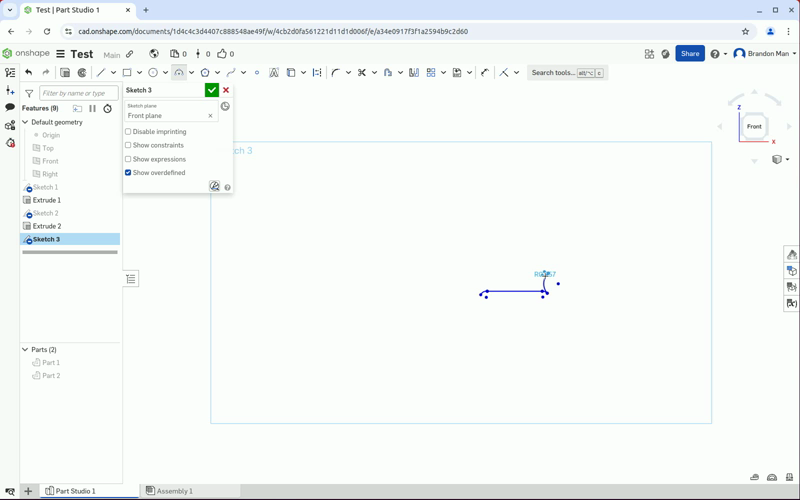
scroll(6)
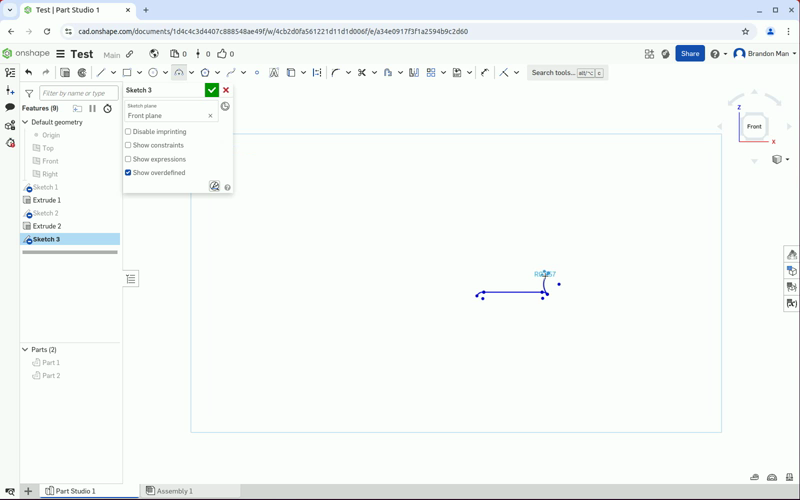
scroll(6)
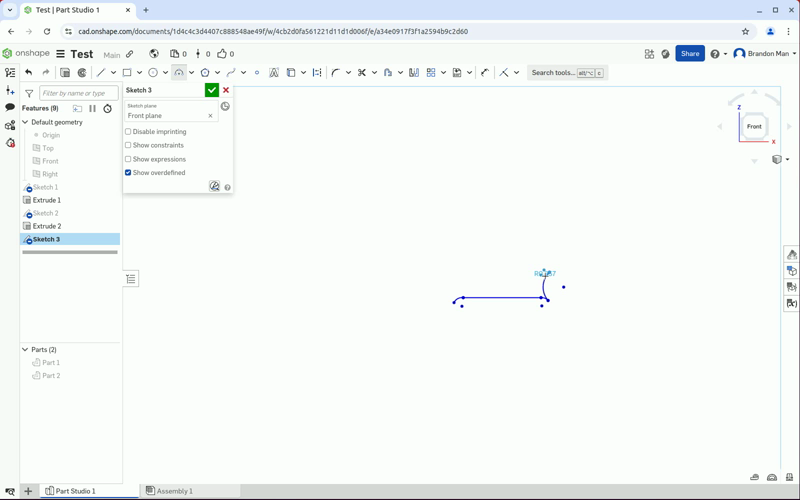
scroll(6)
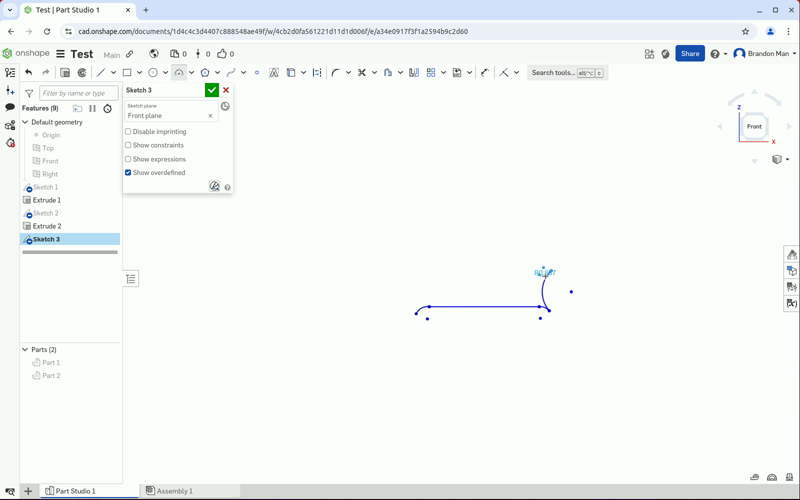
scroll(6)
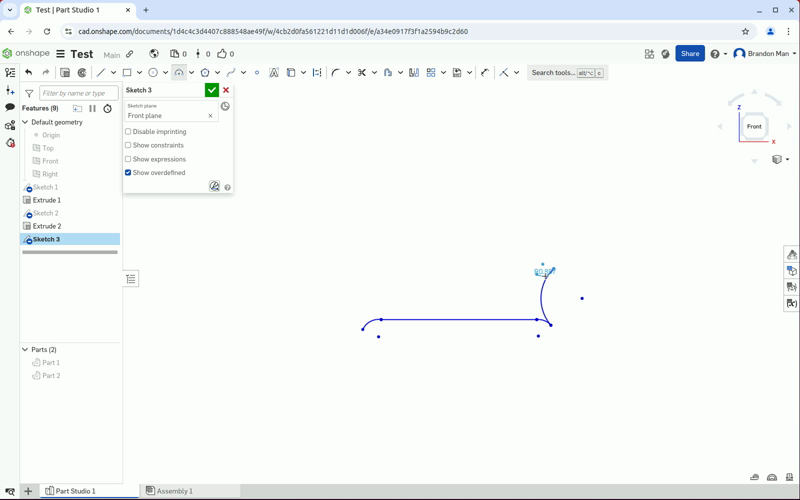
scroll(6)
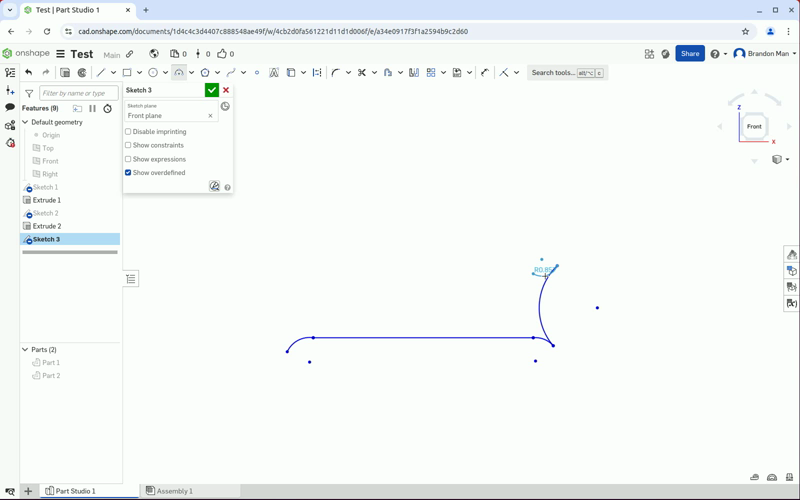
scroll(6)
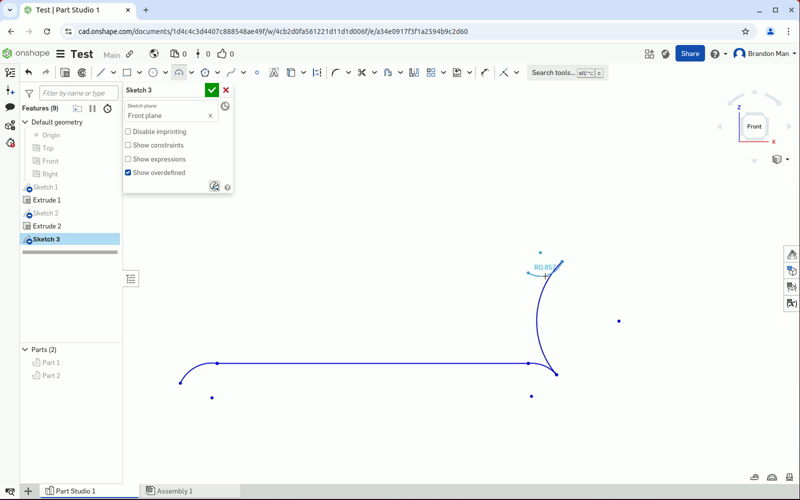
scroll(6)
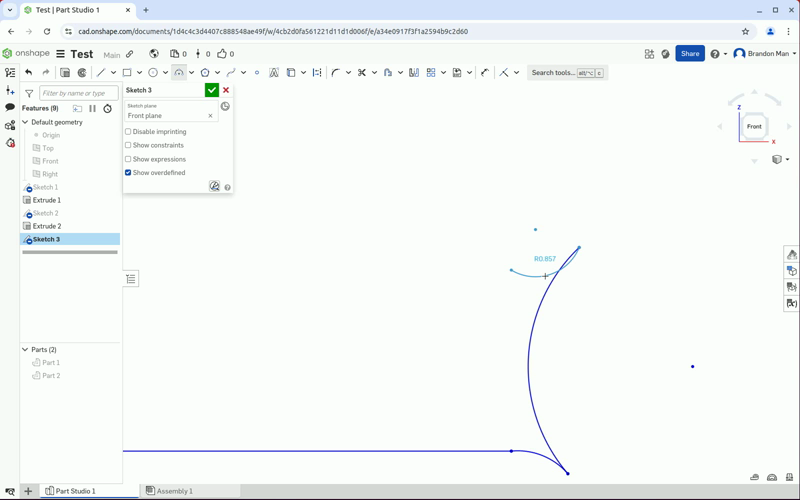
click(545, 275)
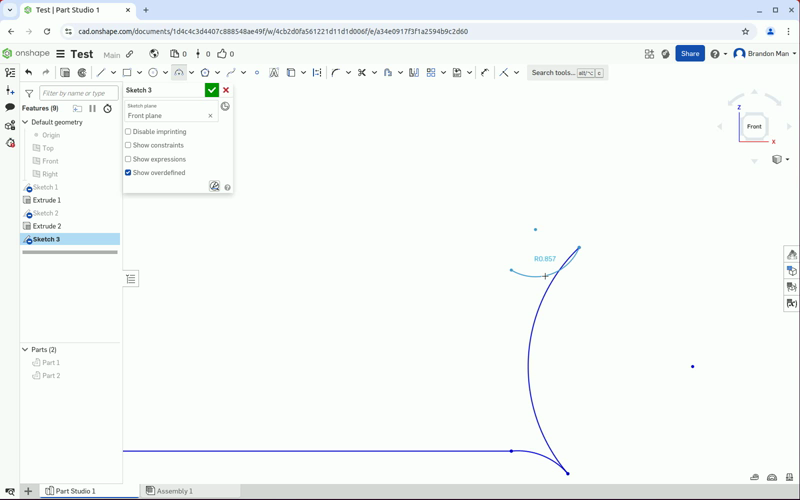
scroll(-6)
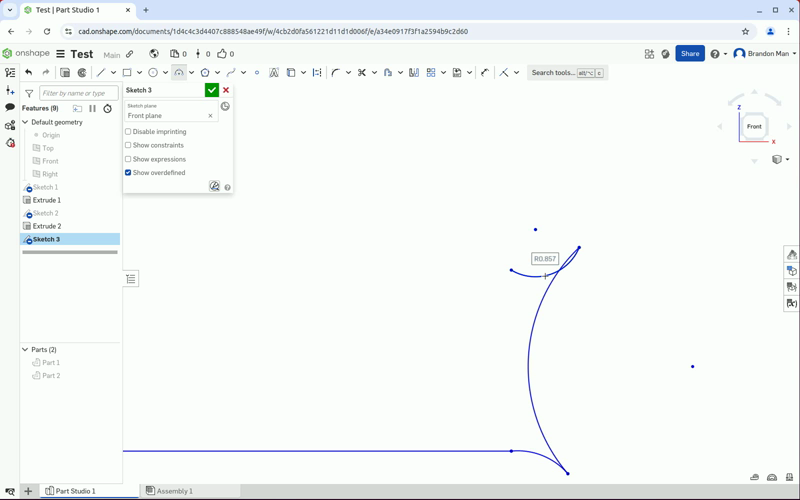
scroll(-6)
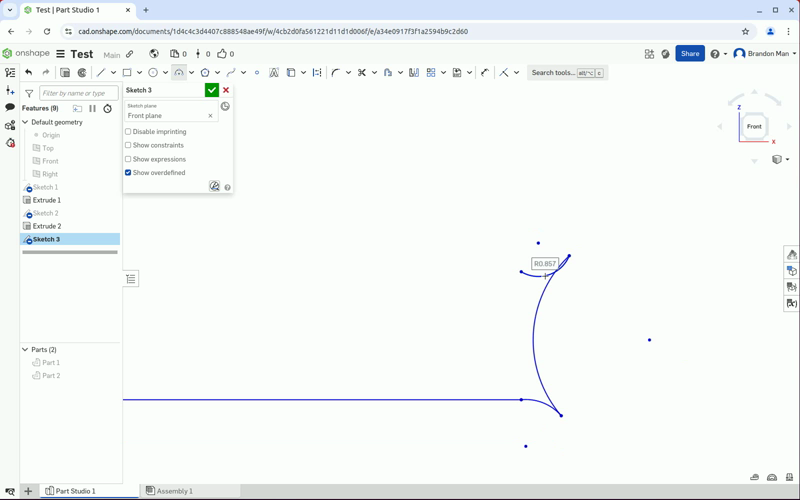
scroll(-6)
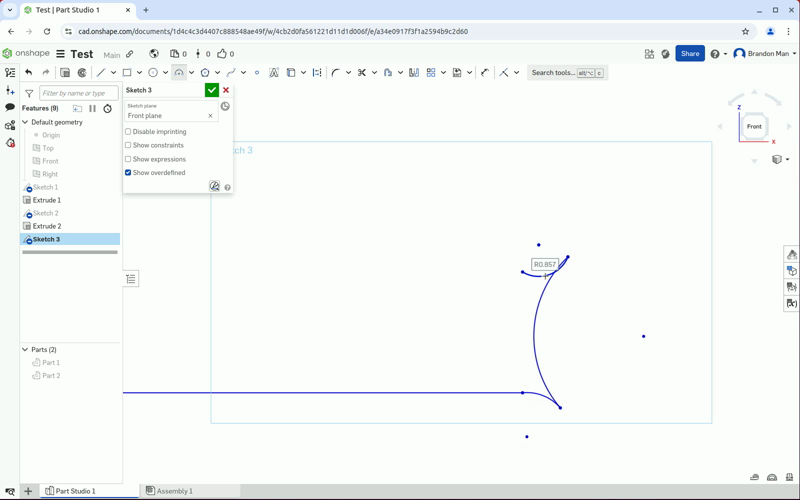
scroll(-6)
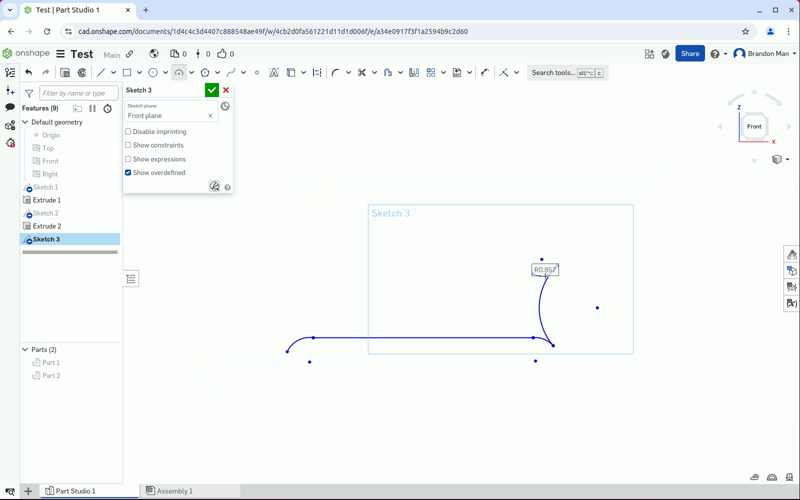
scroll(-6)
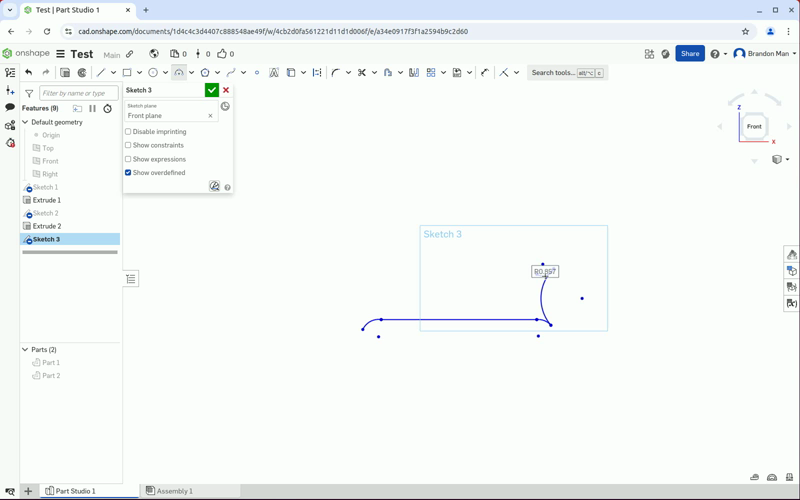
scroll(-6)
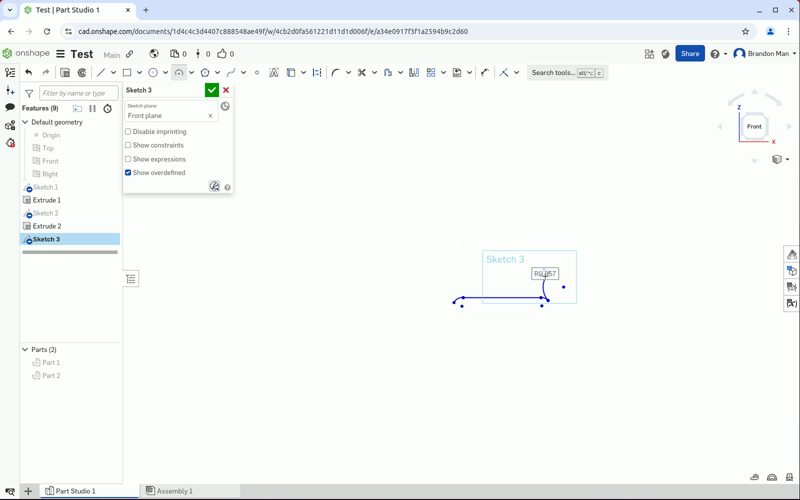
scroll(-6)
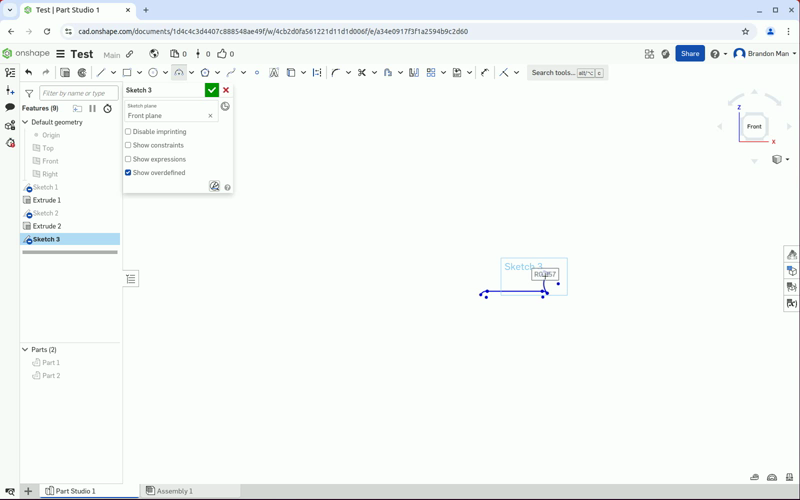
key_up(shift)
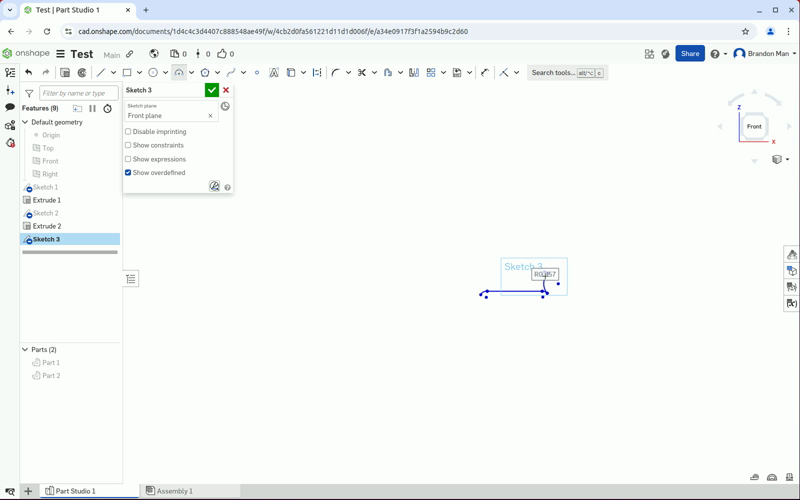
key(esc)
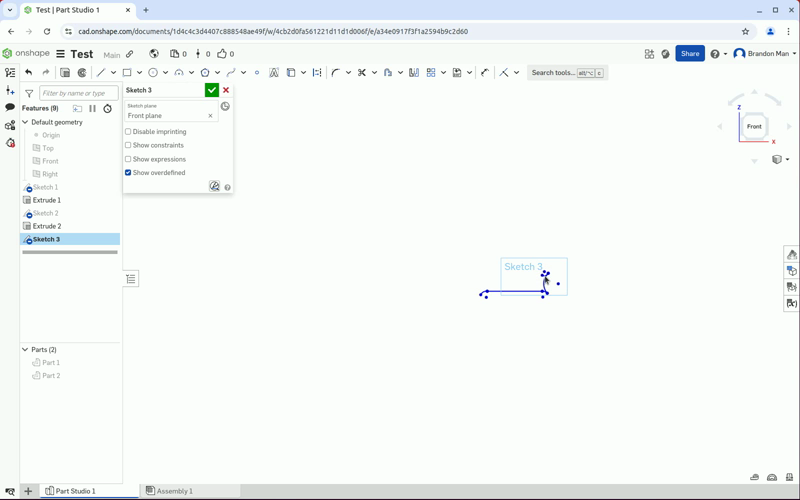
key(l)
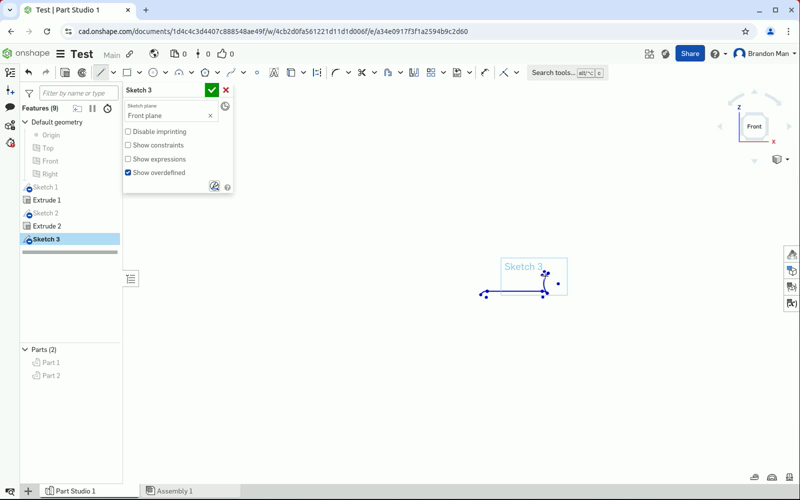
mouse_move(542, 275)
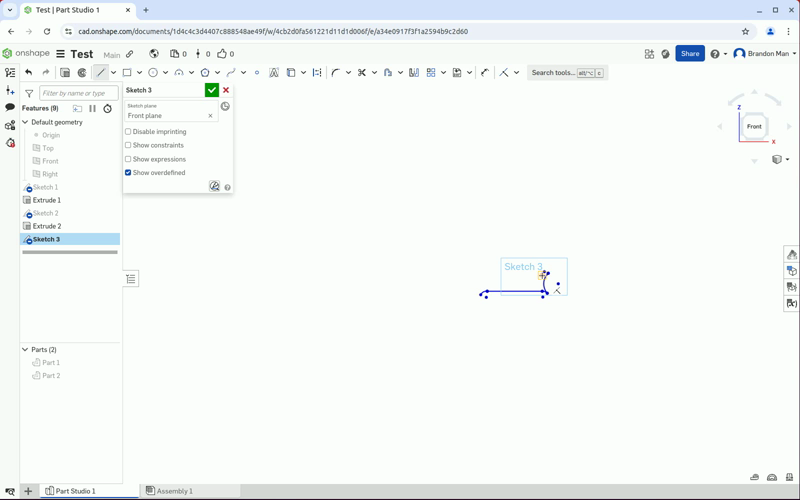
scroll(6)
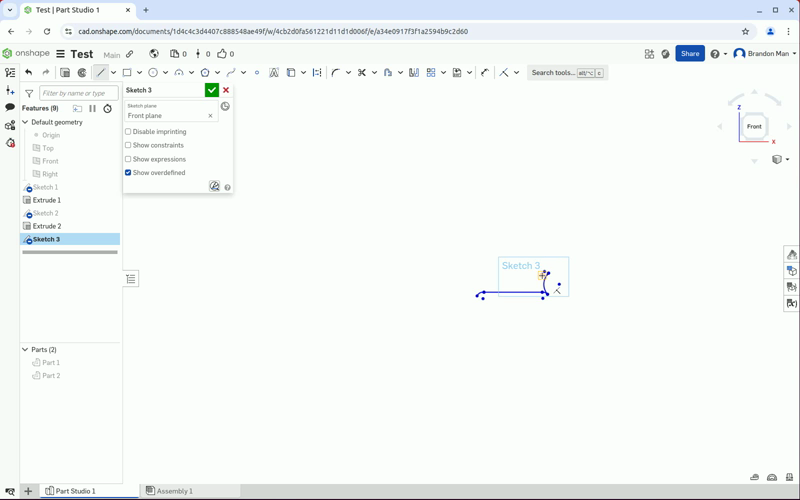
scroll(6)
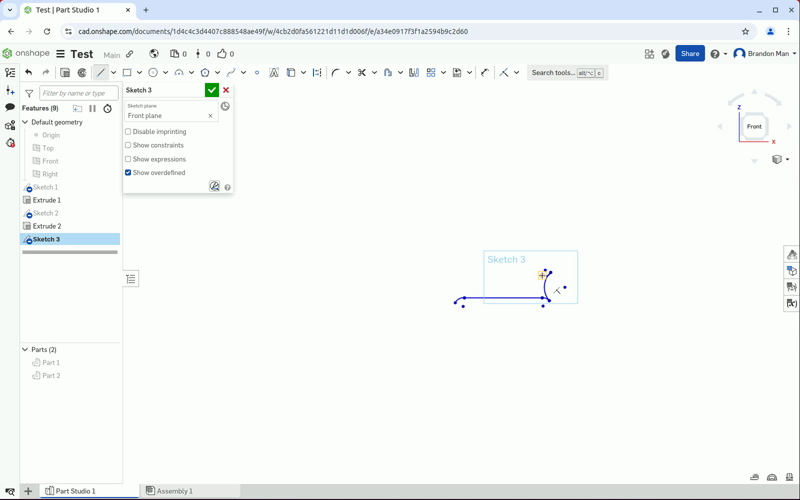
scroll(6)
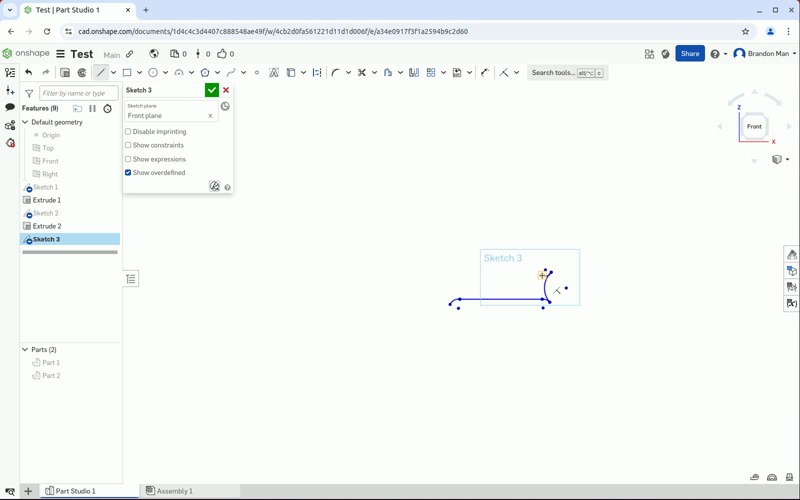
scroll(6)
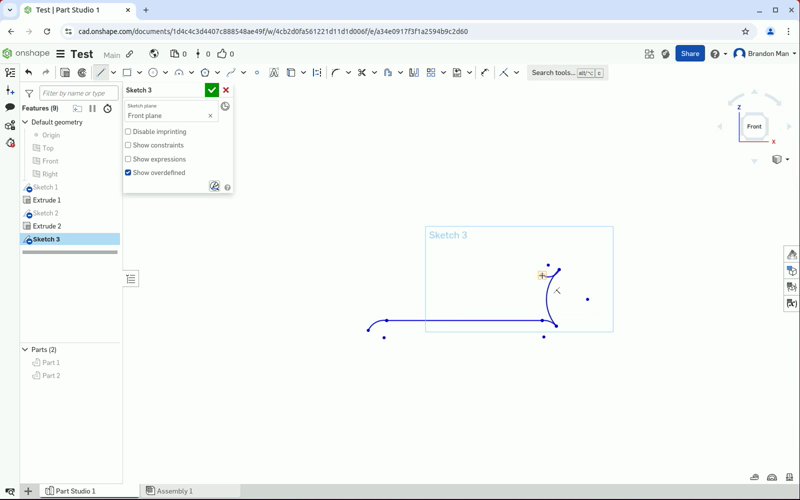
scroll(6)
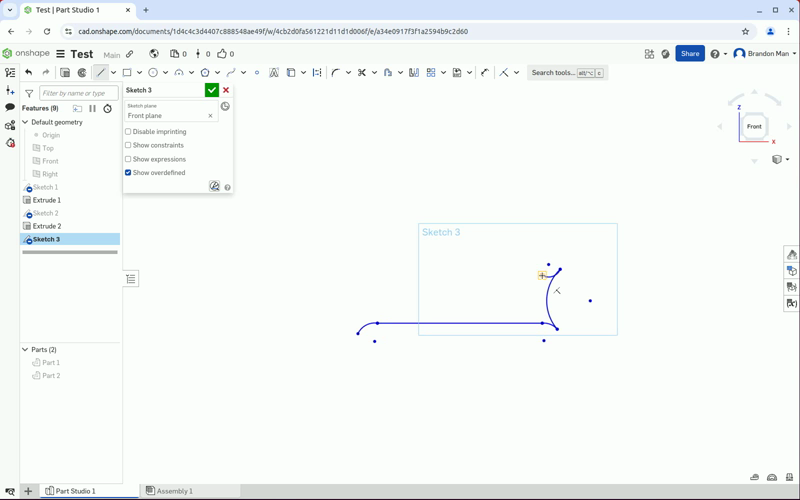
scroll(6)
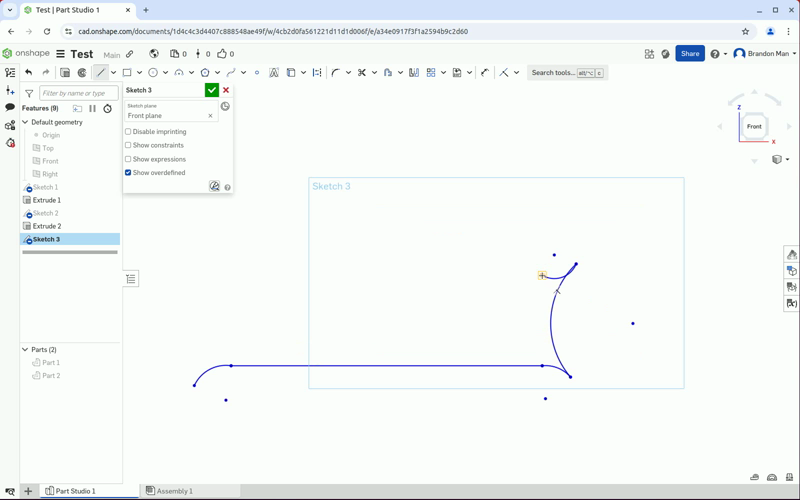
scroll(6)
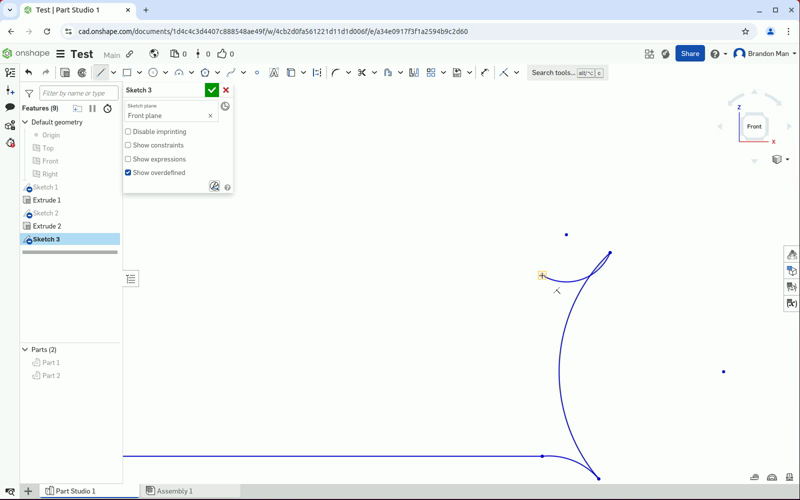
click(542, 275)
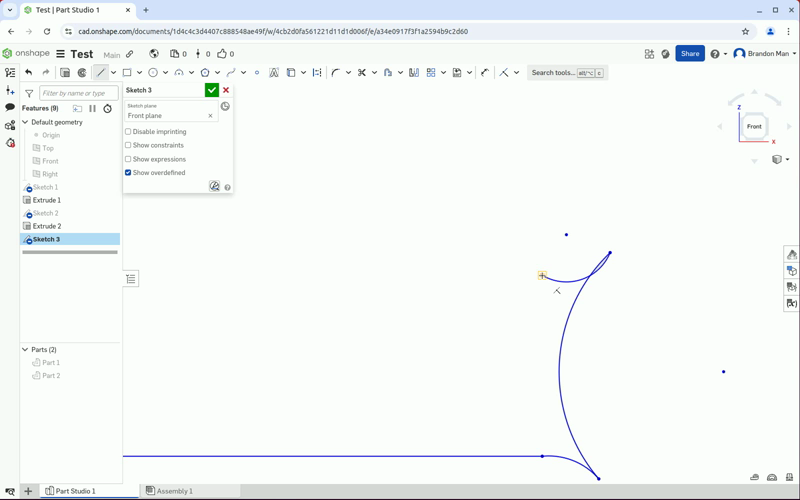
scroll(-6)
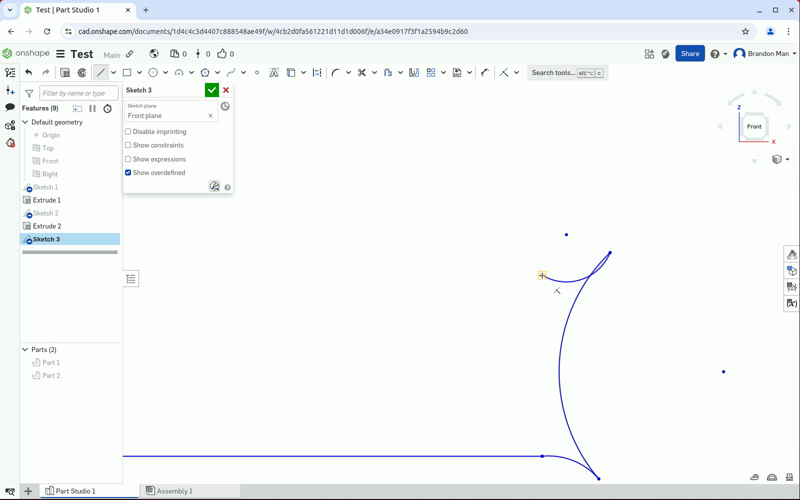
scroll(-6)
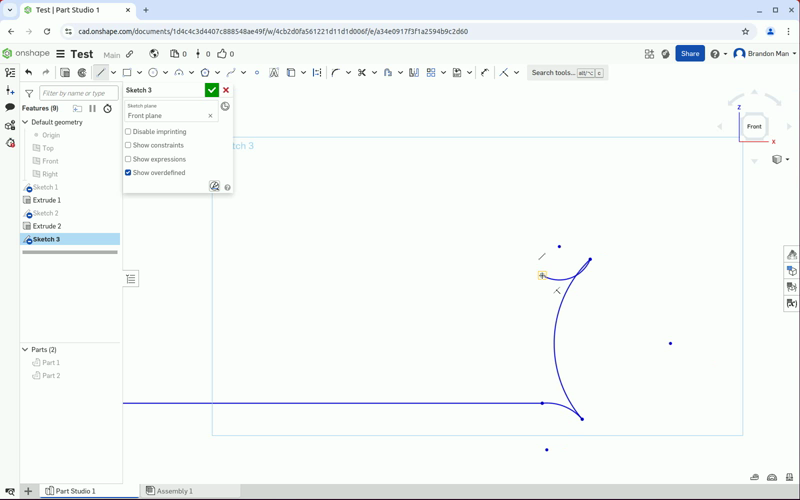
scroll(-6)
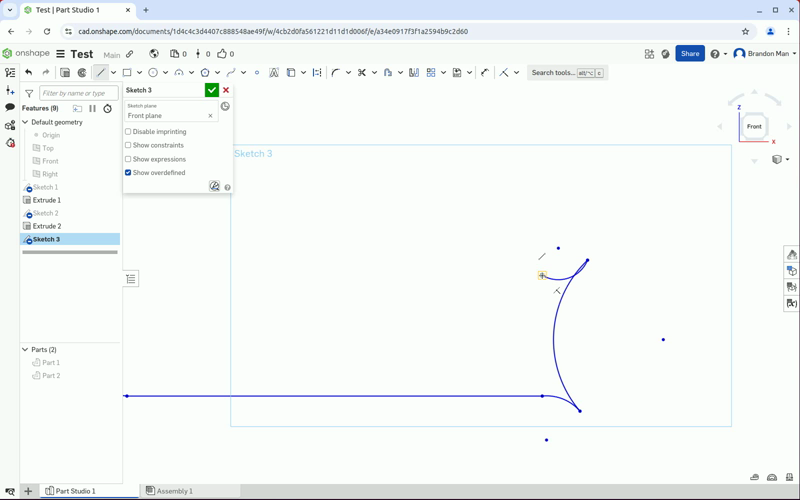
scroll(-6)
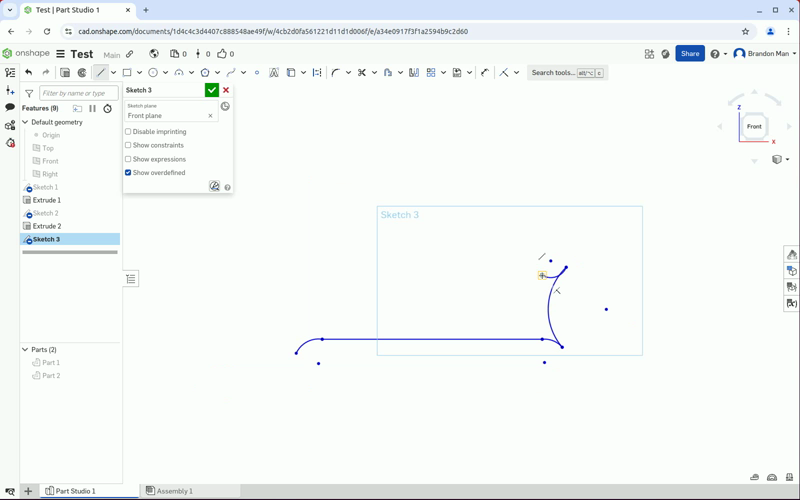
scroll(-6)
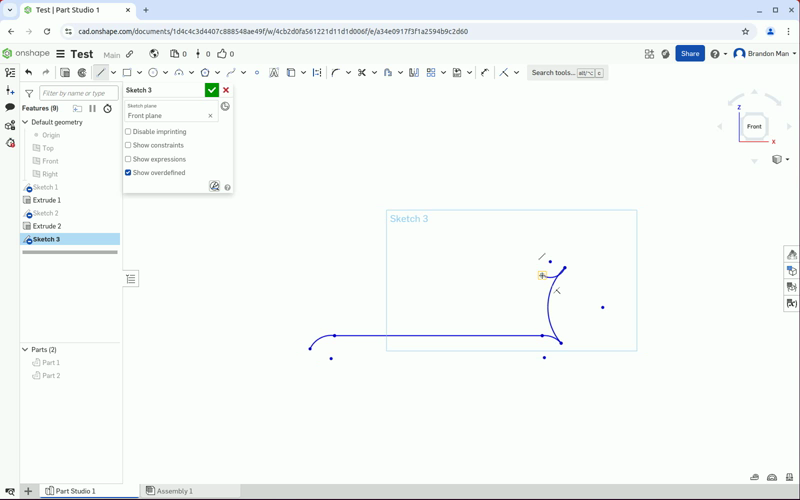
scroll(-6)
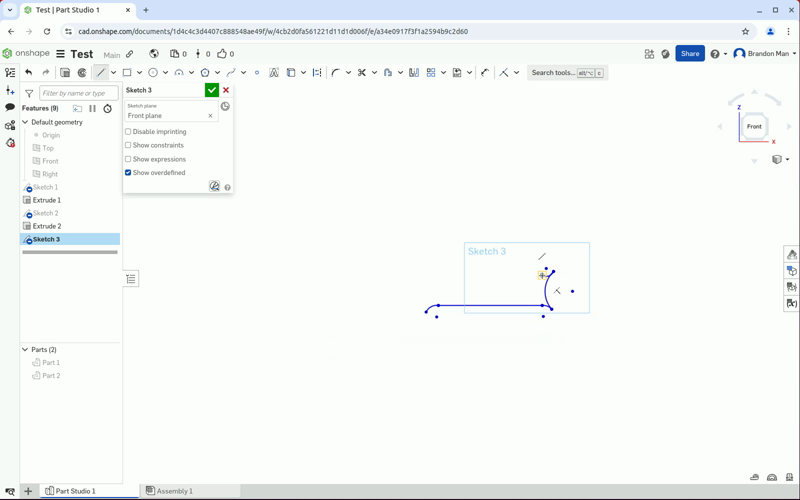
scroll(-6)
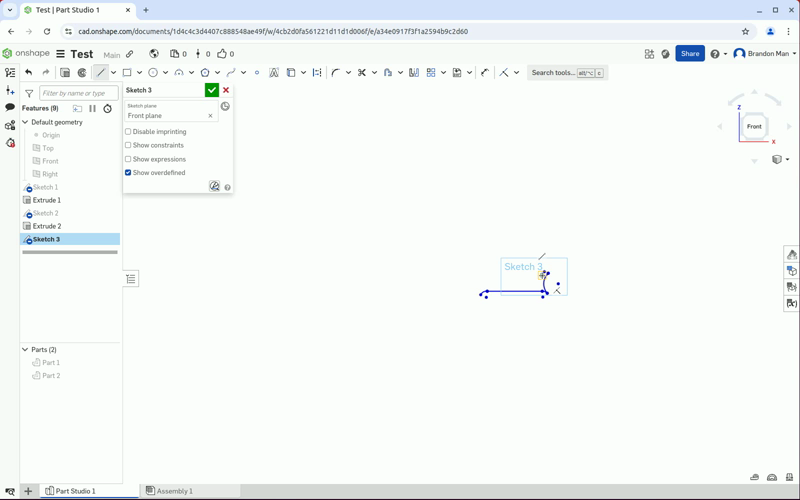
key_down(shift)
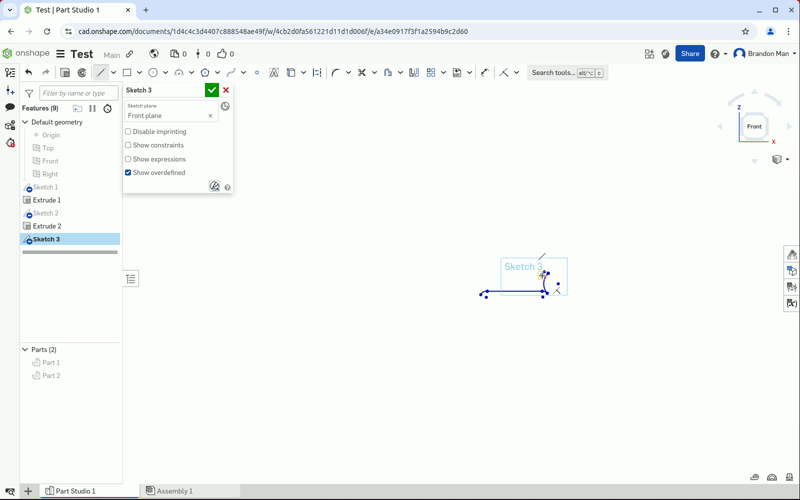
mouse_move(572, 275)
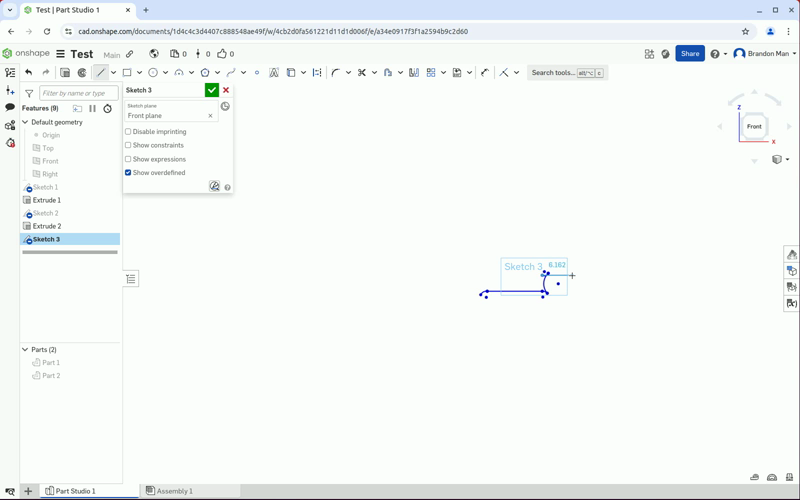
mouse_move(487, 275)
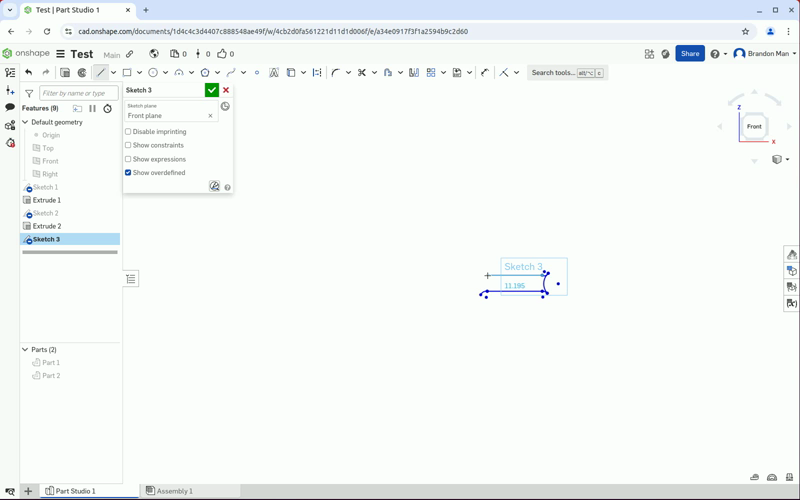
click(487, 275)
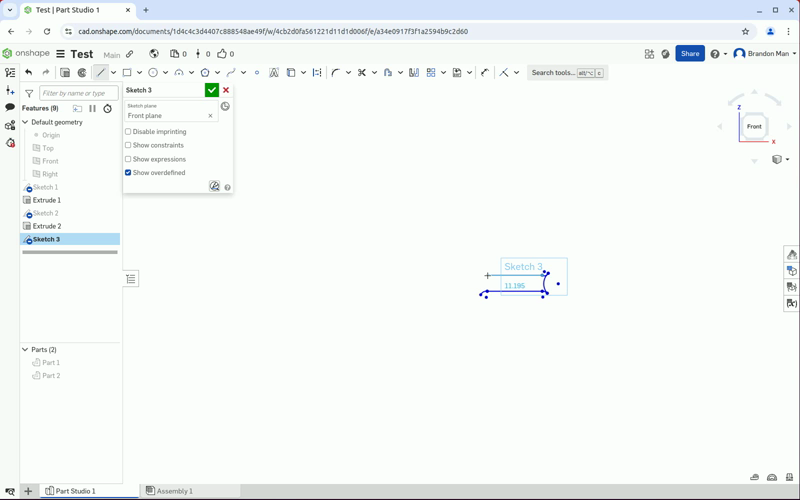
key_up(shift)
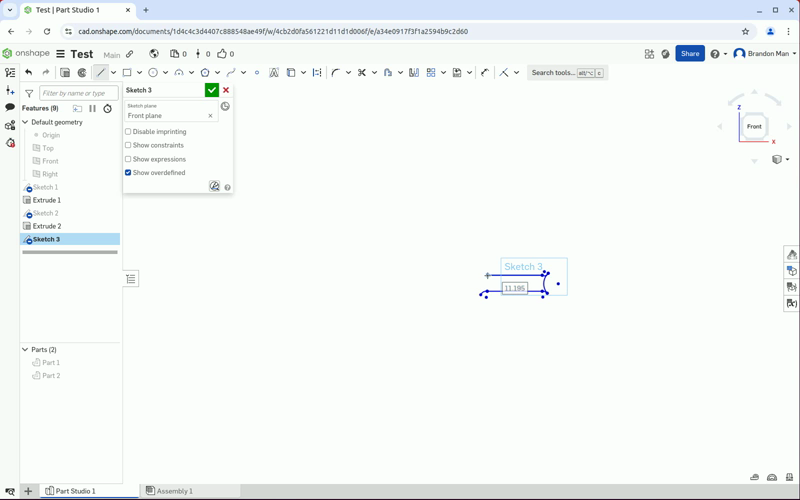
key(esc)
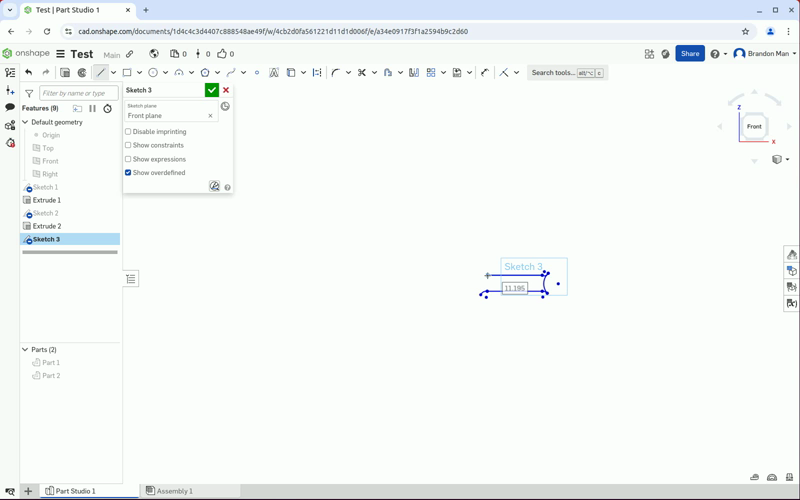
key(a)
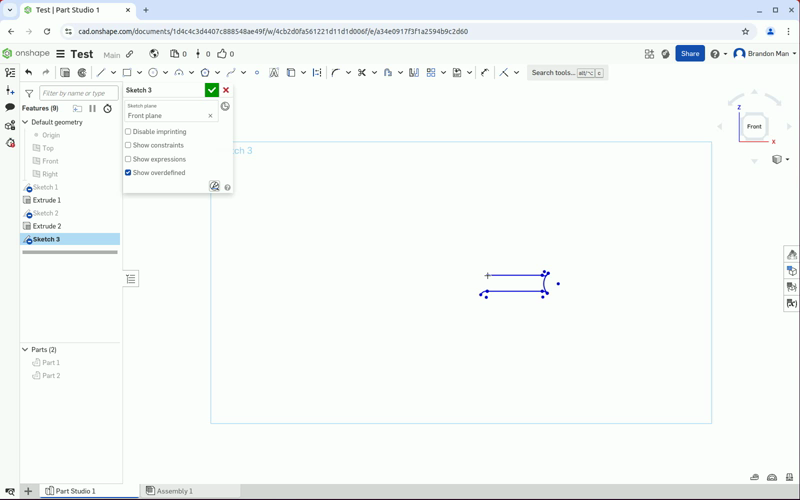
mouse_move(487, 275)
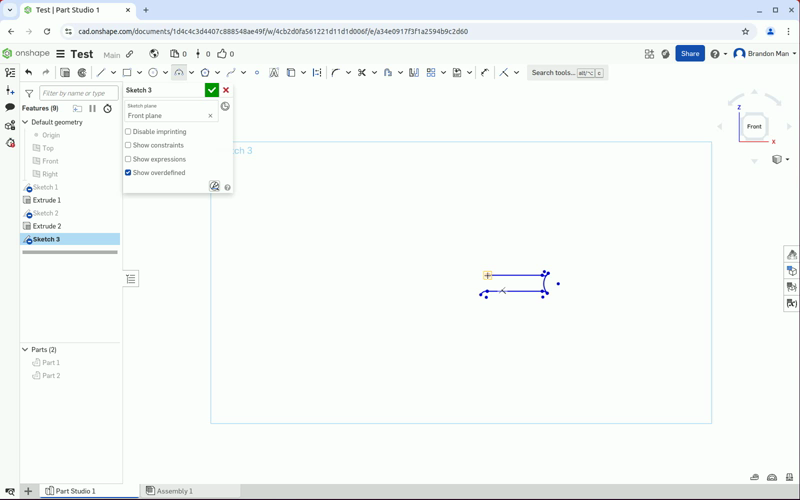
click(487, 275)
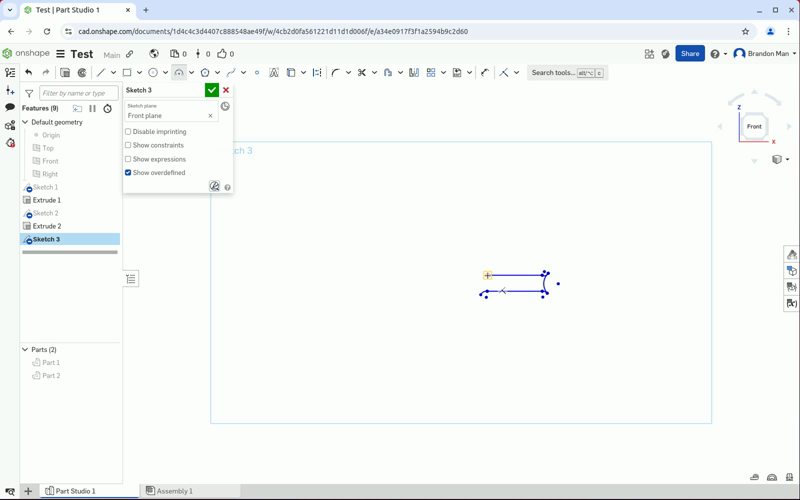
key_down(shift)
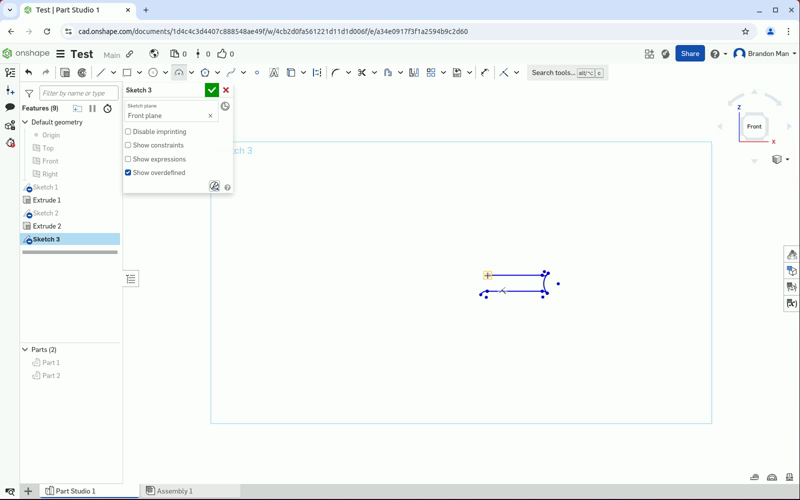
mouse_move(480, 271)
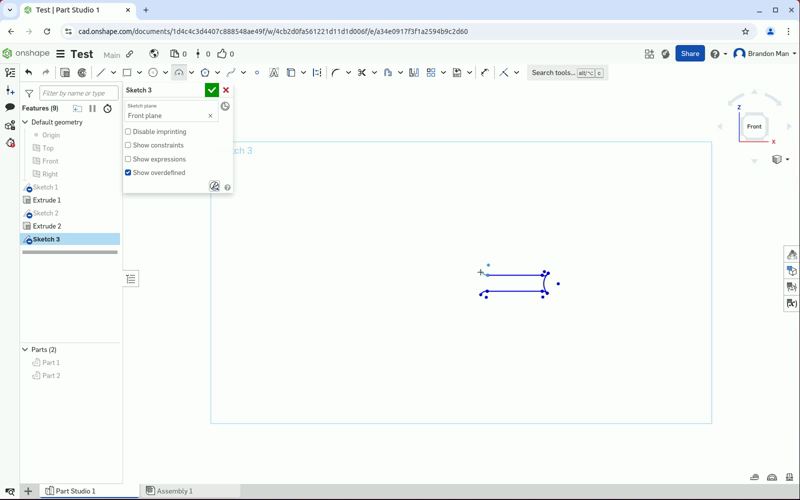
click(480, 271)
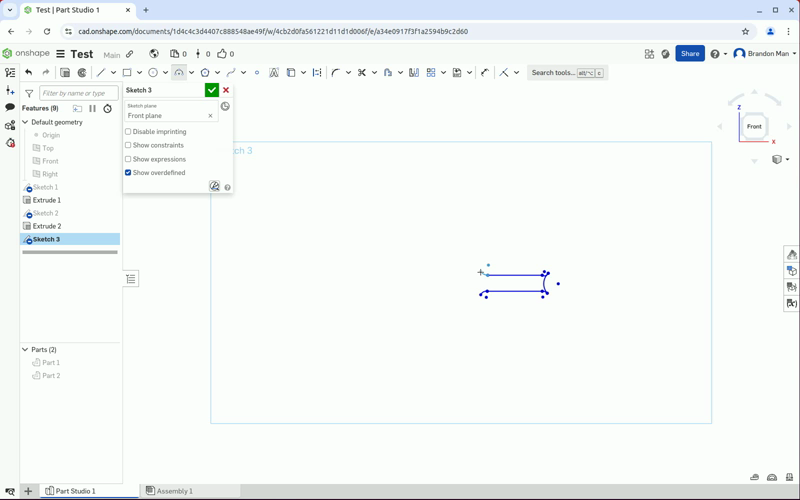
mouse_move(483, 274)
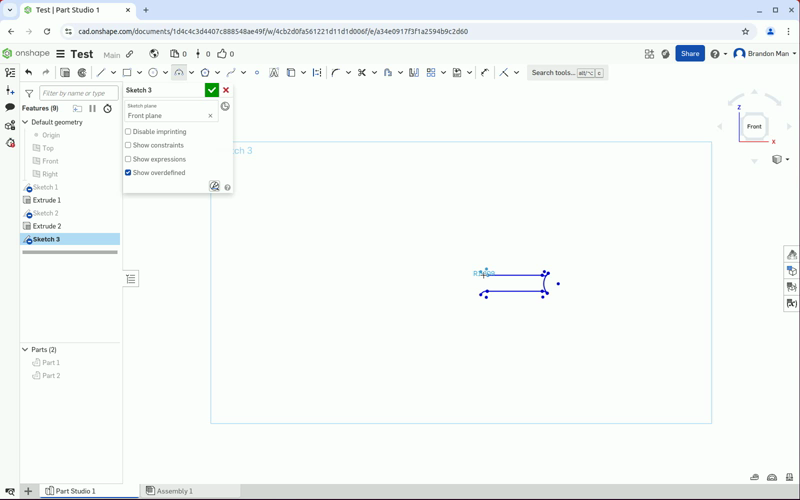
scroll(6)
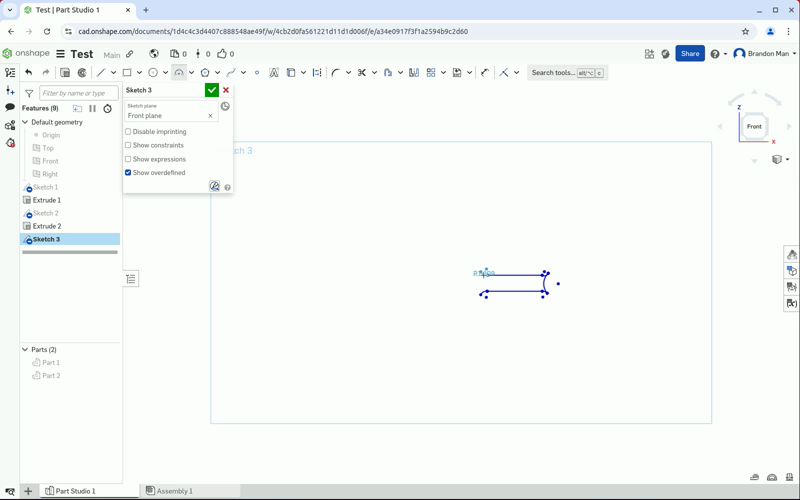
scroll(6)
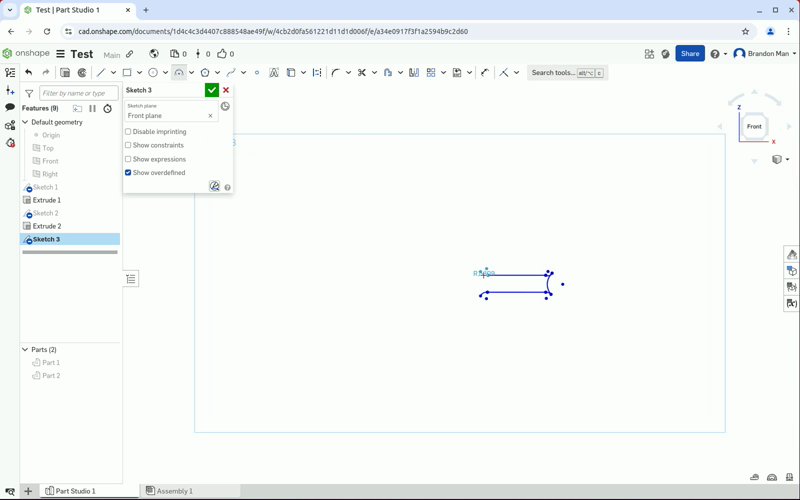
scroll(6)
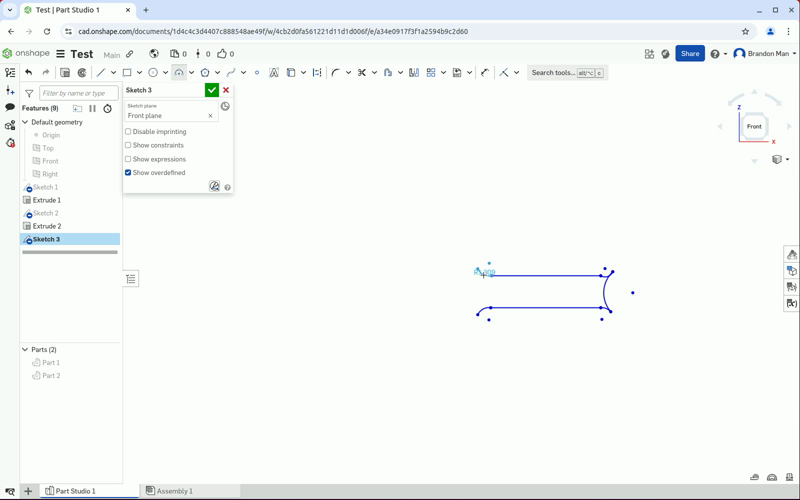
scroll(6)
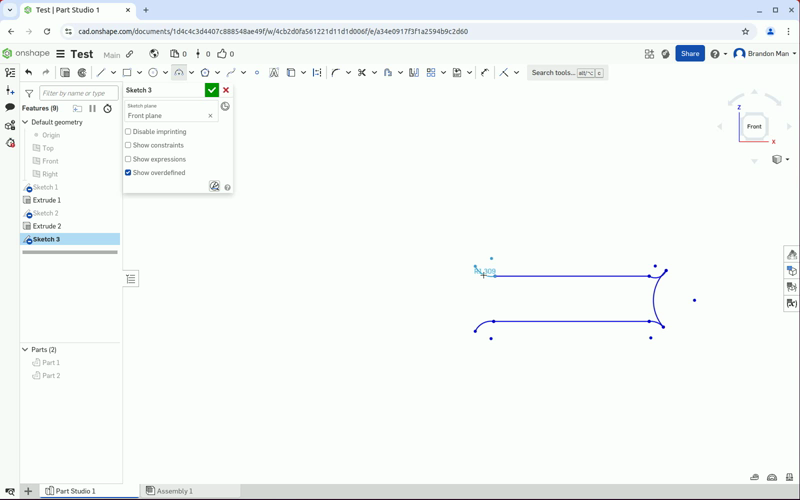
scroll(6)
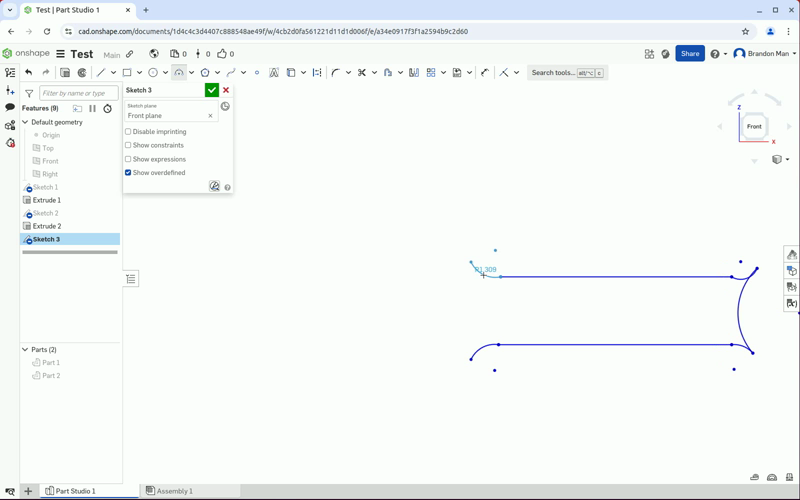
scroll(6)
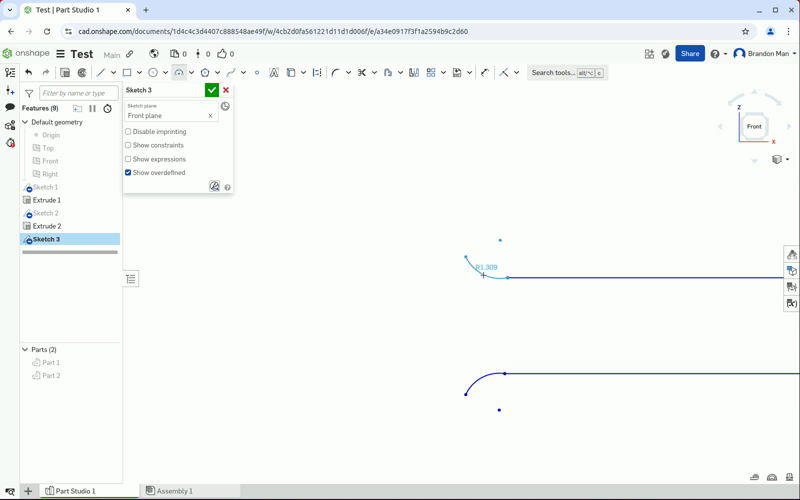
scroll(6)
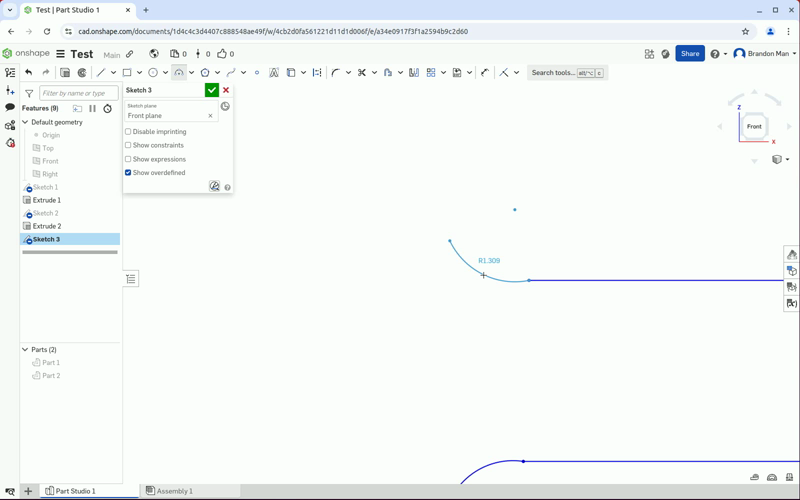
click(483, 274)
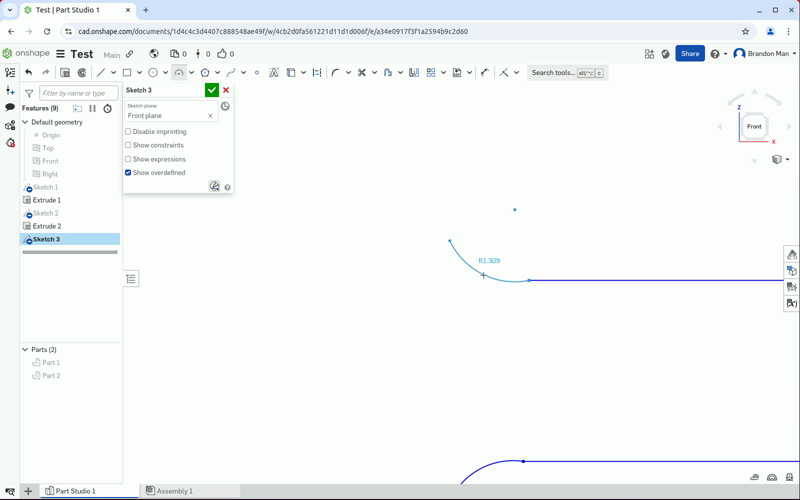
scroll(-6)
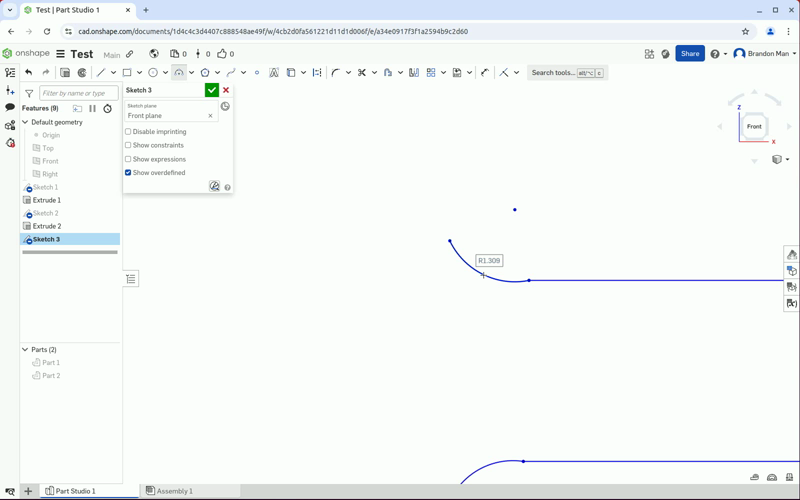
scroll(-6)
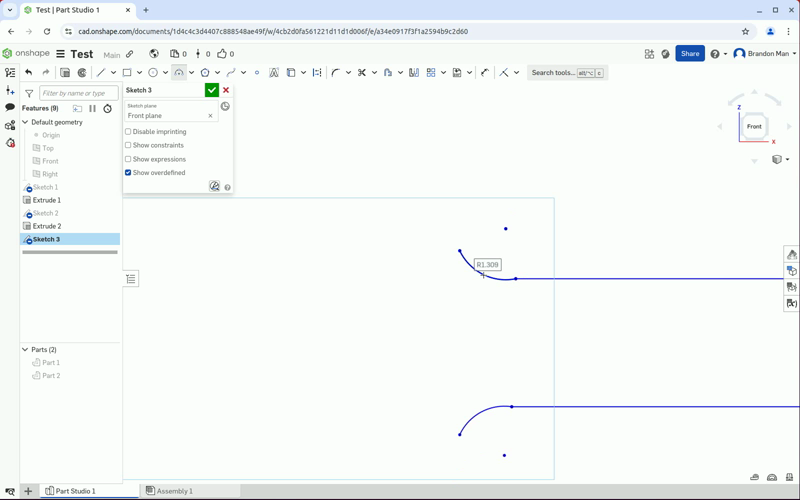
scroll(-6)
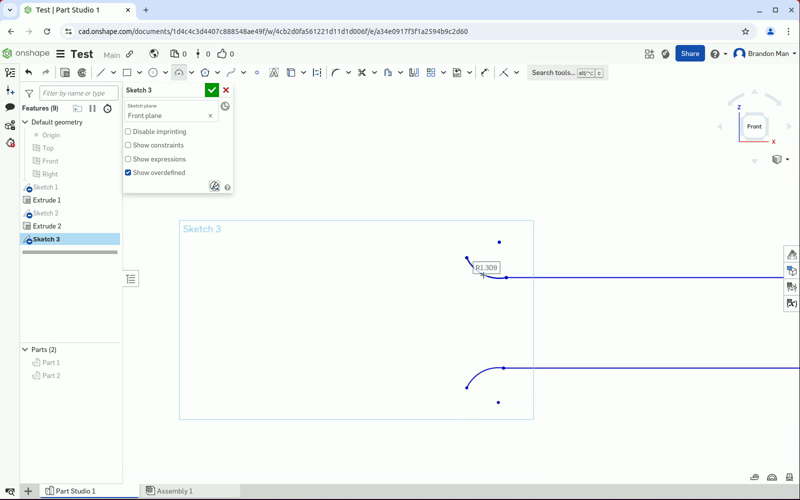
scroll(-6)
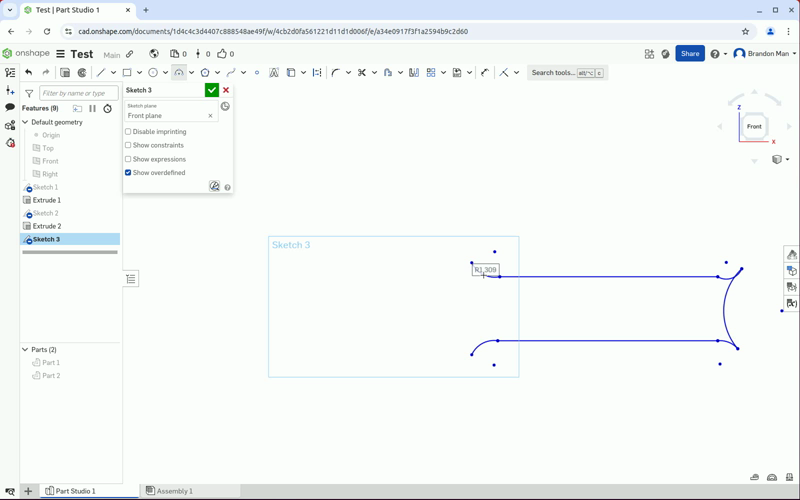
scroll(-6)
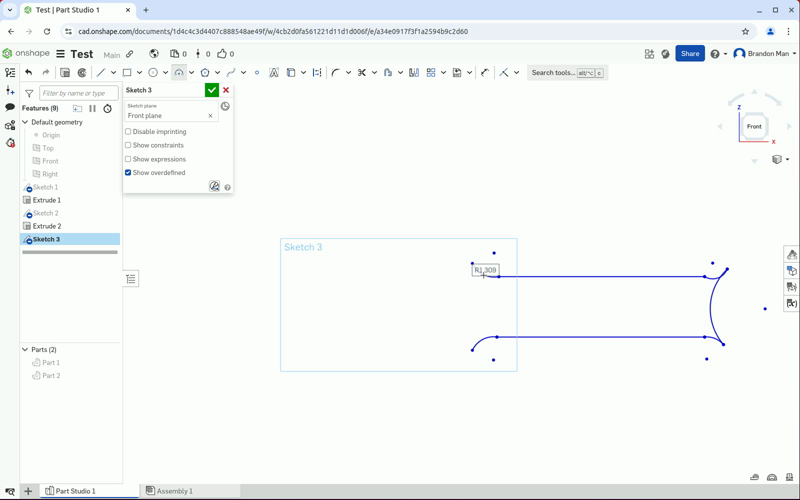
scroll(-6)
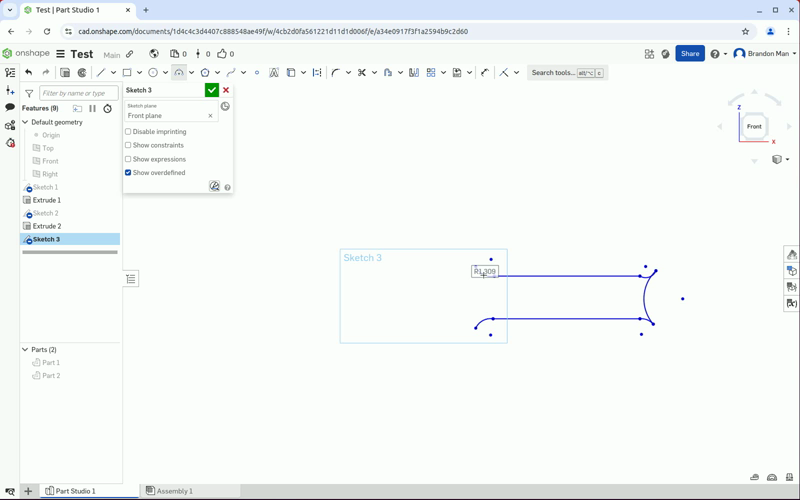
scroll(-6)
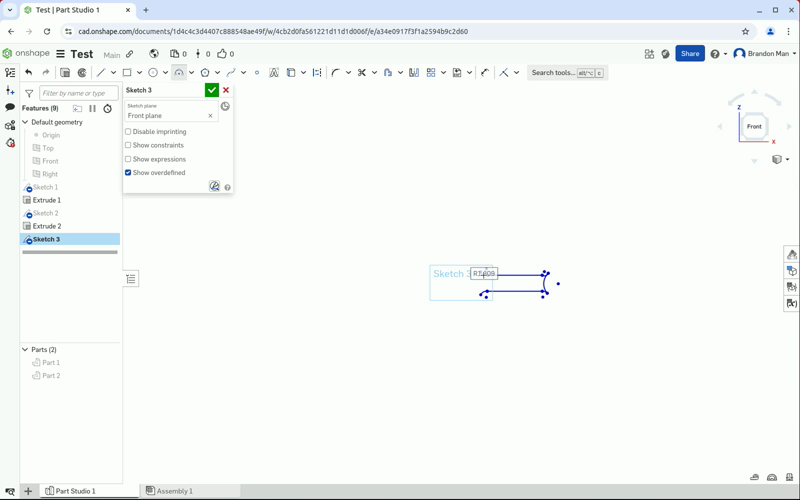
key_up(shift)
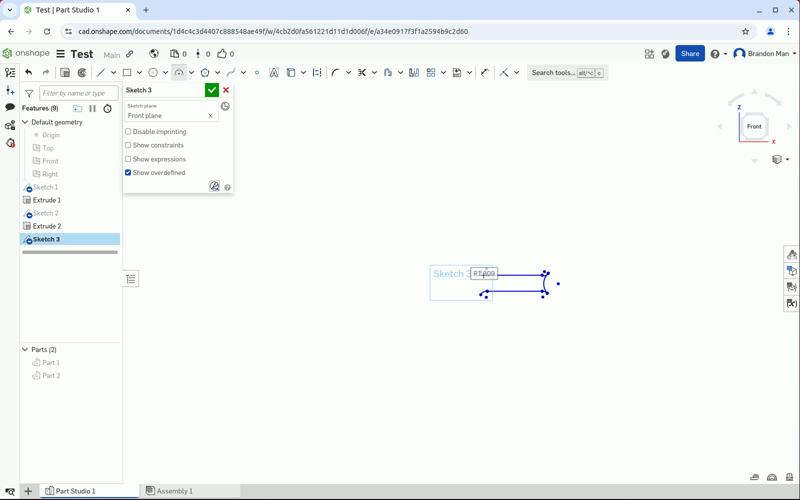
mouse_move(480, 271)
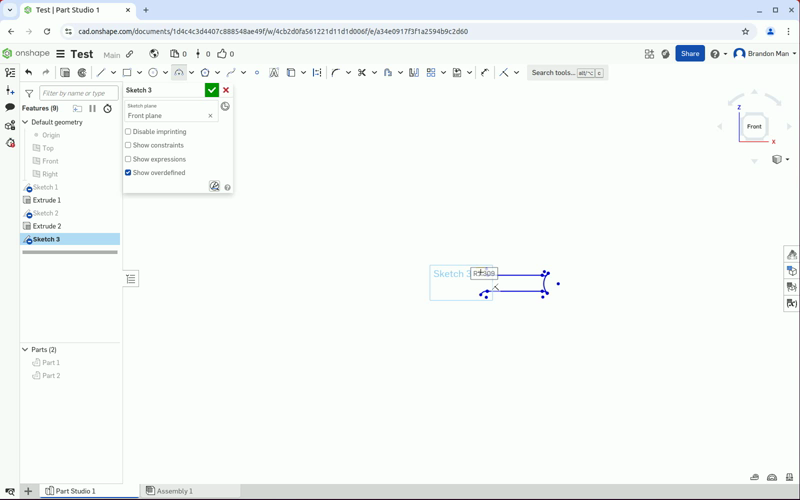
scroll(6)
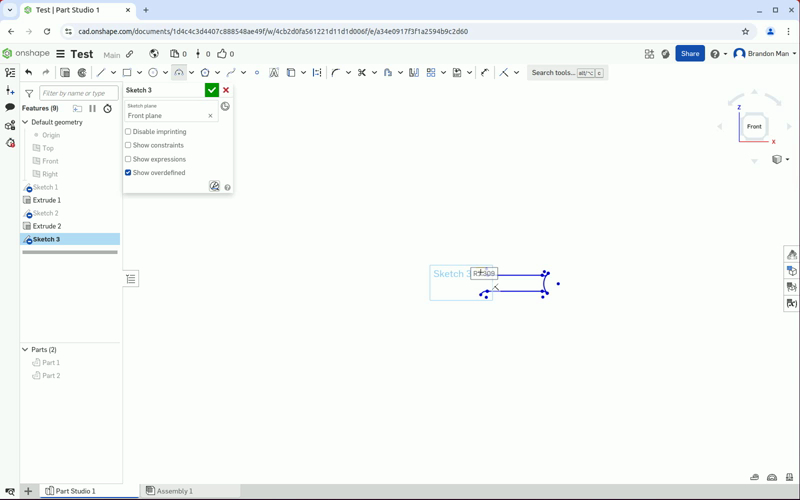
scroll(6)
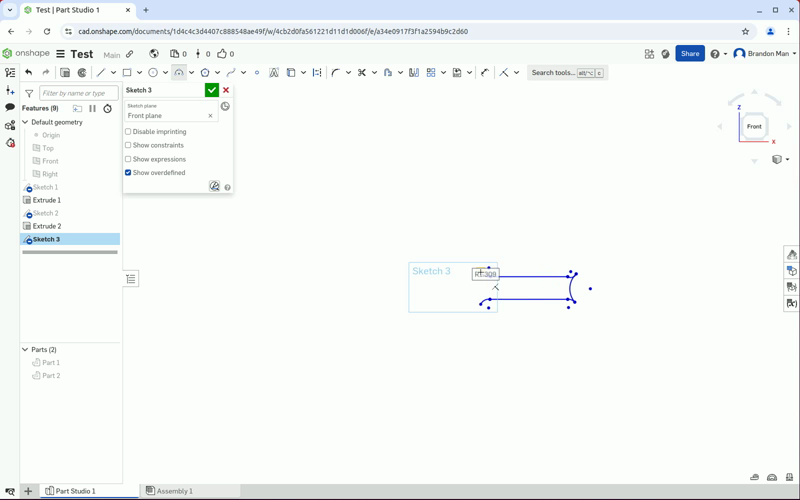
scroll(6)
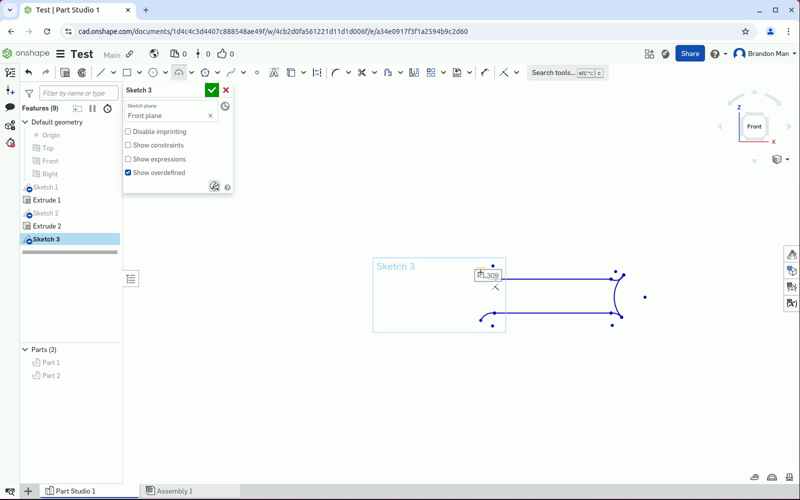
scroll(6)
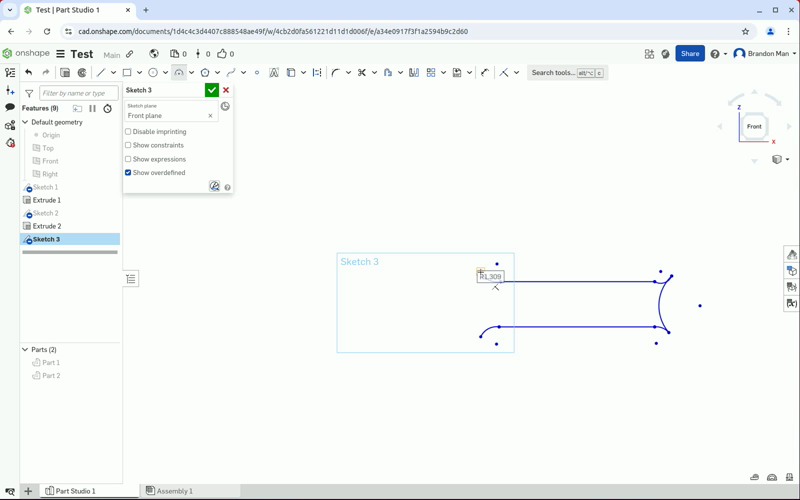
scroll(6)
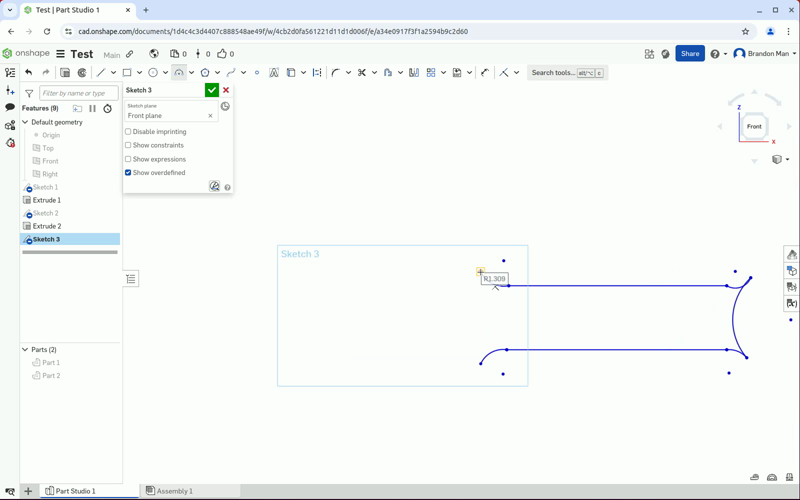
scroll(6)
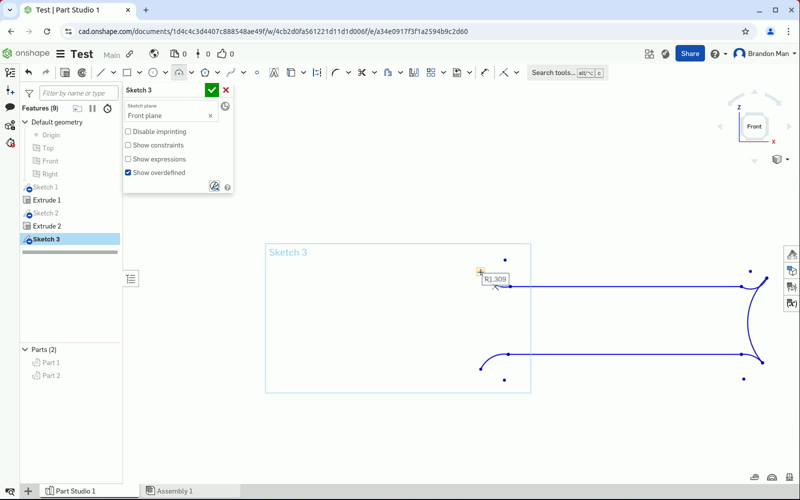
scroll(6)
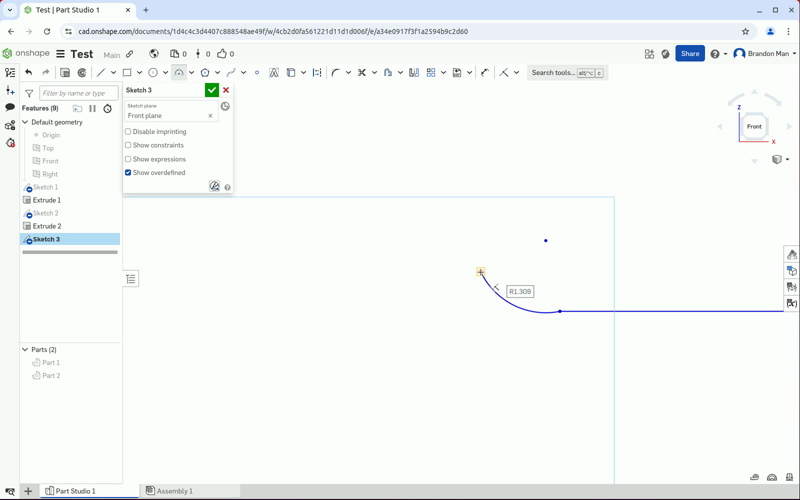
click(480, 271)
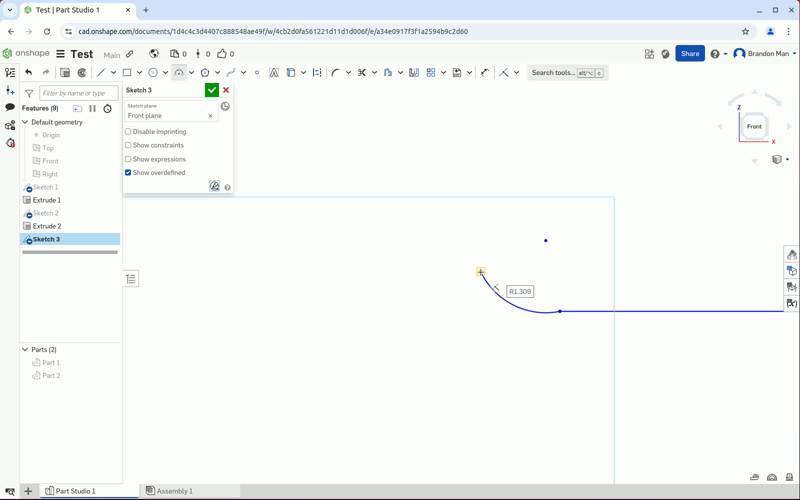
scroll(-6)
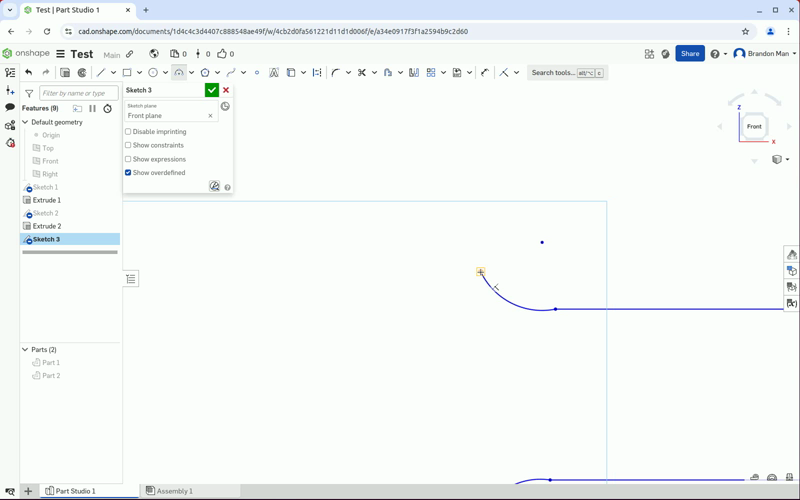
scroll(-6)
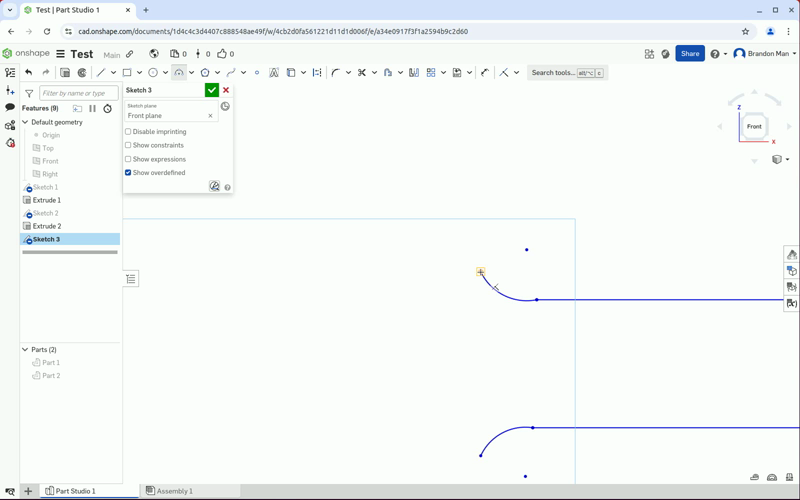
scroll(-6)
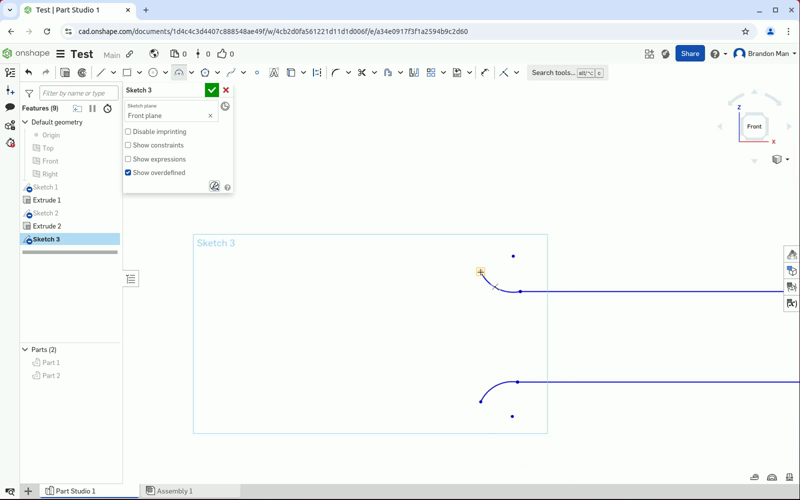
scroll(-6)
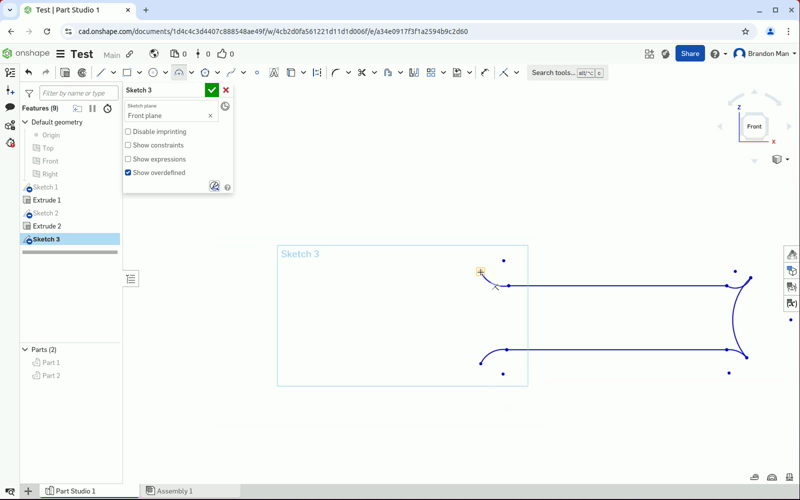
scroll(-6)
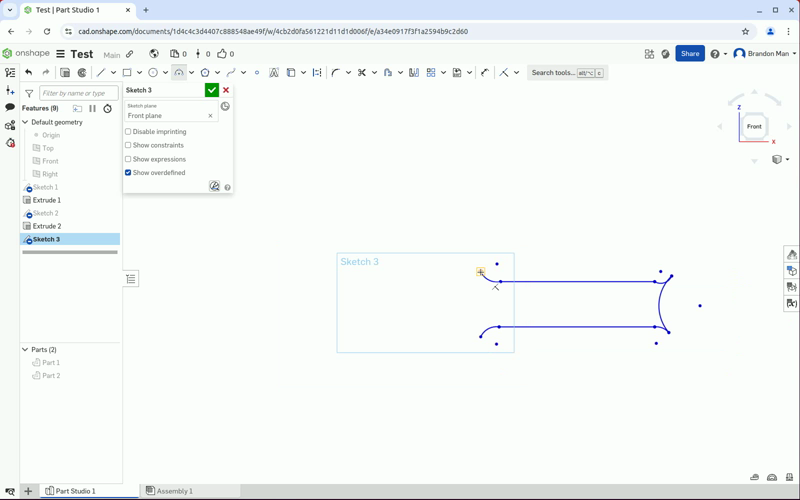
scroll(-6)
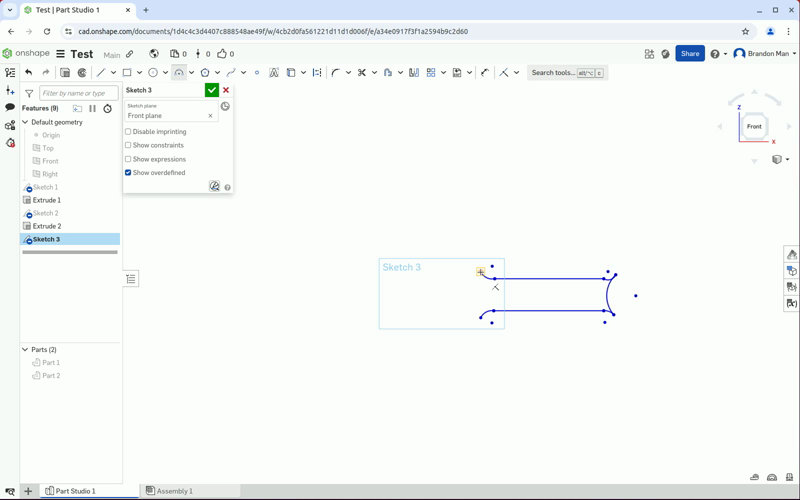
scroll(-6)
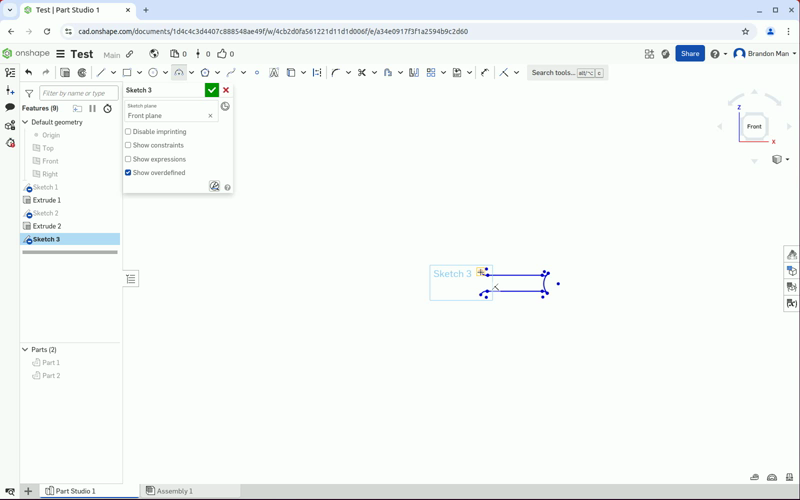
mouse_move(480, 294)
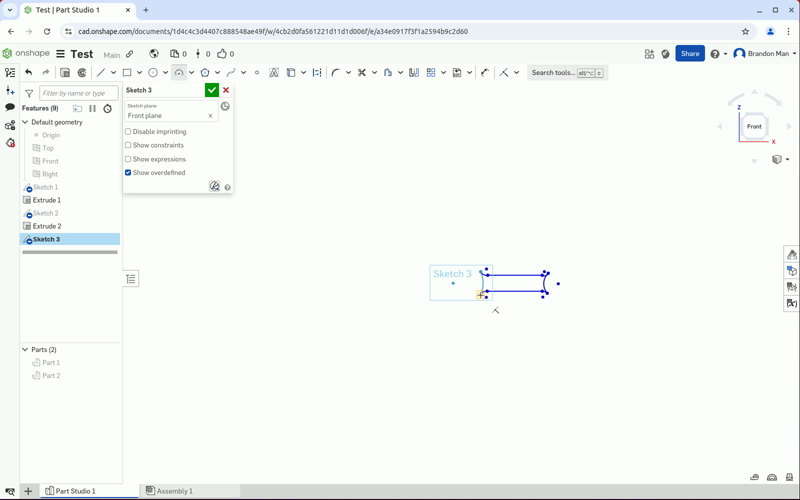
scroll(6)
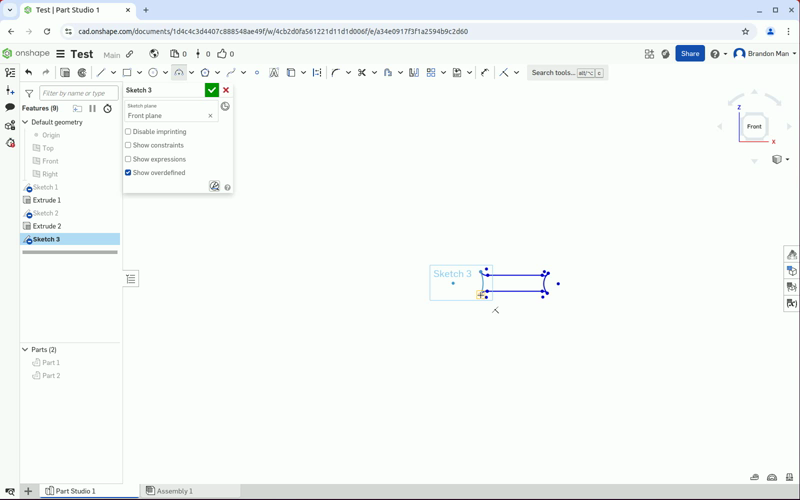
scroll(6)
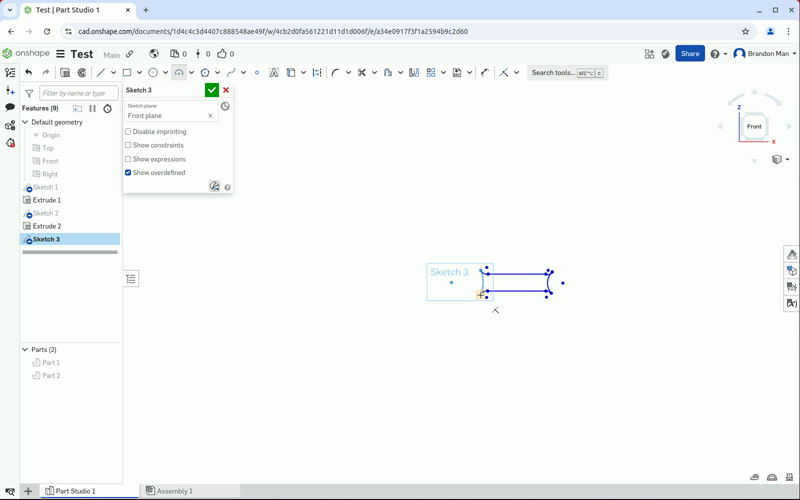
scroll(6)
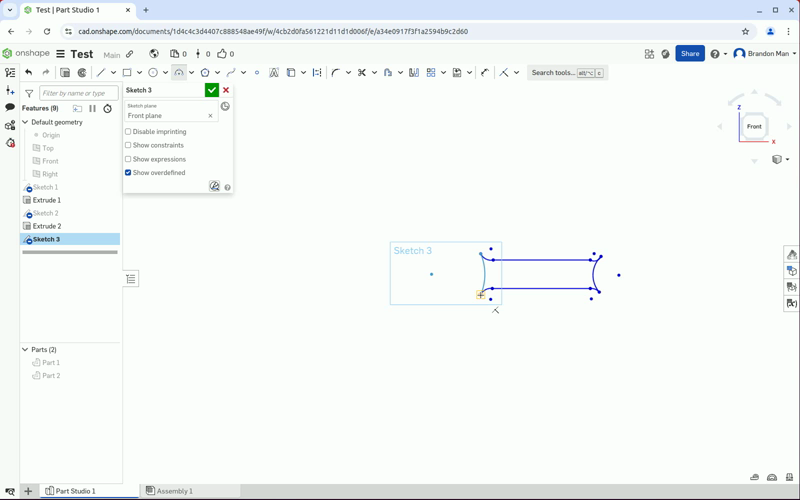
scroll(6)
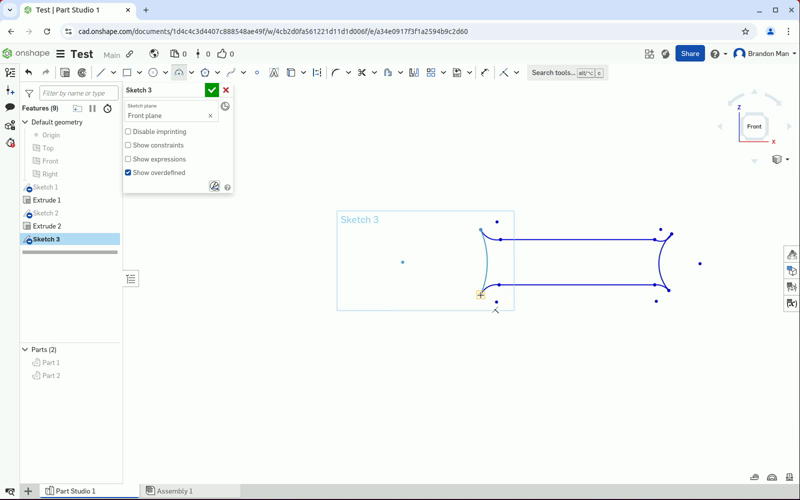
scroll(6)
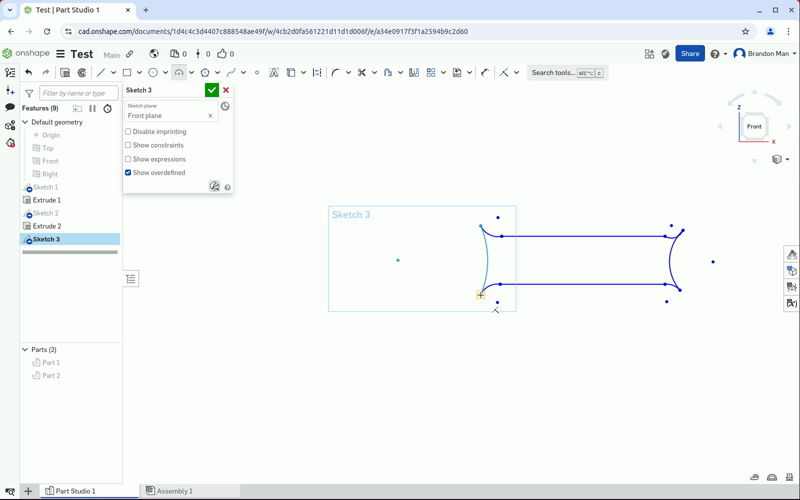
scroll(6)
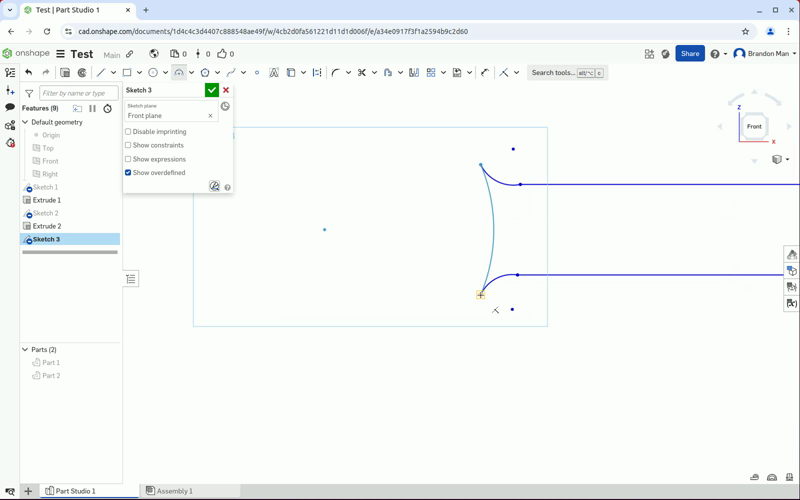
scroll(6)
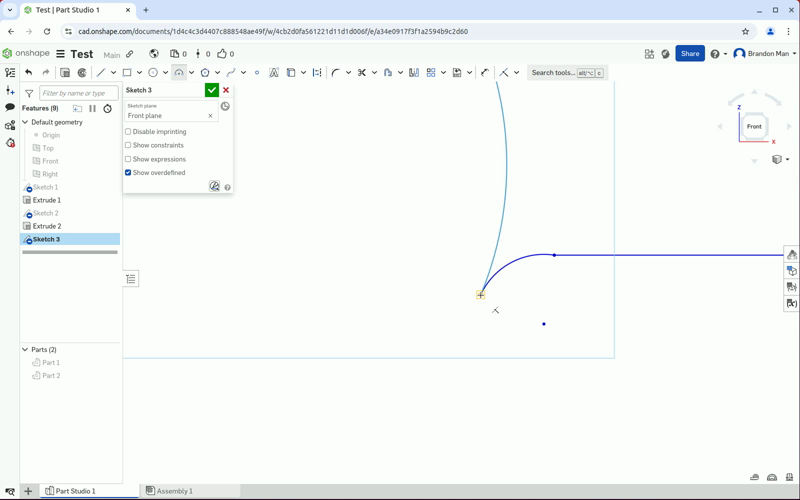
click(480, 294)
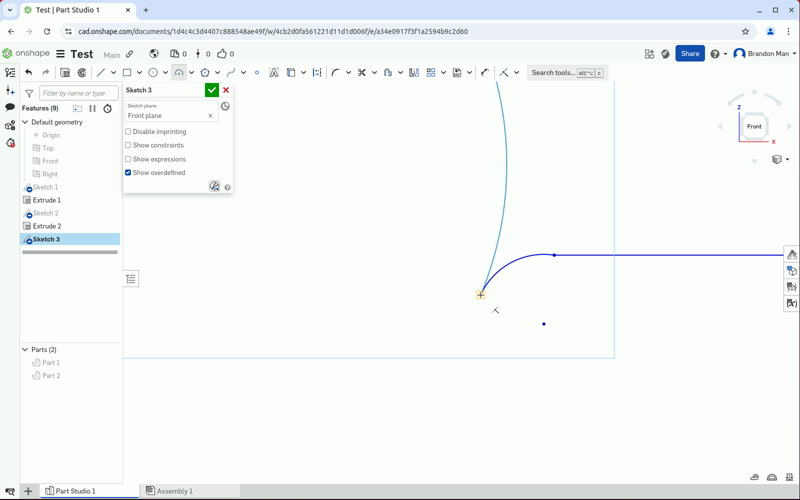
scroll(-6)
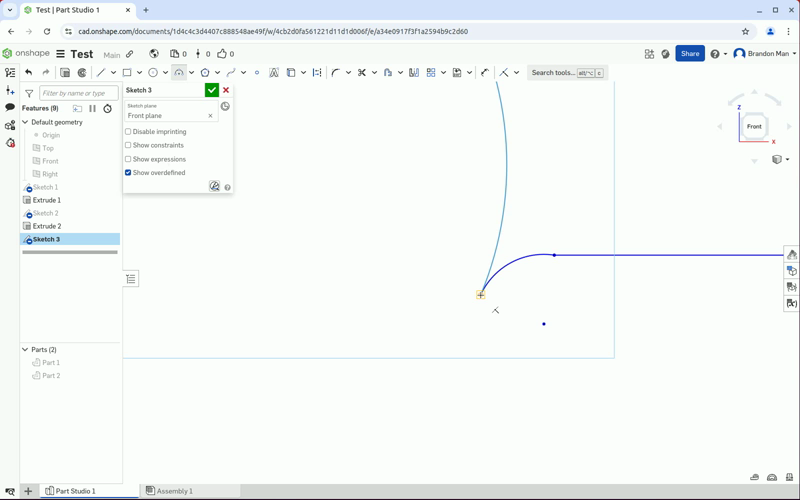
scroll(-6)
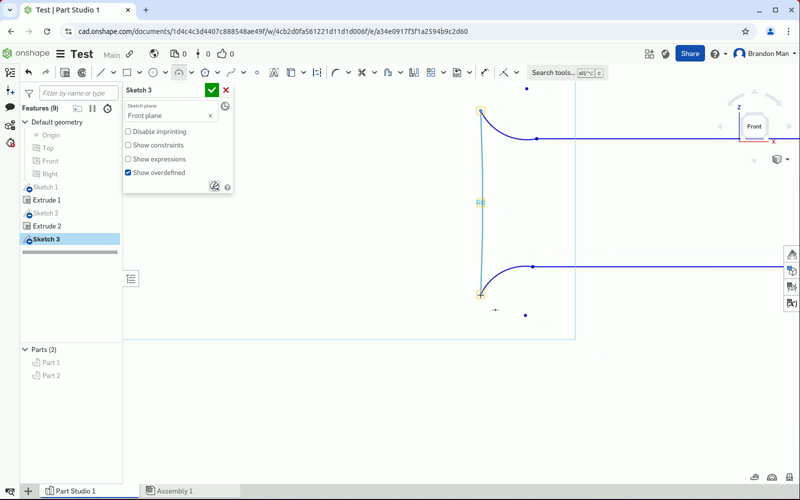
scroll(-6)
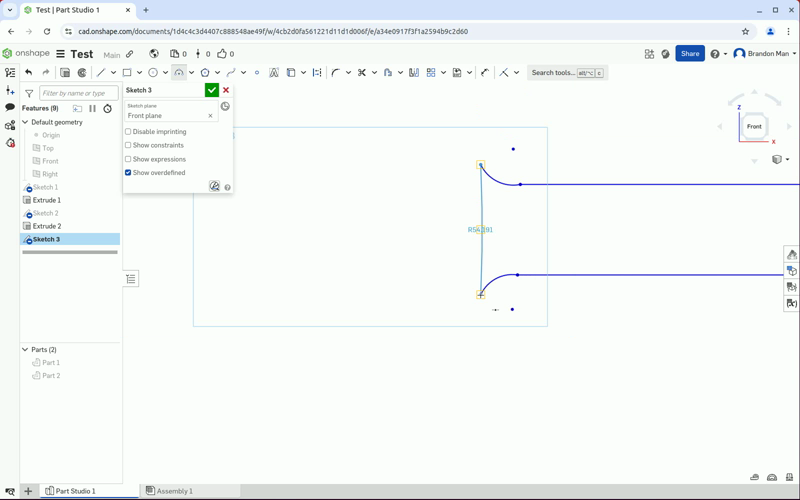
scroll(-6)
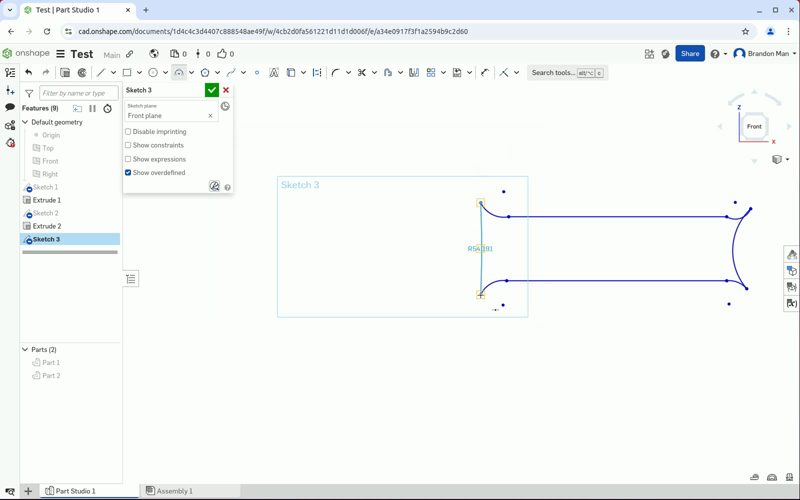
scroll(-6)
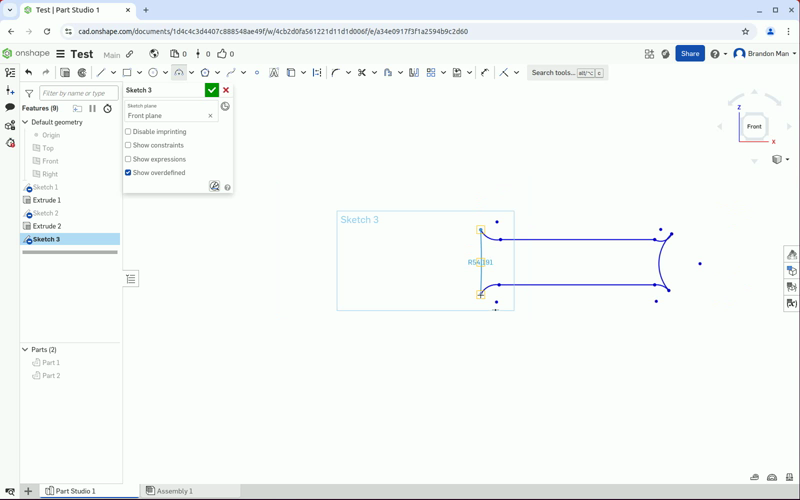
scroll(-6)
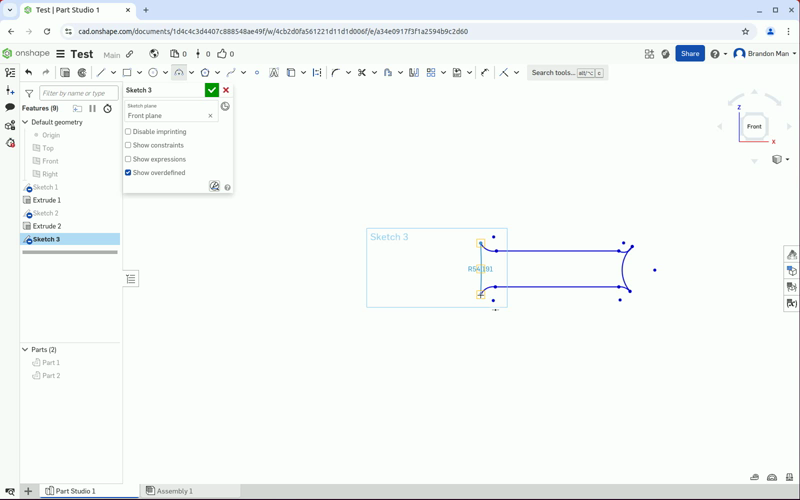
scroll(-6)
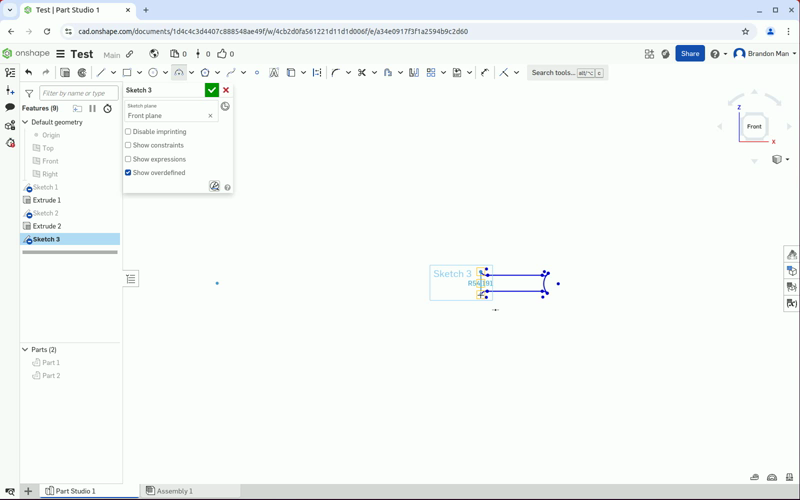
key_down(shift)
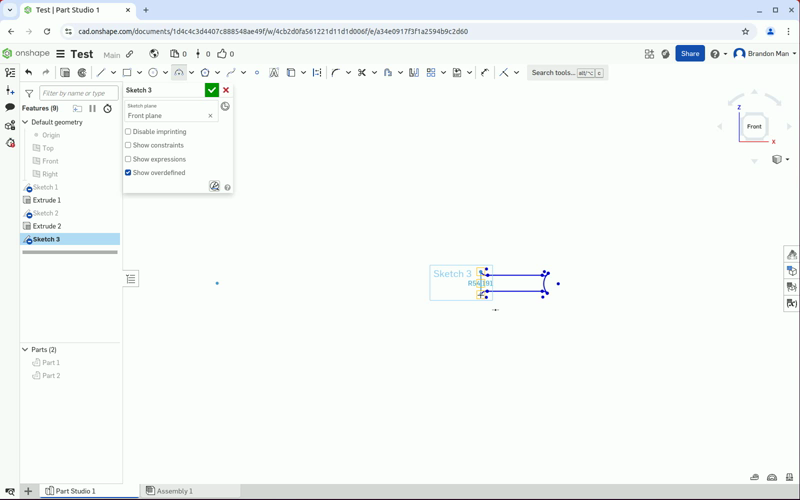
mouse_move(483, 283)
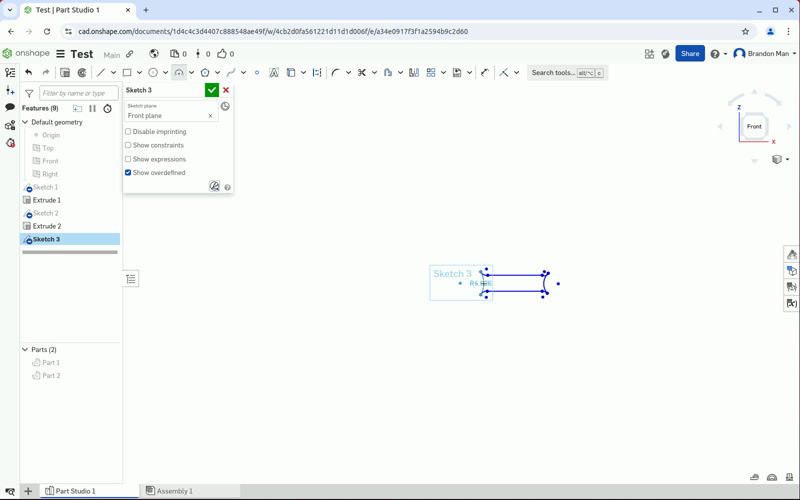
click(483, 283)
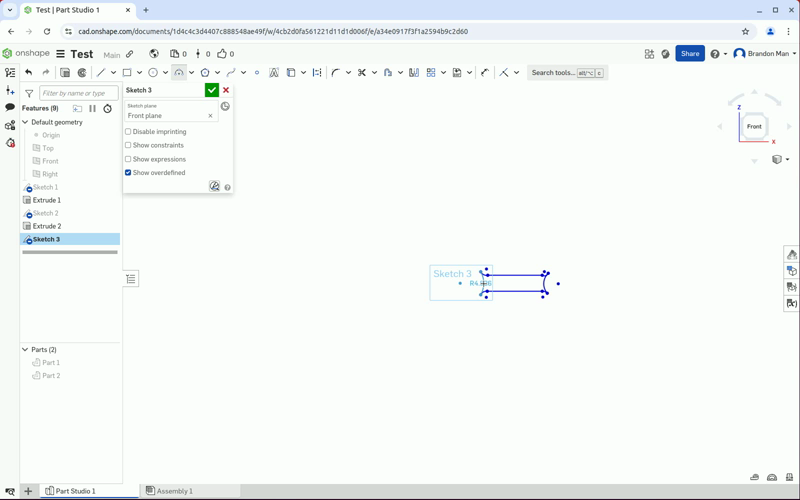
key_up(shift)
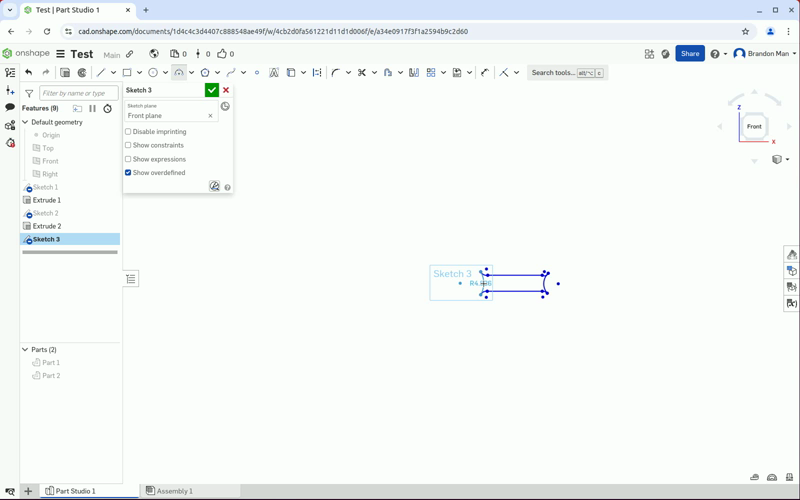
key(esc)
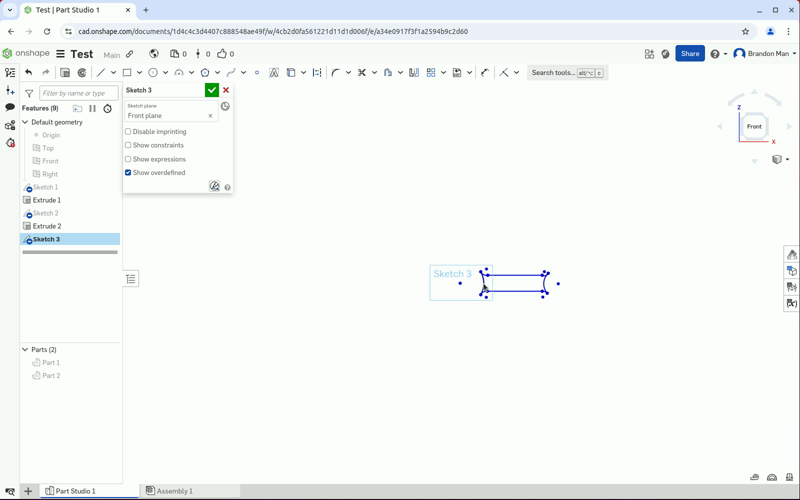
key(l)
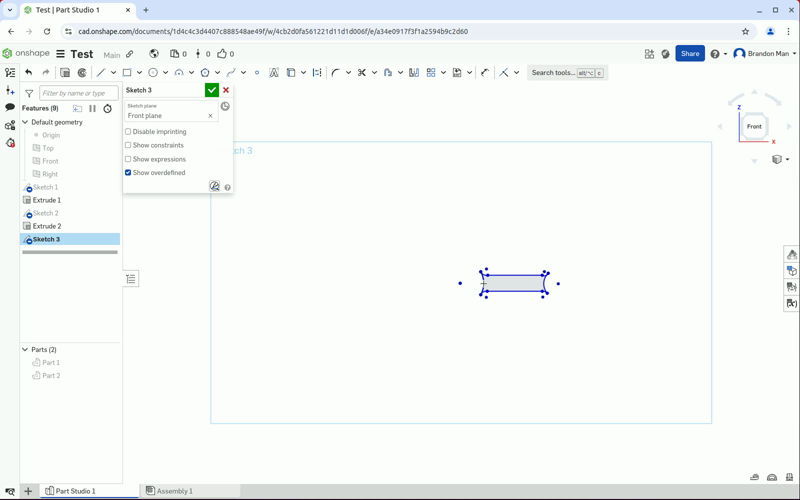
key_down(shift)
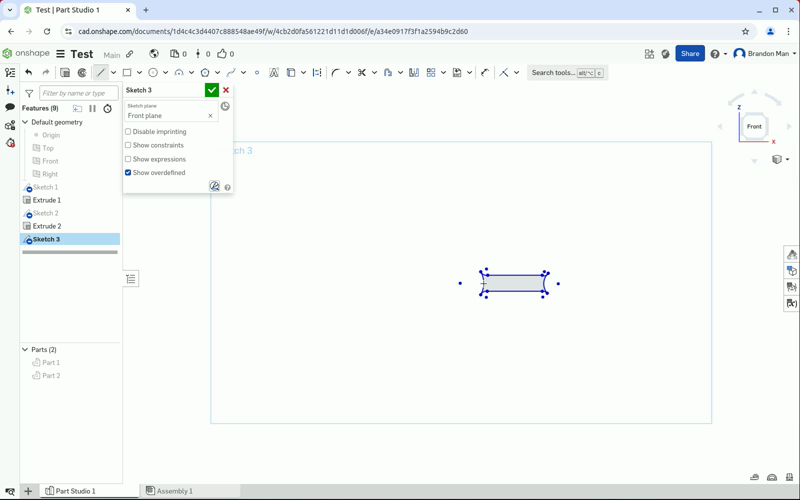
mouse_move(491, 286)
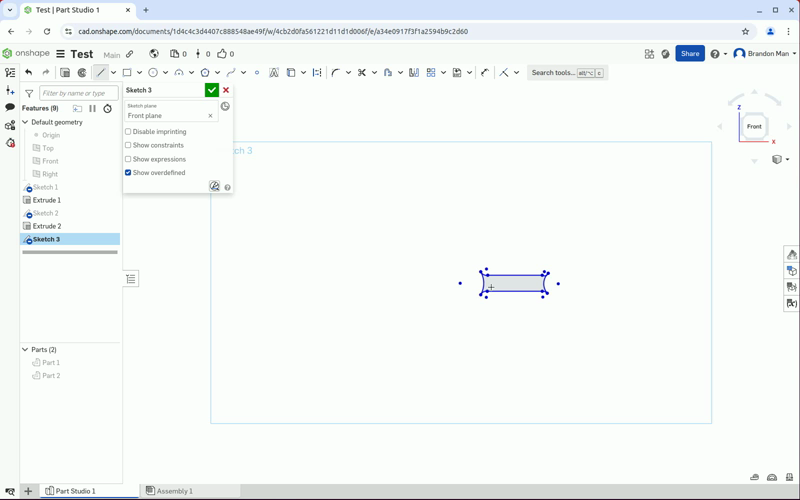
click(491, 286)
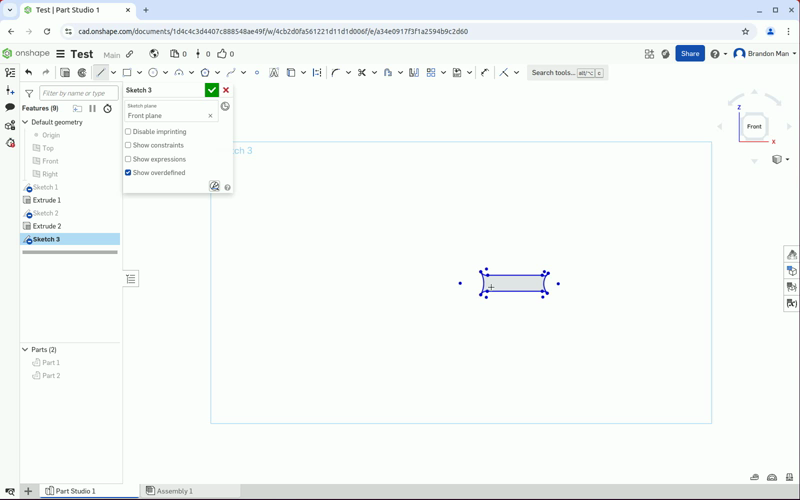
key_up(shift)
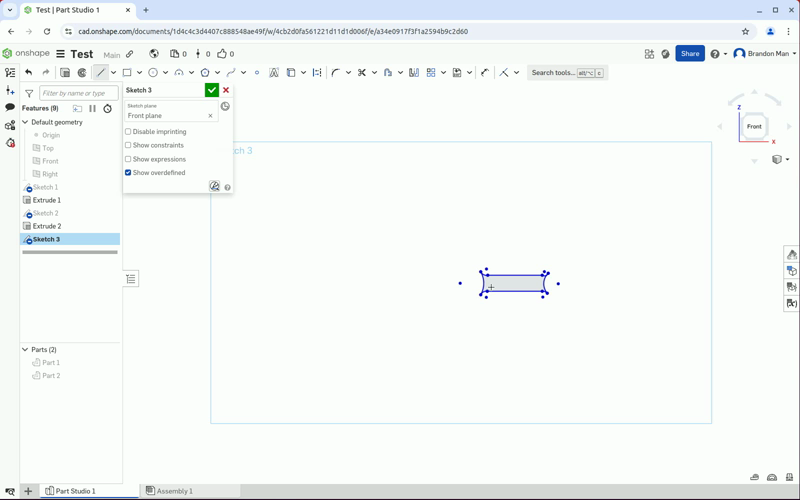
key_down(shift)
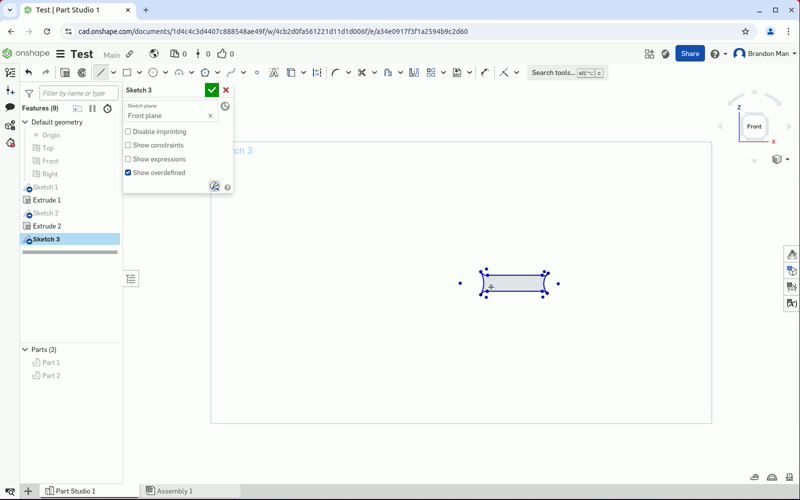
mouse_move(521, 286)
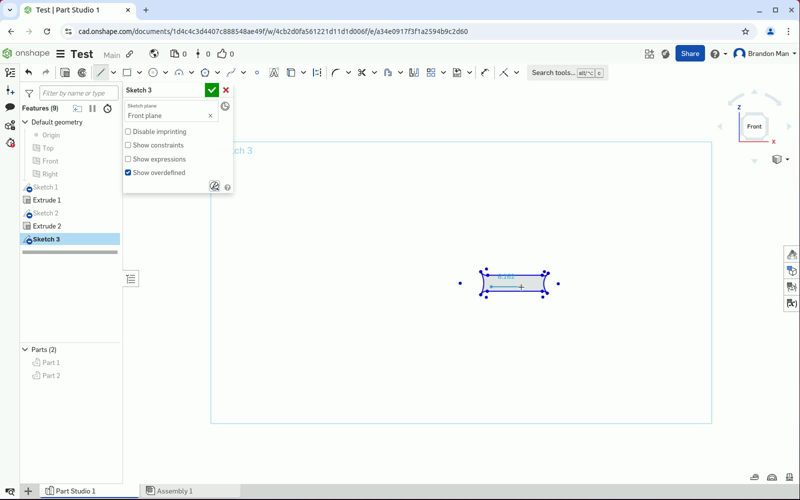
mouse_move(536, 286)
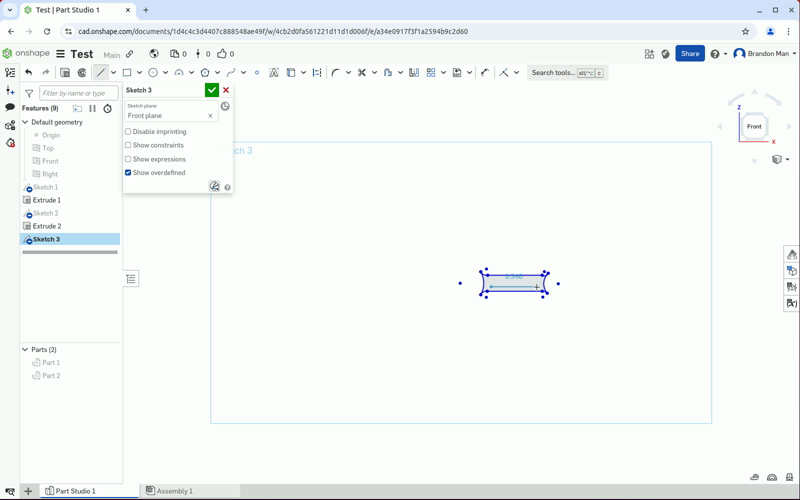
click(536, 286)
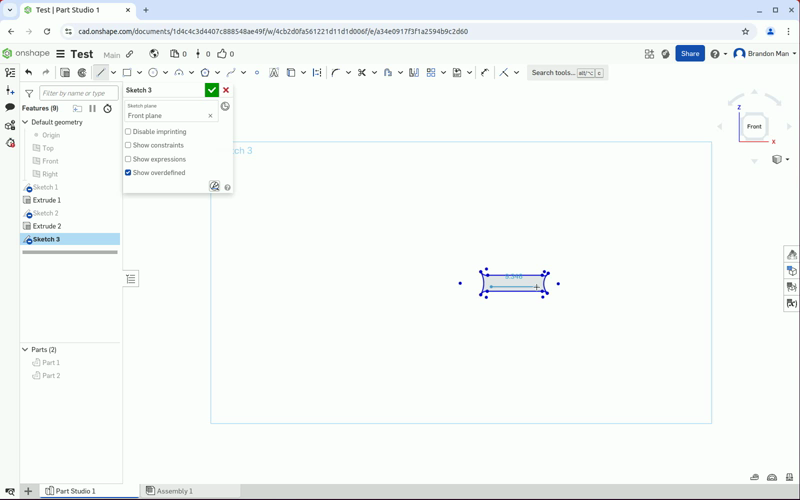
key_up(shift)
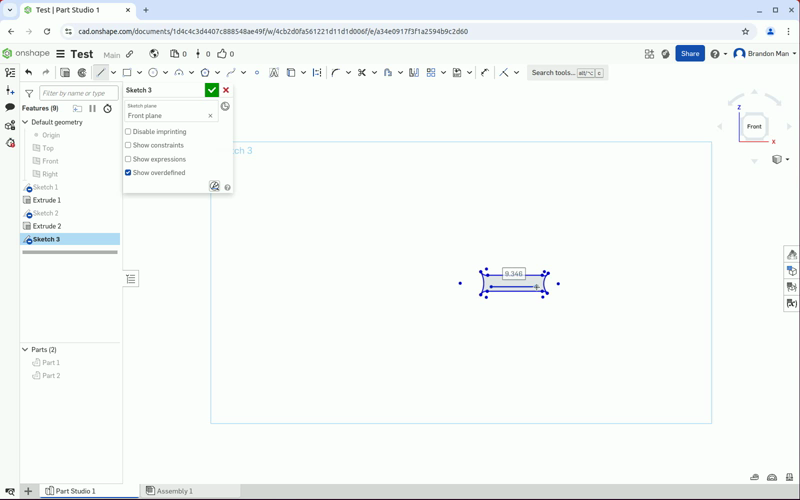
key(esc)
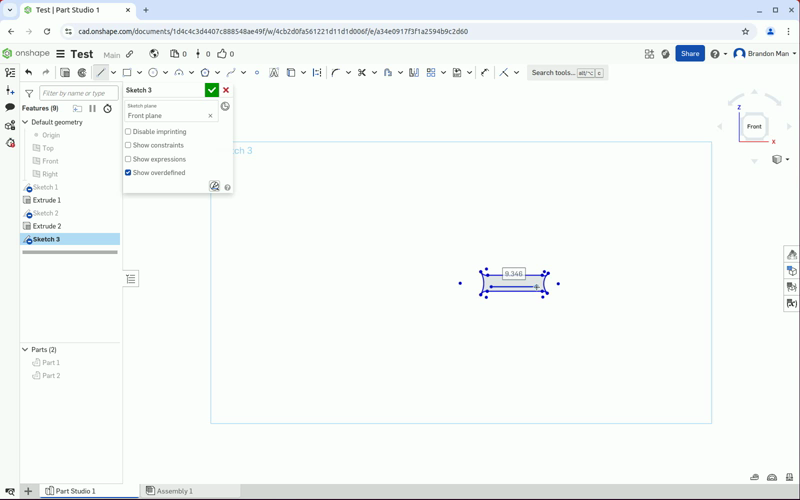
key(a)
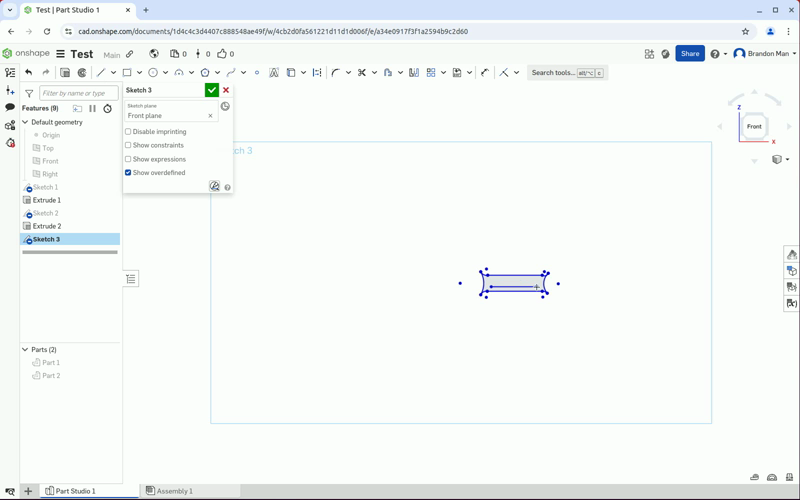
mouse_move(536, 286)
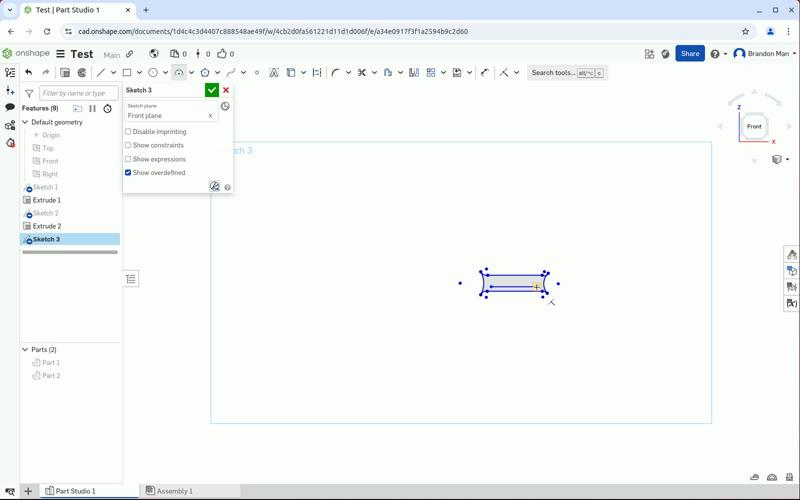
click(536, 286)
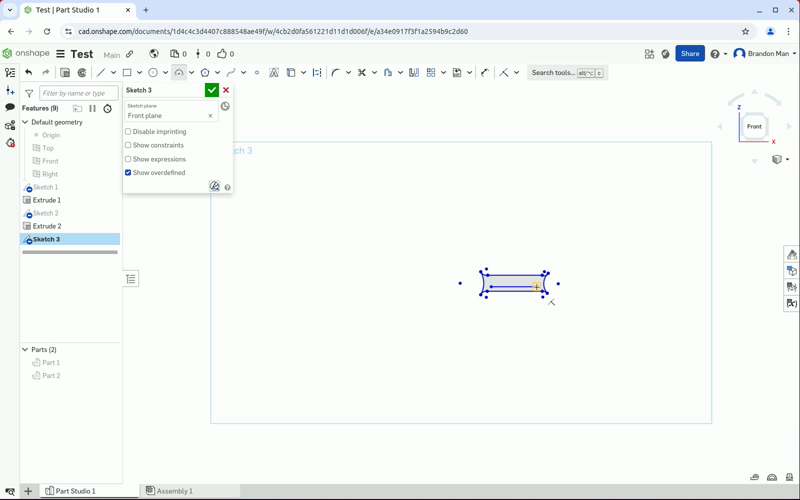
key_down(shift)
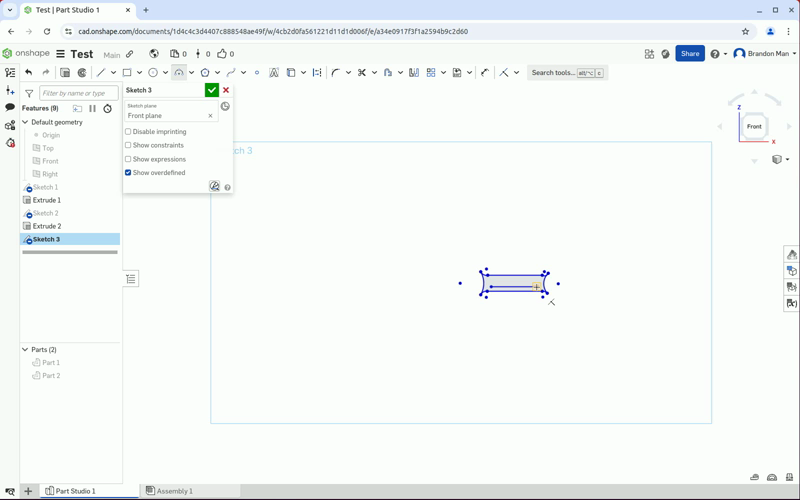
mouse_move(536, 279)
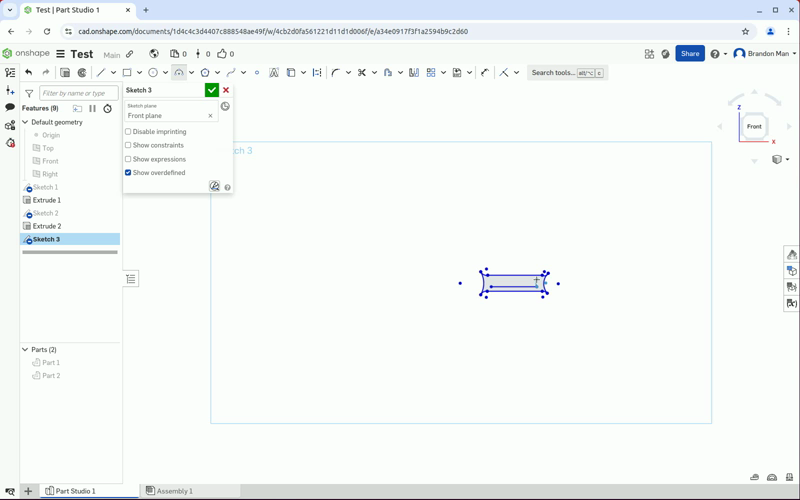
click(536, 279)
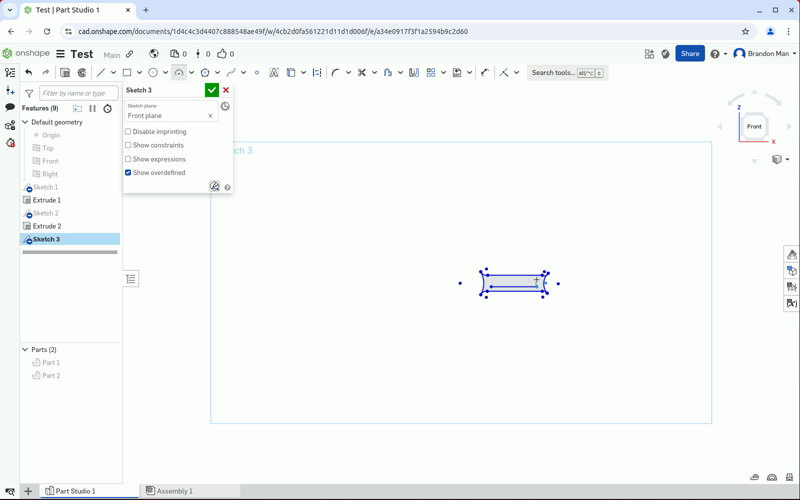
mouse_move(540, 282)
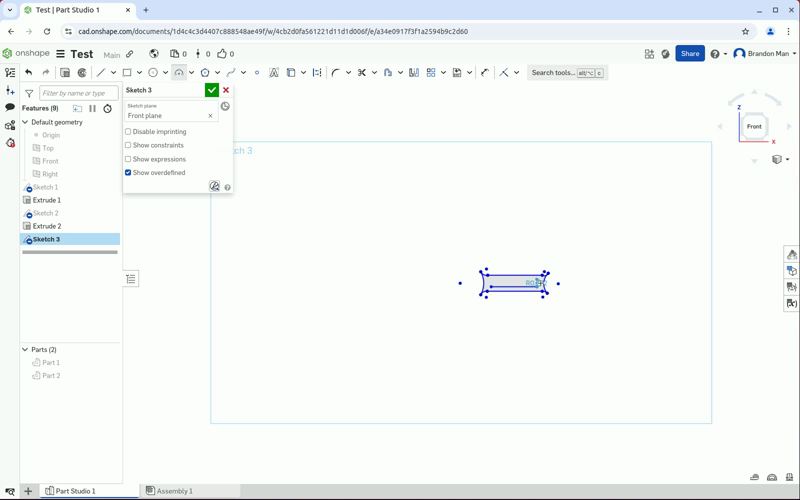
scroll(6)
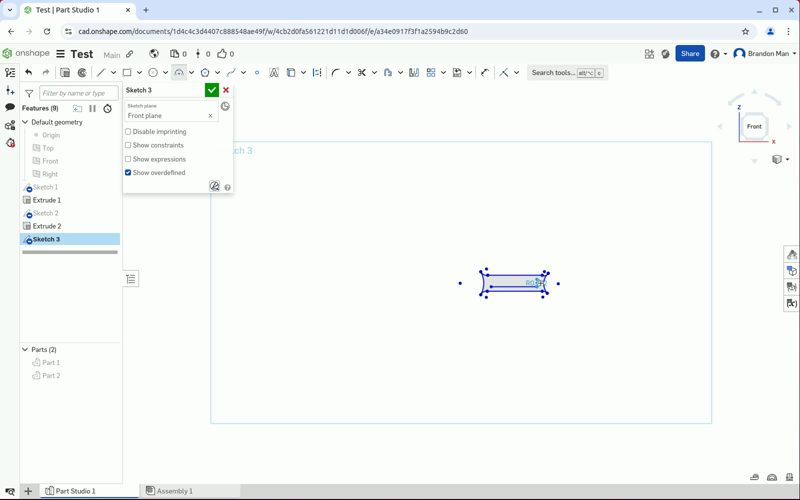
scroll(6)
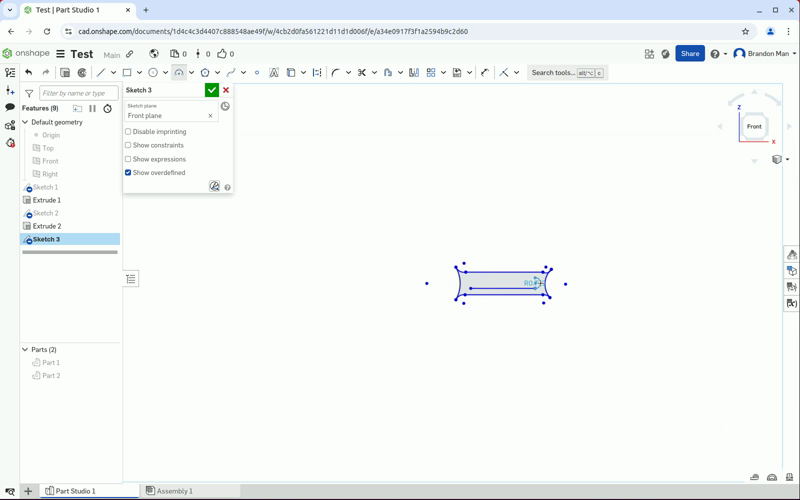
scroll(6)
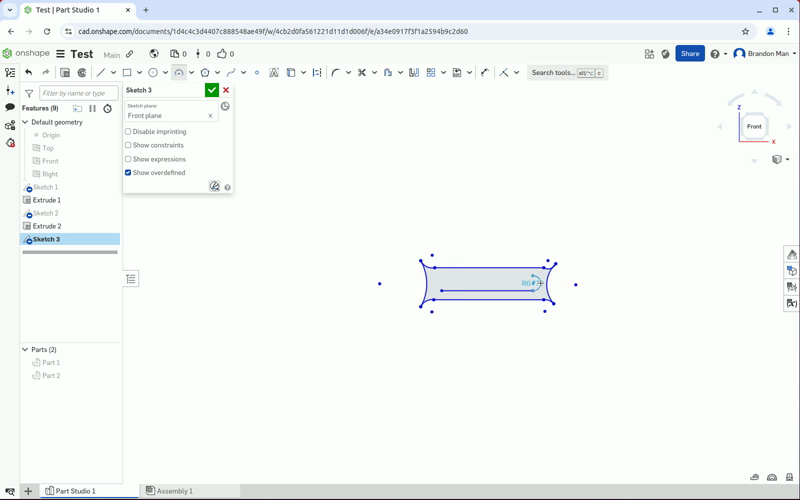
scroll(6)
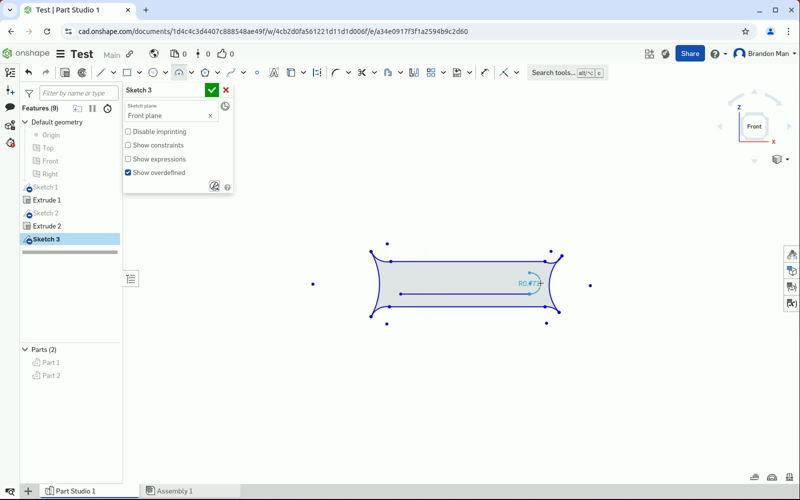
scroll(6)
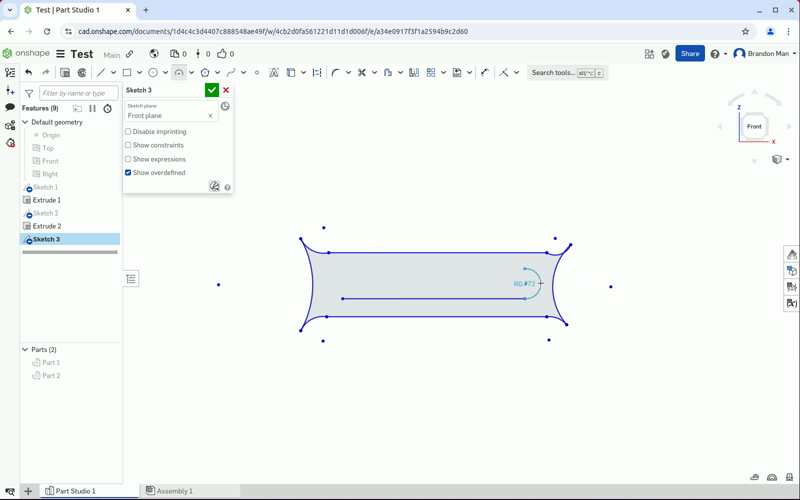
scroll(6)
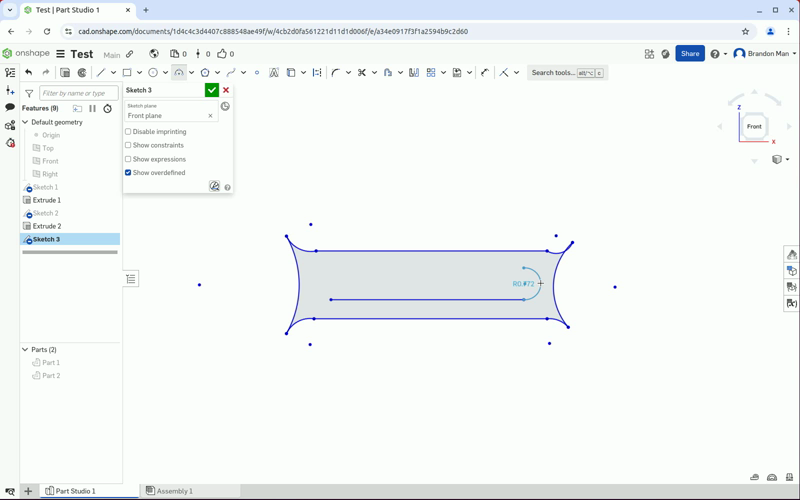
scroll(6)
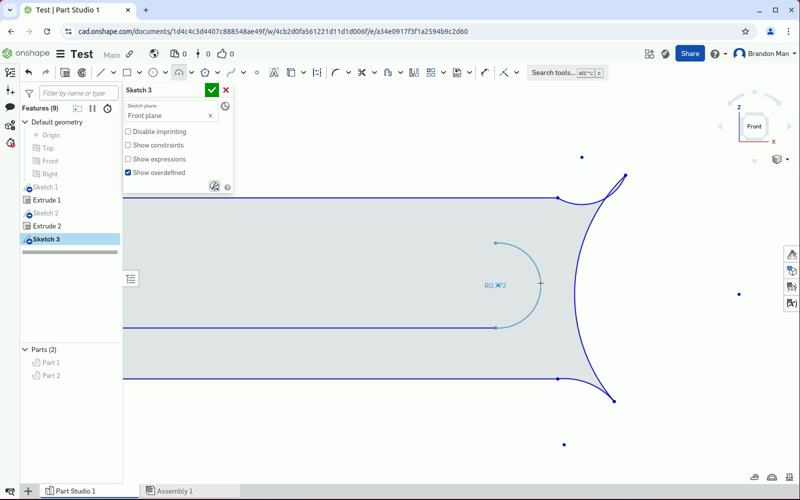
click(540, 282)
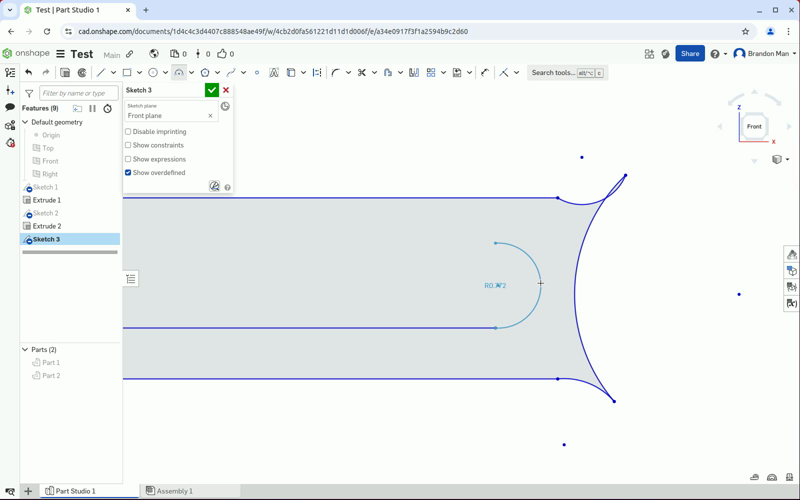
scroll(-6)
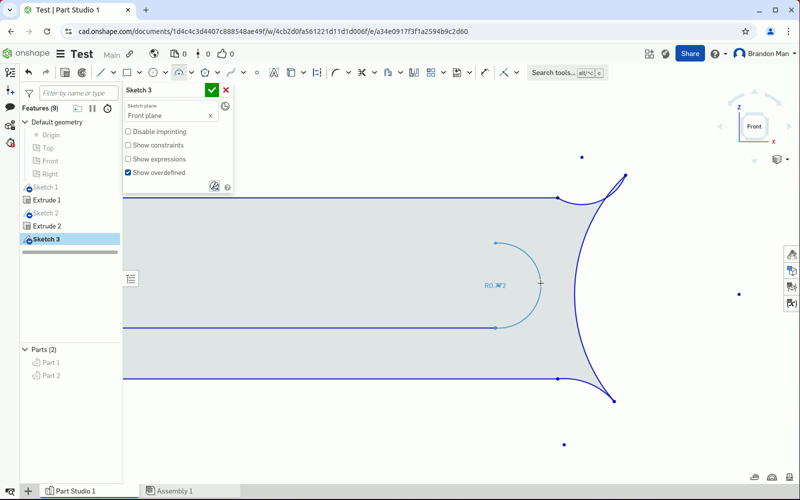
scroll(-6)
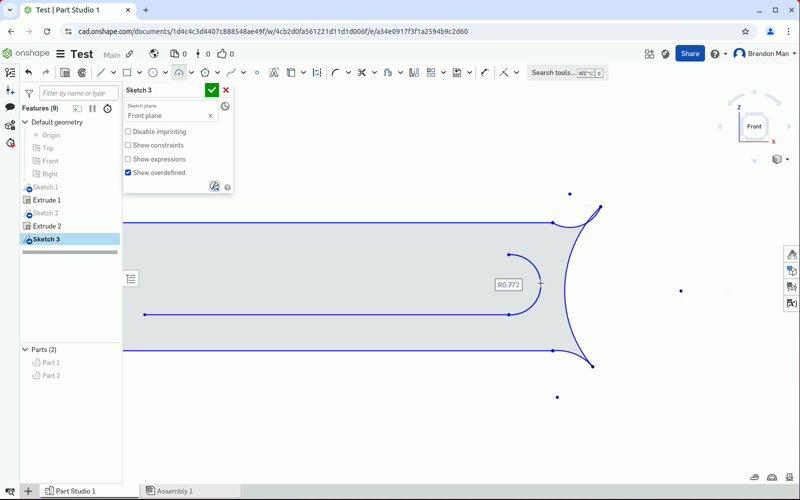
scroll(-6)
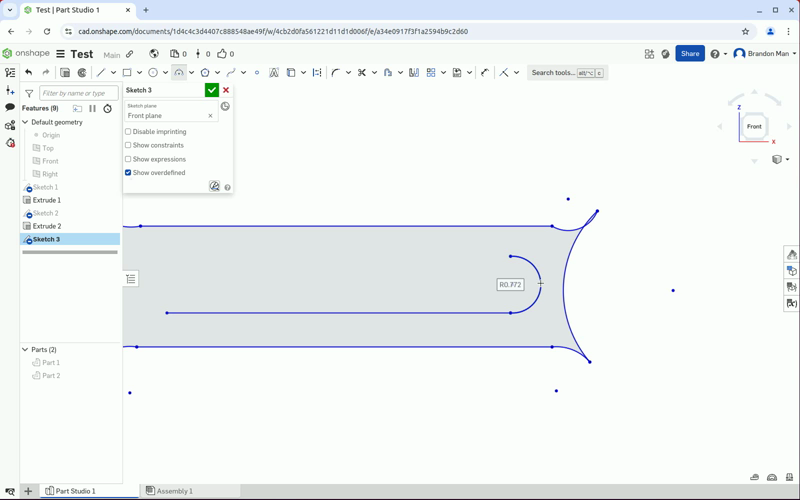
scroll(-6)
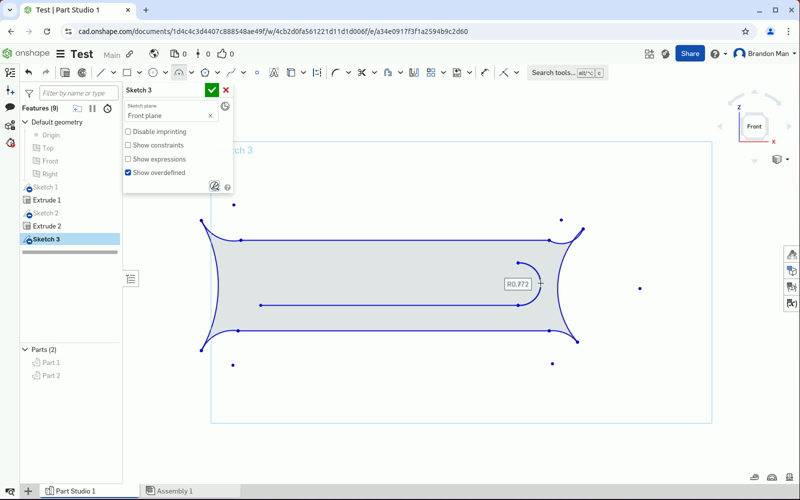
scroll(-6)
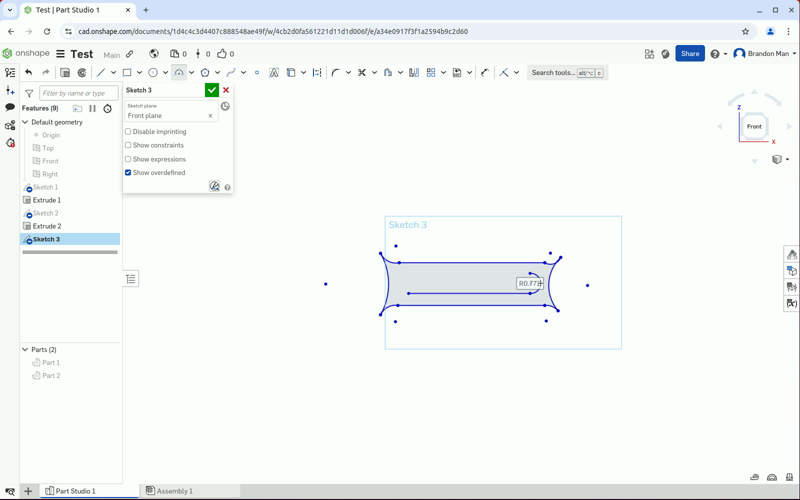
scroll(-6)
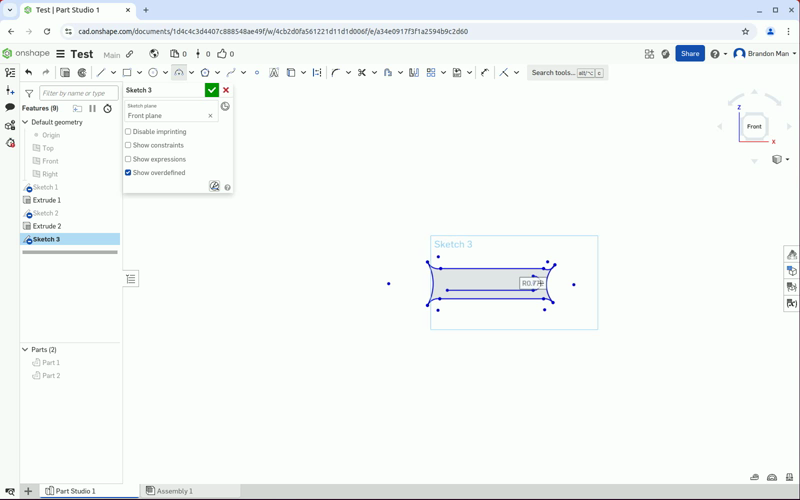
scroll(-6)
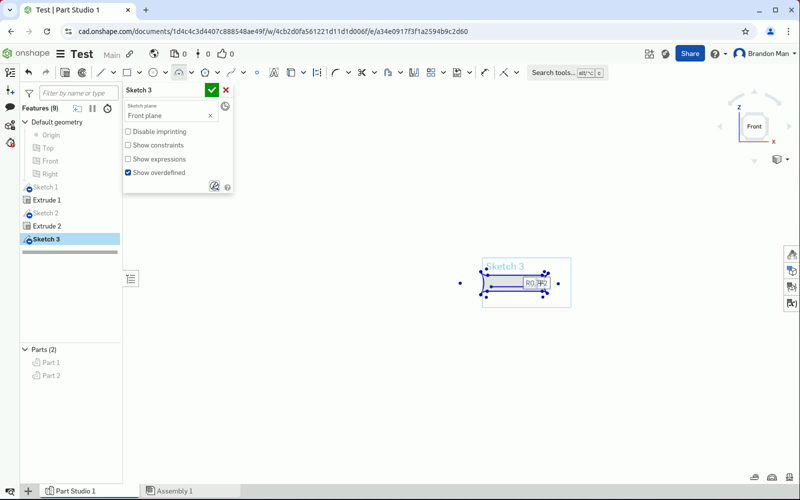
key_up(shift)
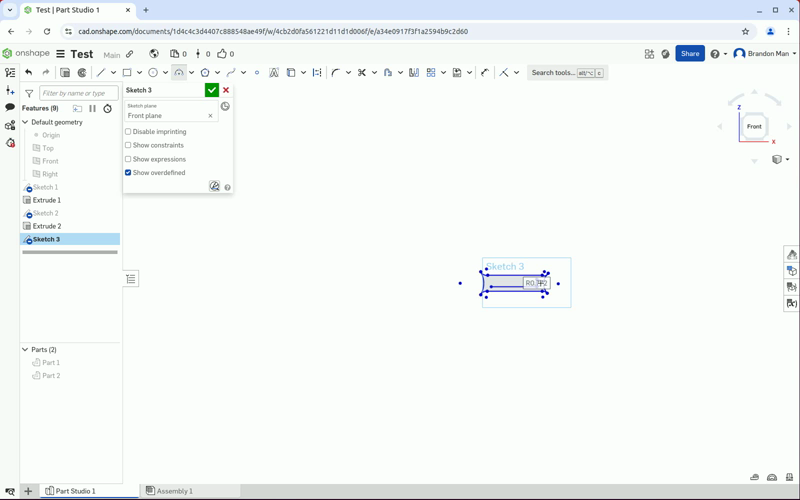
key(esc)
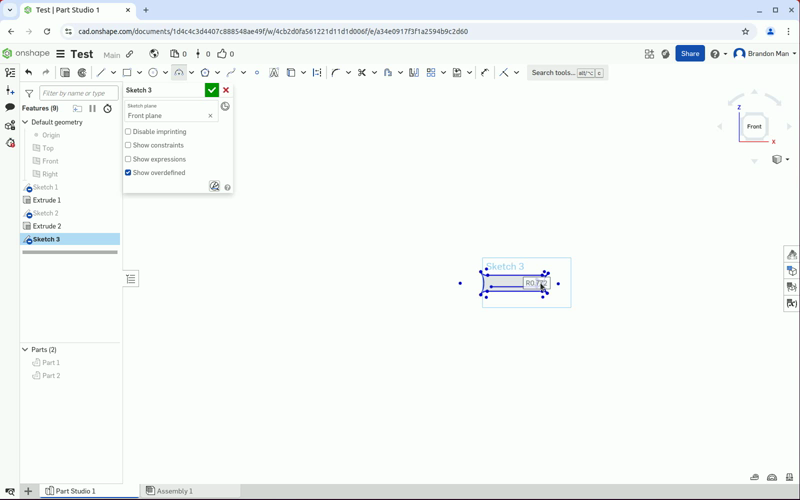
key(l)
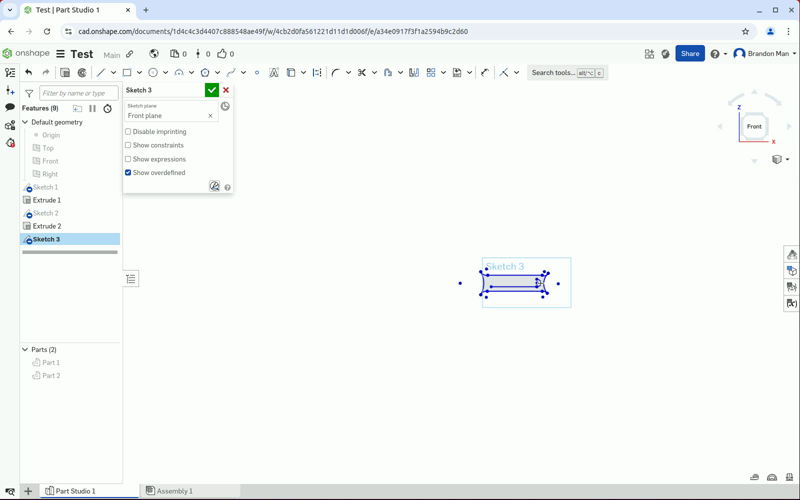
mouse_move(536, 279)
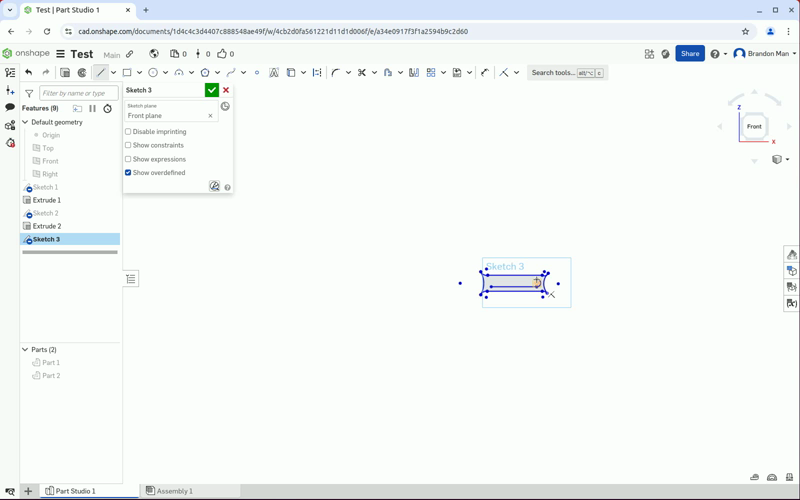
scroll(6)
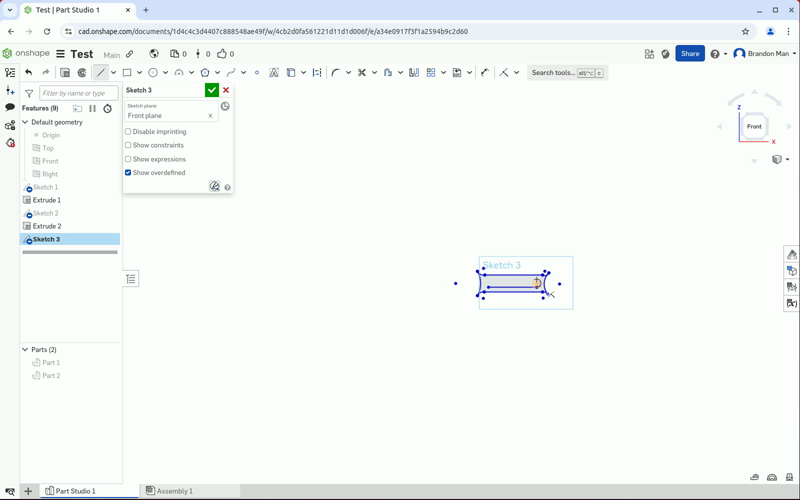
scroll(6)
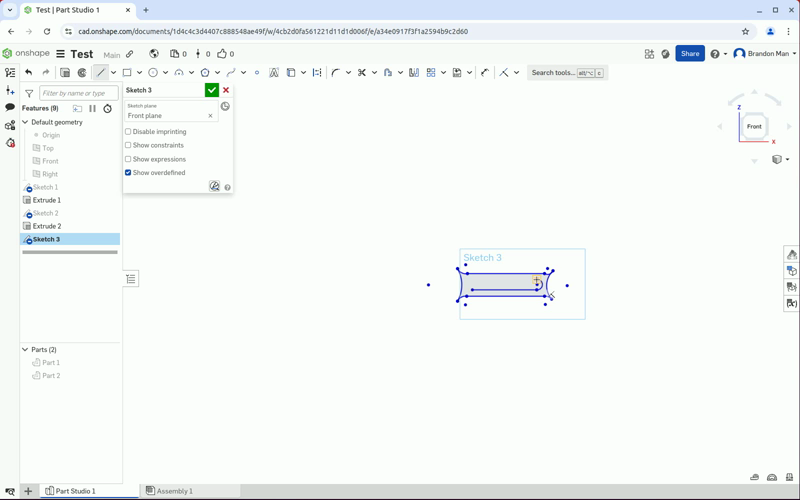
scroll(6)
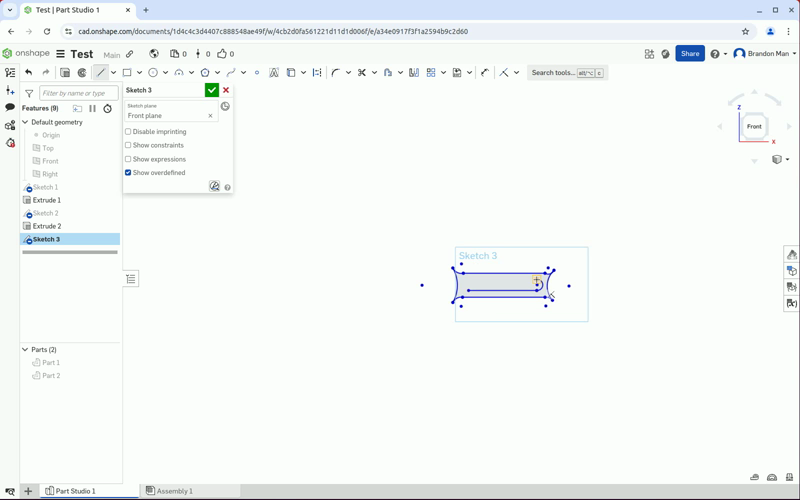
scroll(6)
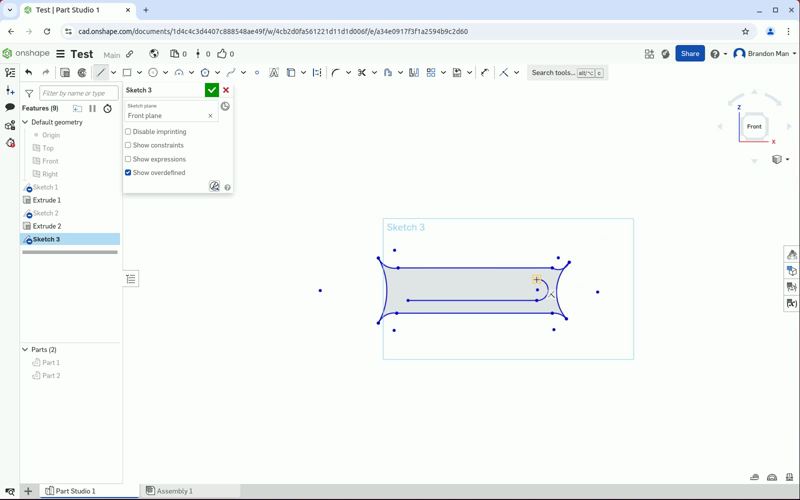
scroll(6)
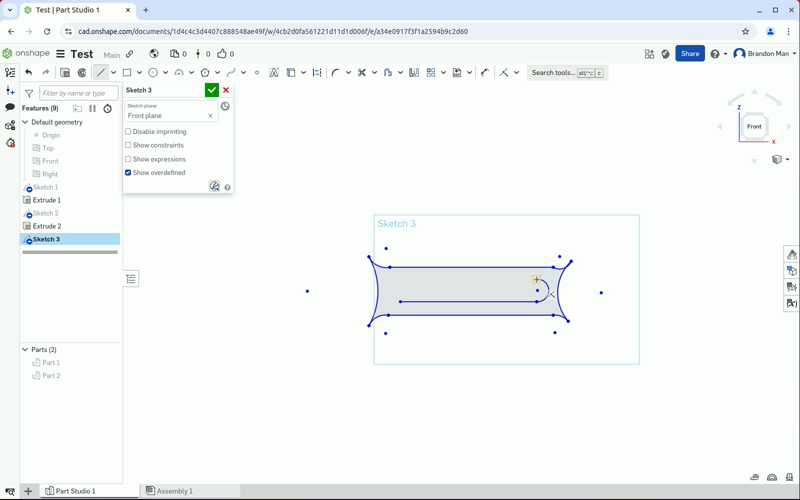
scroll(6)
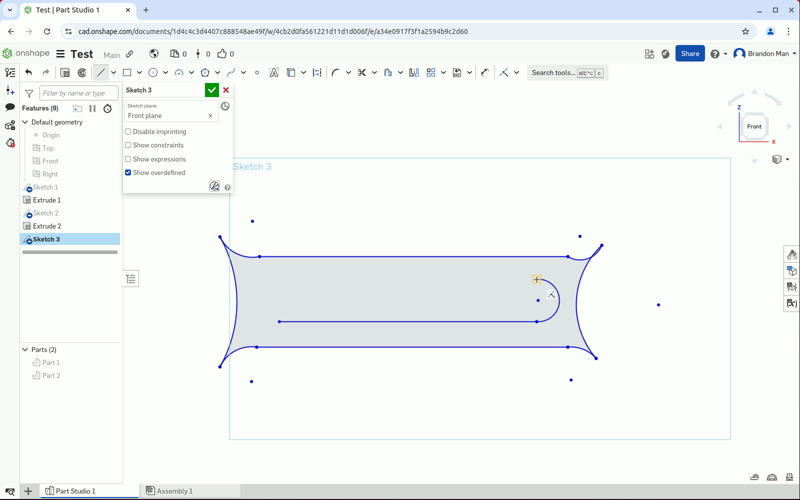
scroll(6)
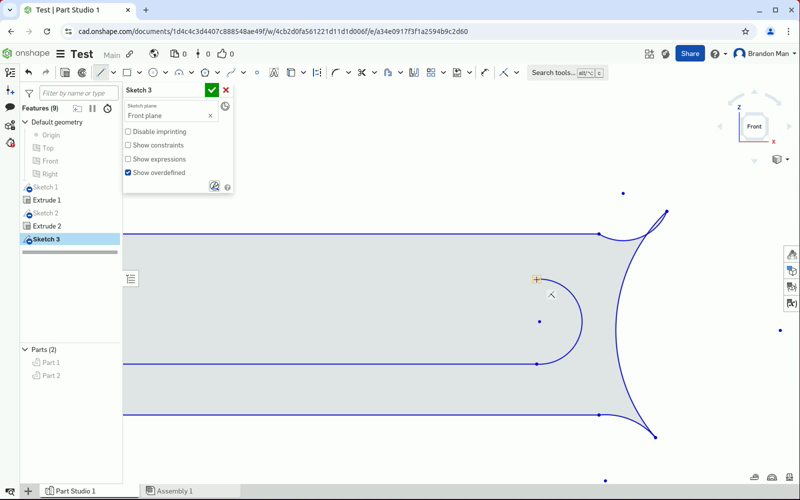
click(536, 279)
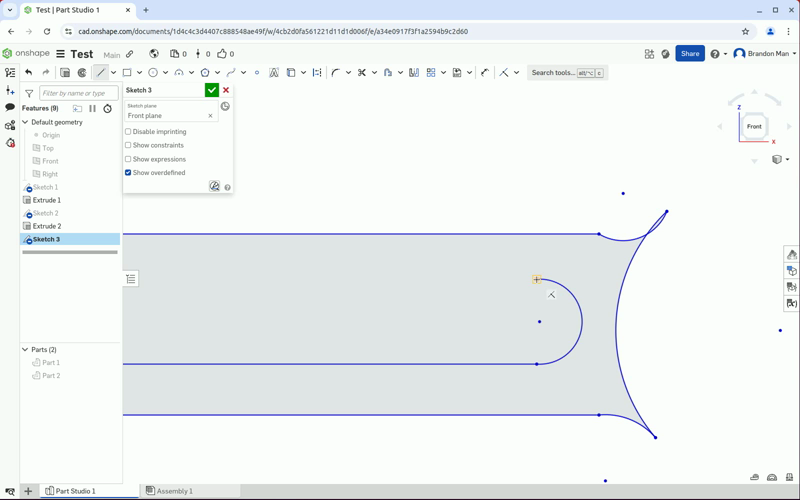
scroll(-6)
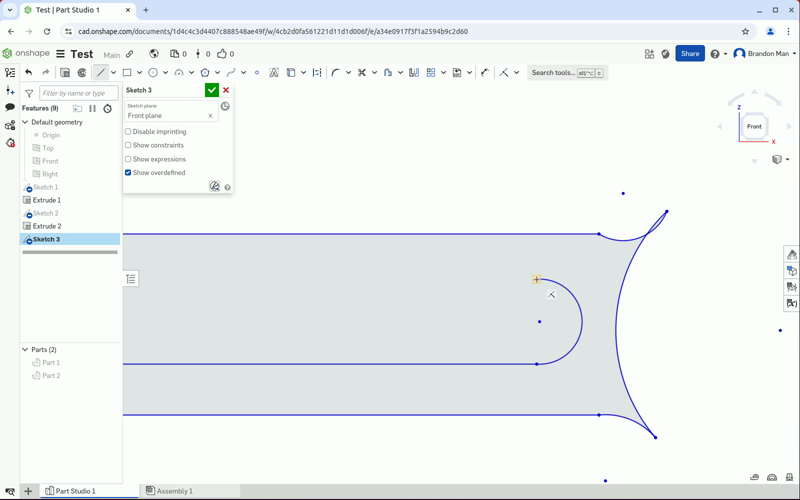
scroll(-6)
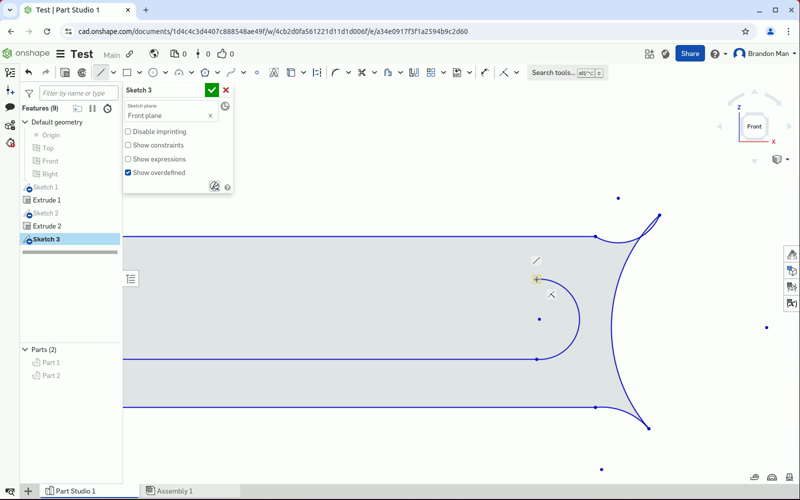
scroll(-6)
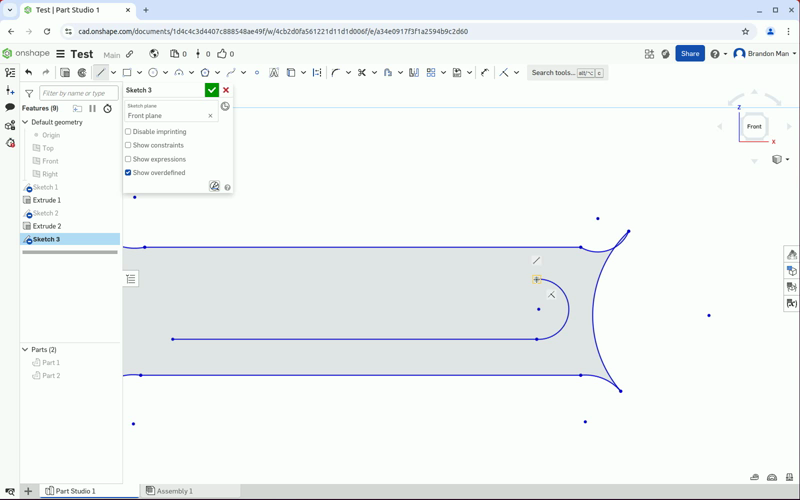
scroll(-6)
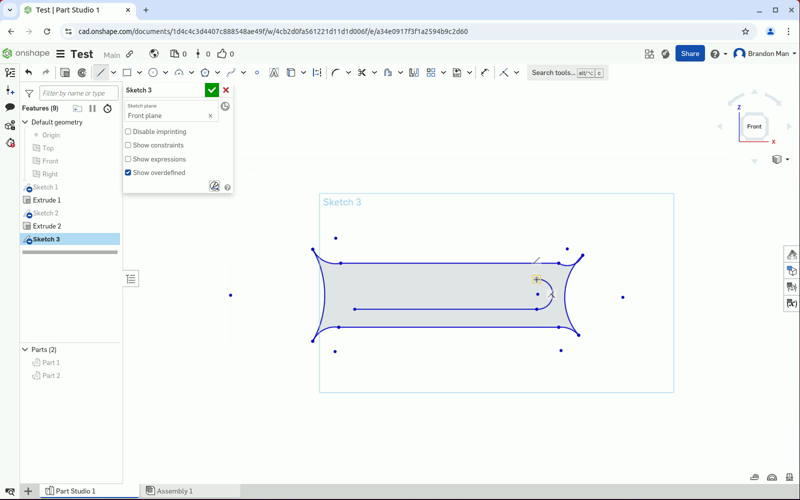
scroll(-6)
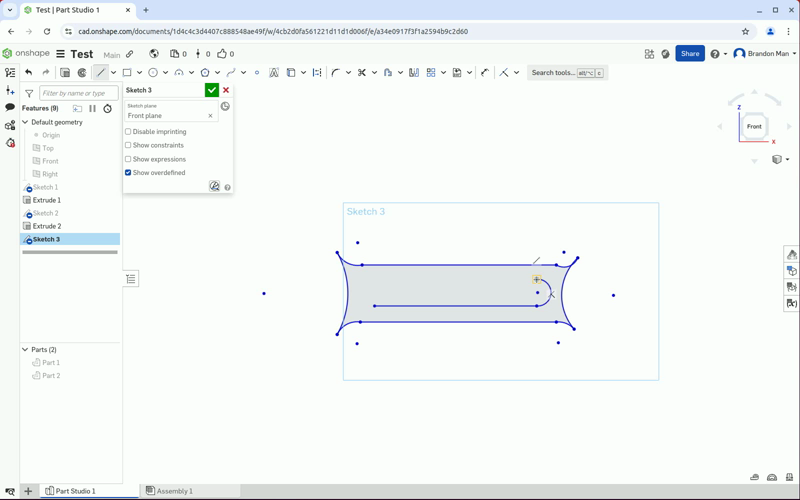
scroll(-6)
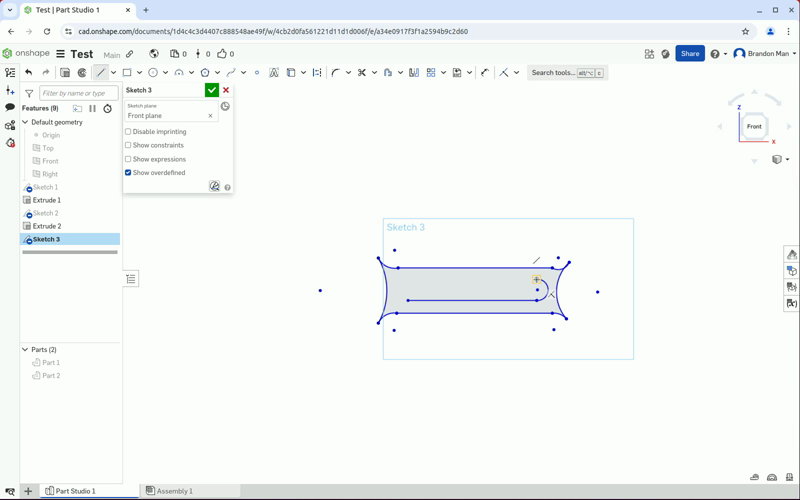
scroll(-6)
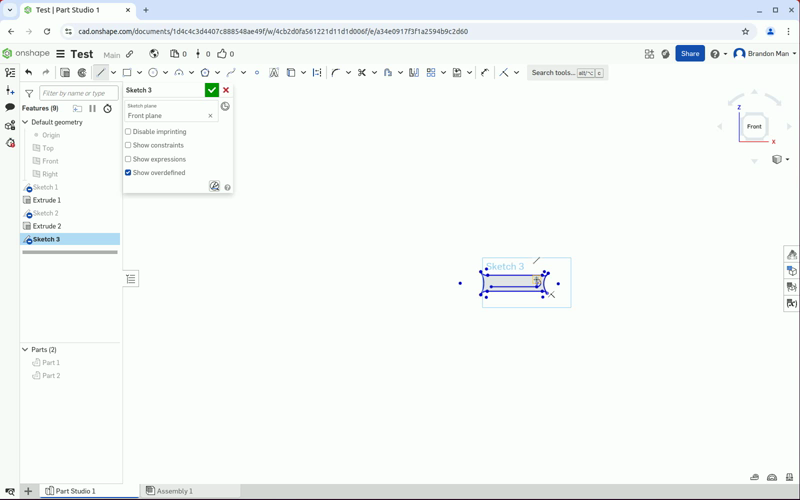
key_down(shift)
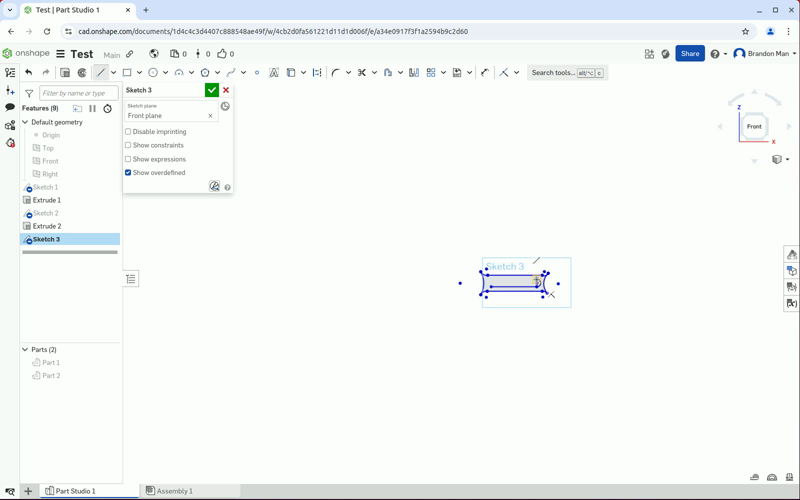
mouse_move(566, 279)
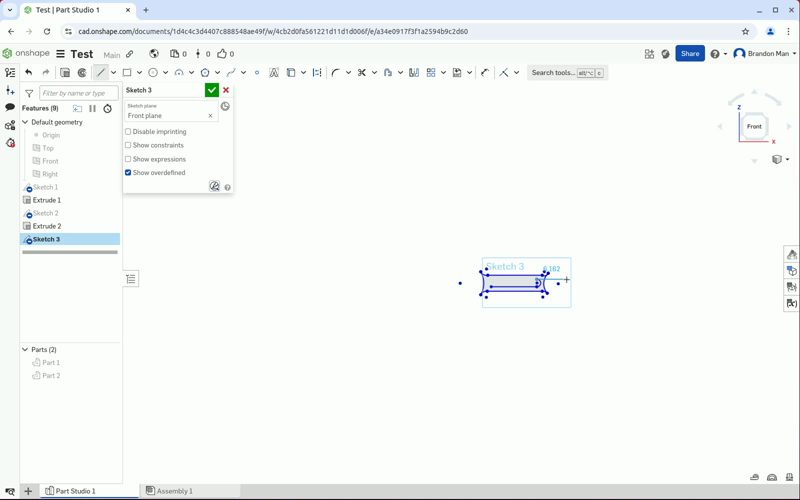
mouse_move(513, 279)
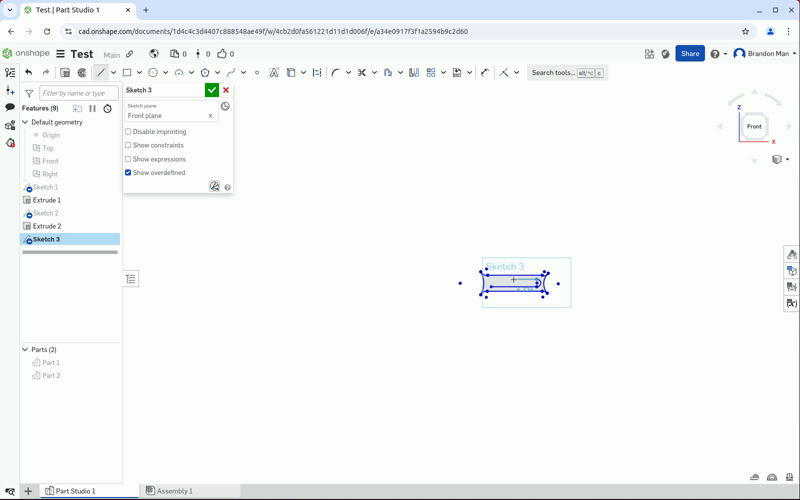
click(513, 279)
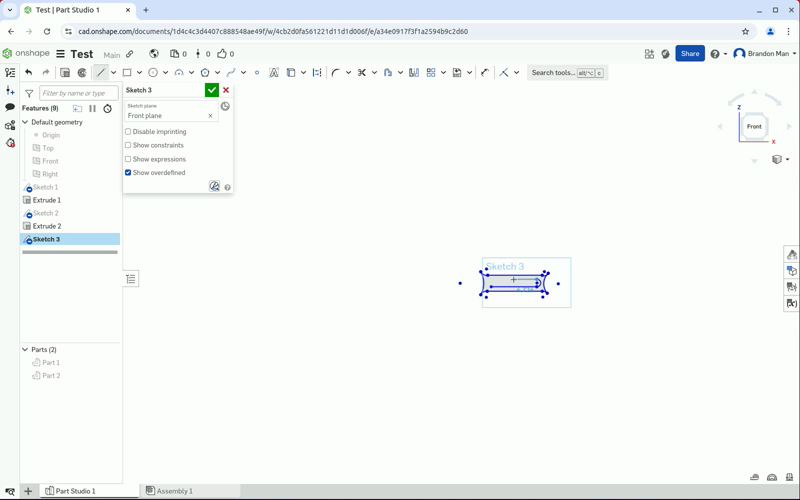
key_up(shift)
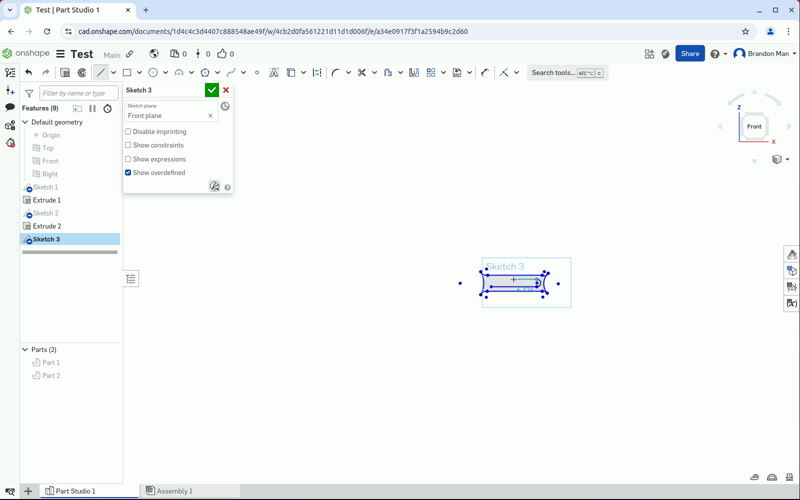
key_down(shift)
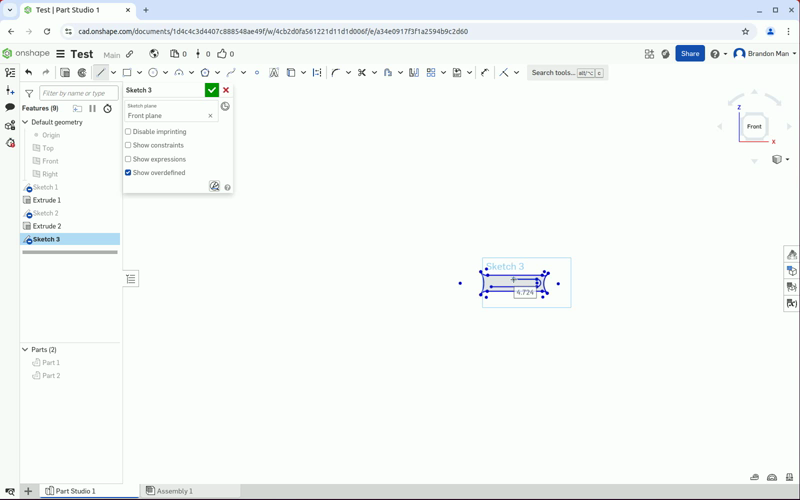
mouse_move(543, 279)
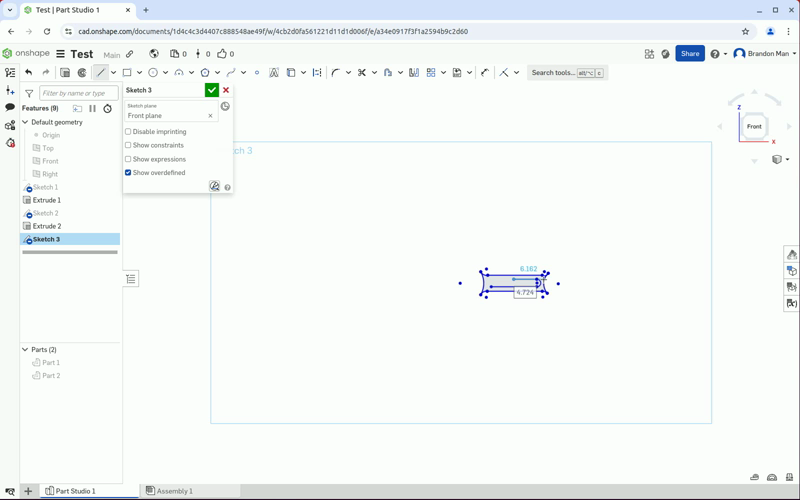
mouse_move(491, 279)
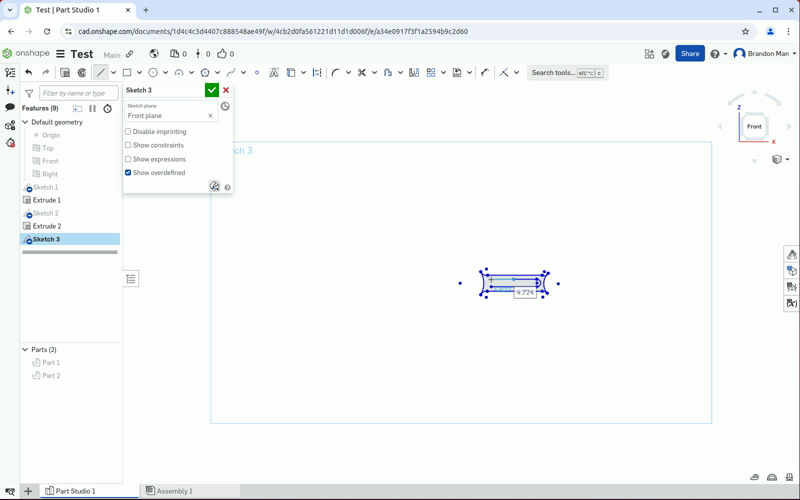
click(491, 279)
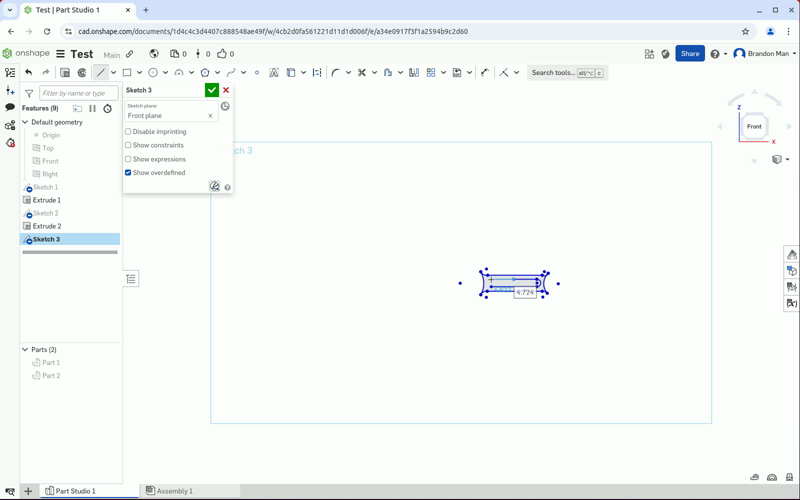
key_up(shift)
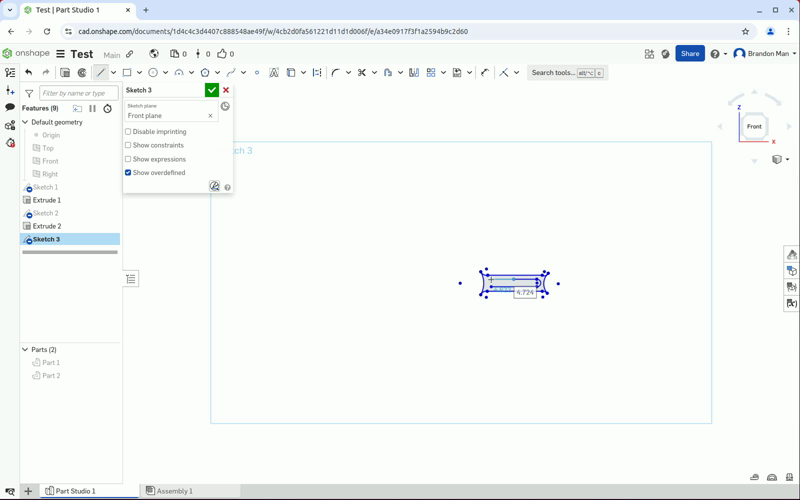
key(esc)
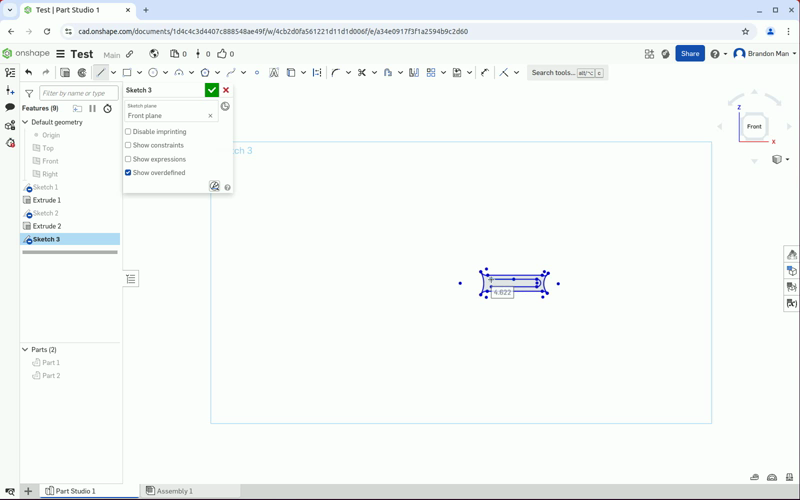
key(a)
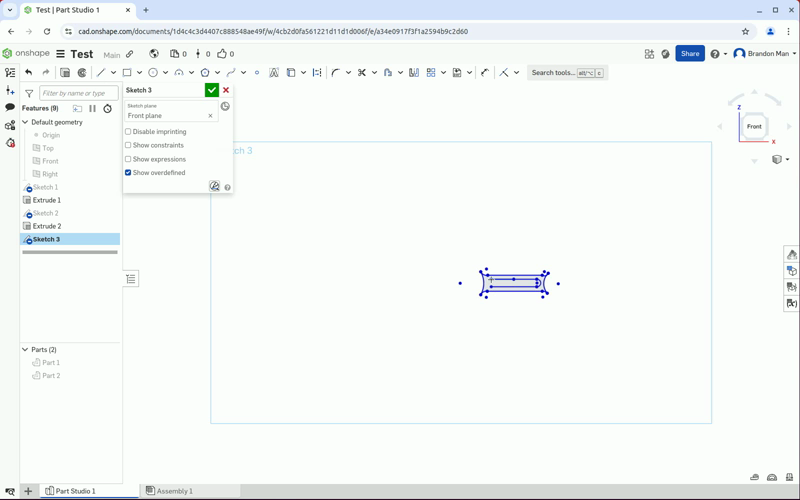
mouse_move(491, 279)
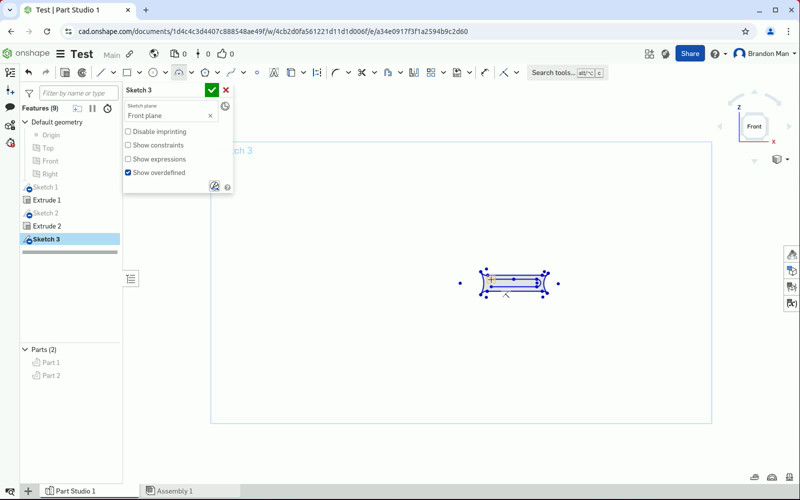
click(491, 279)
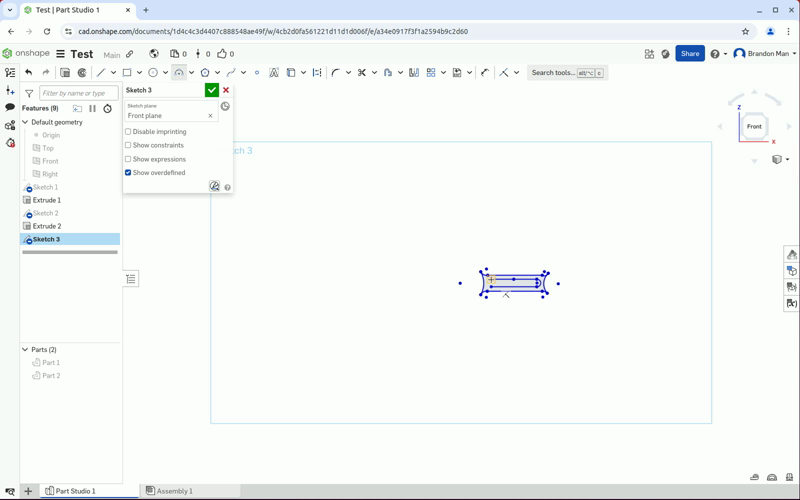
mouse_move(491, 286)
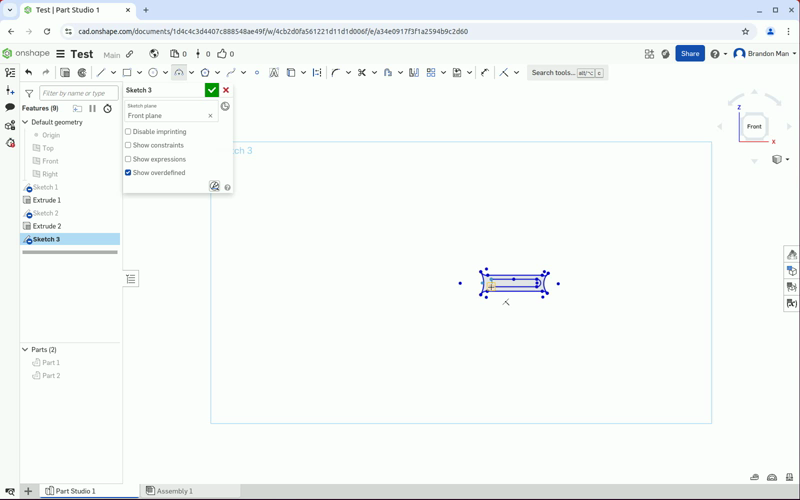
click(491, 286)
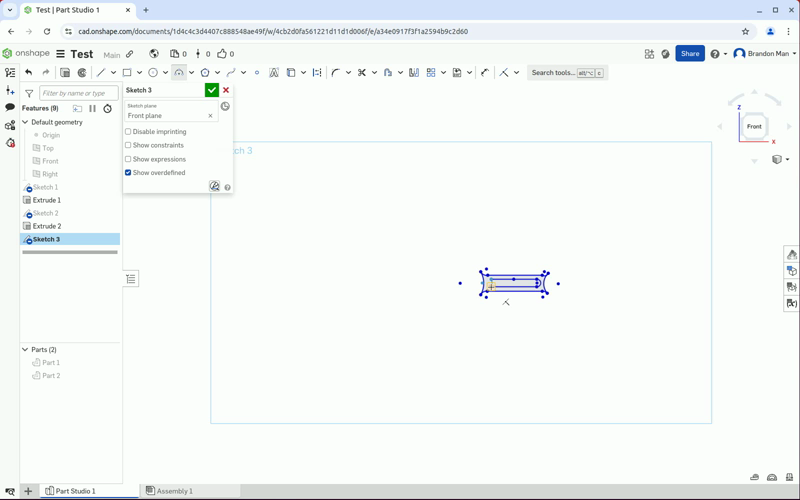
key_down(shift)
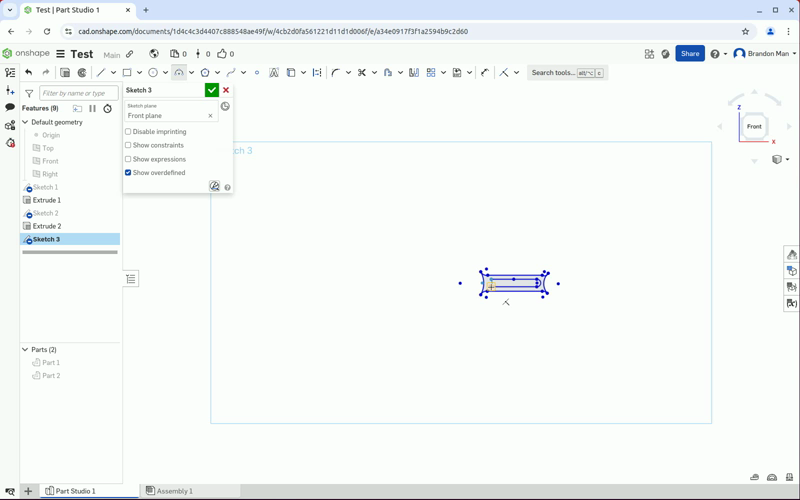
mouse_move(487, 282)
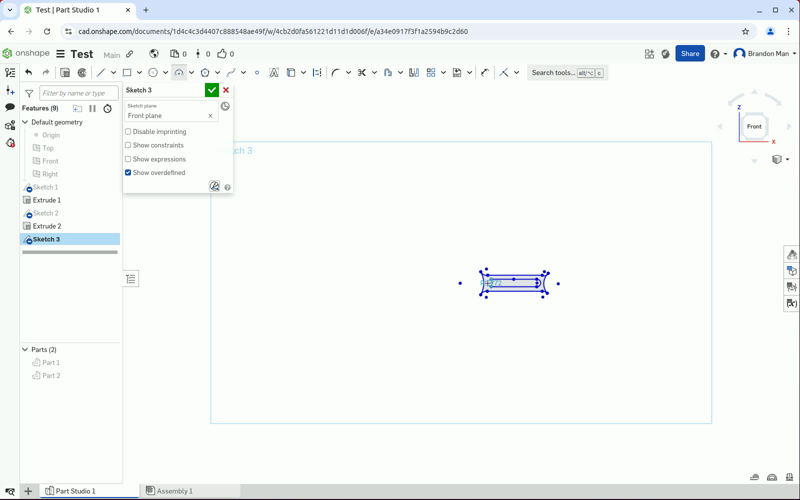
scroll(6)
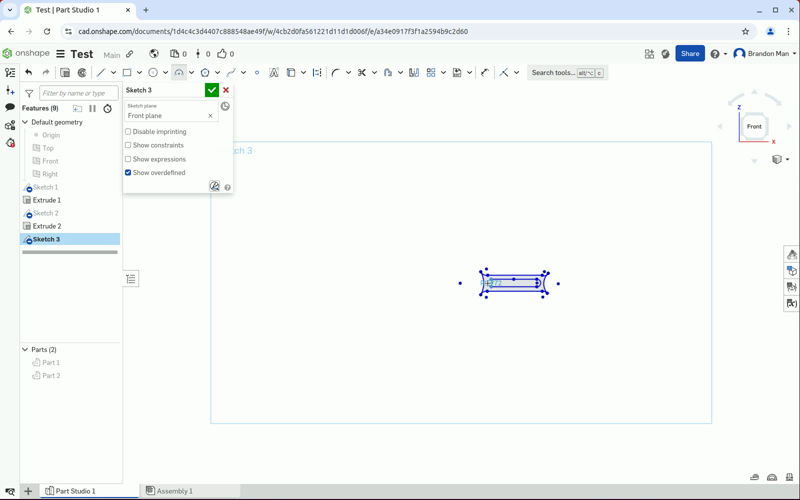
scroll(6)
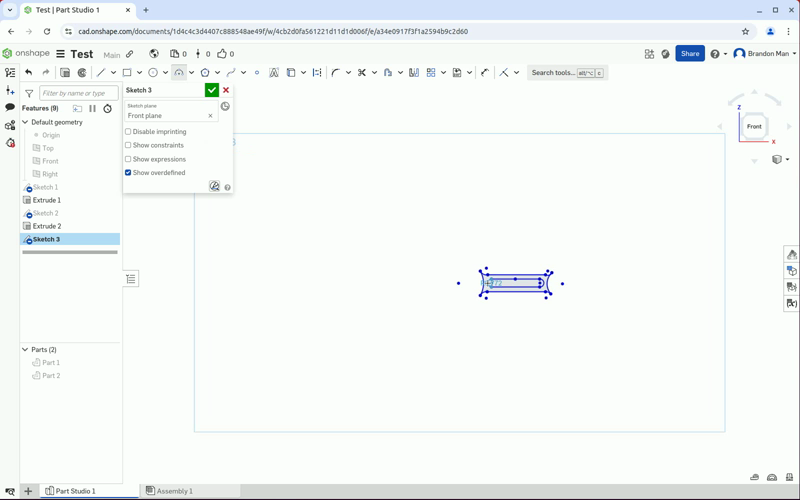
scroll(6)
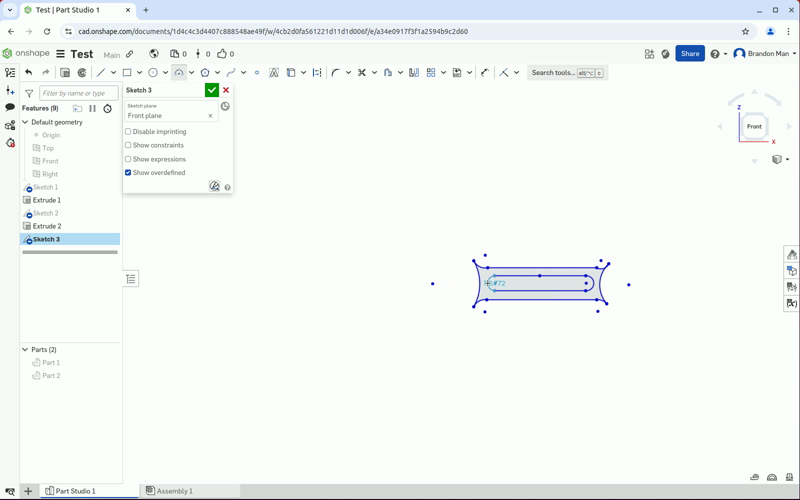
scroll(6)
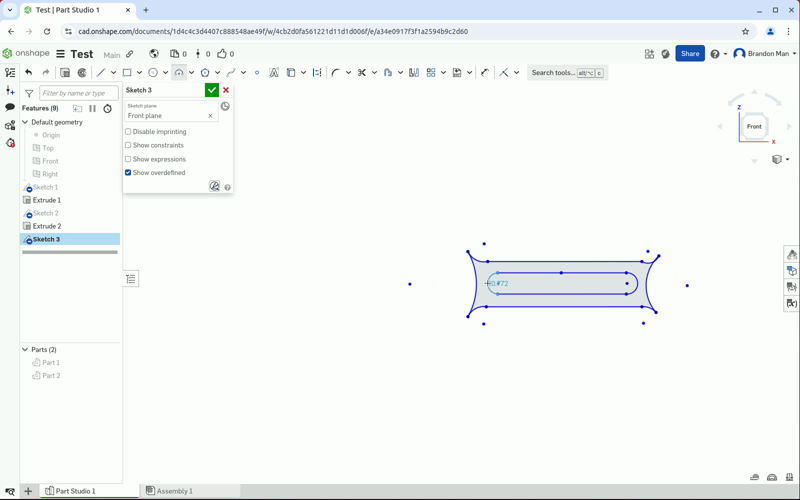
scroll(6)
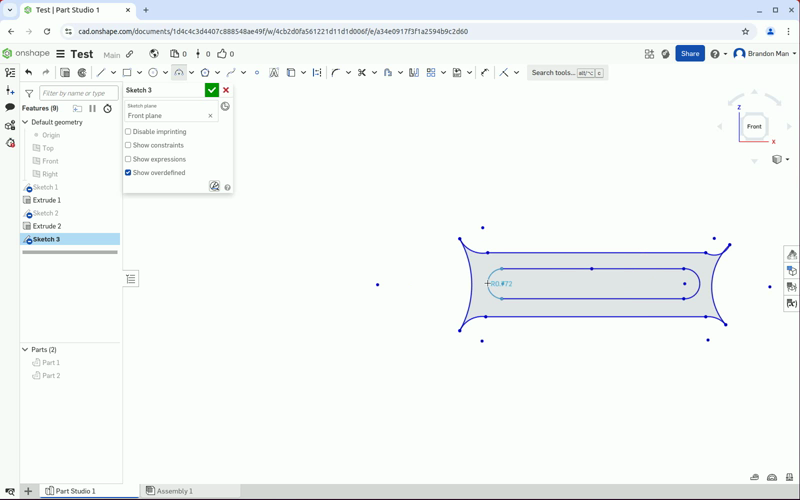
scroll(6)
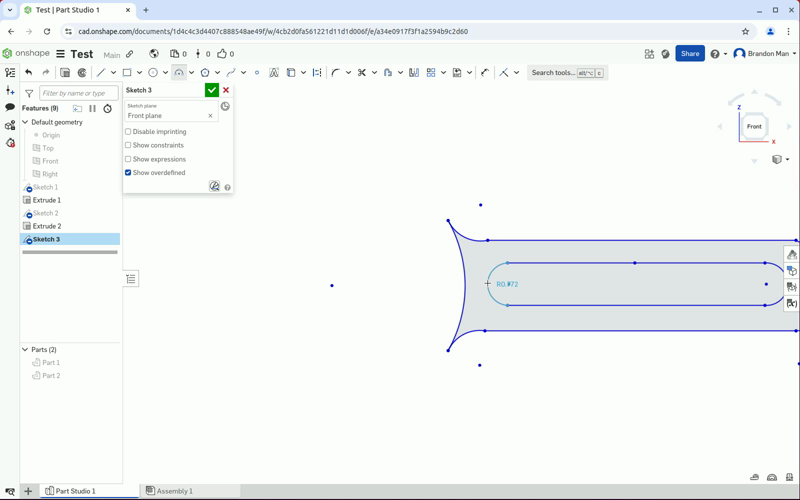
scroll(6)
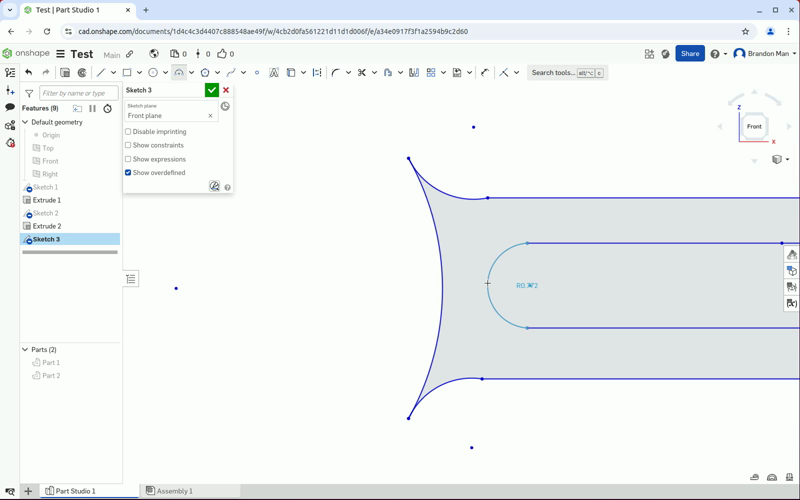
click(487, 282)
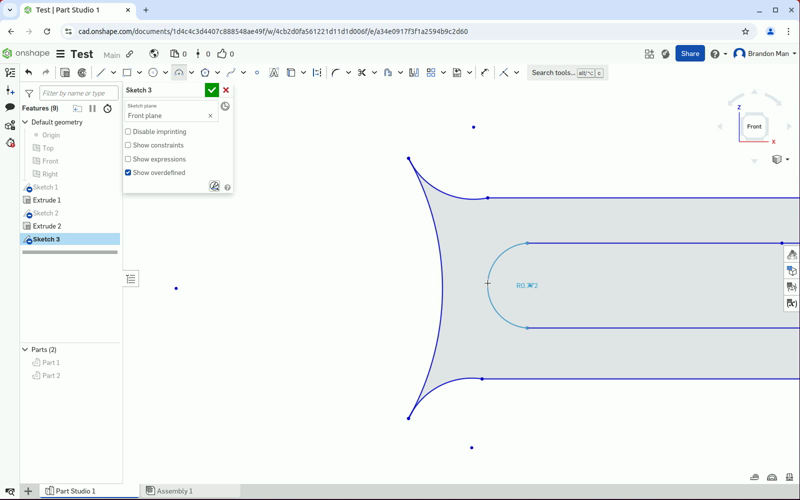
scroll(-6)
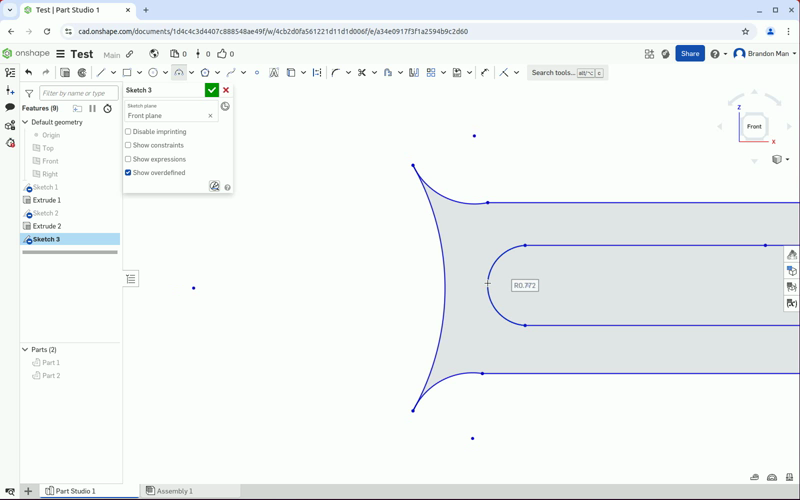
scroll(-6)
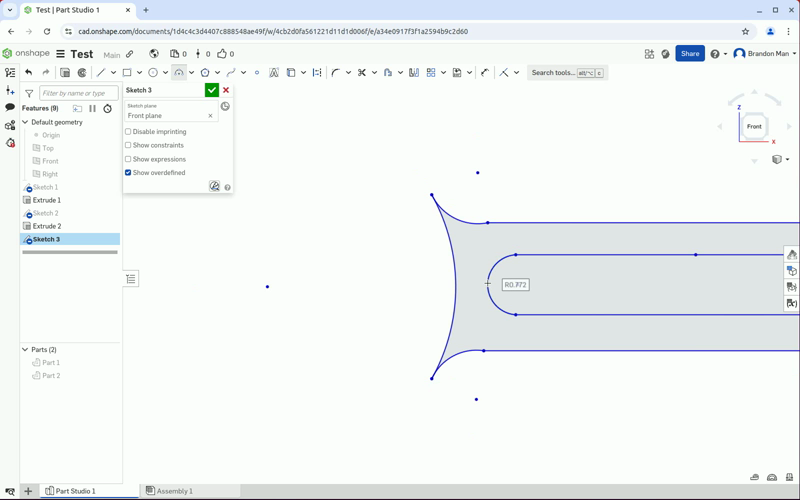
scroll(-6)
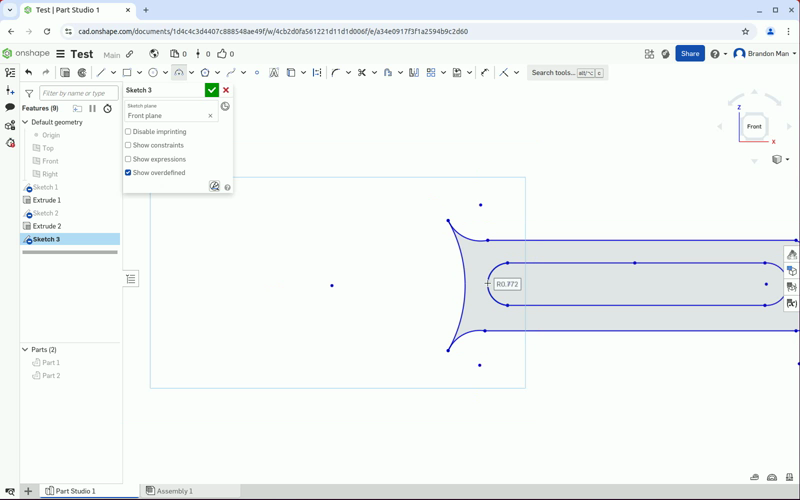
scroll(-6)
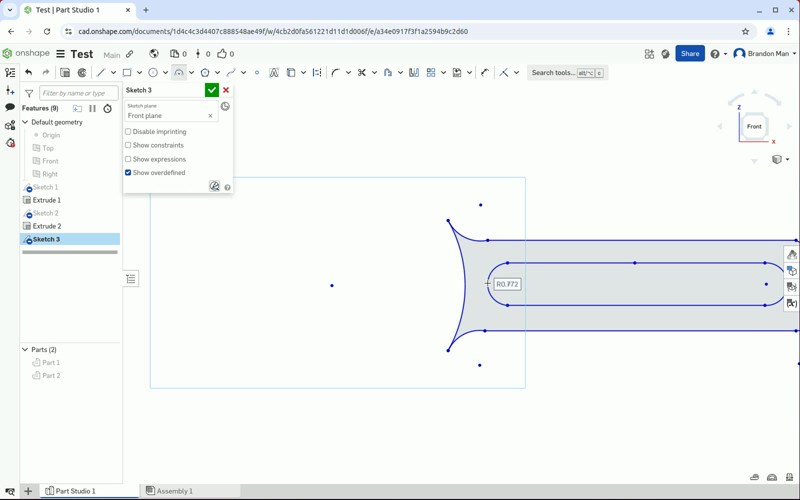
scroll(-6)
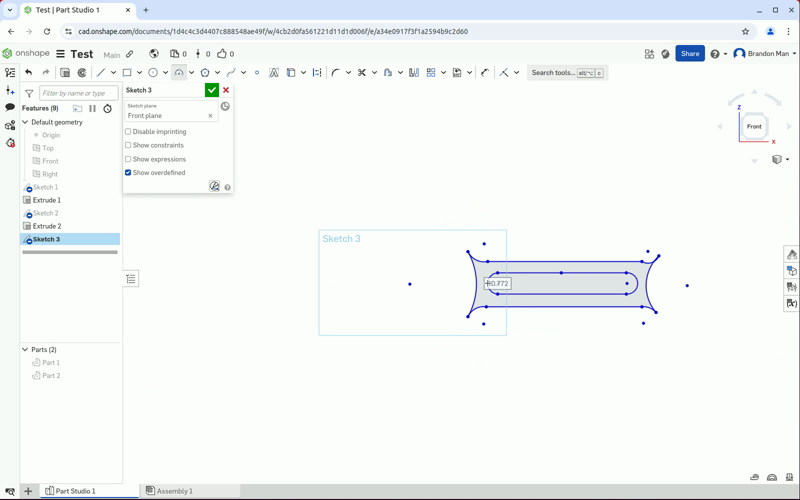
scroll(-6)
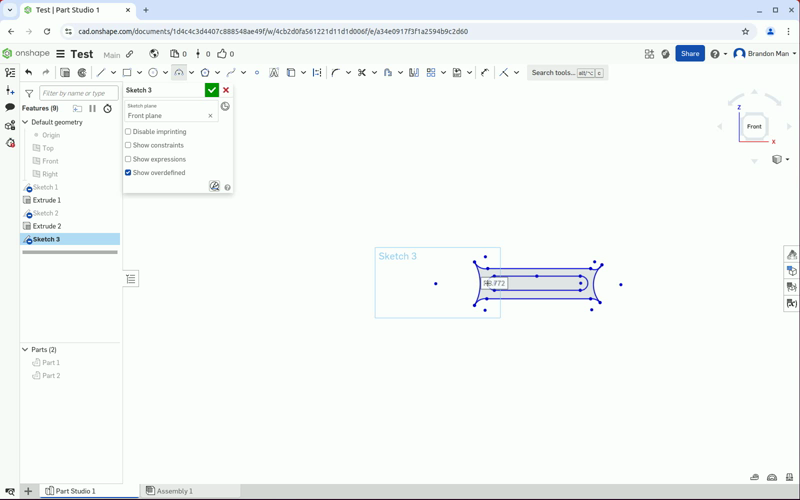
scroll(-6)
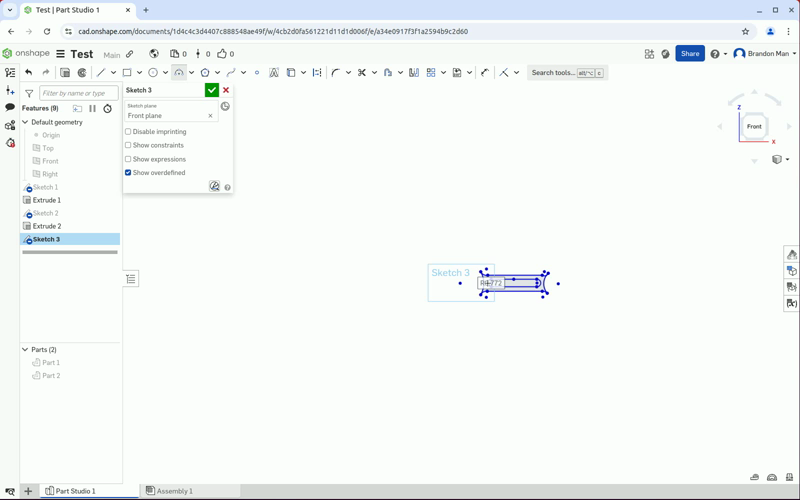
key_up(shift)
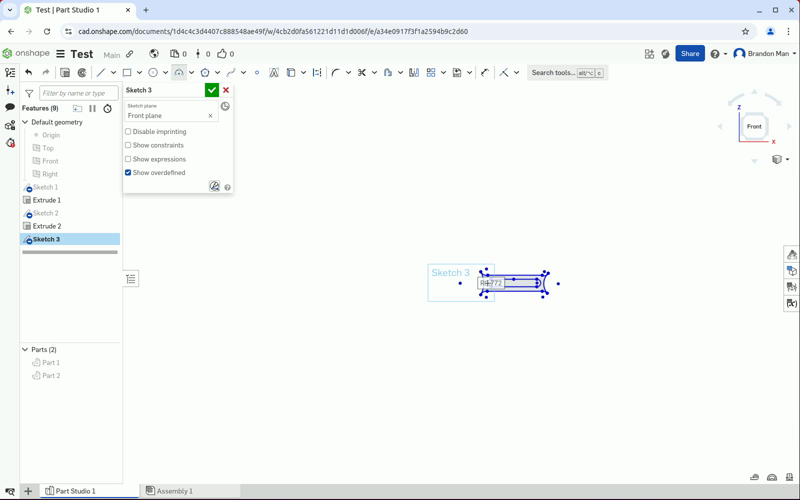
key(esc)
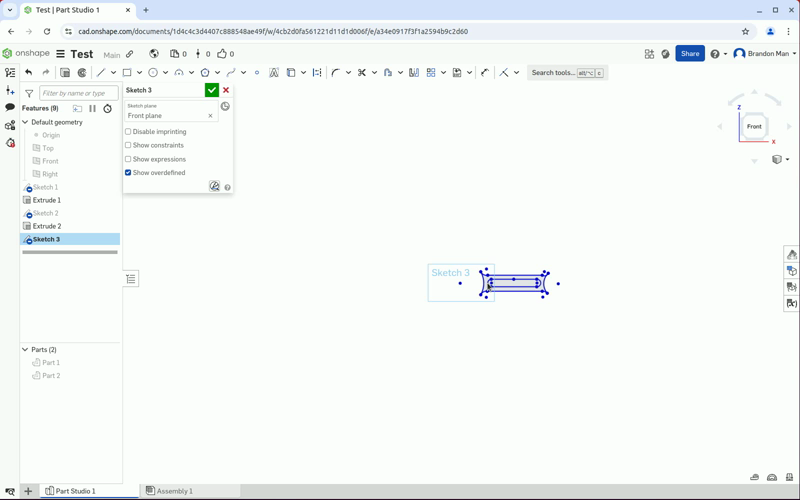
mouse_move(529, 289)
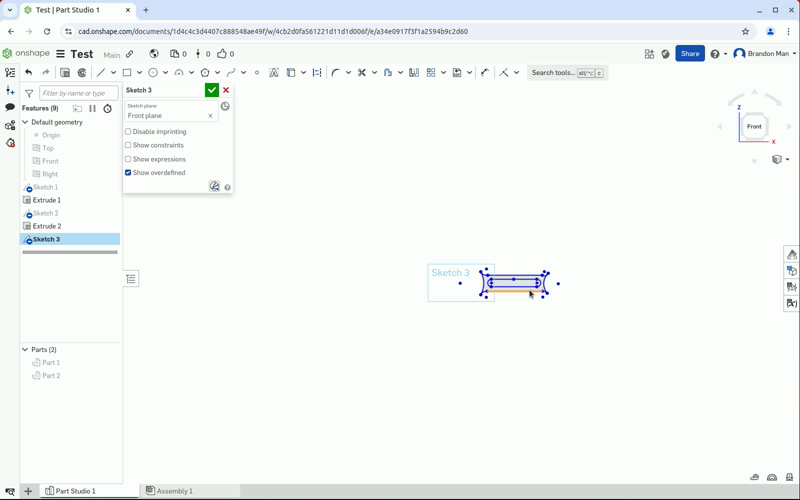
scroll(6)
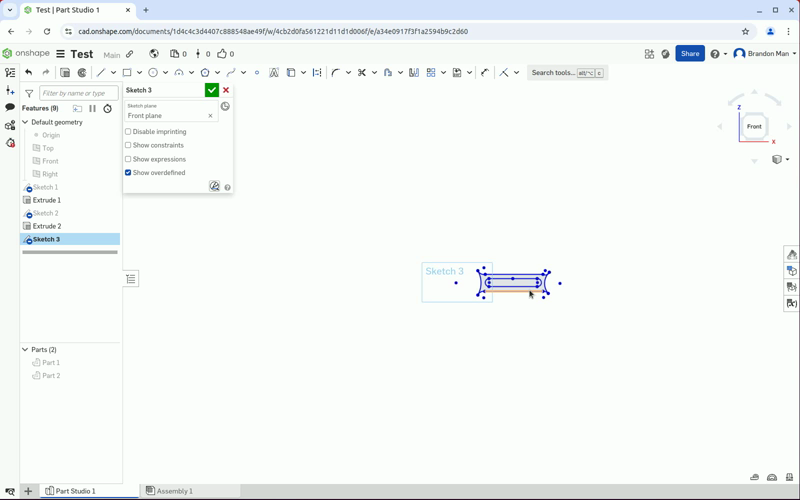
scroll(6)
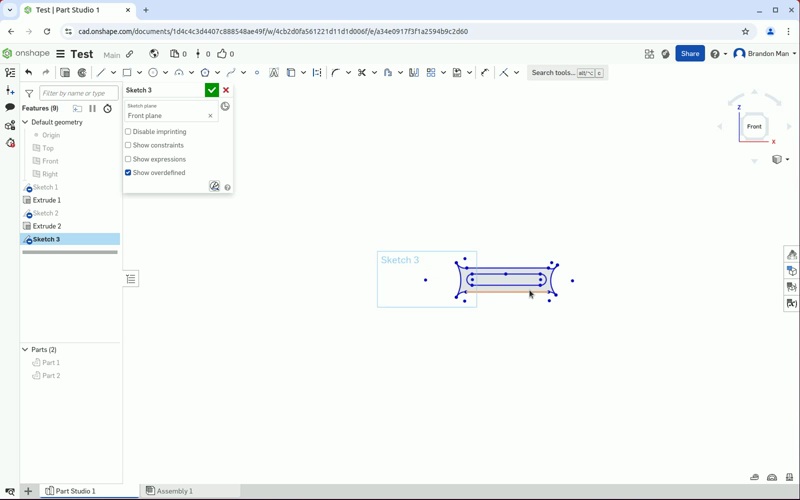
scroll(6)
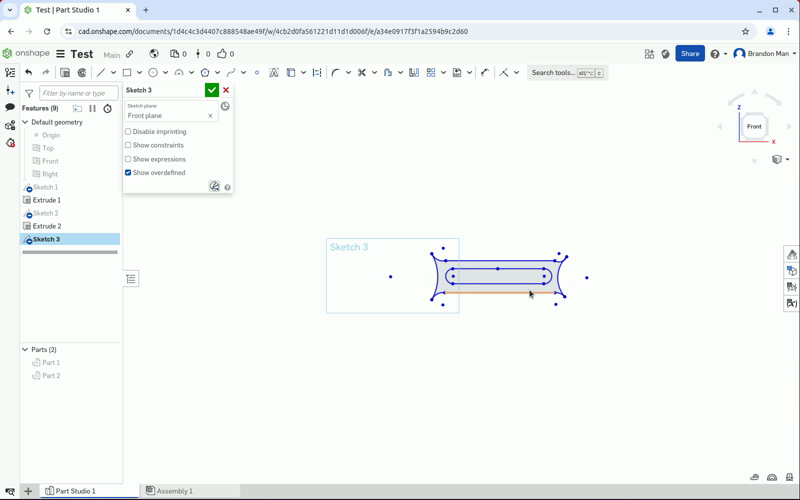
scroll(6)
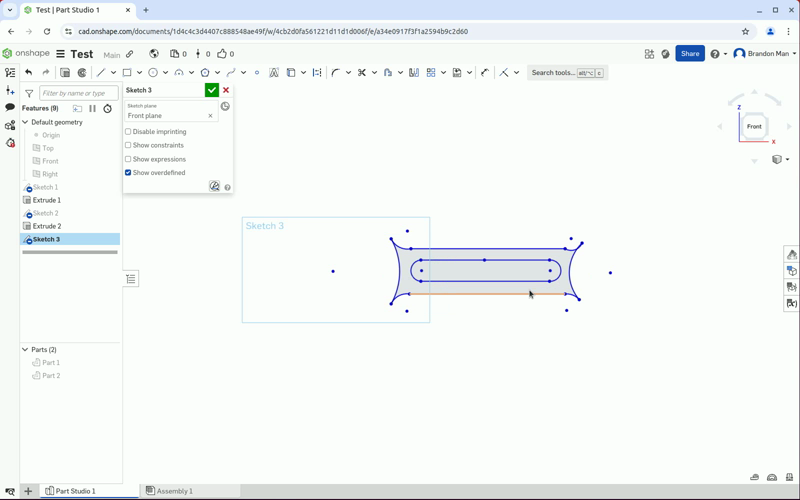
scroll(6)
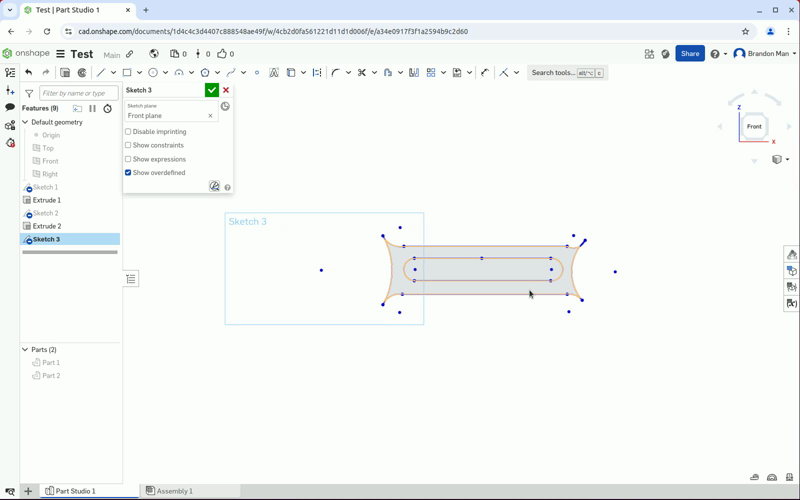
scroll(6)
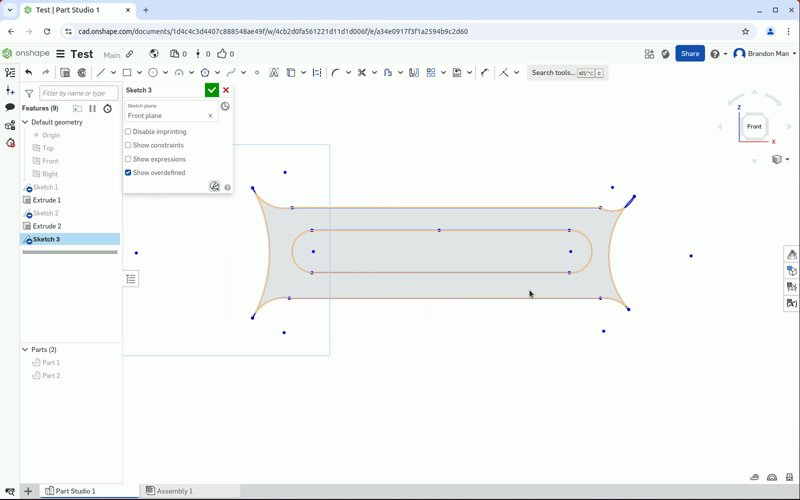
scroll(6)
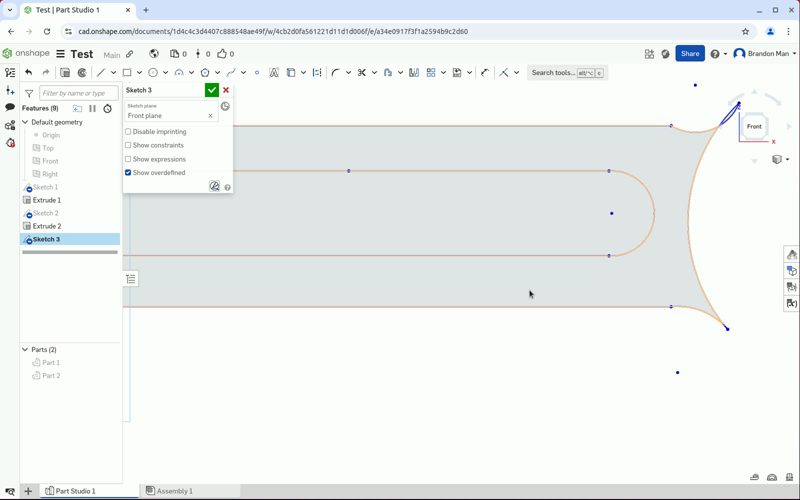
click(529, 289)
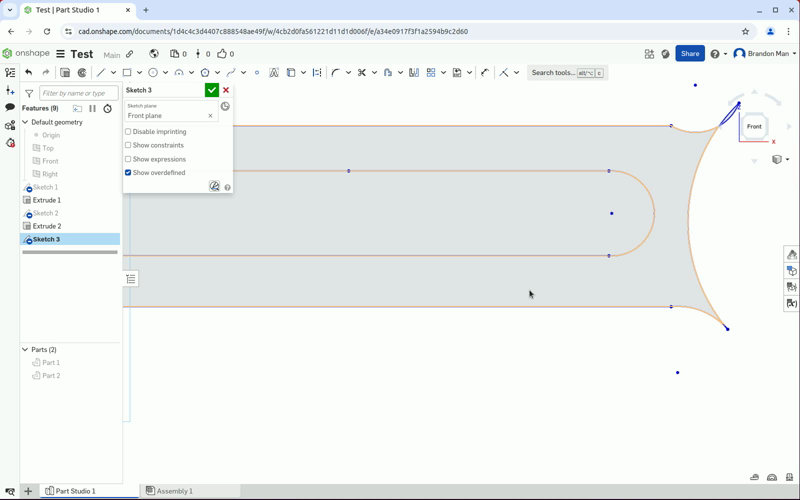
scroll(-6)
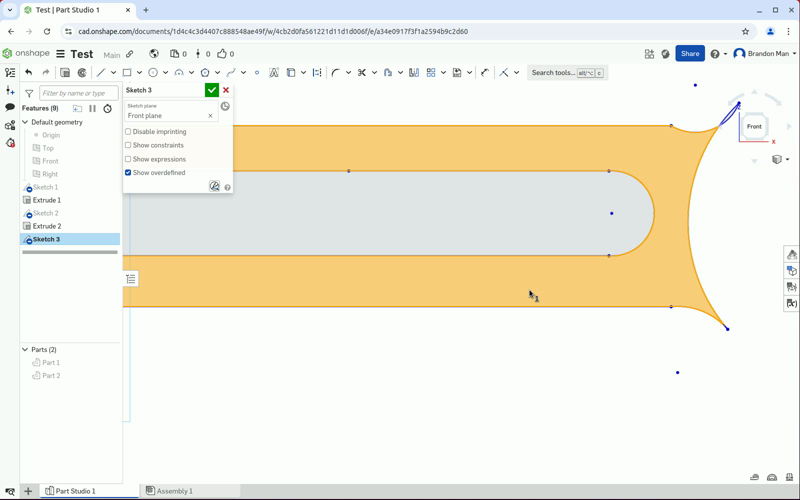
scroll(-6)
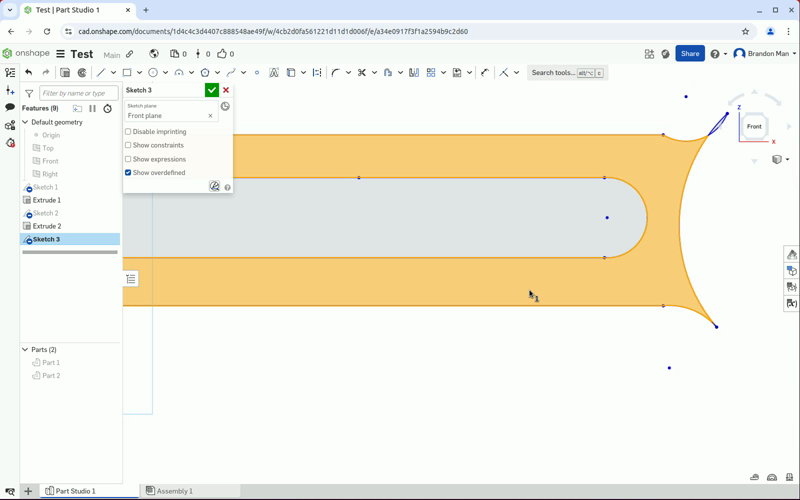
scroll(-6)
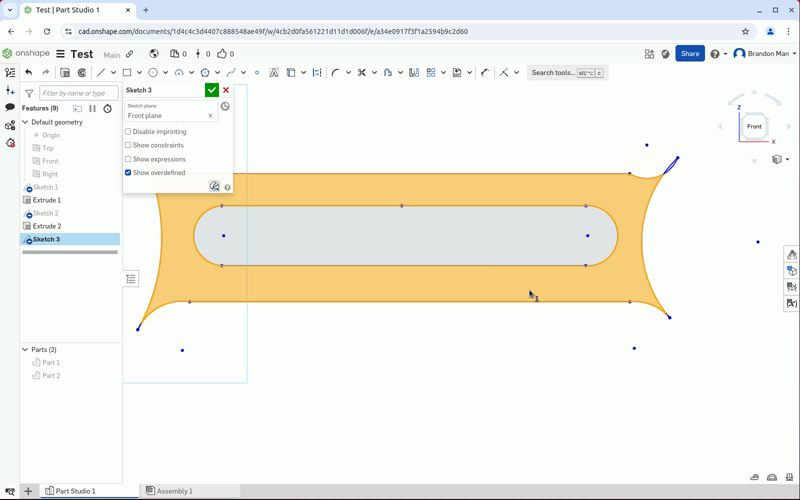
scroll(-6)
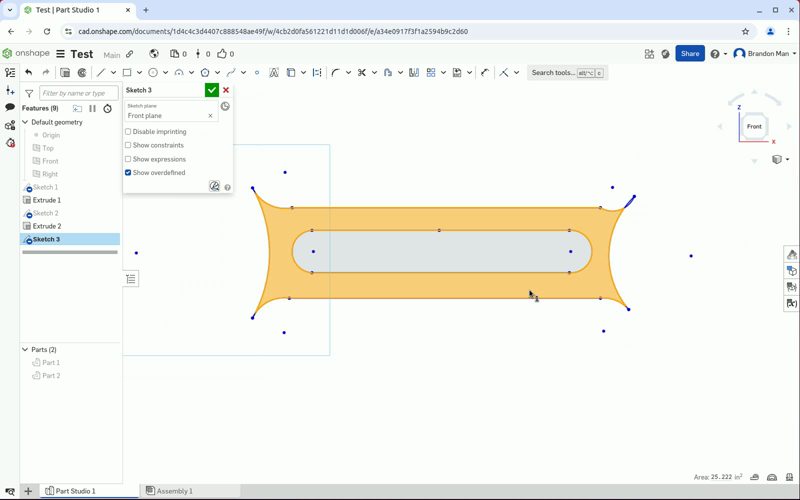
scroll(-6)
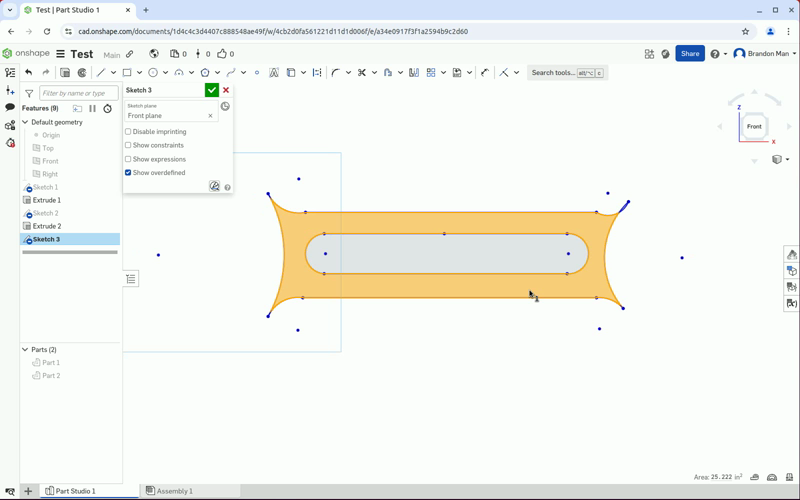
scroll(-6)
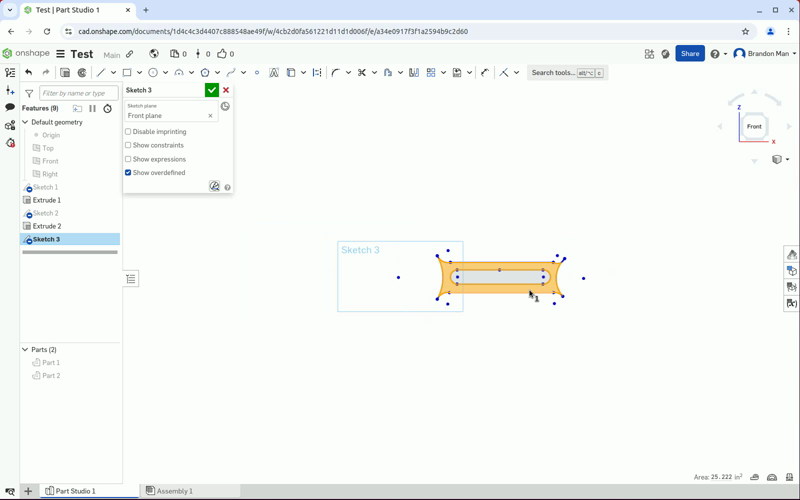
scroll(-6)
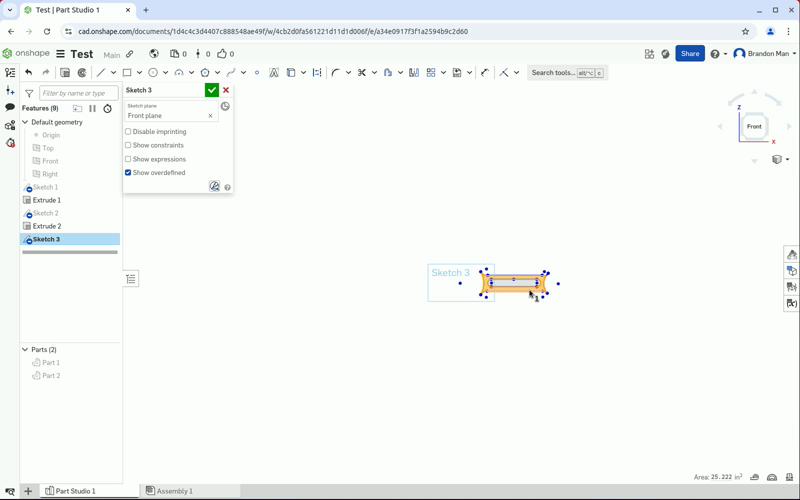
mouse_move(73, 352)
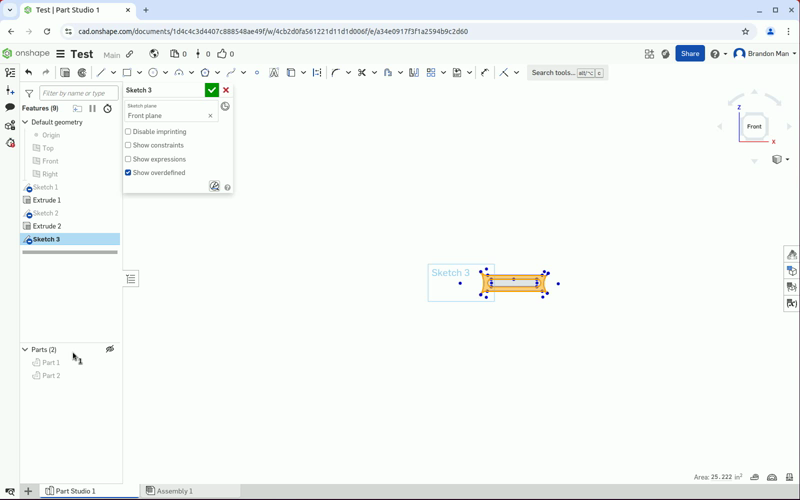
key(shift+y)
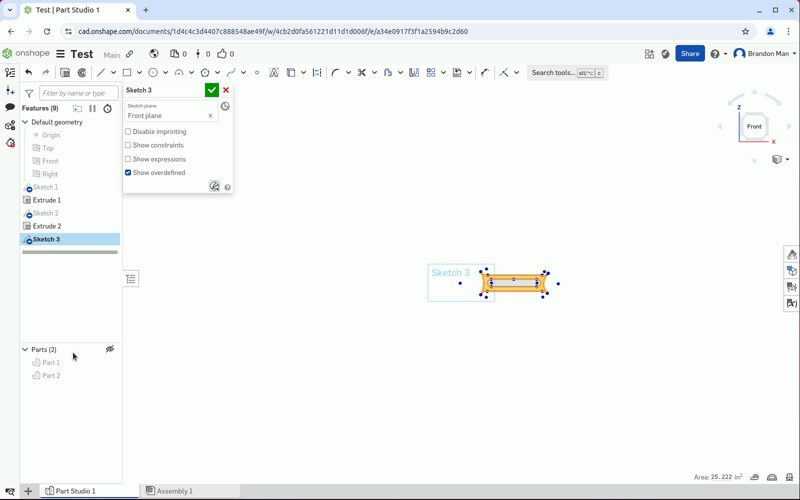
key(shift+e)
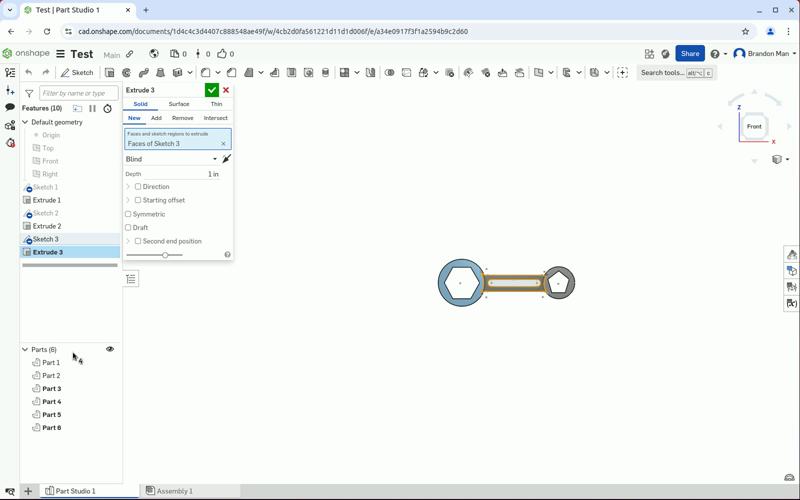
mouse_move(143, 106)
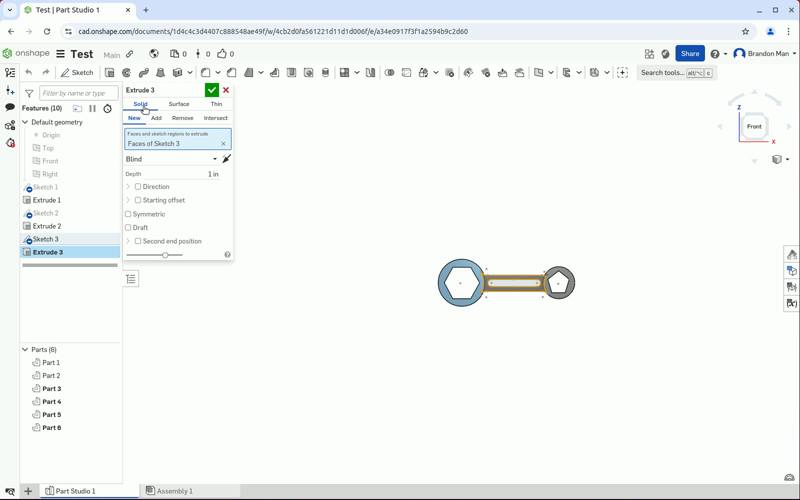
click(143, 106)
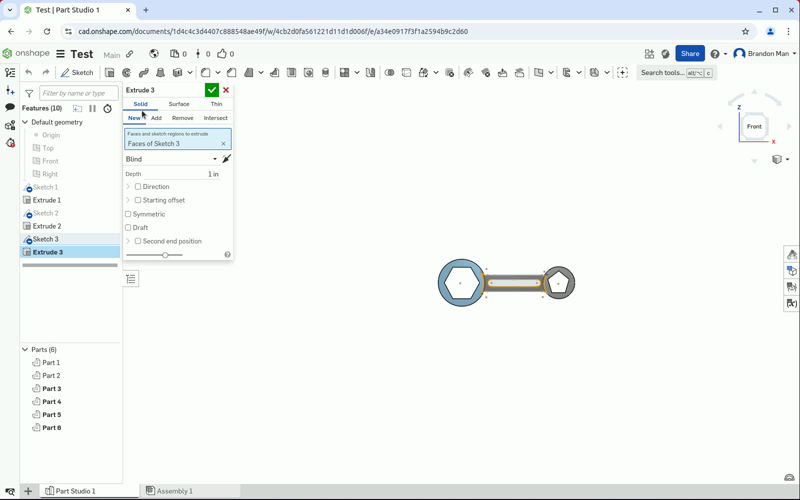
mouse_move(137, 120)
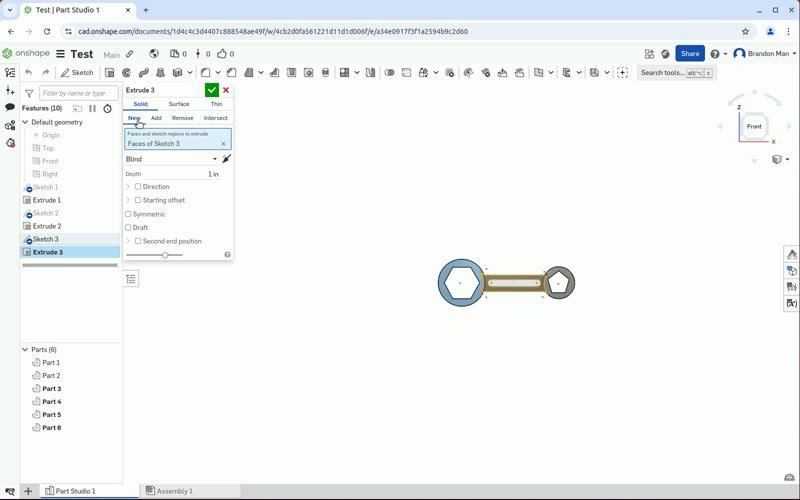
click(137, 120)
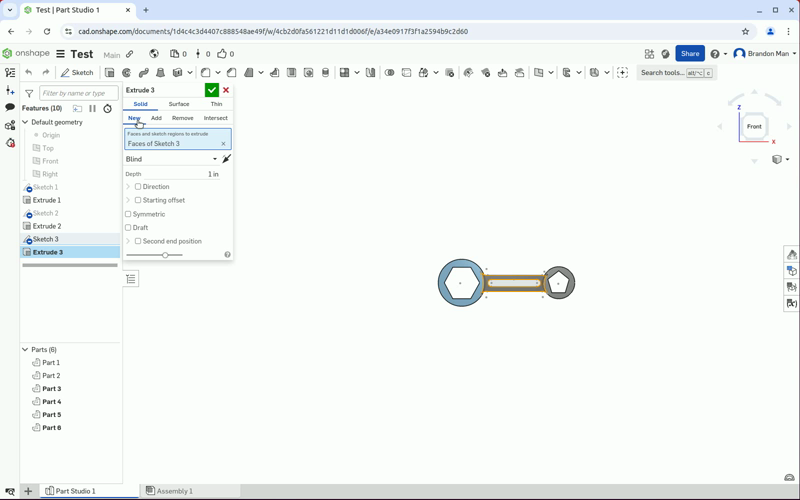
key(tab, 4)
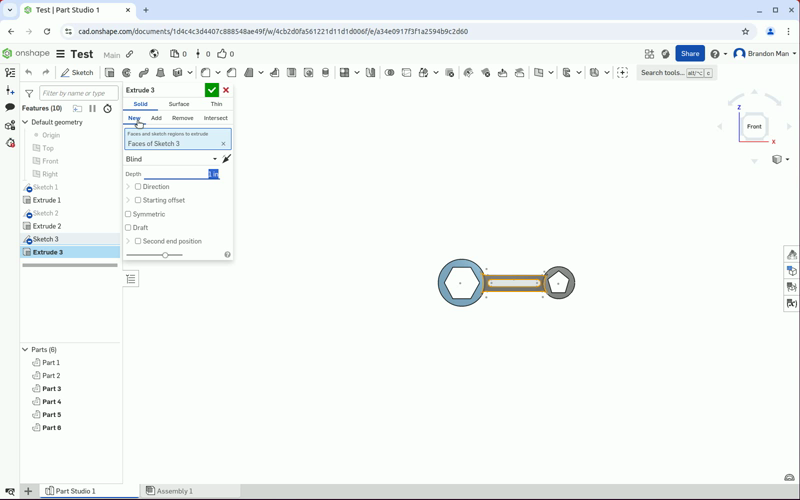
text(0.962)
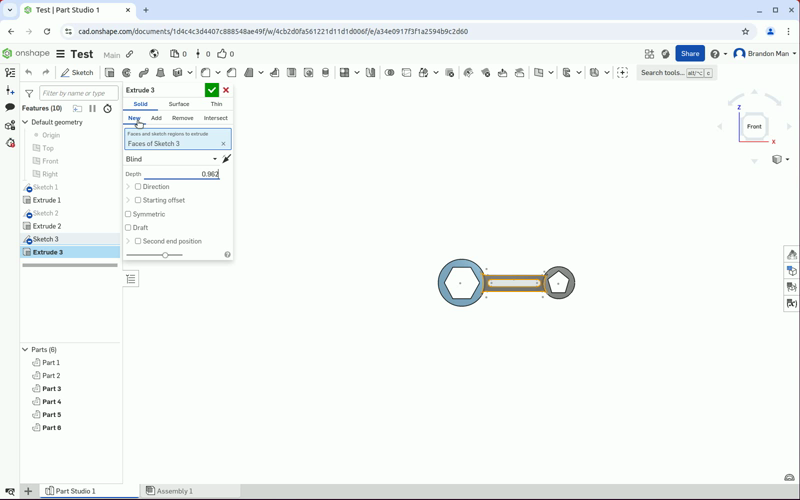
key(tab, 3)
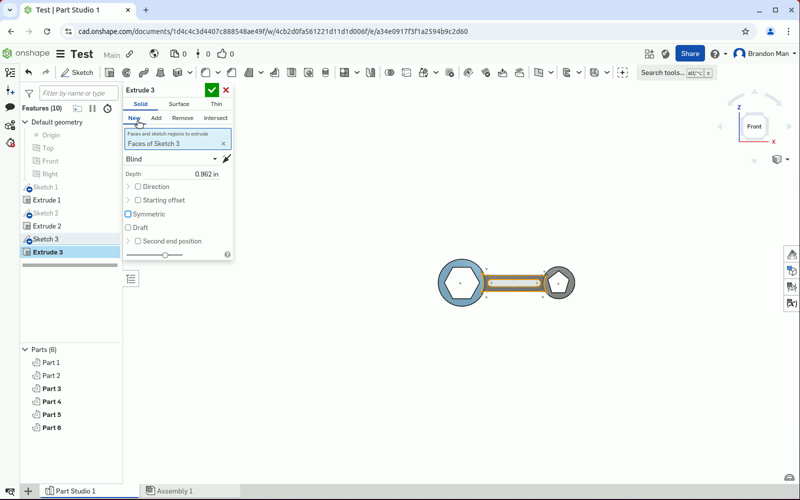
key(space)
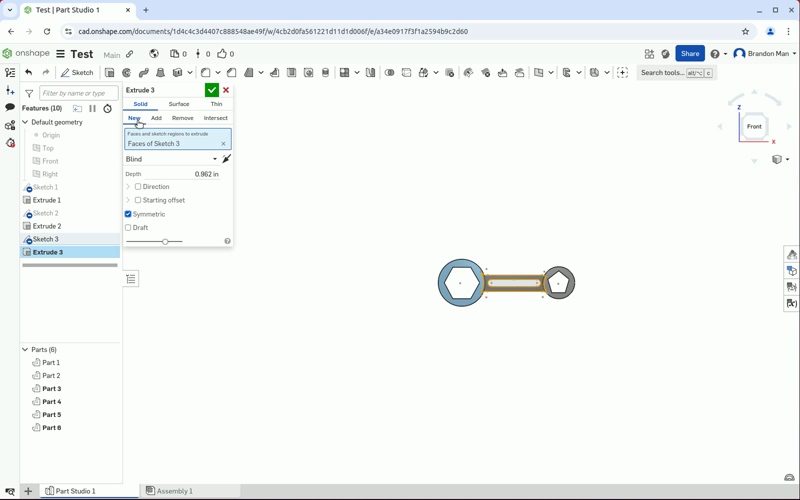
key(enter)
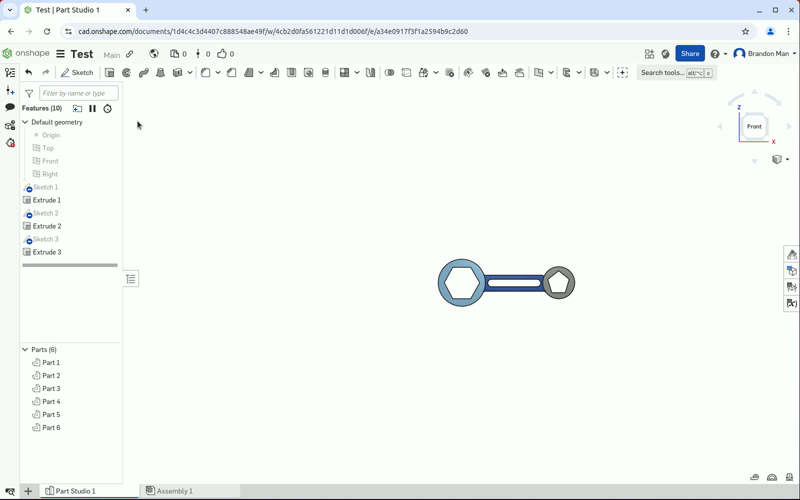
key(shift+h)
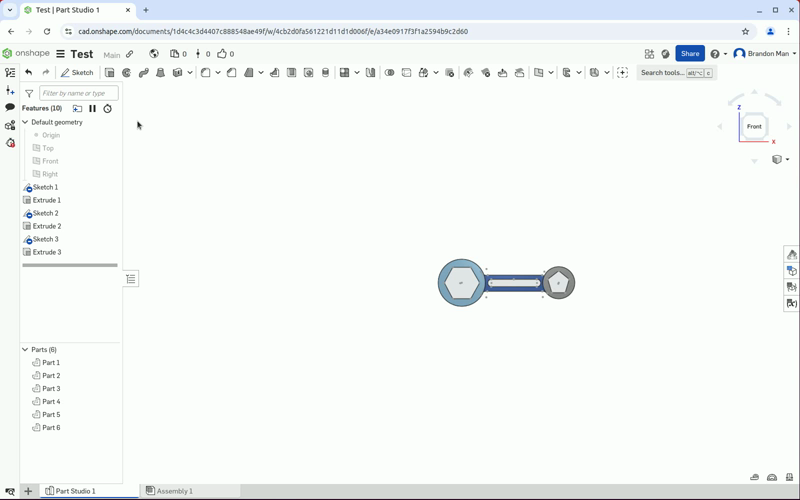
key(shift+h)
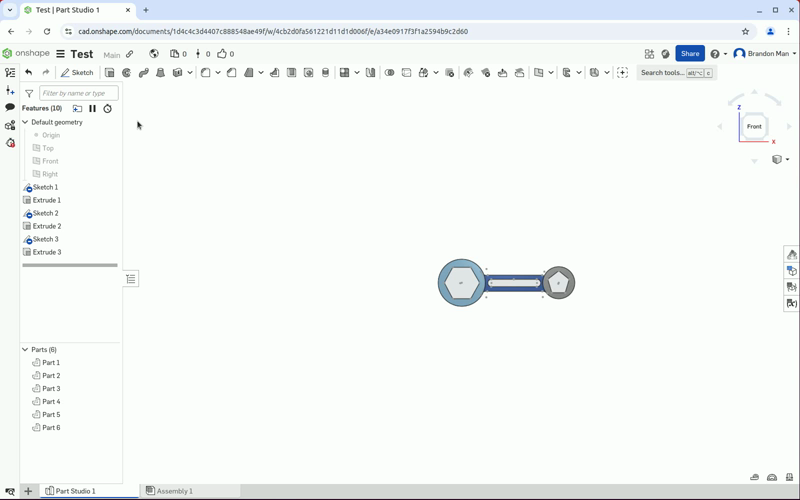
key(shift+7)
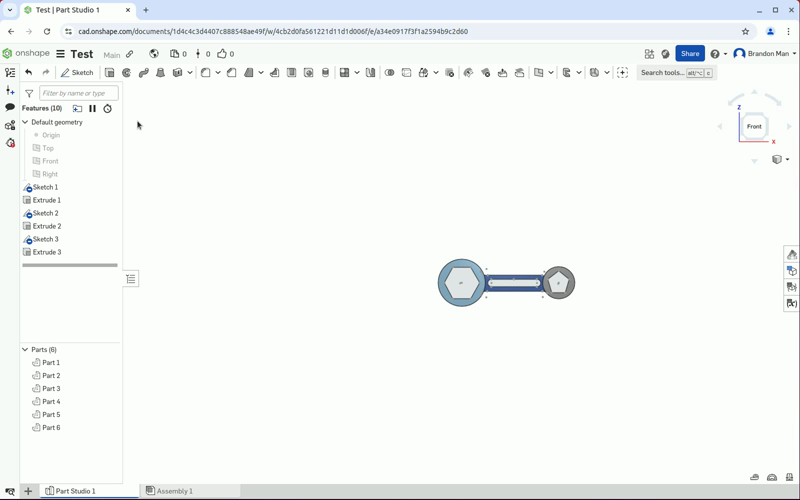
key(left, 2)
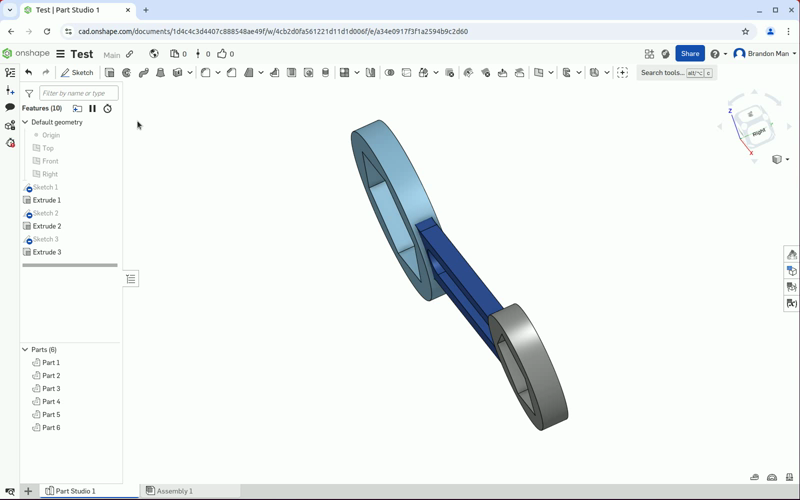
key(down, 2)
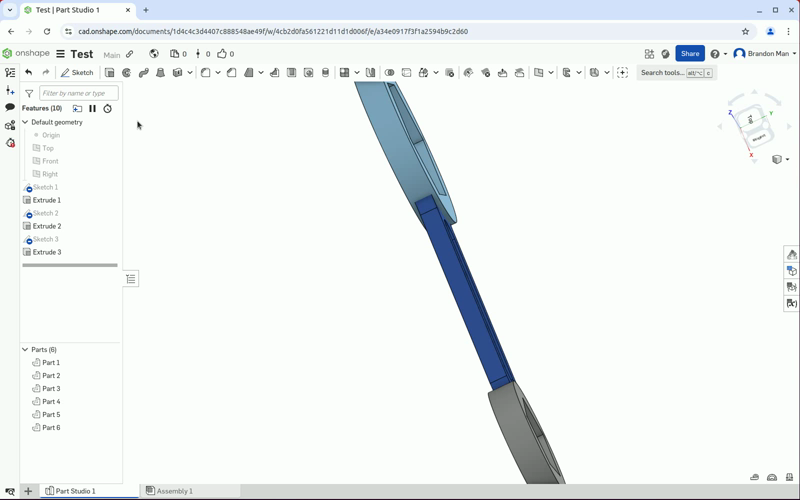
key(up, 2)
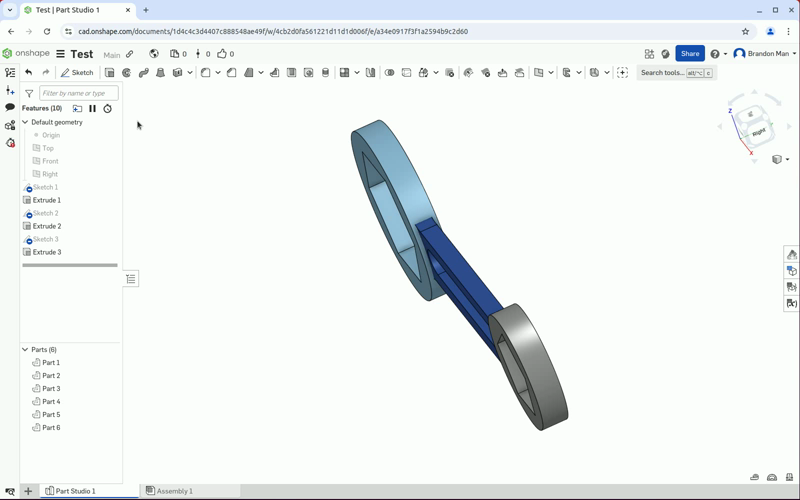
key(right, 2)
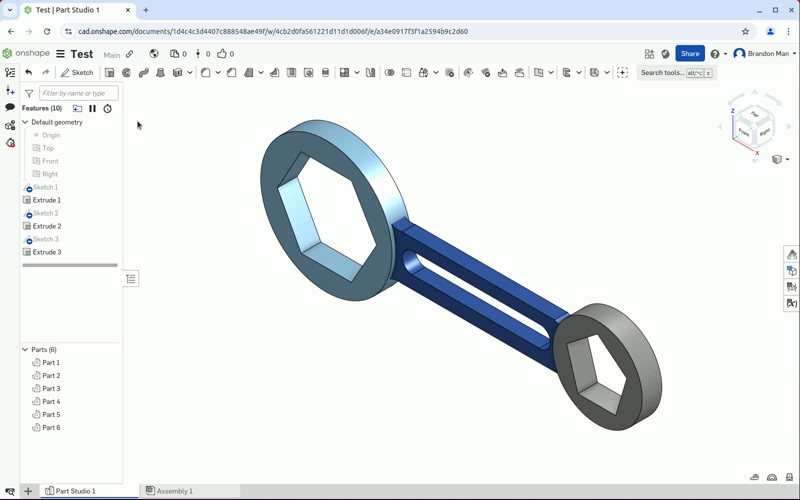
mouse_move(73, 189)
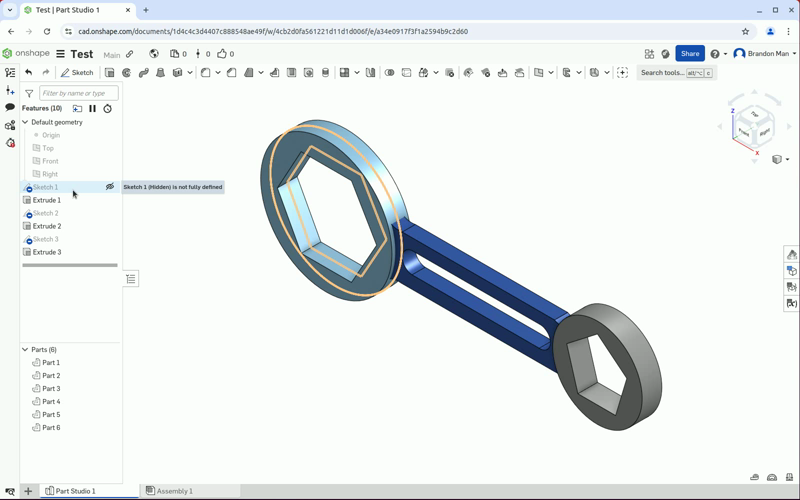
click(73, 189)